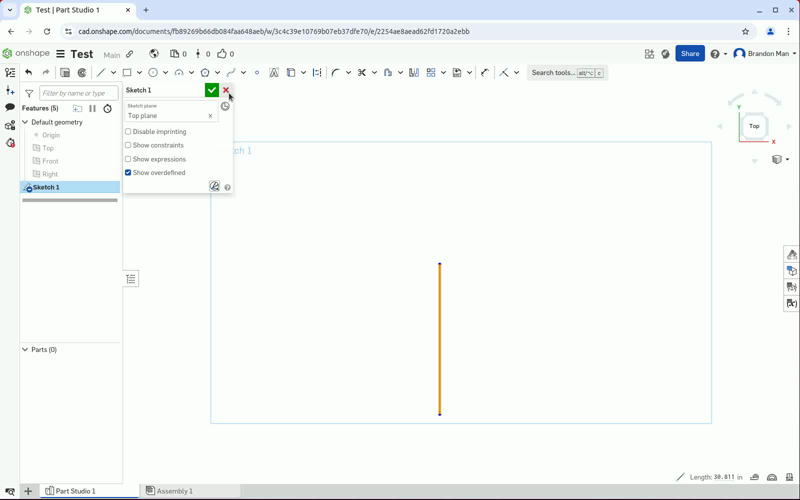
key(shift+h)
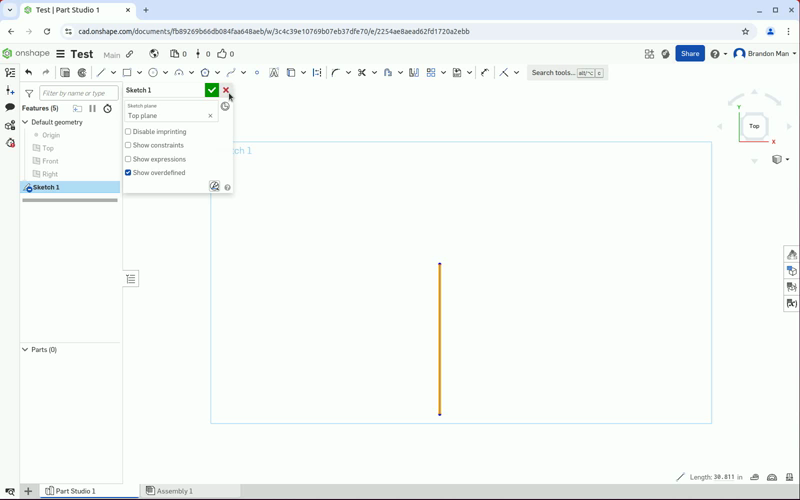
key(shift+s)
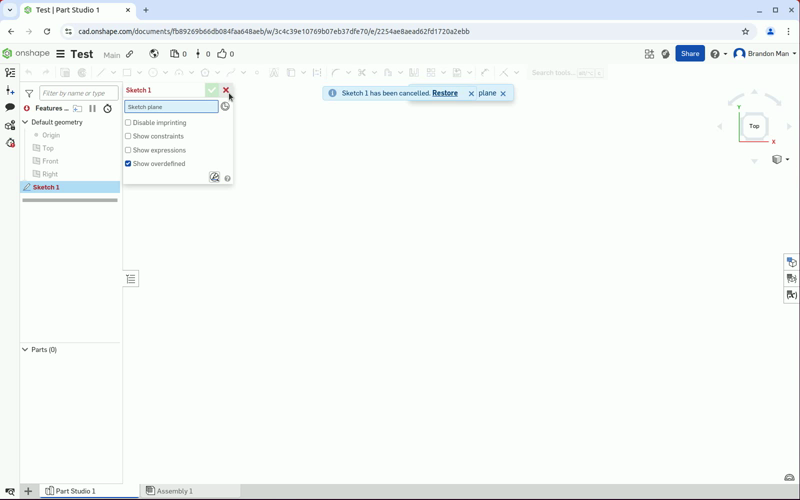
mouse_move(73, 150)
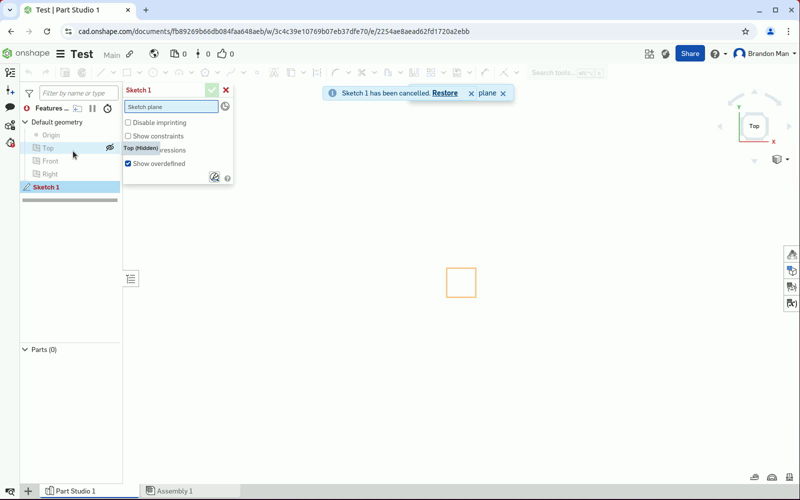
click(73, 150)
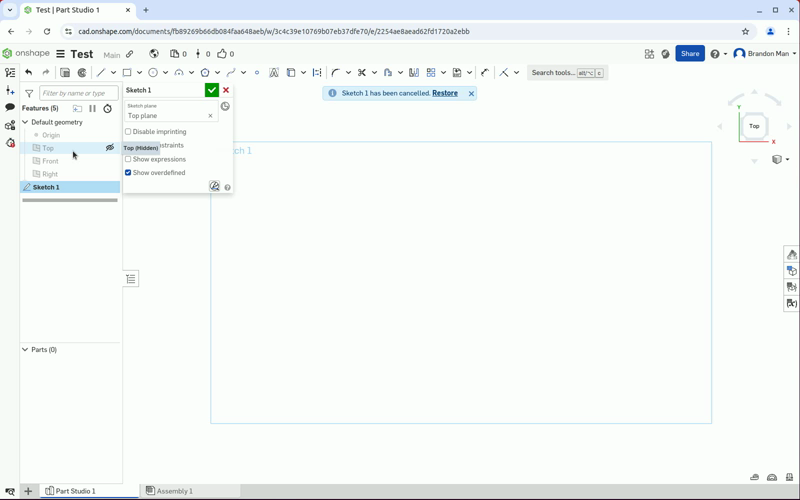
mouse_move(73, 352)
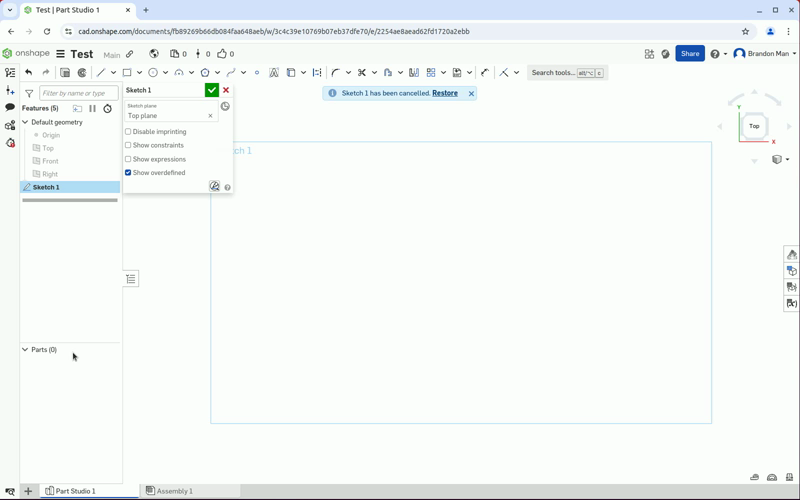
key(y)
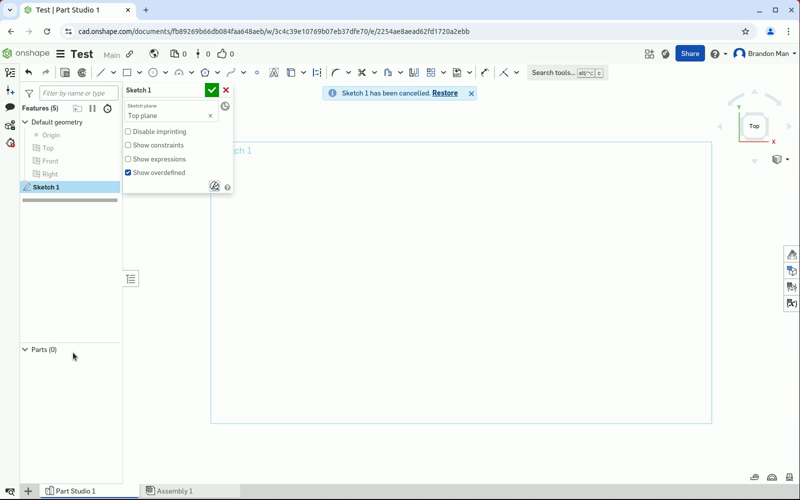
key(l)
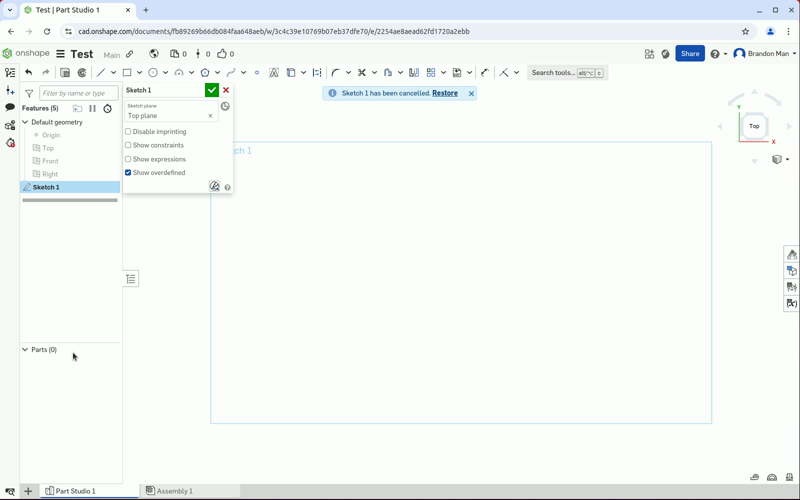
key_down(shift)
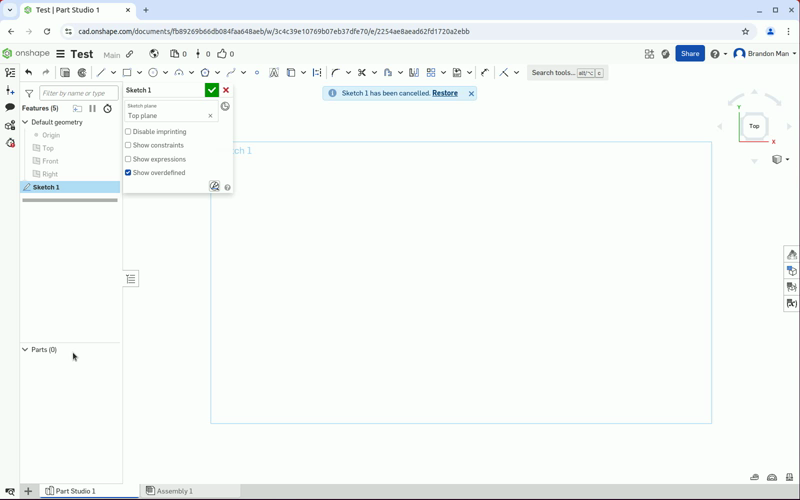
mouse_move(460, 282)
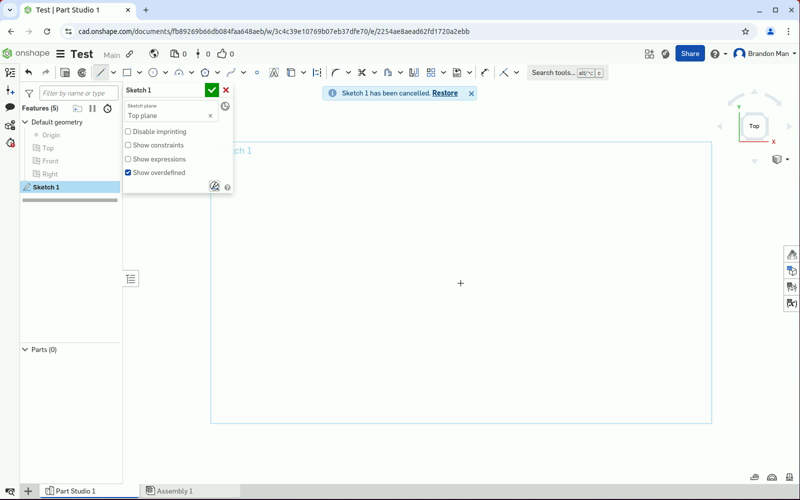
click(460, 282)
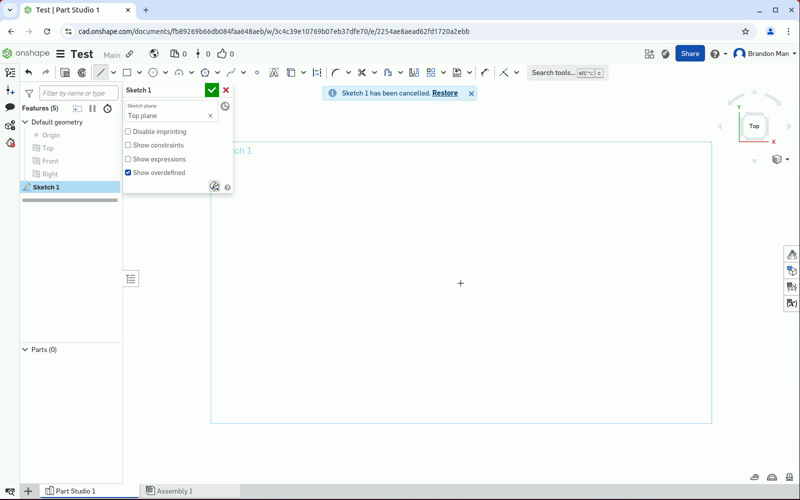
key_up(shift)
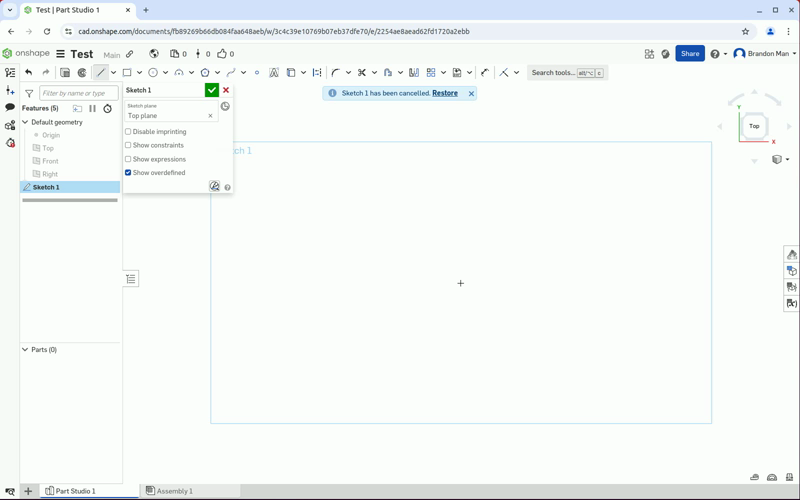
key_down(shift)
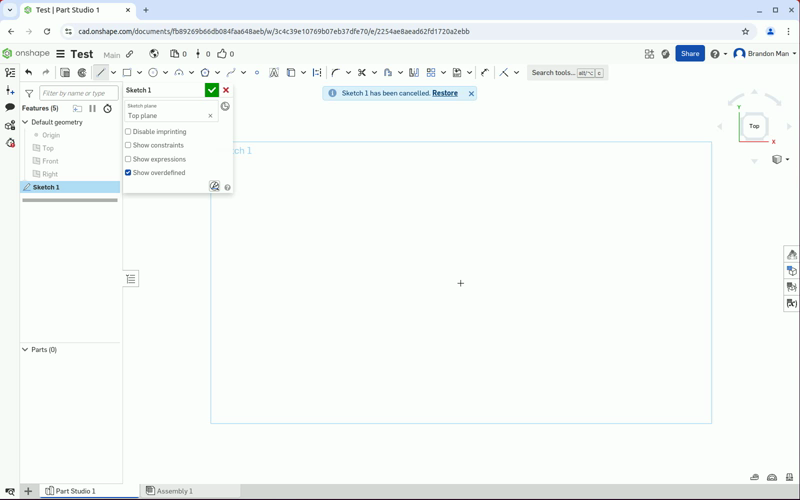
mouse_move(490, 282)
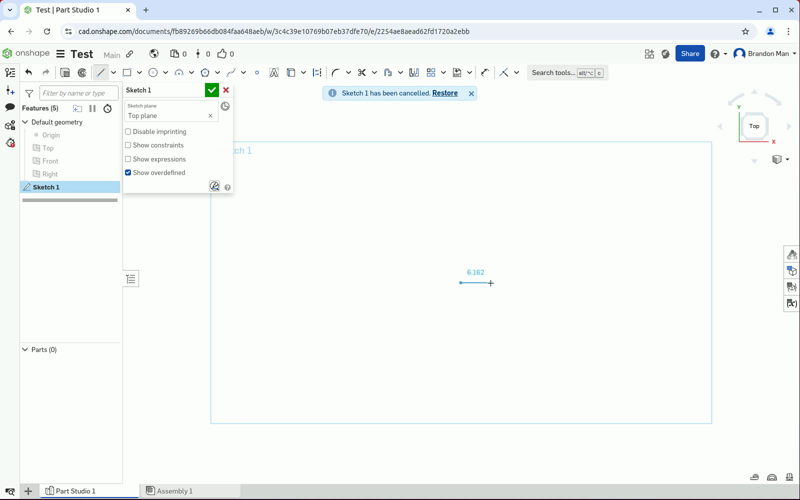
mouse_move(488, 282)
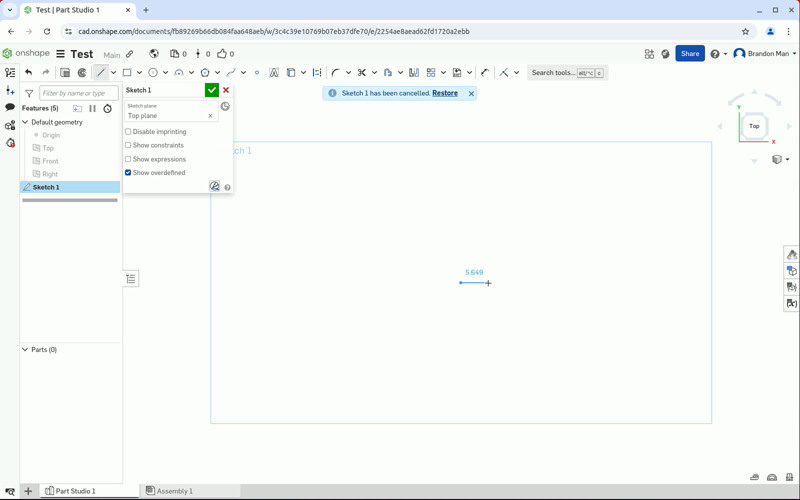
click(488, 282)
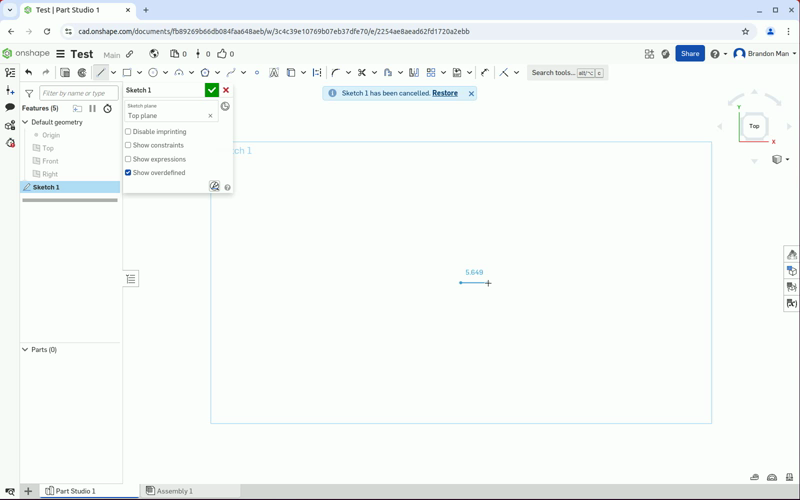
key_up(shift)
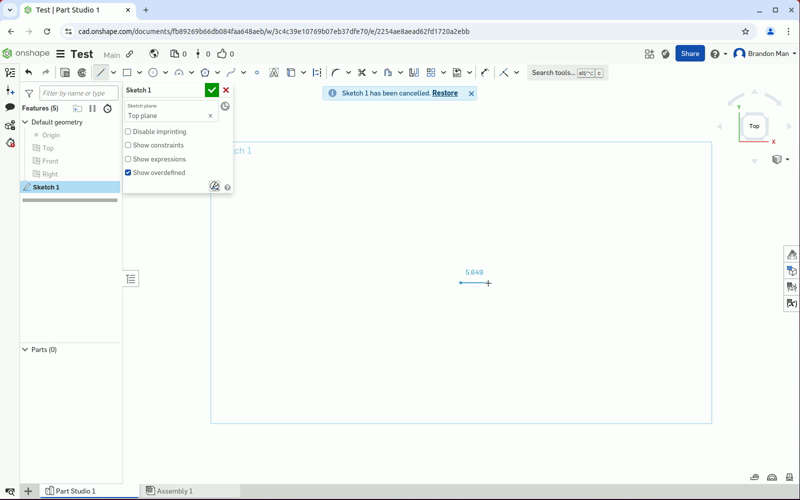
key_down(shift)
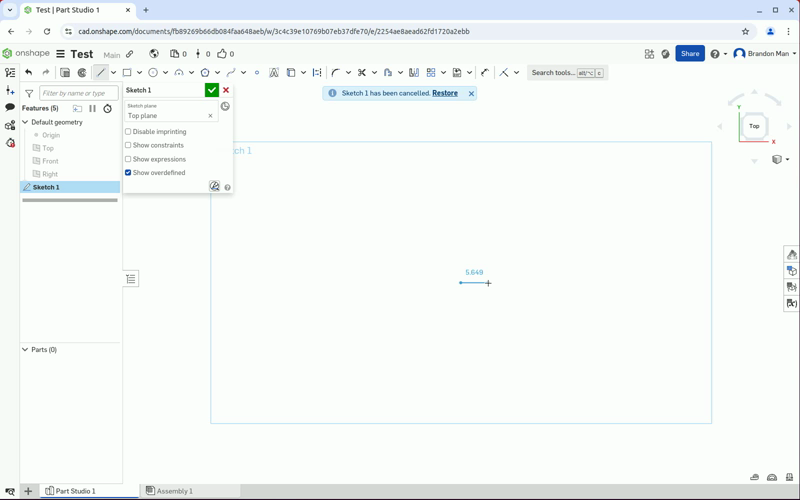
mouse_move(488, 170)
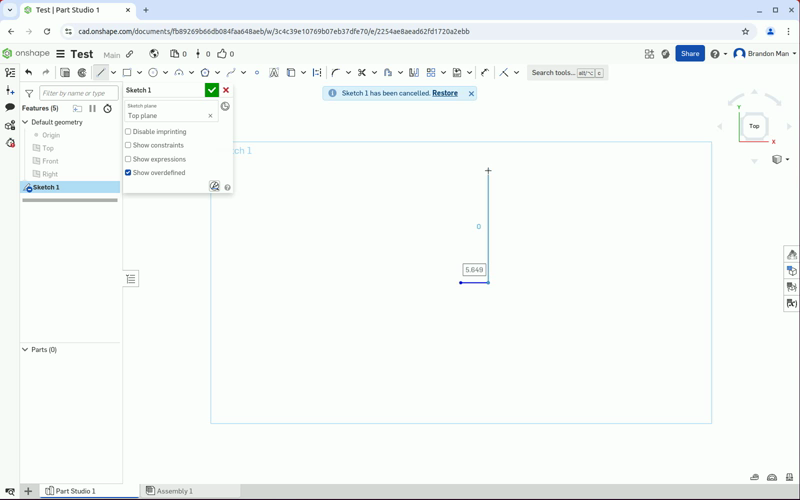
click(488, 170)
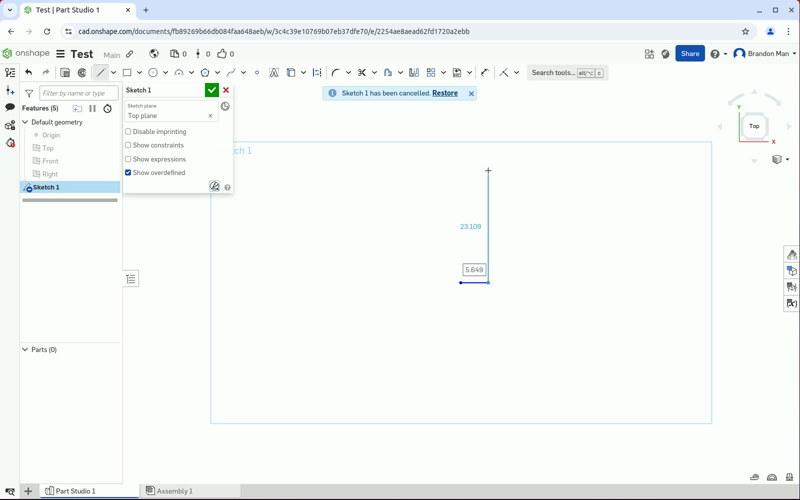
key_up(shift)
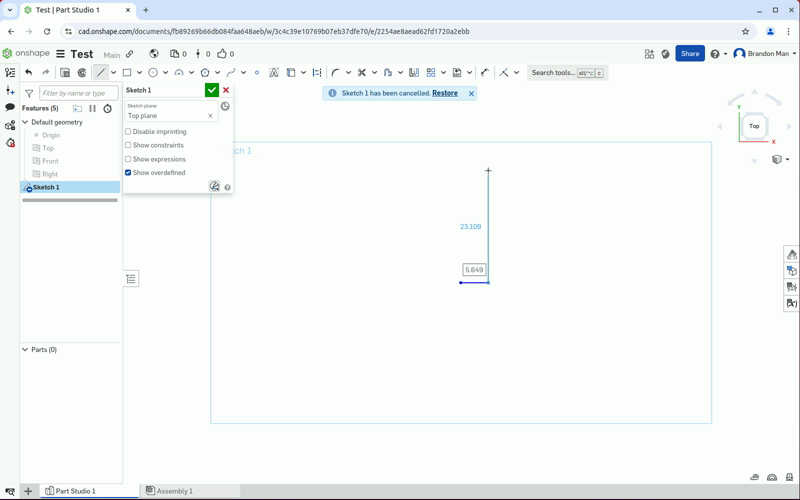
key_down(shift)
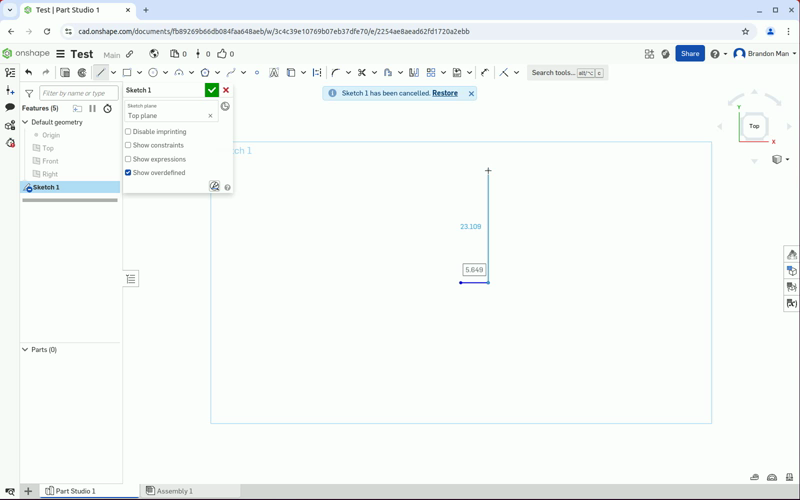
mouse_move(518, 170)
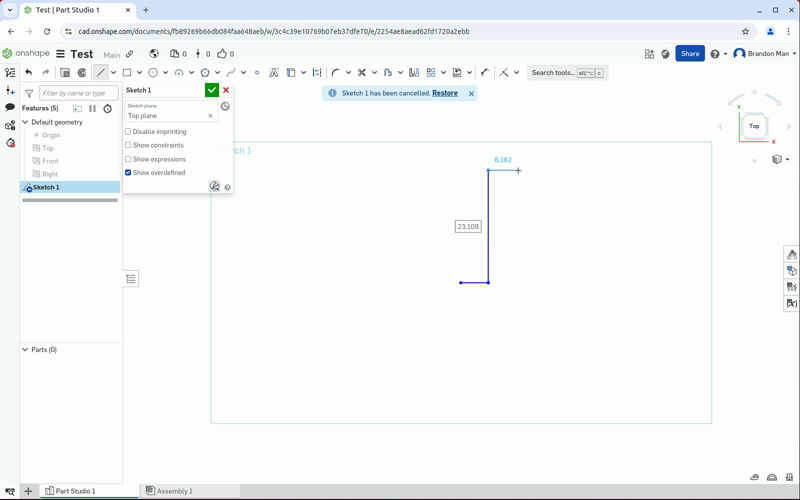
mouse_move(460, 170)
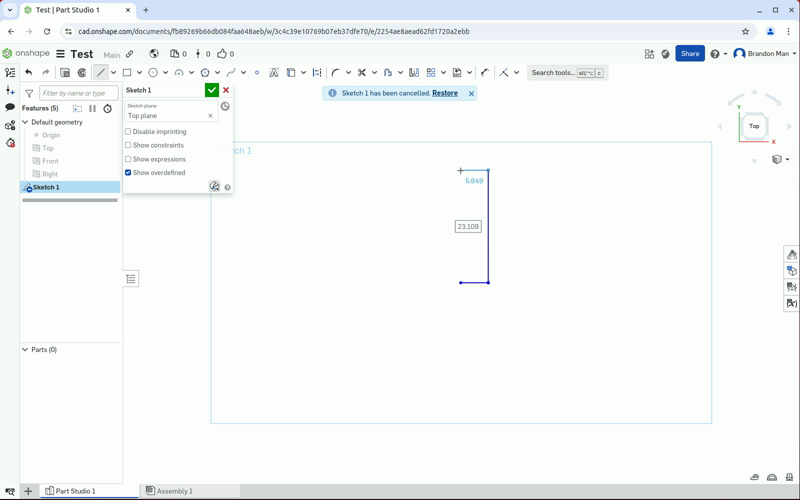
click(460, 170)
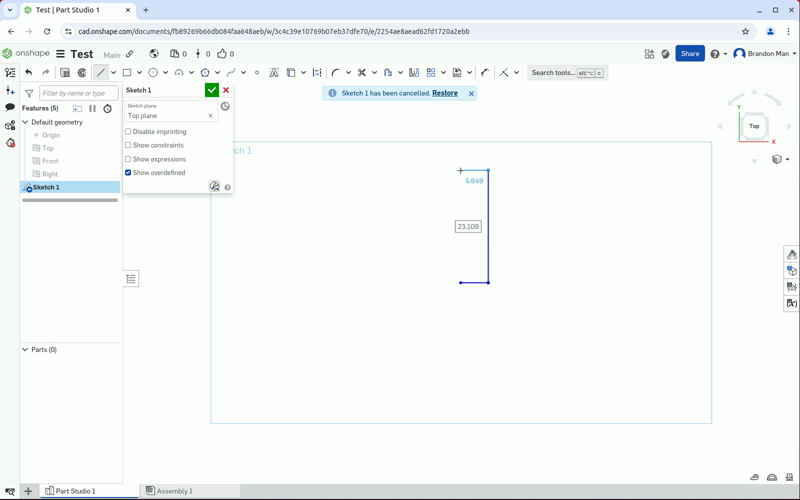
key_up(shift)
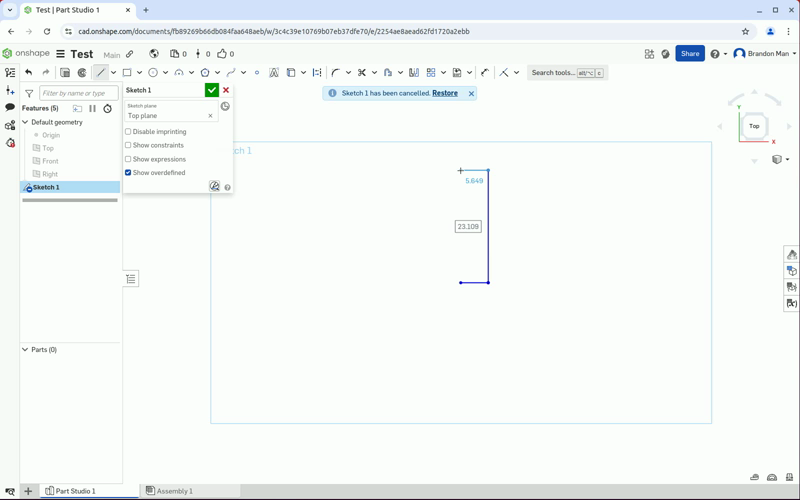
key_down(shift)
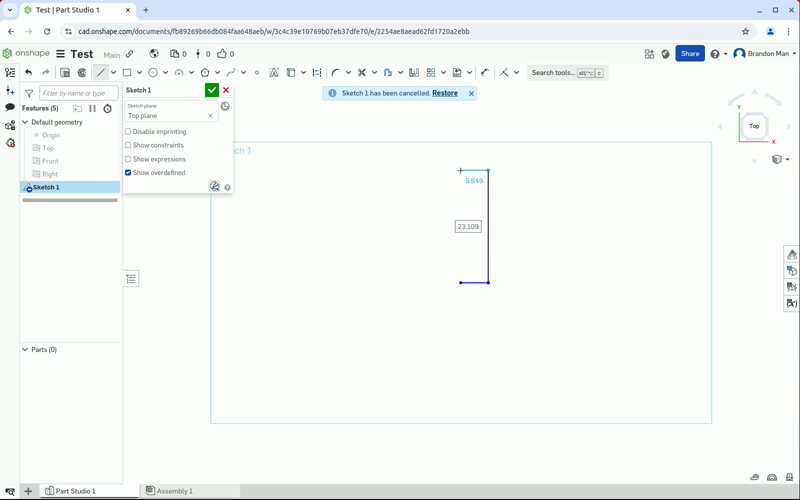
mouse_move(460, 282)
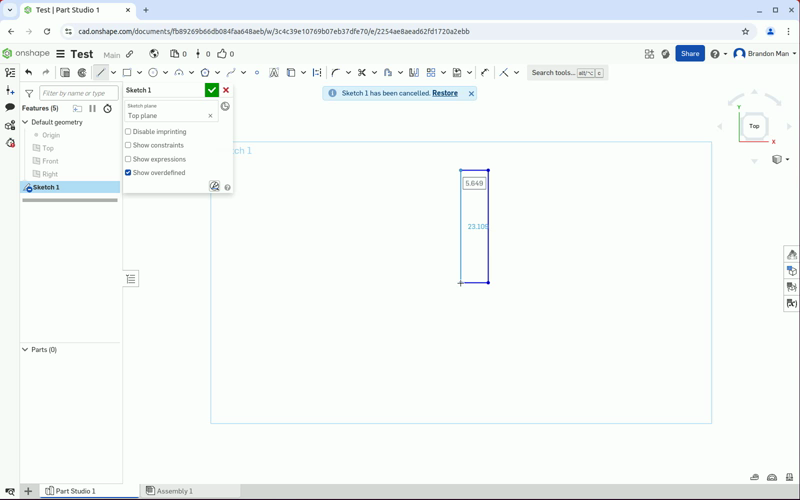
key_up(shift)
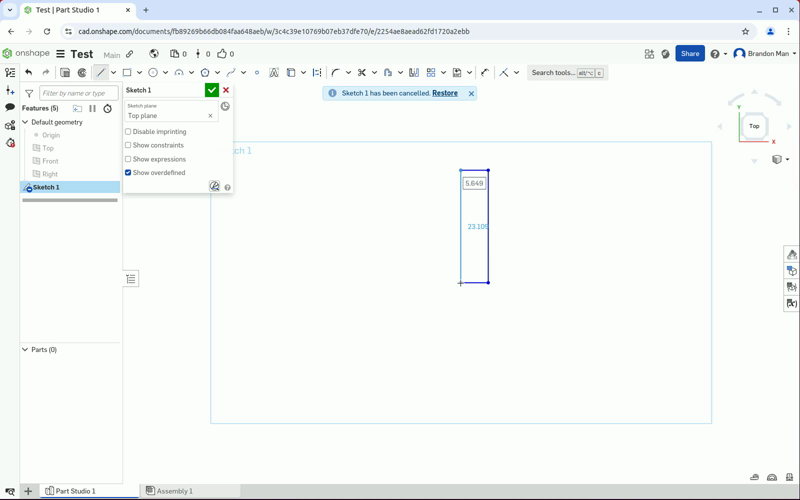
click(460, 282)
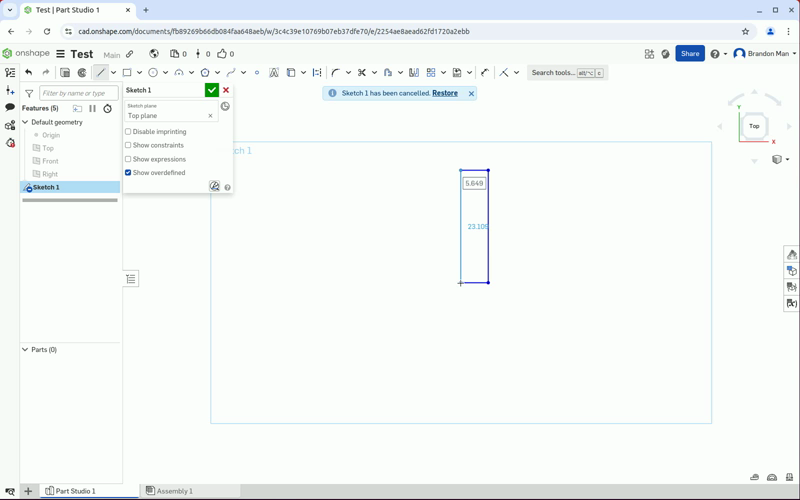
key(esc)
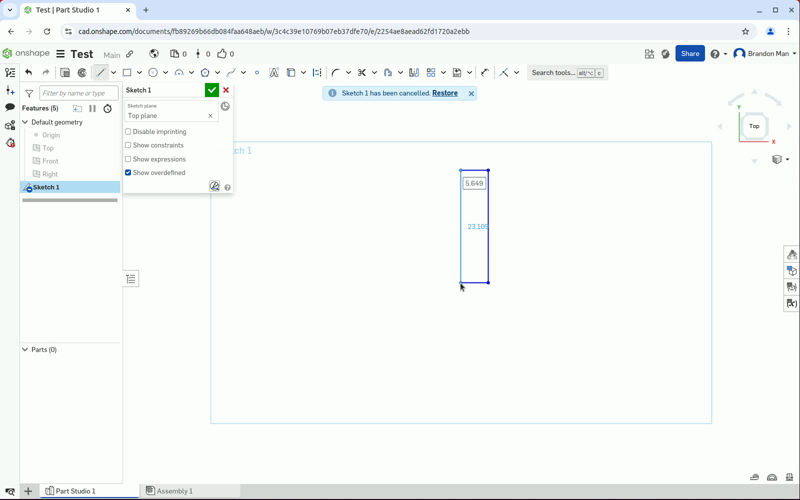
key(l)
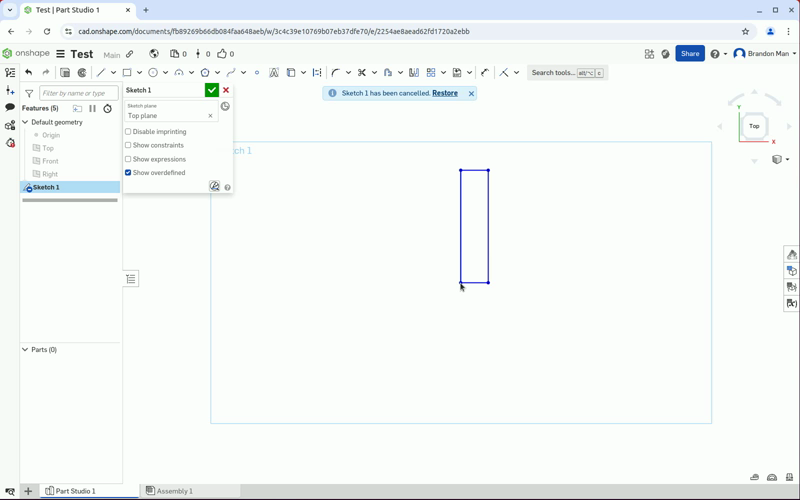
key_down(shift)
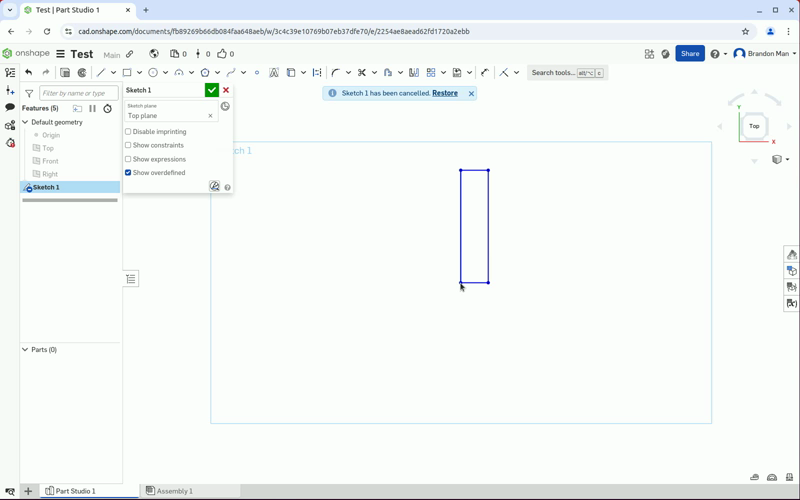
mouse_move(465, 278)
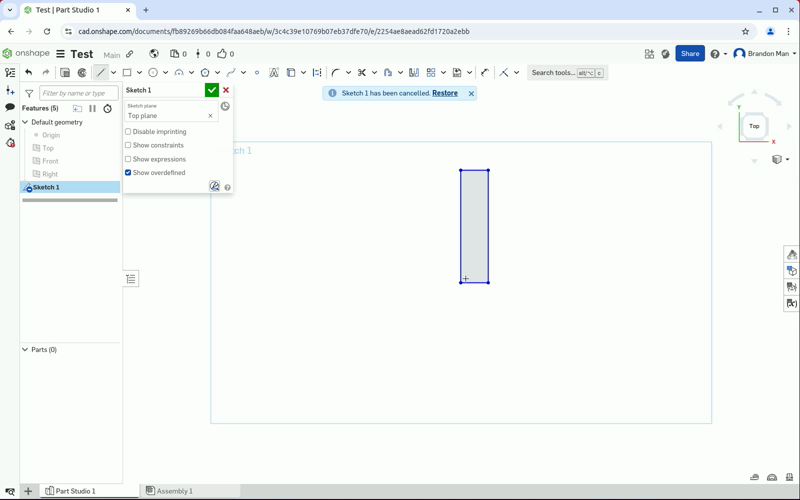
click(465, 278)
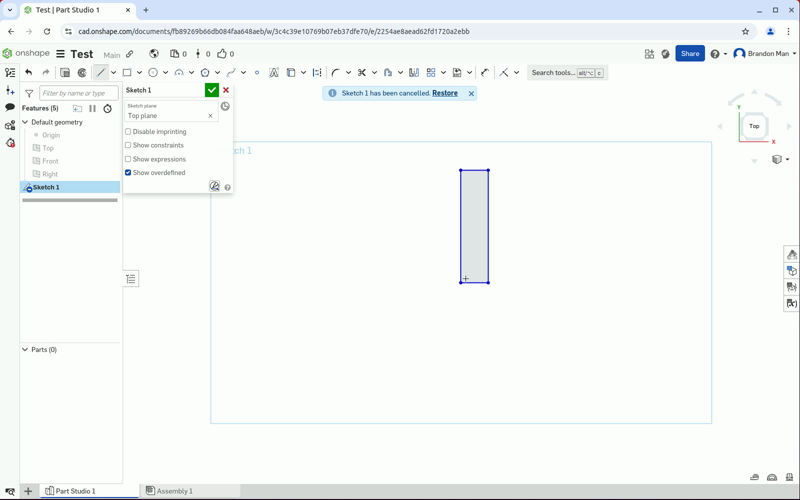
key_up(shift)
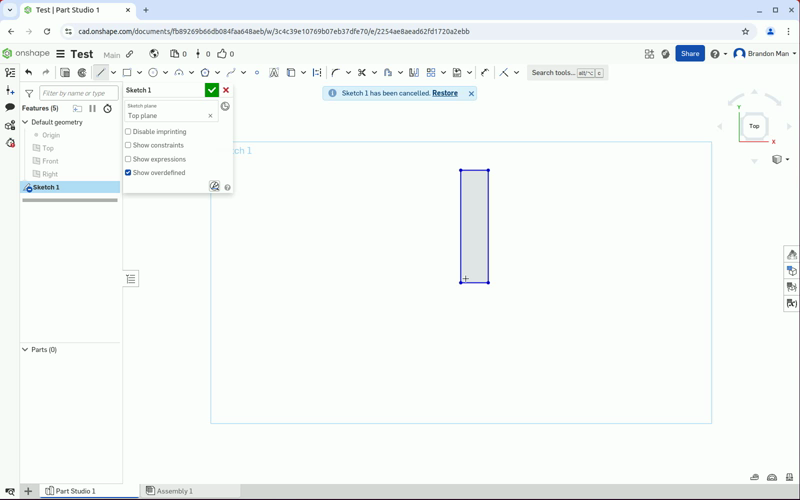
key_down(shift)
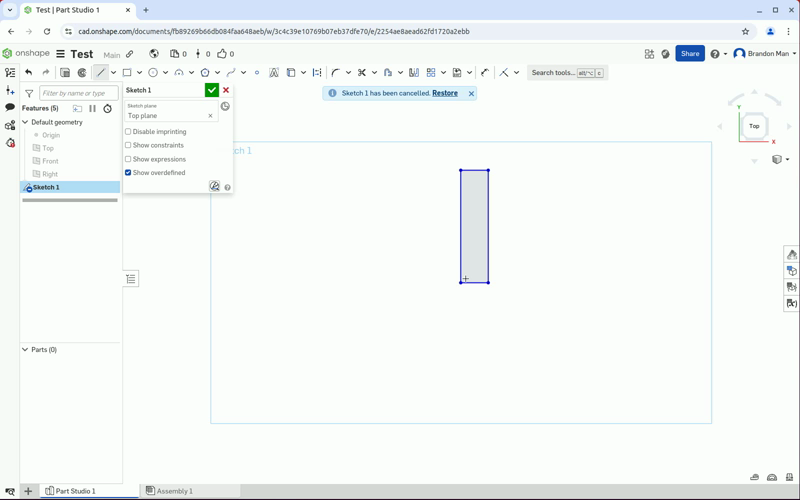
mouse_move(495, 278)
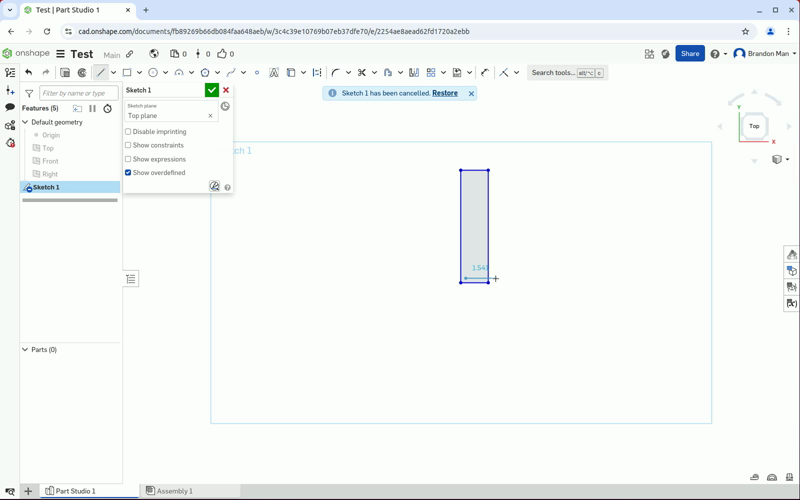
mouse_move(483, 278)
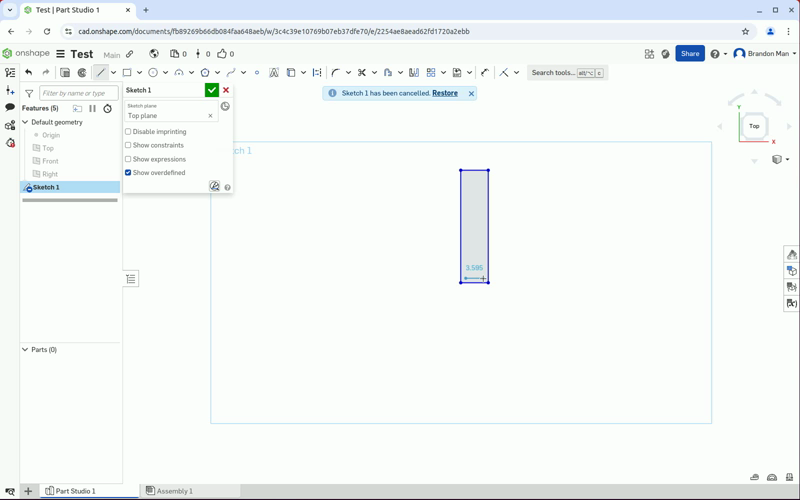
click(483, 278)
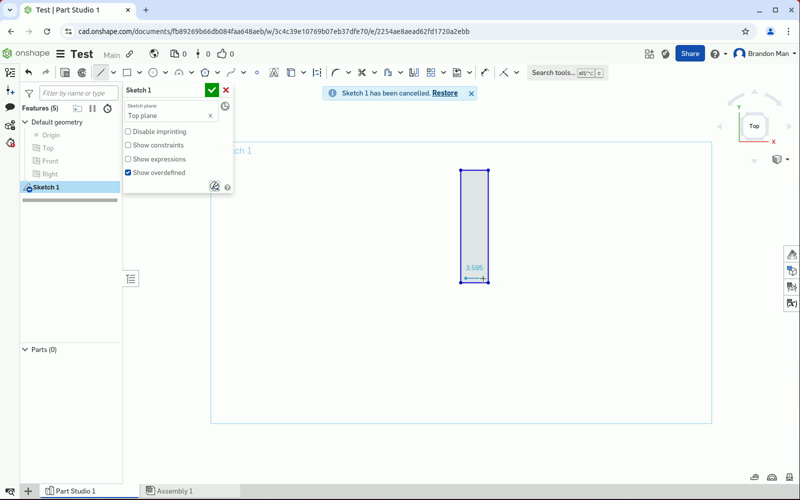
key_up(shift)
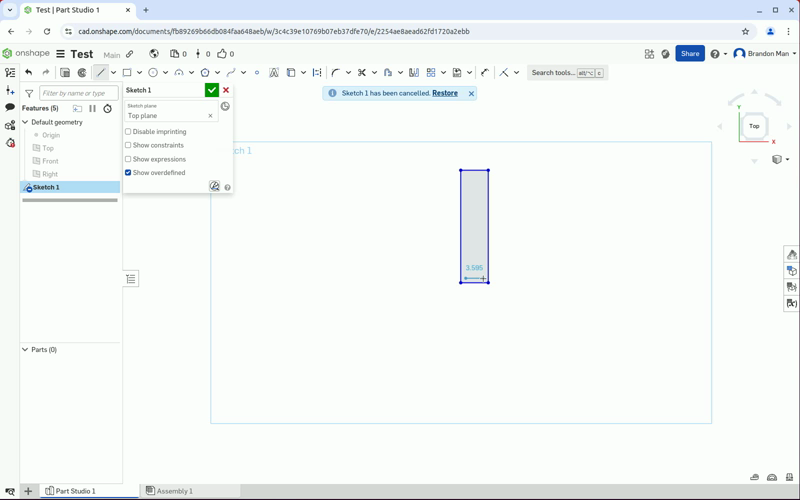
key_down(shift)
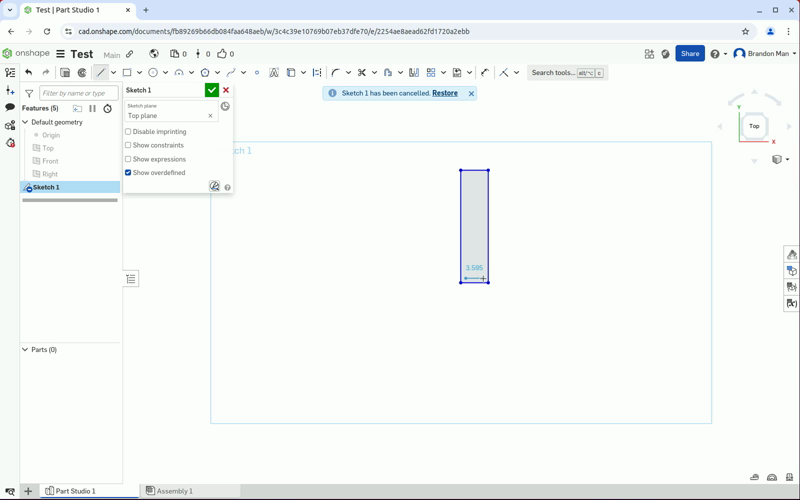
mouse_move(483, 175)
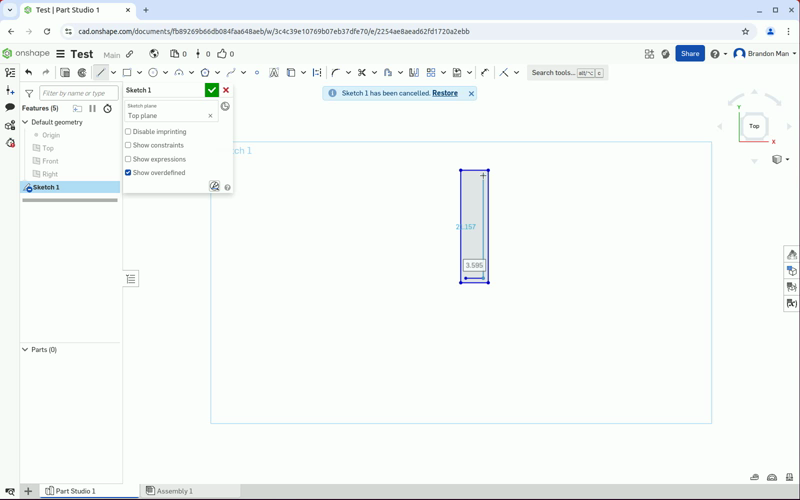
click(483, 175)
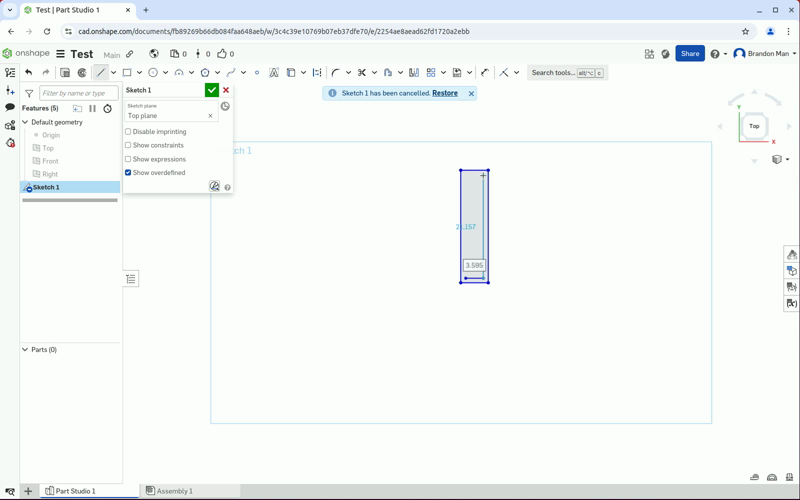
key_up(shift)
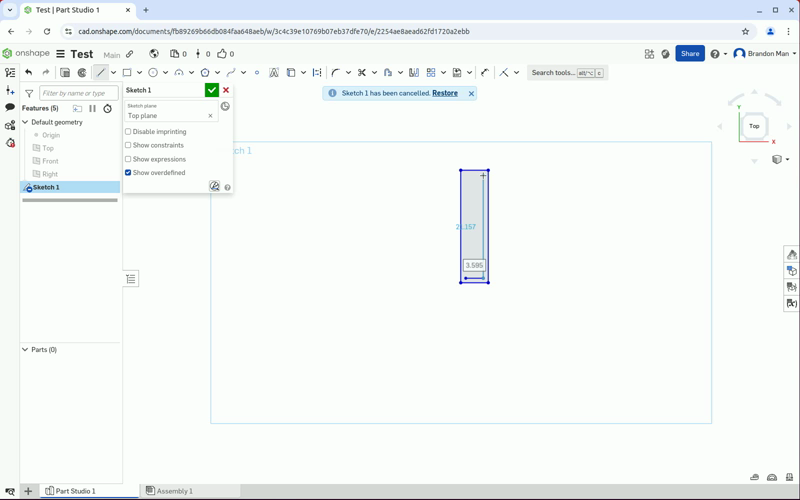
key_down(shift)
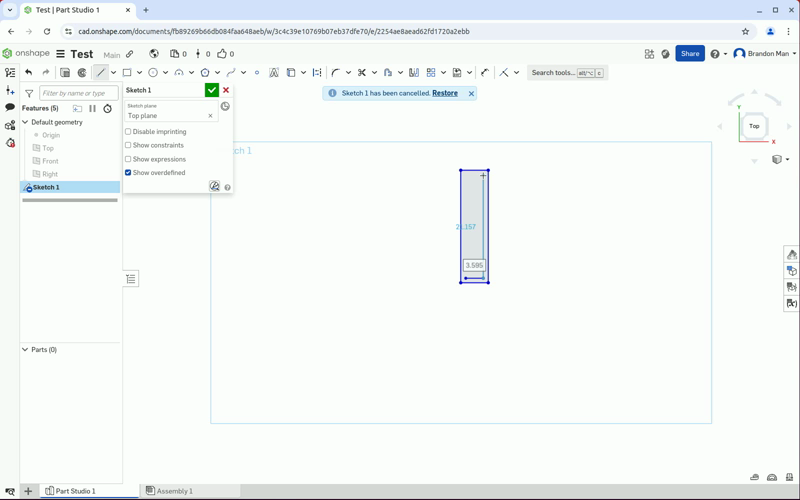
mouse_move(513, 175)
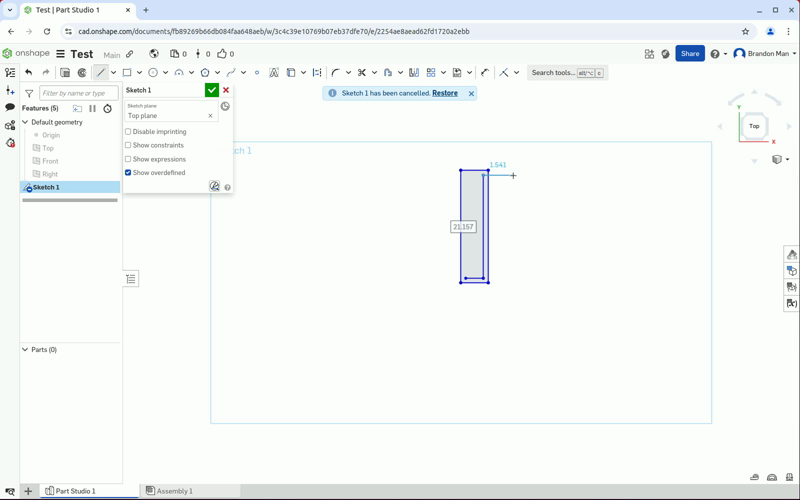
mouse_move(465, 175)
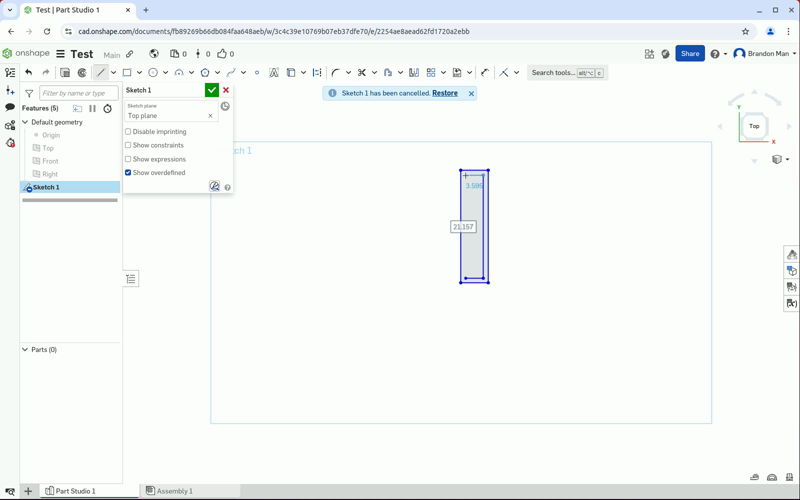
click(465, 175)
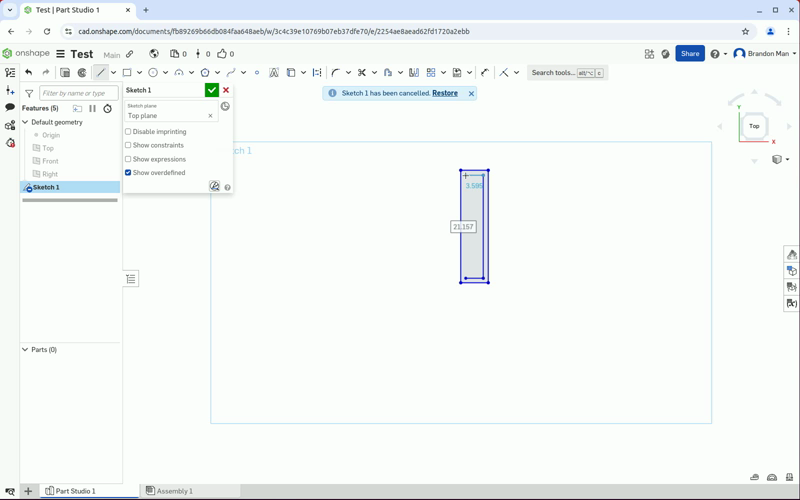
key_up(shift)
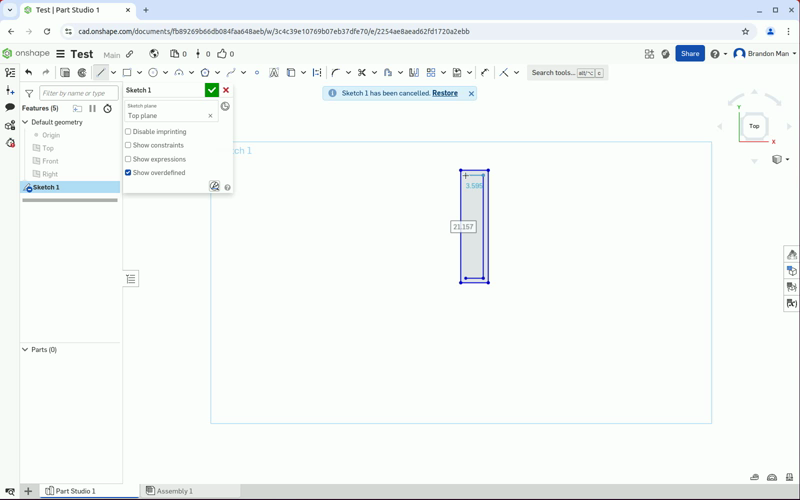
key_down(shift)
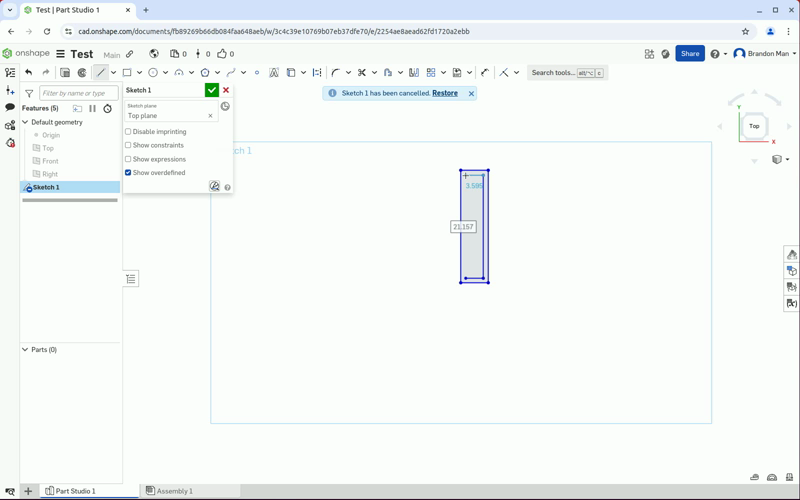
mouse_move(465, 278)
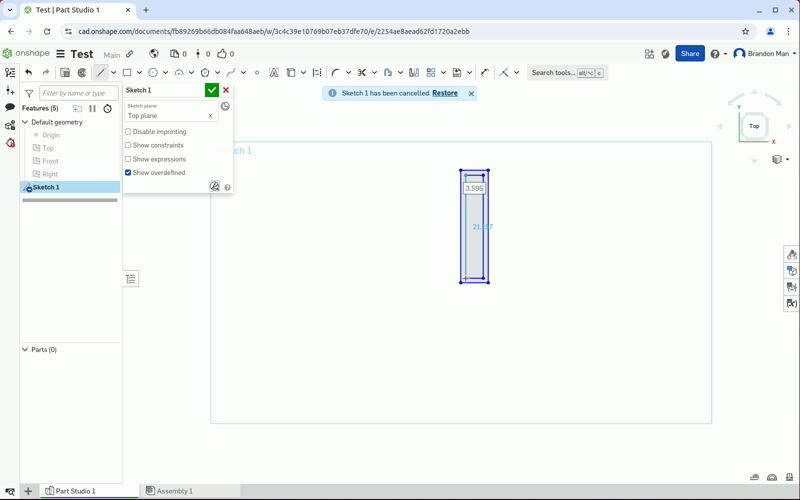
key_up(shift)
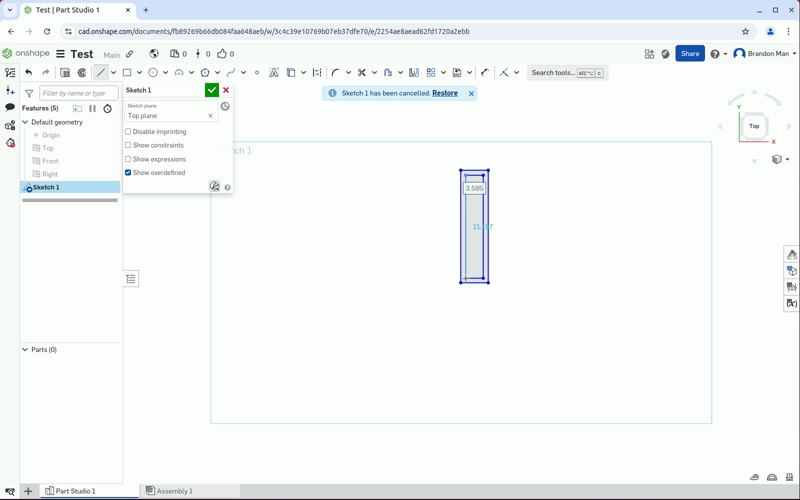
click(465, 278)
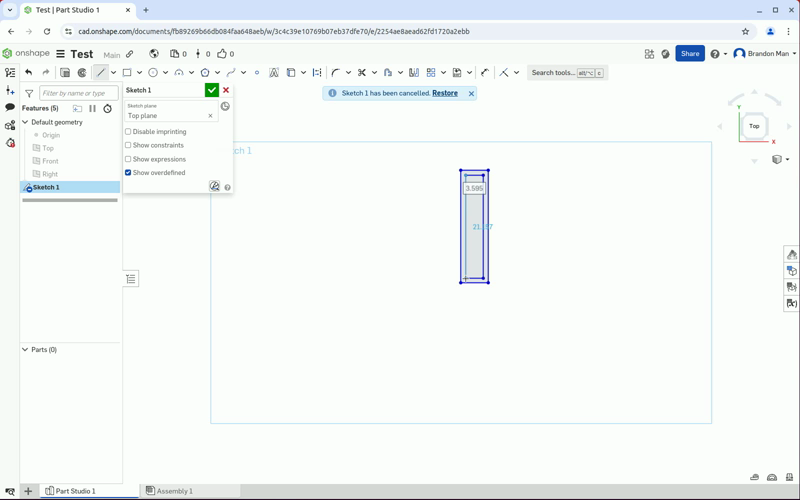
key(esc)
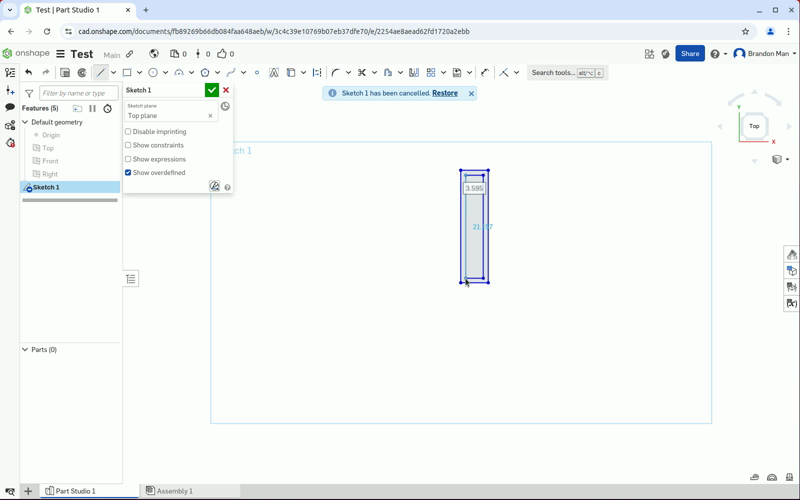
mouse_move(483, 173)
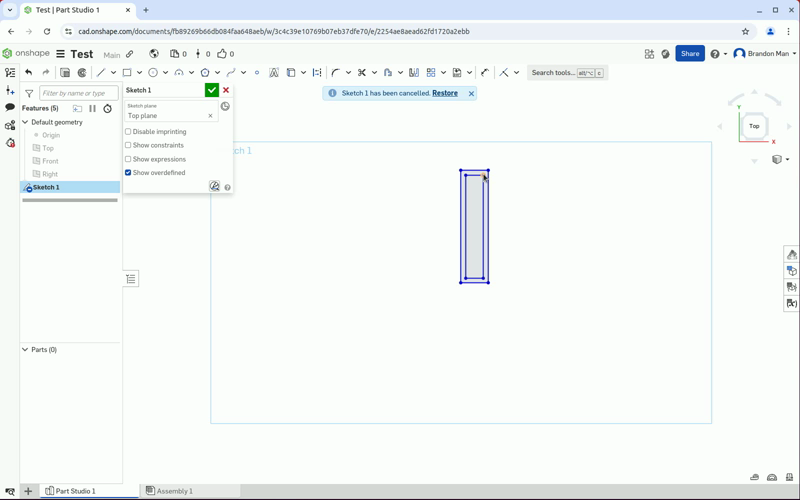
scroll(6)
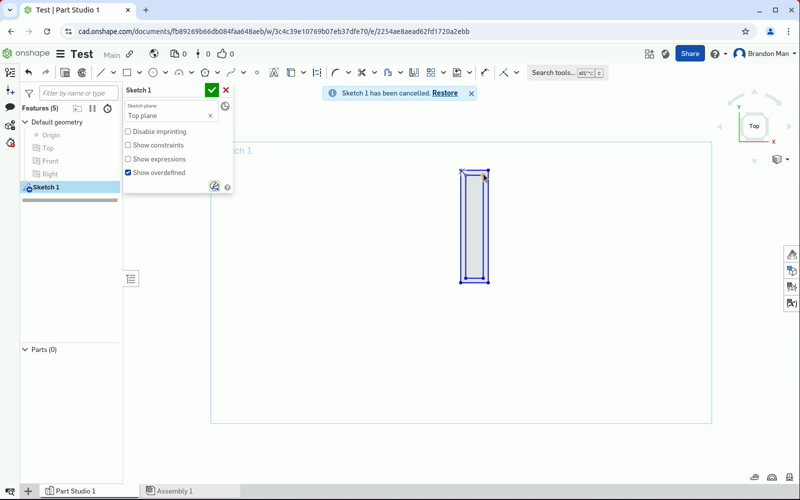
scroll(6)
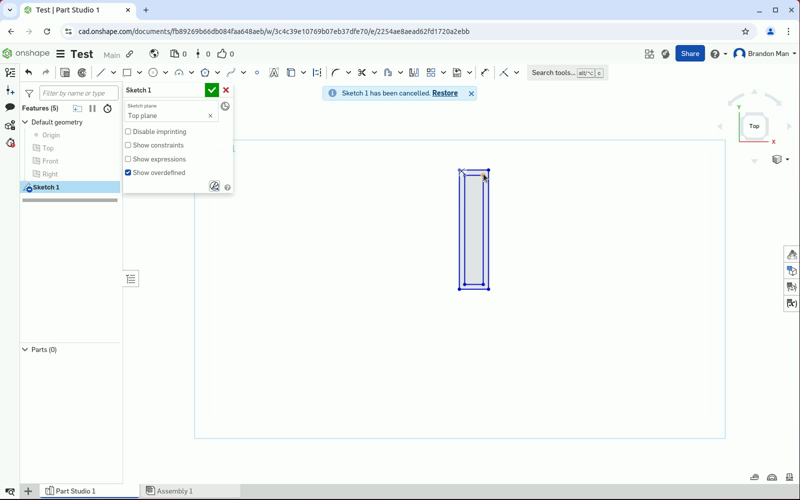
scroll(6)
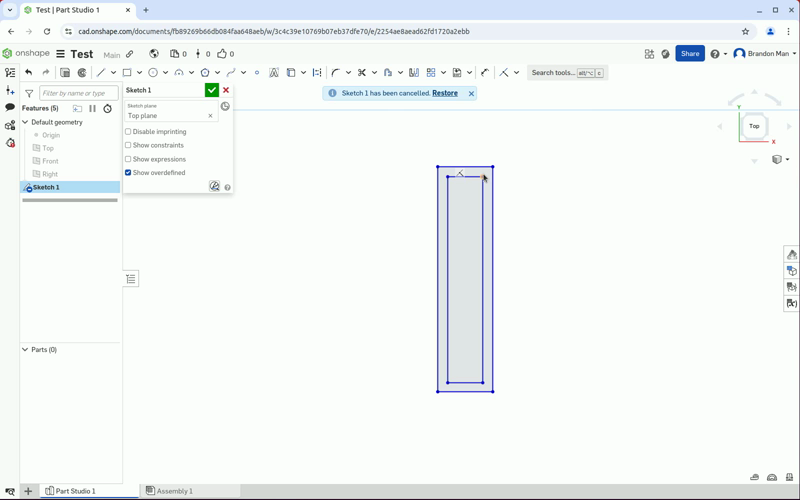
scroll(6)
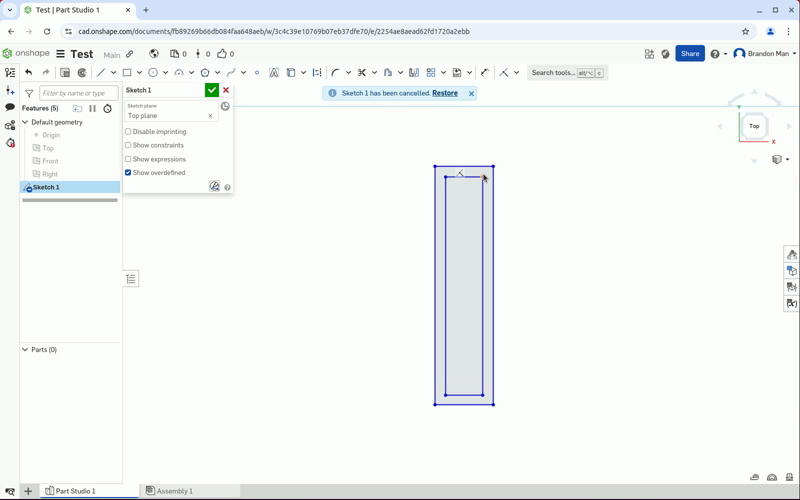
scroll(6)
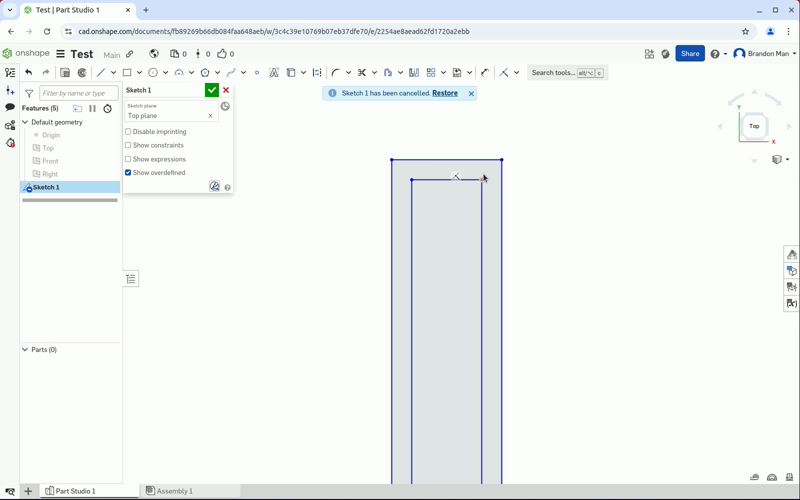
scroll(6)
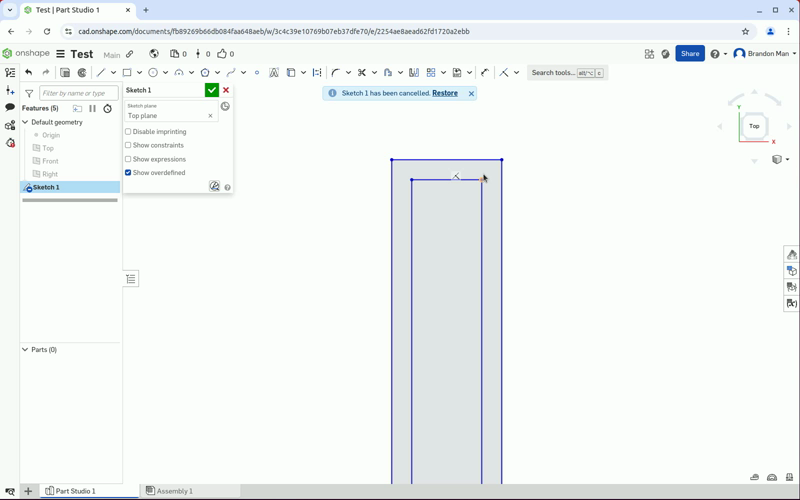
scroll(6)
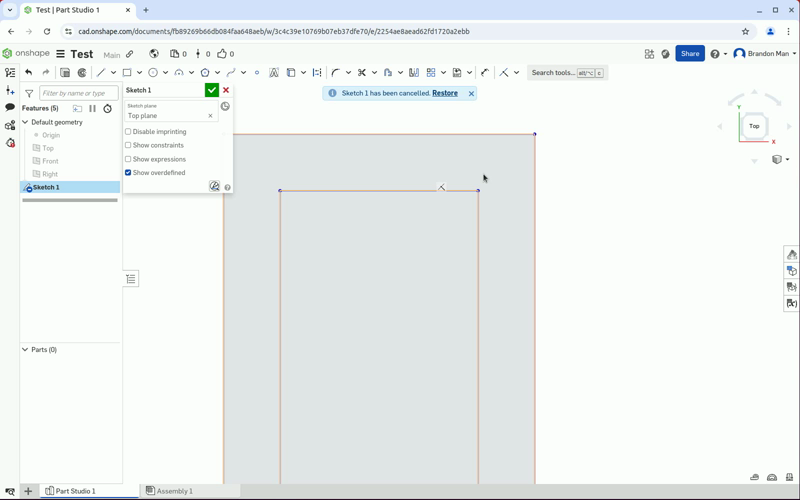
click(483, 173)
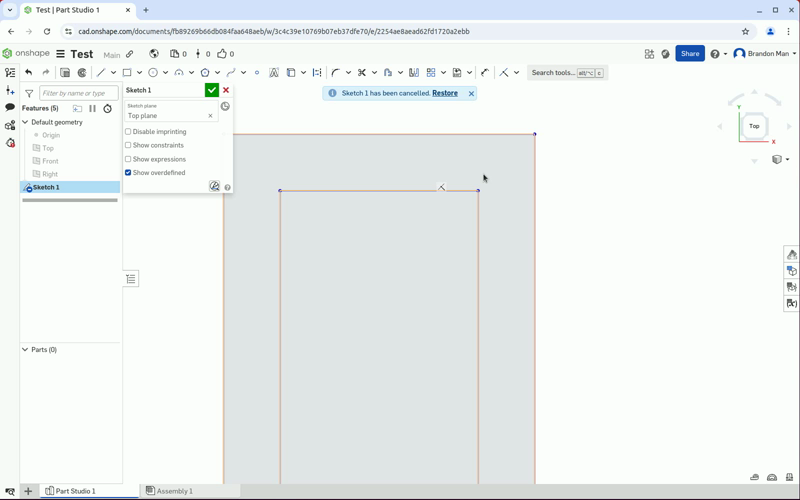
scroll(-6)
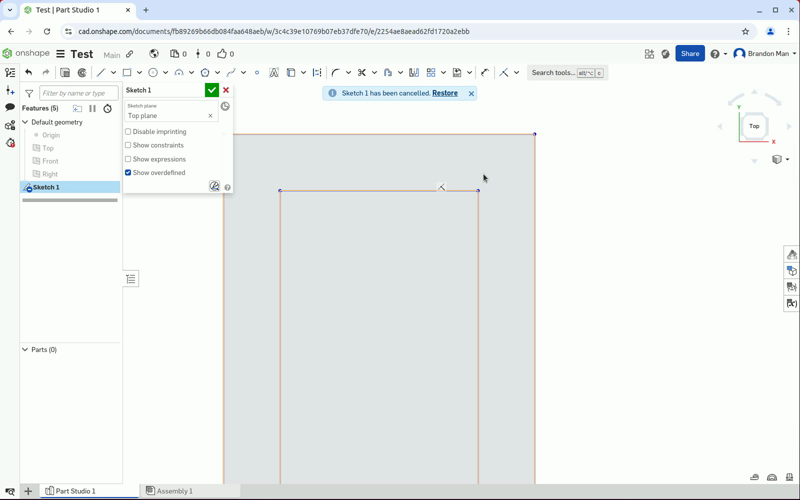
scroll(-6)
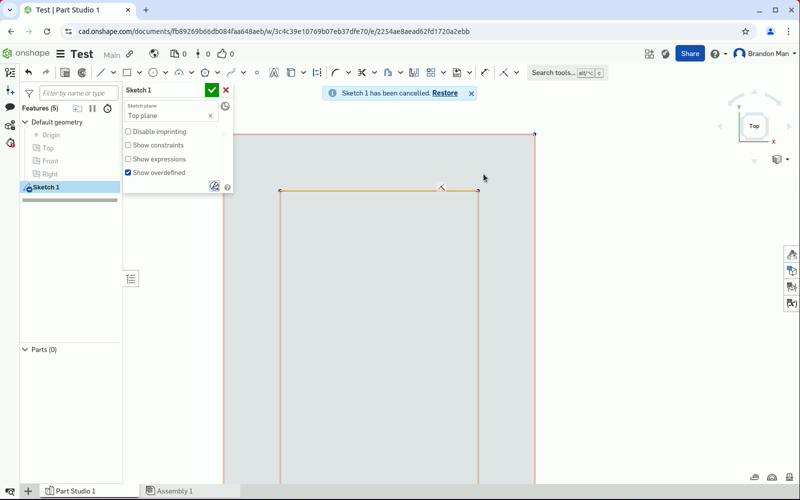
scroll(-6)
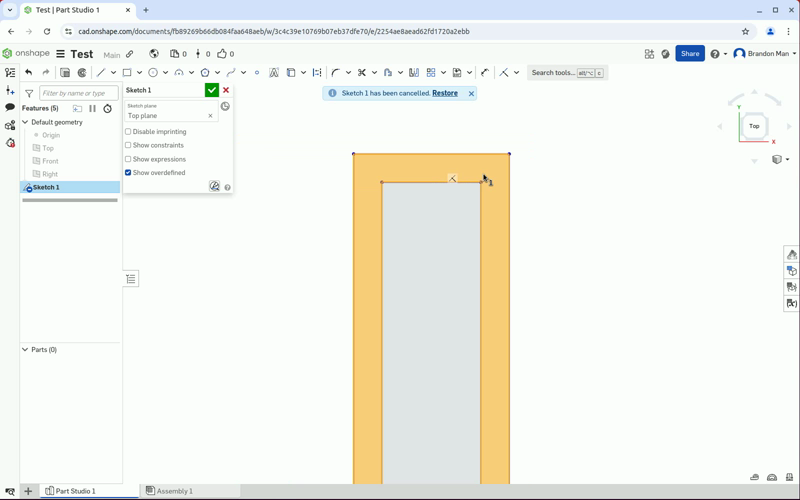
scroll(-6)
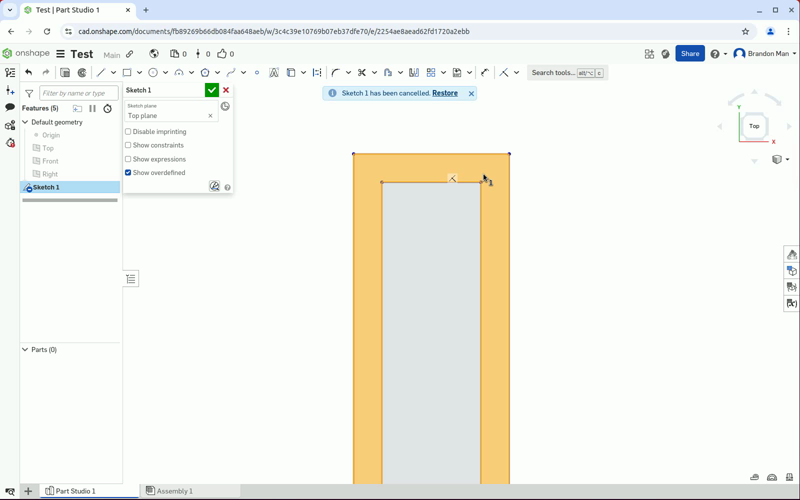
scroll(-6)
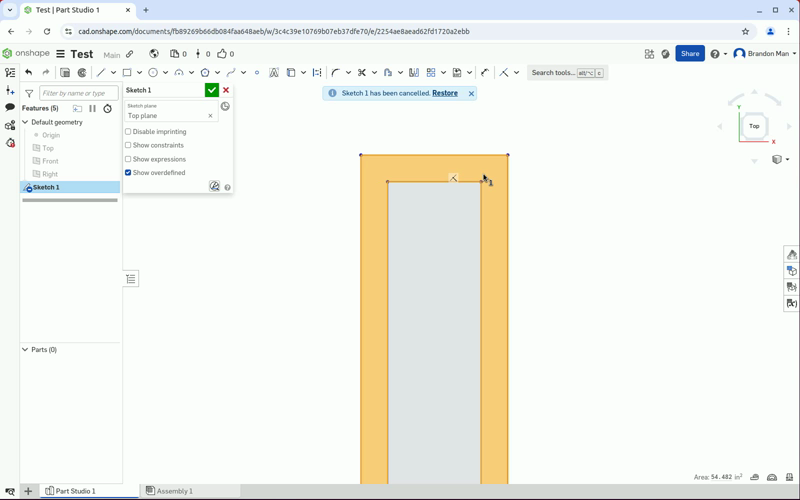
scroll(-6)
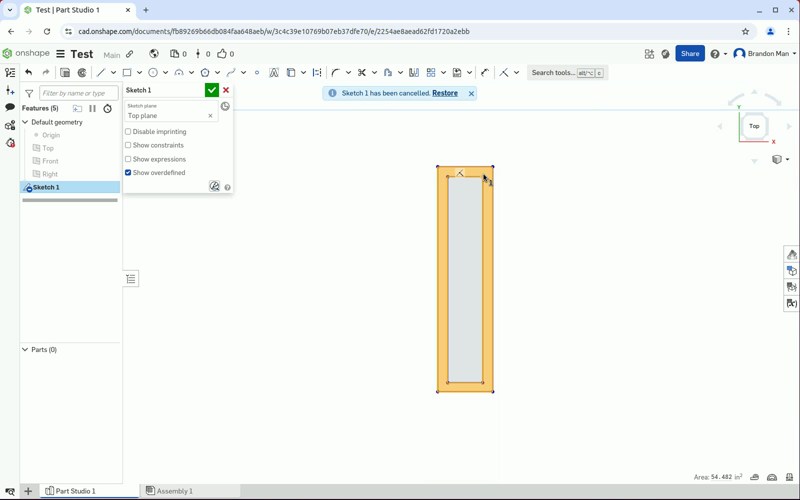
scroll(-6)
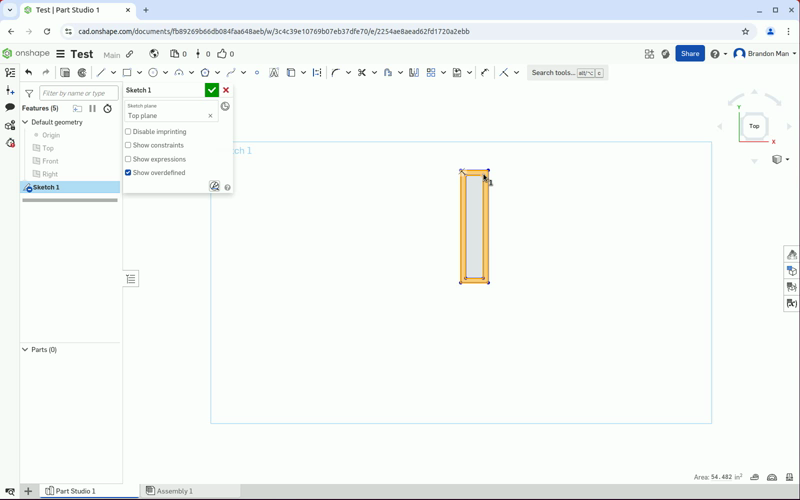
mouse_move(73, 352)
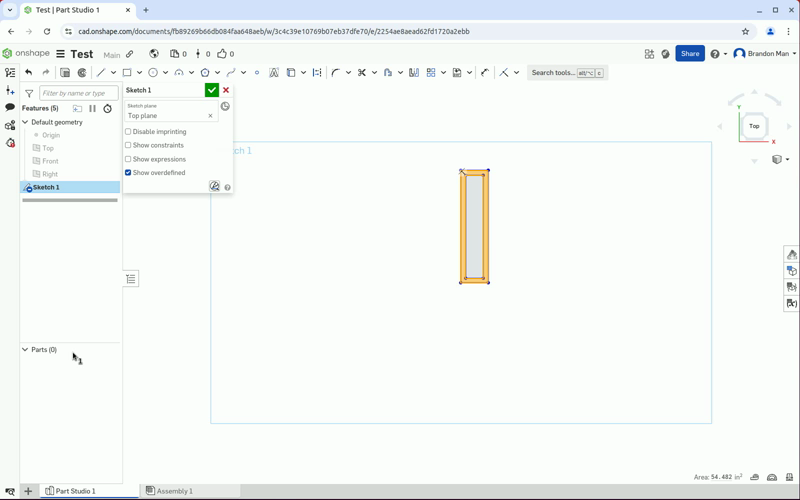
key(shift+y)
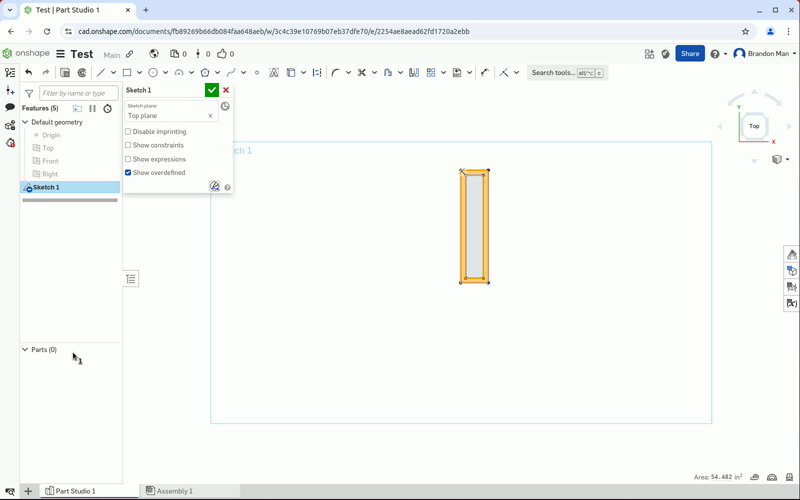
key(shift+e)
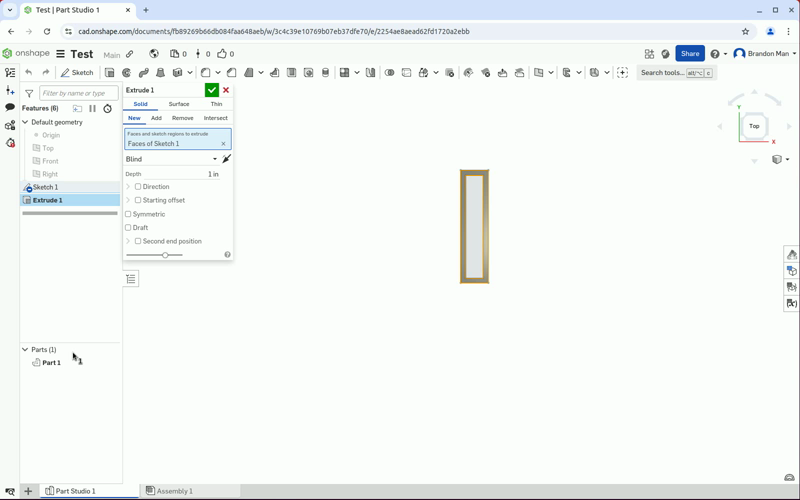
mouse_move(143, 106)
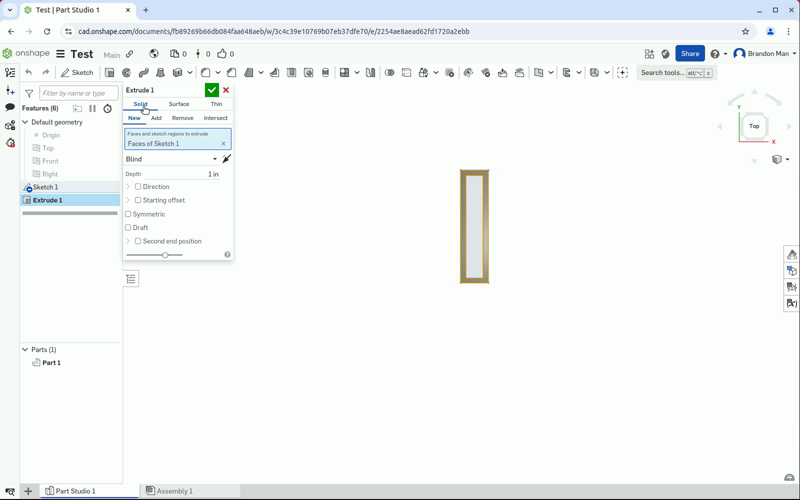
click(143, 106)
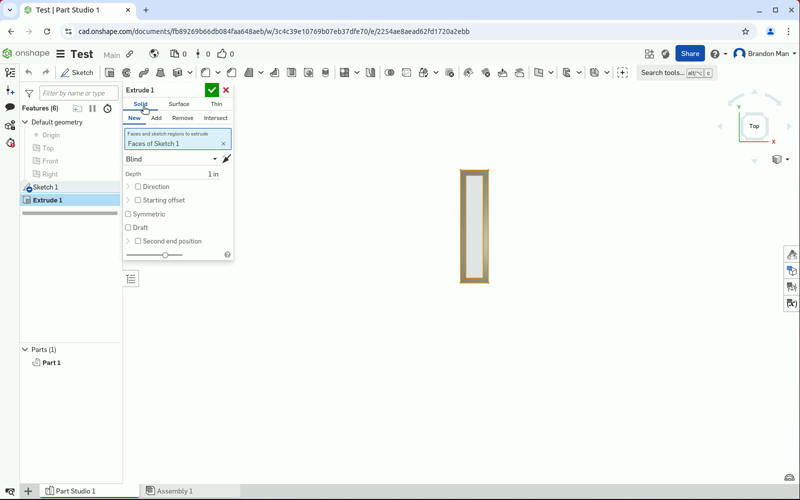
mouse_move(137, 120)
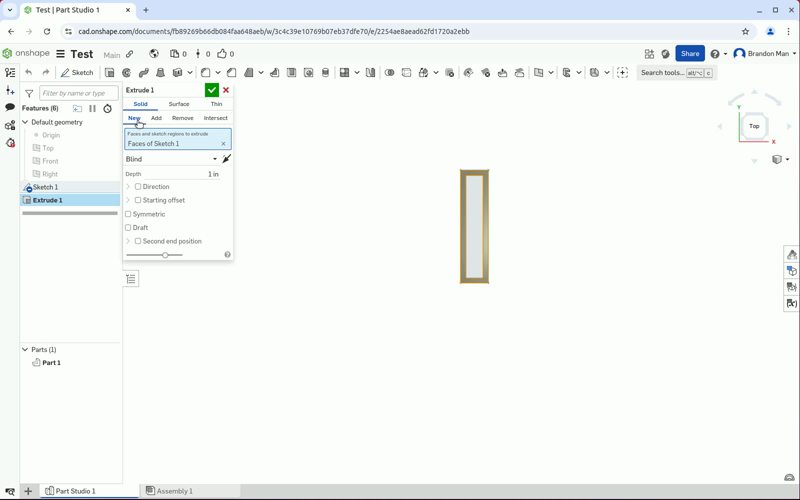
click(137, 120)
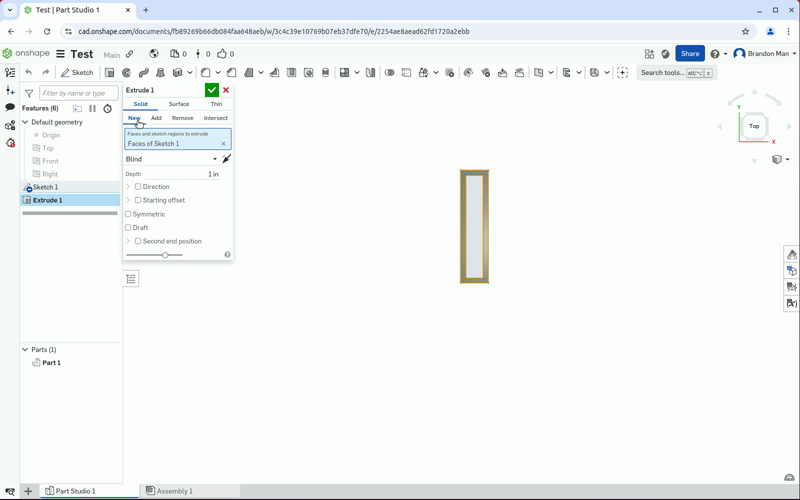
key(tab, 4)
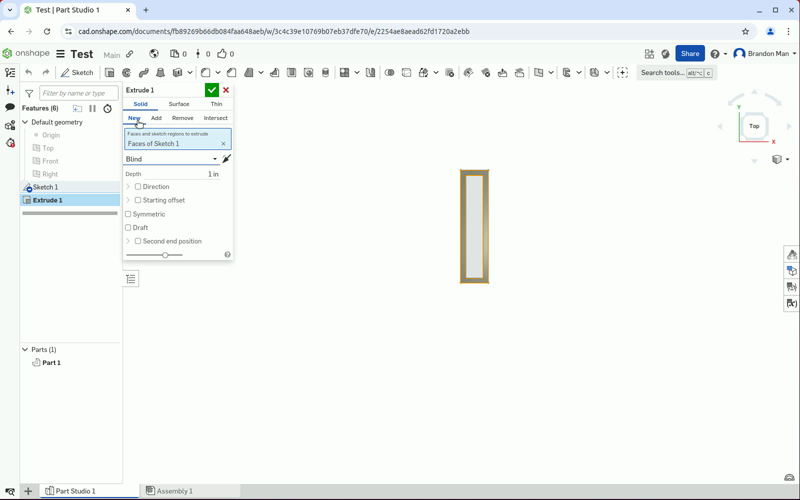
text(0.241)
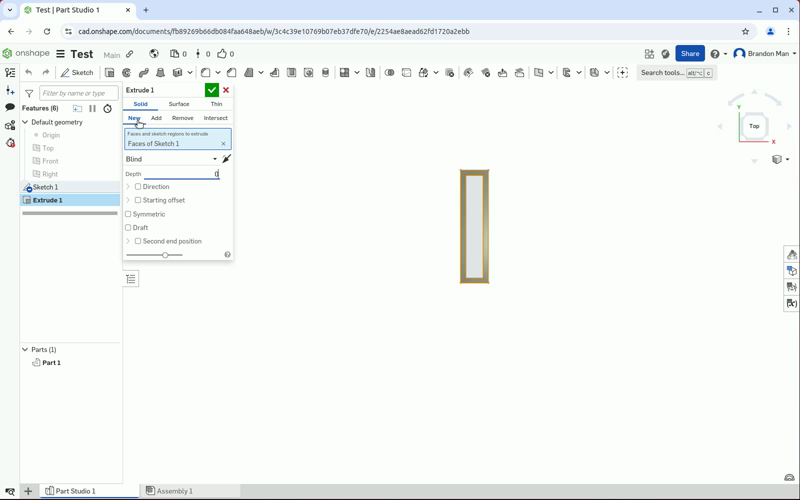
key(enter)
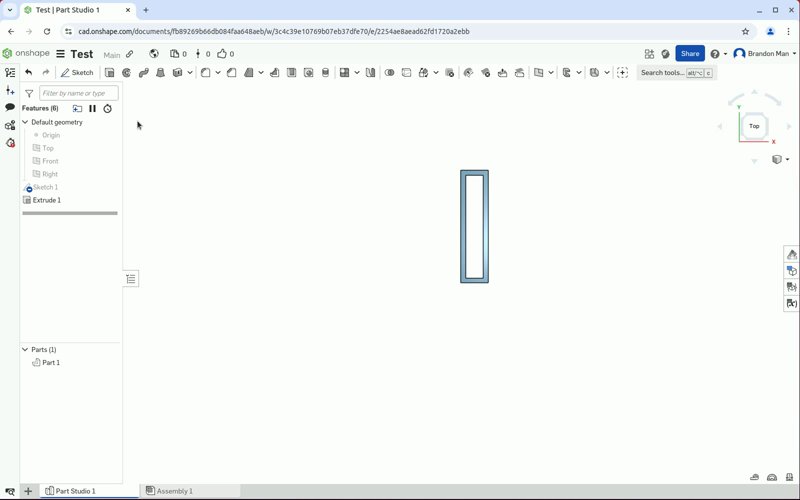
key(shift+h)
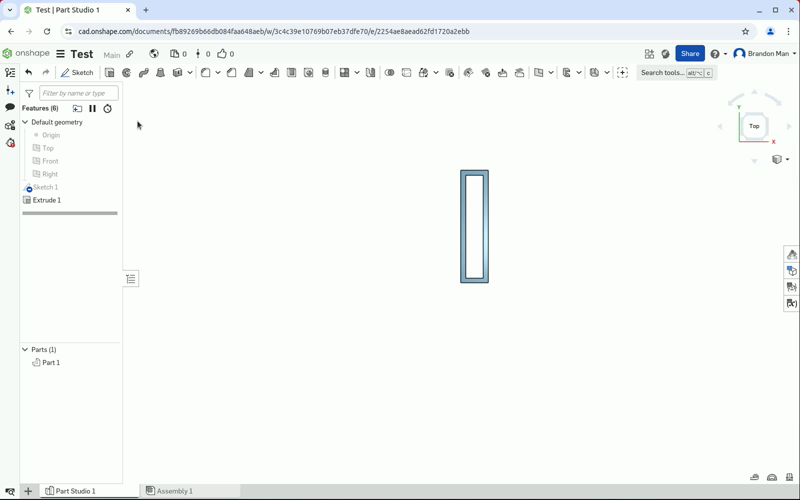
key(shift+h)
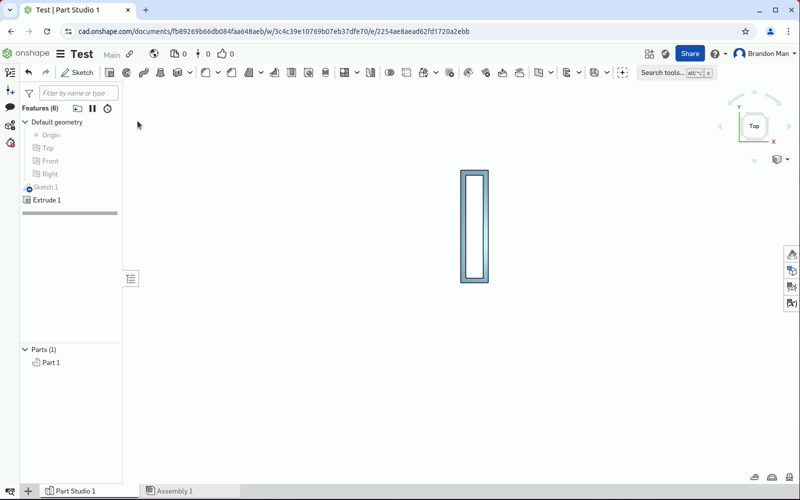
mouse_move(73, 189)
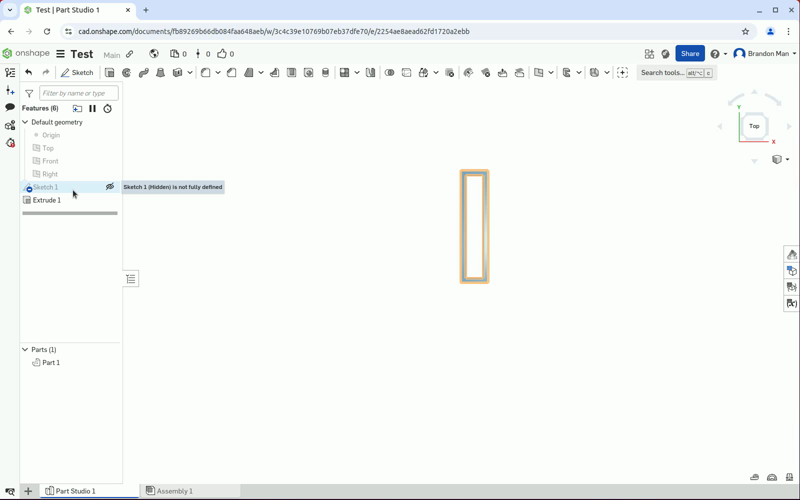
click(73, 189)
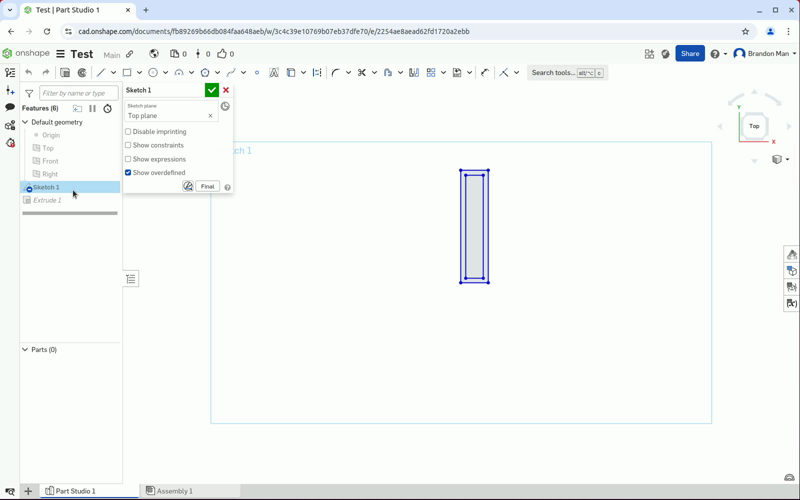
mouse_move(229, 92)
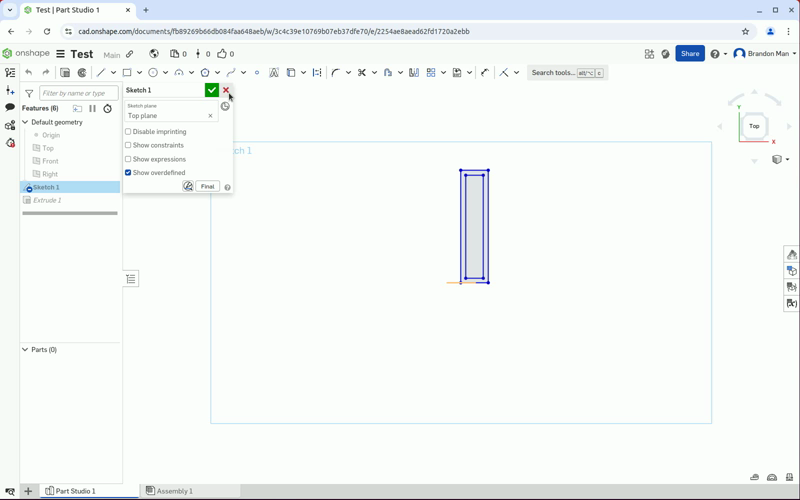
click(229, 92)
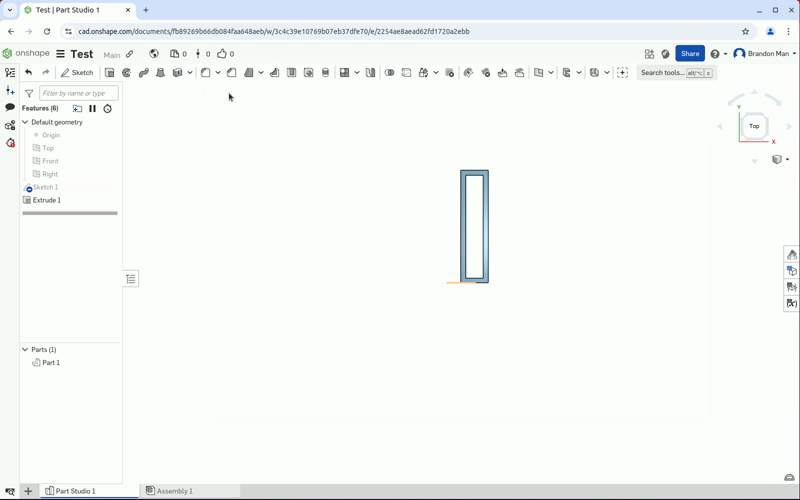
mouse_move(541, 75)
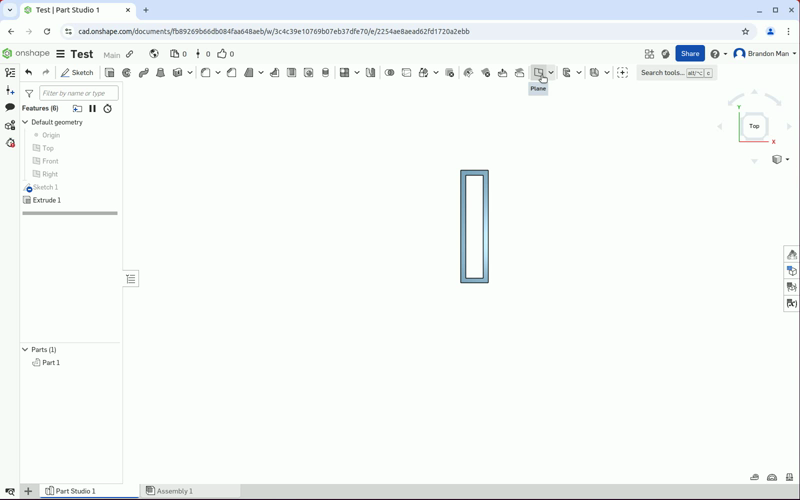
click(541, 75)
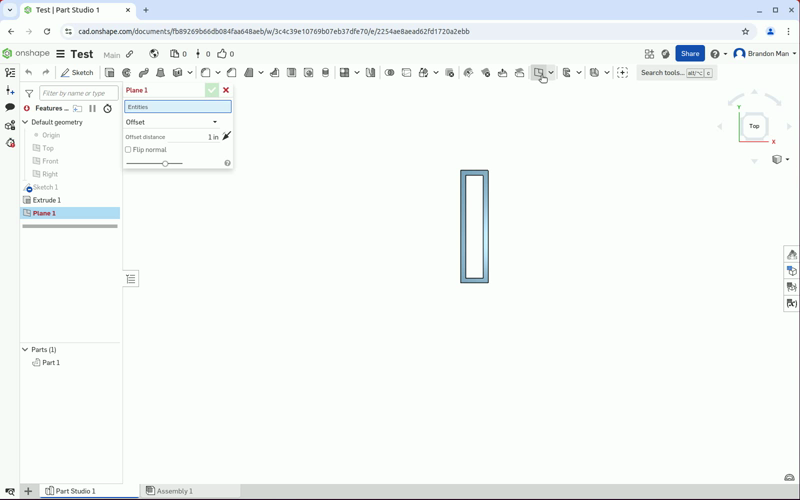
mouse_move(73, 150)
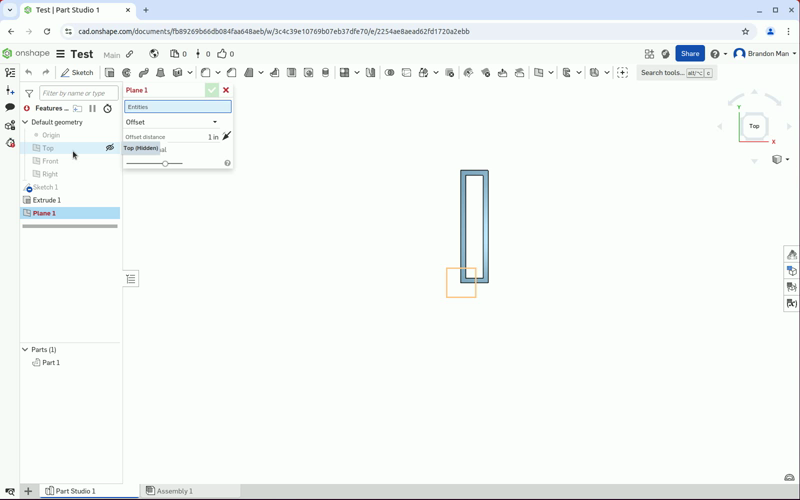
click(73, 150)
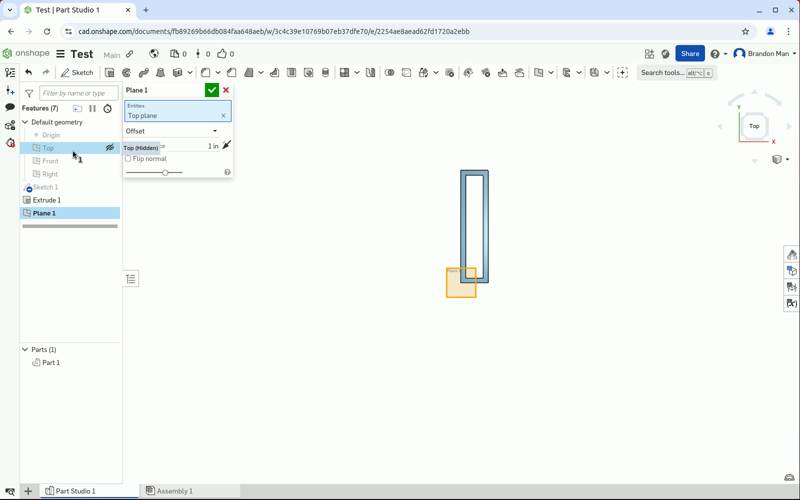
key(tab, 2)
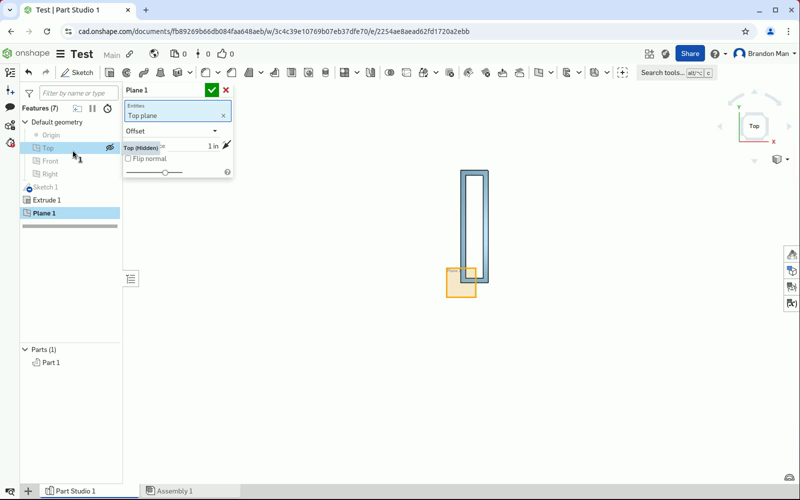
text(0.246)
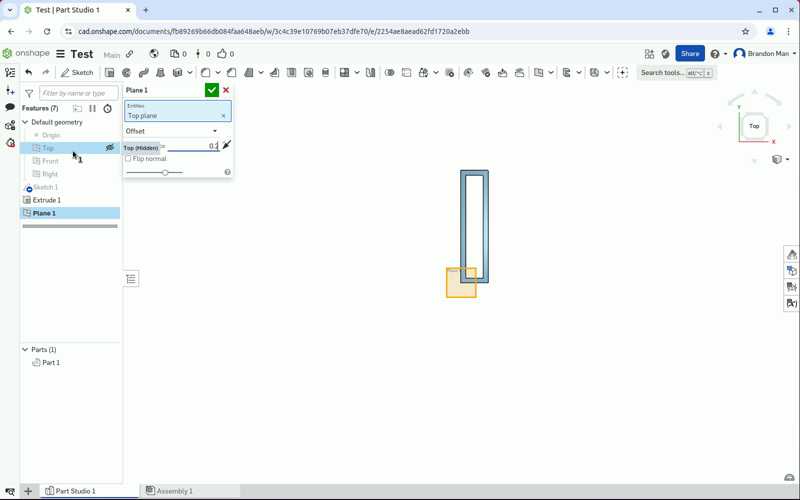
key(enter, 2)
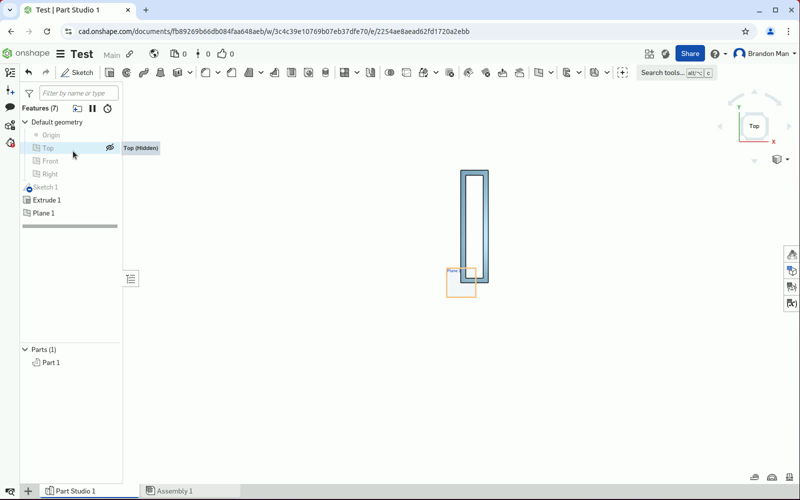
key(shift+s)
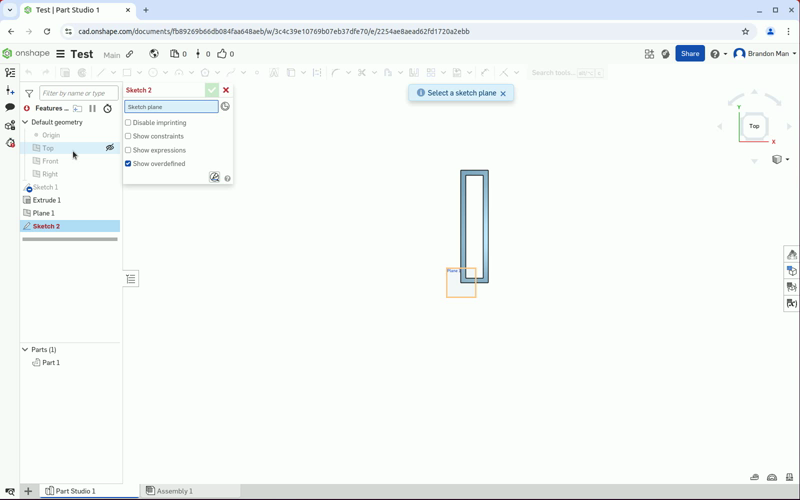
mouse_move(73, 215)
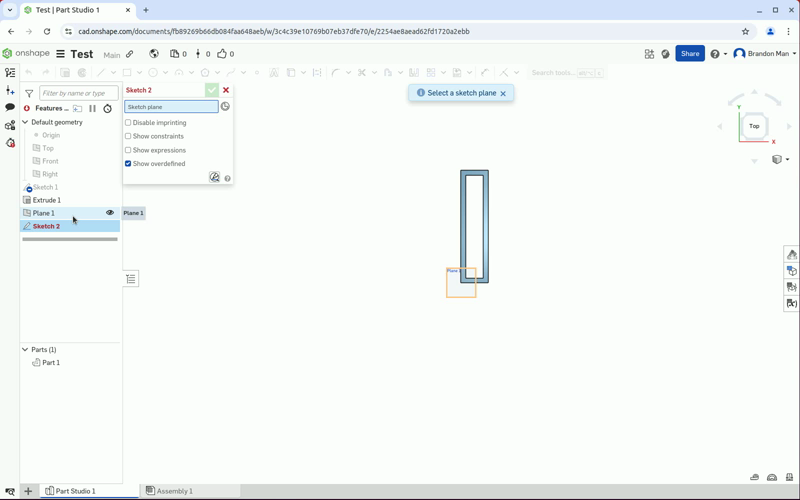
click(73, 215)
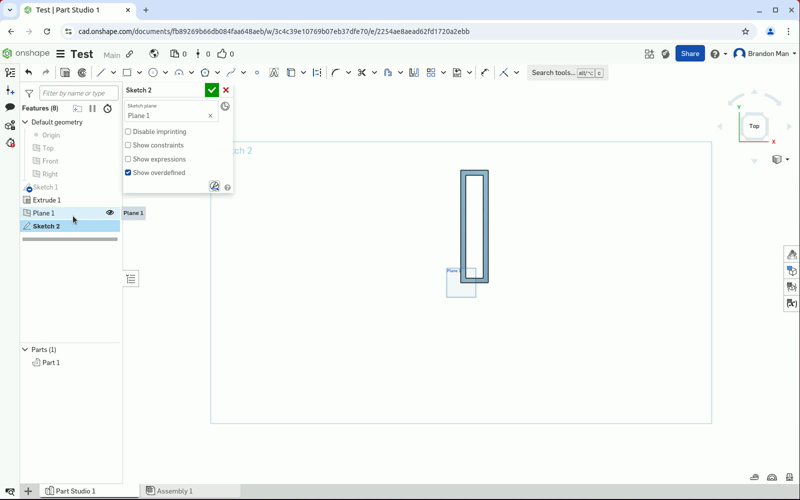
mouse_move(73, 352)
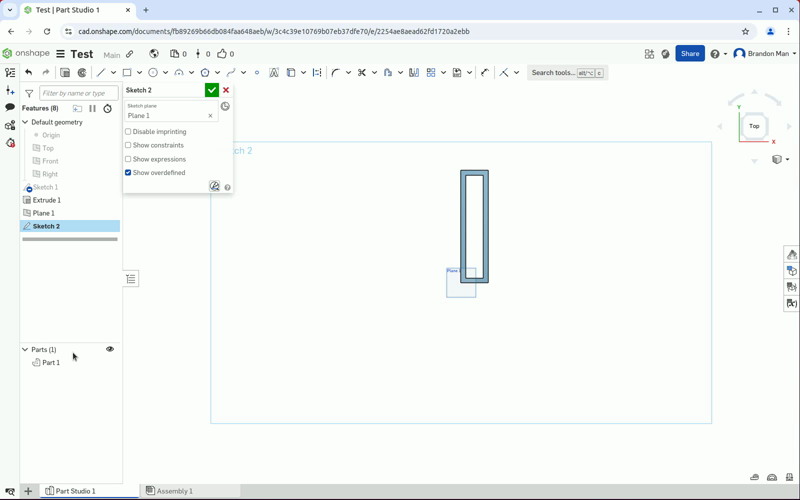
key(y)
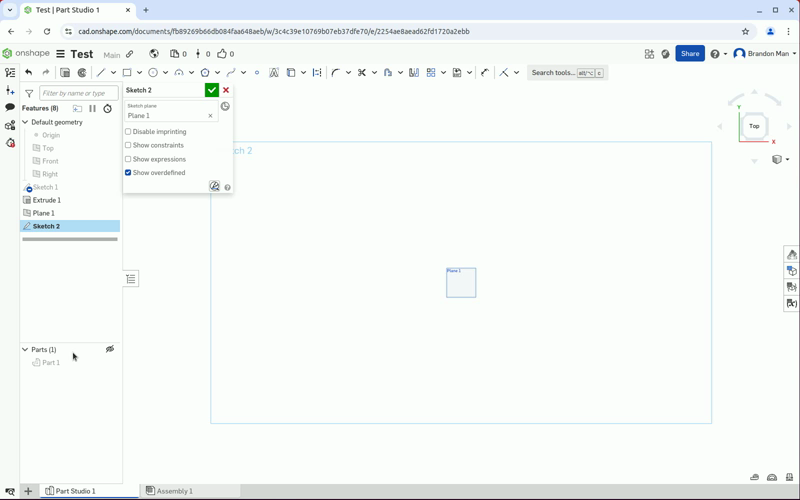
key(l)
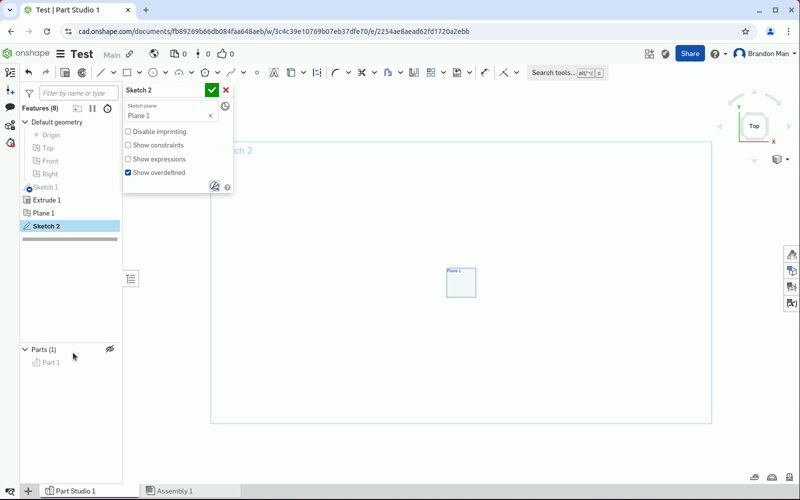
key_down(shift)
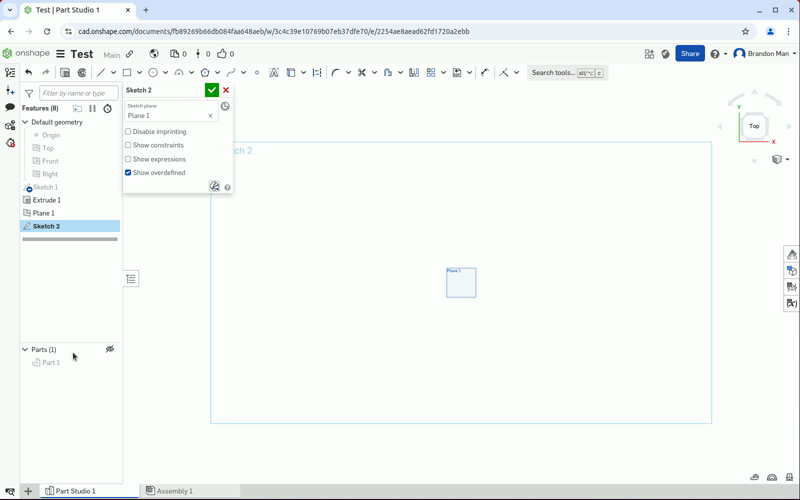
mouse_move(465, 278)
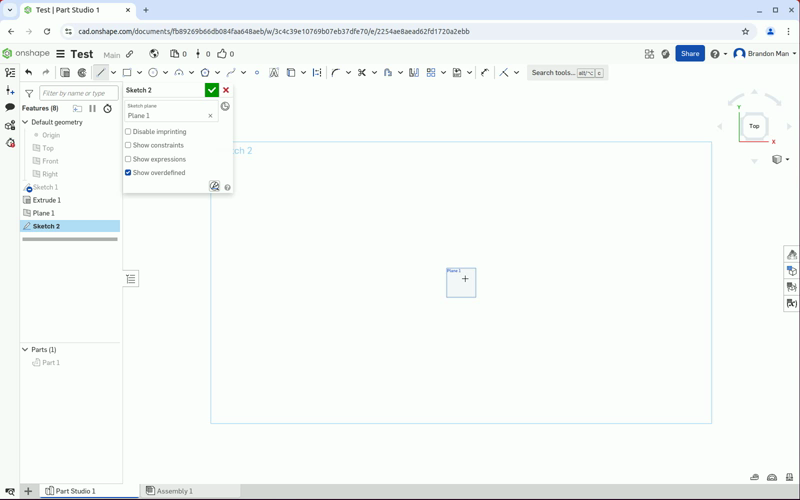
click(465, 278)
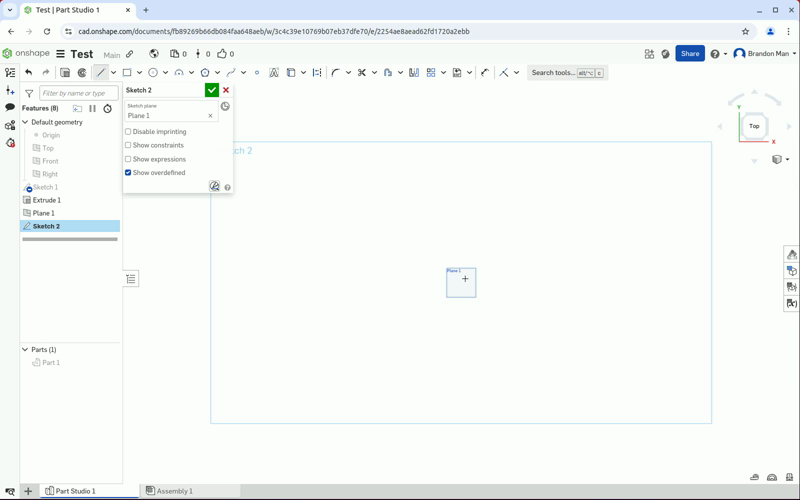
key_up(shift)
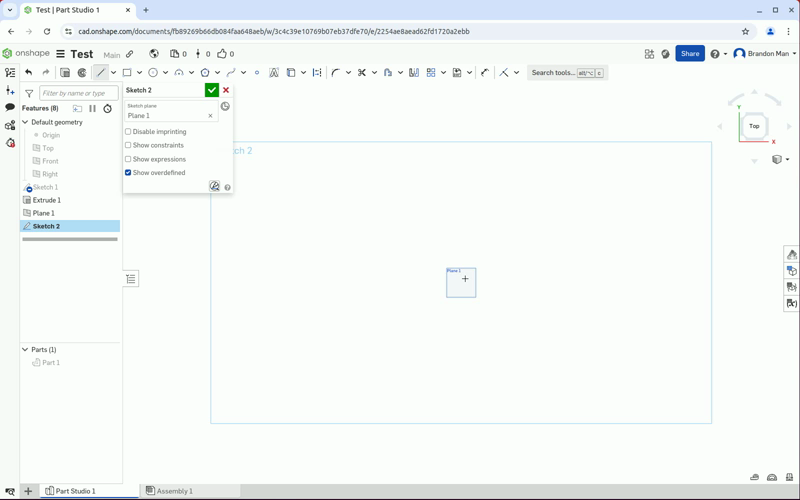
key_down(shift)
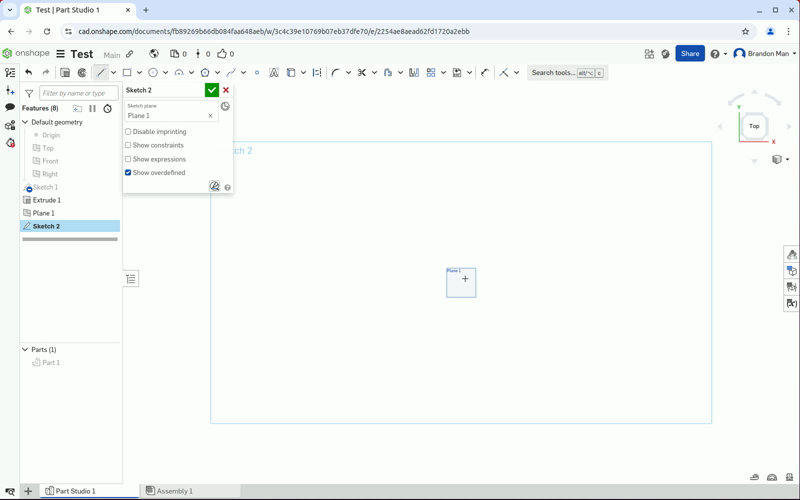
mouse_move(495, 278)
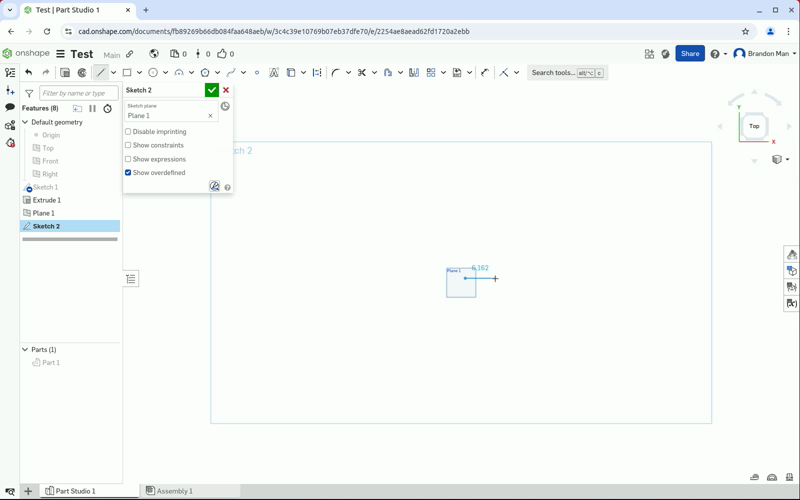
mouse_move(482, 278)
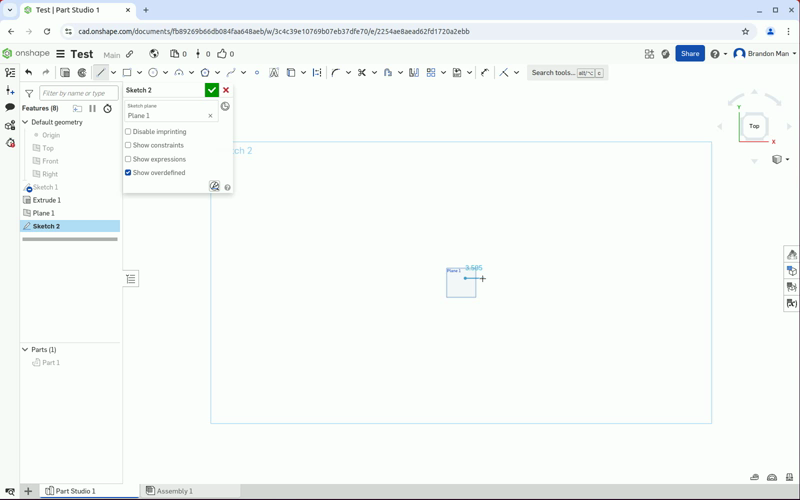
click(482, 278)
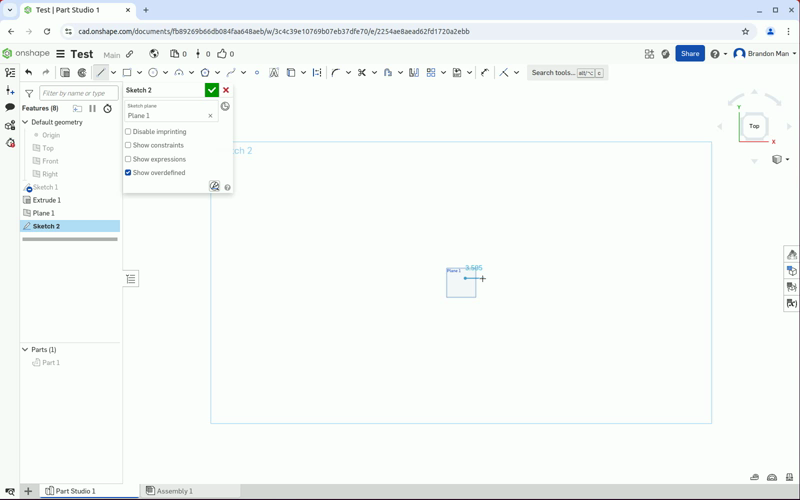
key_up(shift)
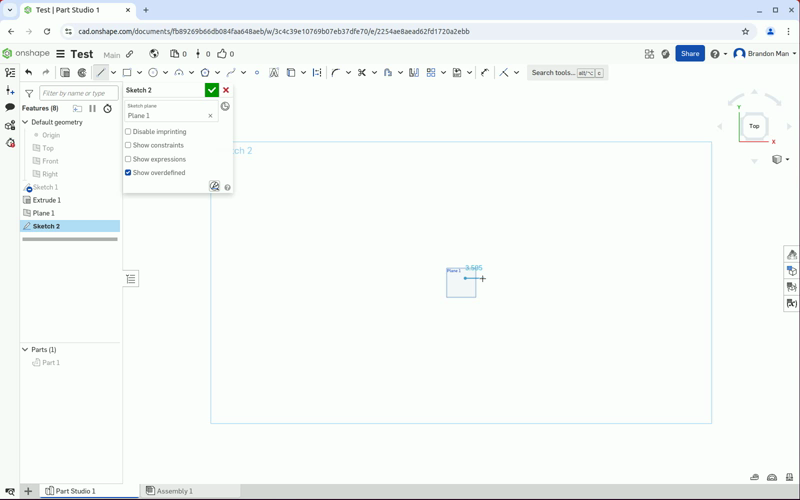
key_down(shift)
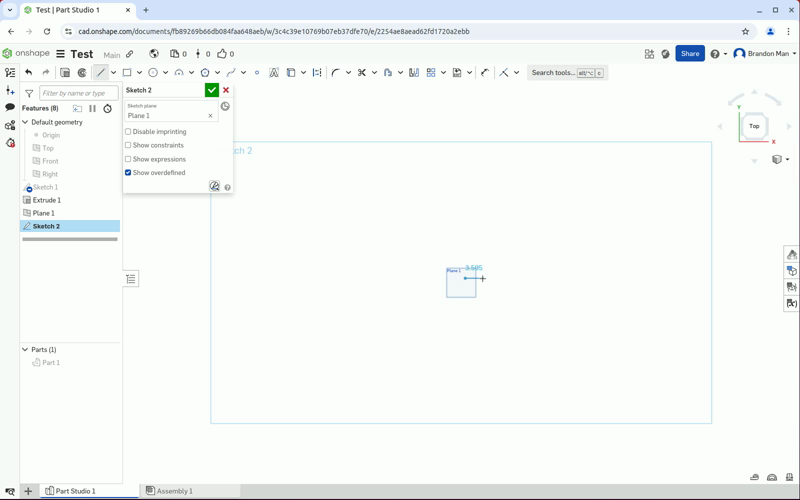
mouse_move(482, 176)
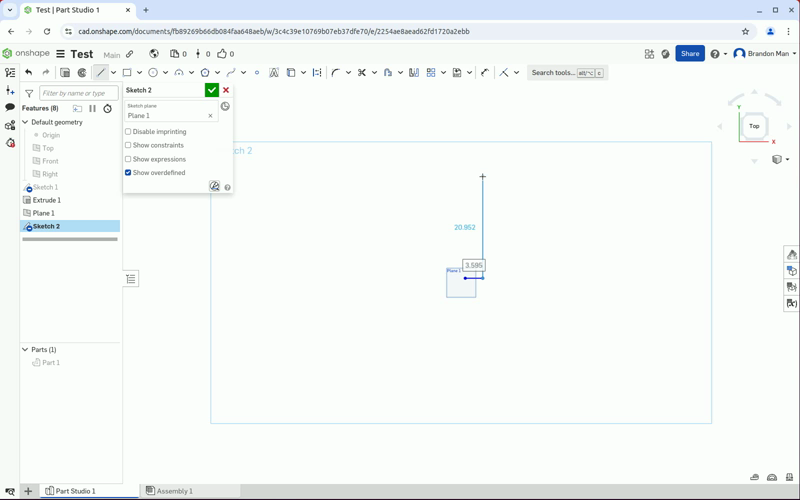
click(482, 176)
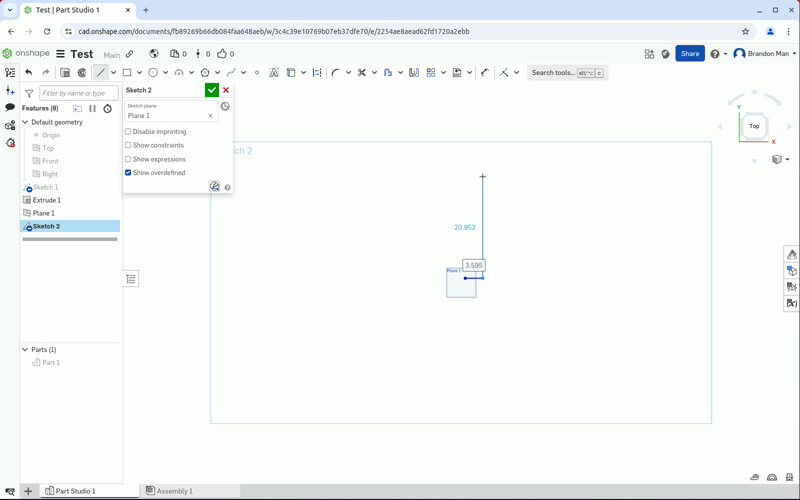
key_up(shift)
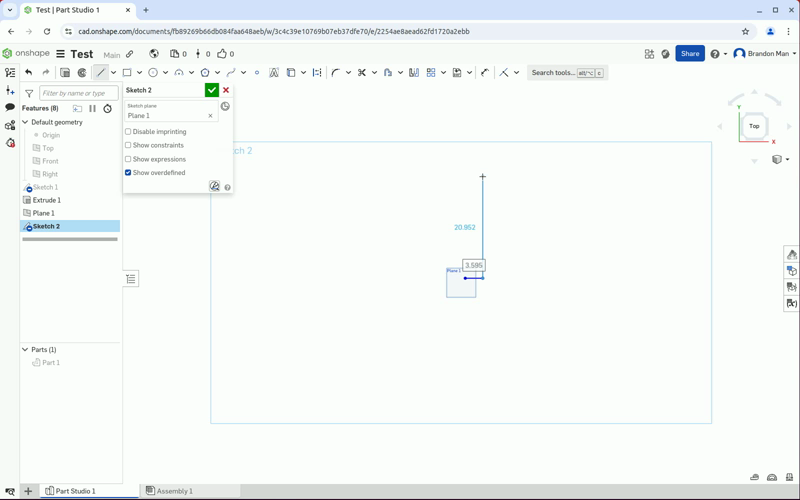
key_down(shift)
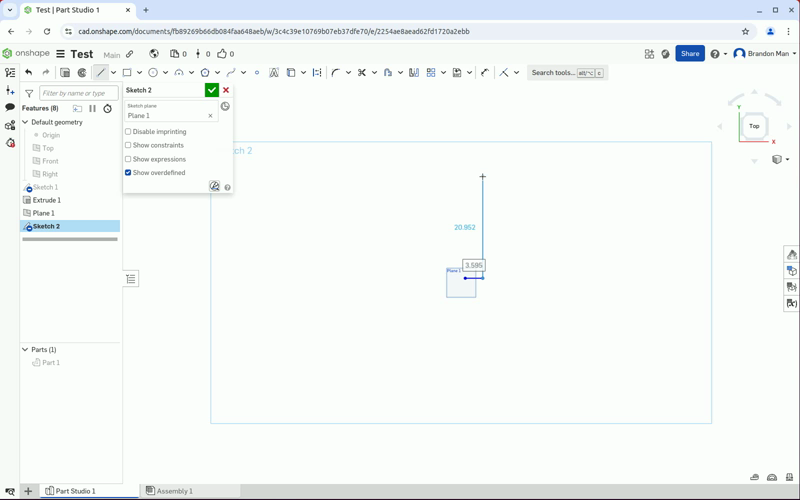
mouse_move(512, 176)
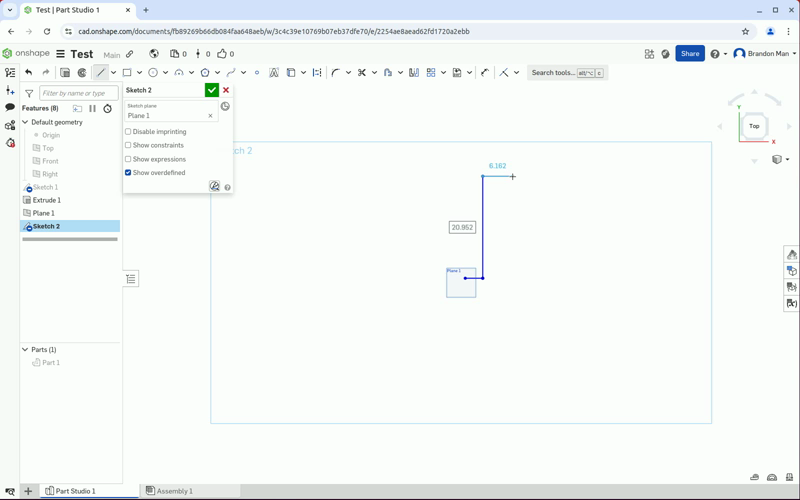
mouse_move(465, 176)
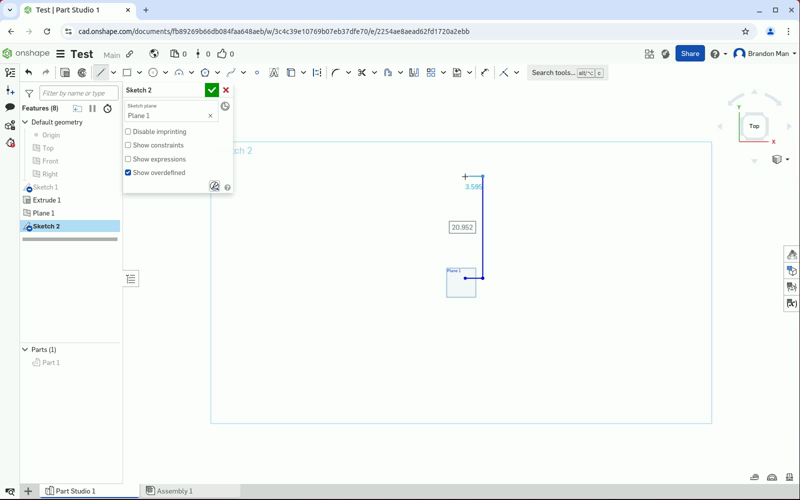
click(465, 176)
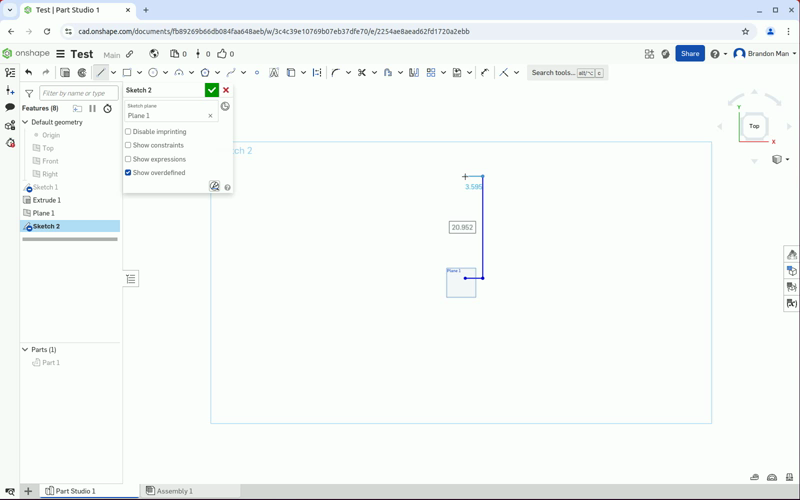
key_up(shift)
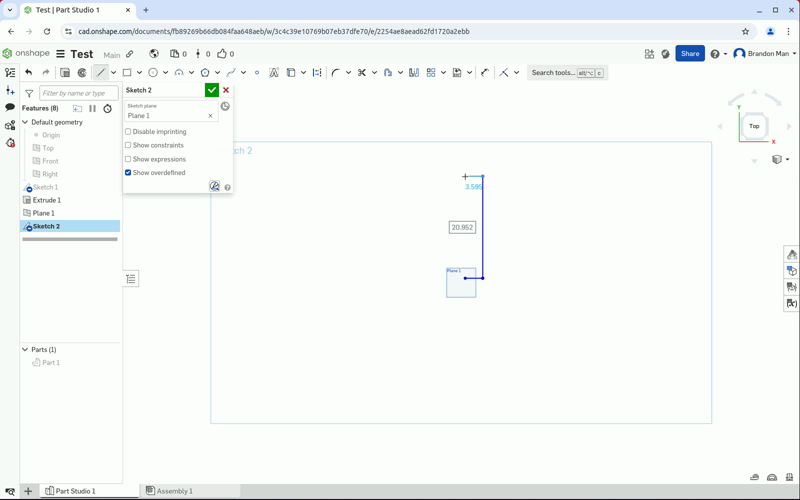
key_down(shift)
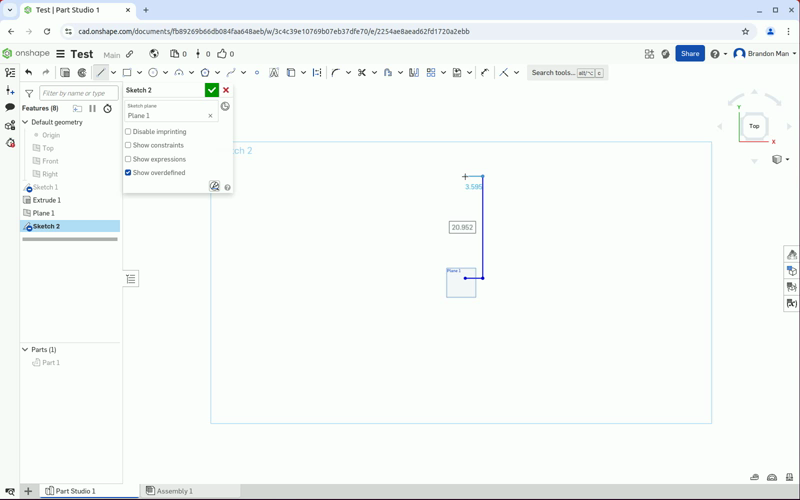
mouse_move(465, 278)
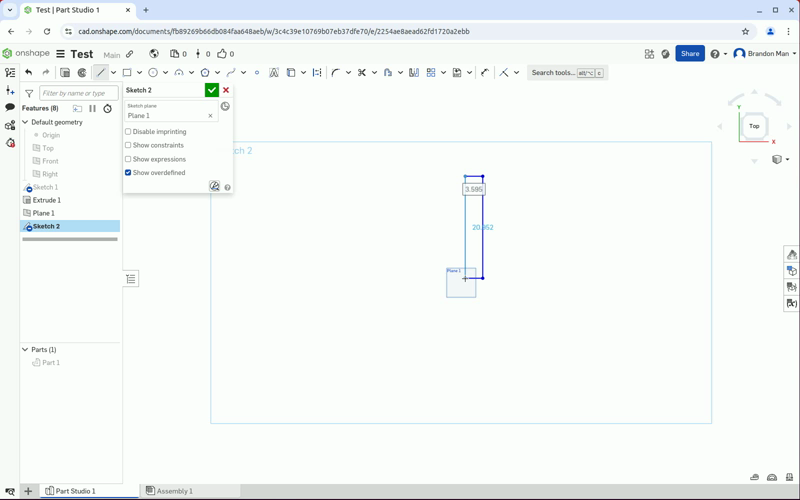
key_up(shift)
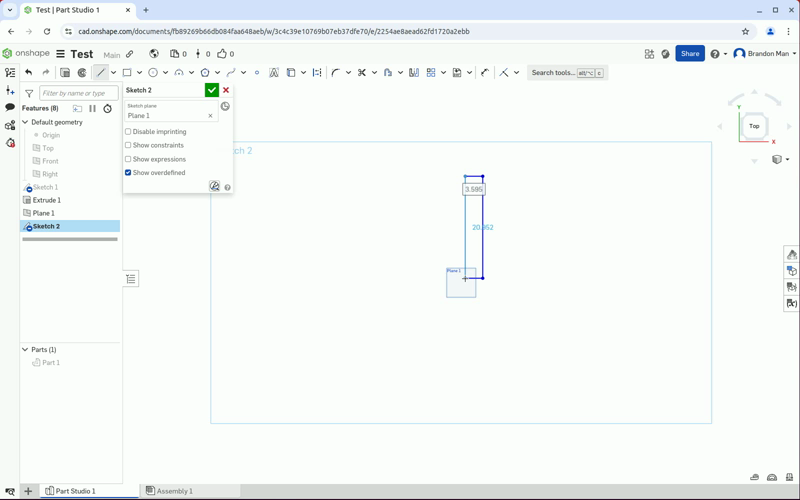
click(465, 278)
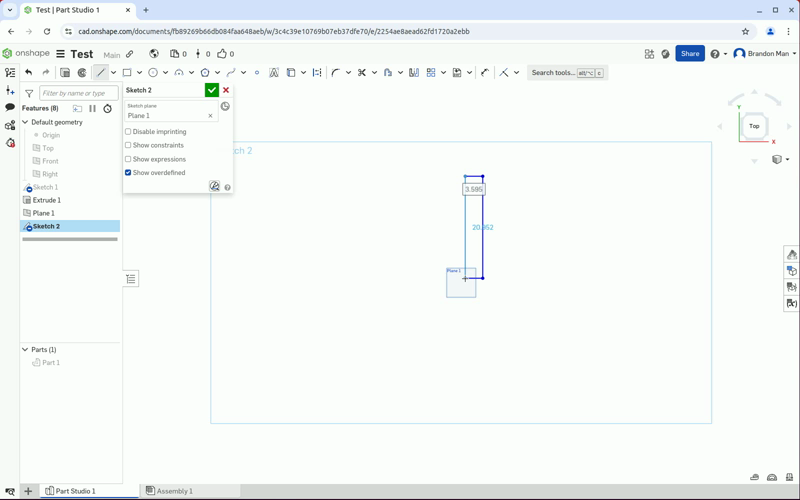
key(esc)
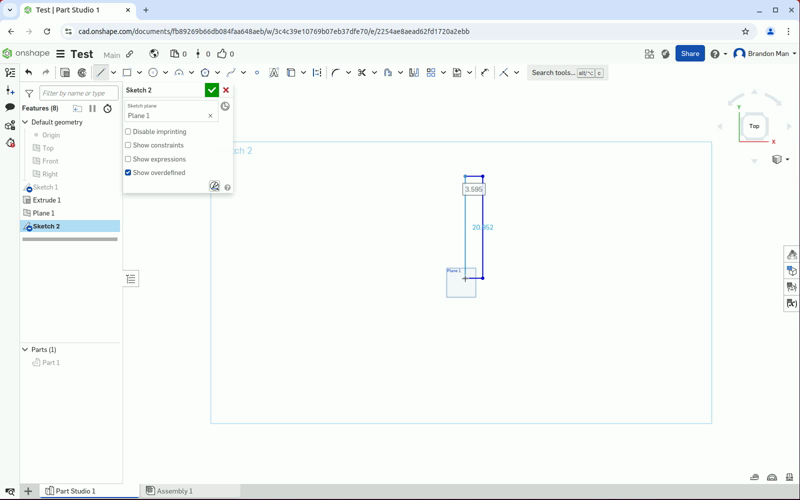
mouse_move(473, 246)
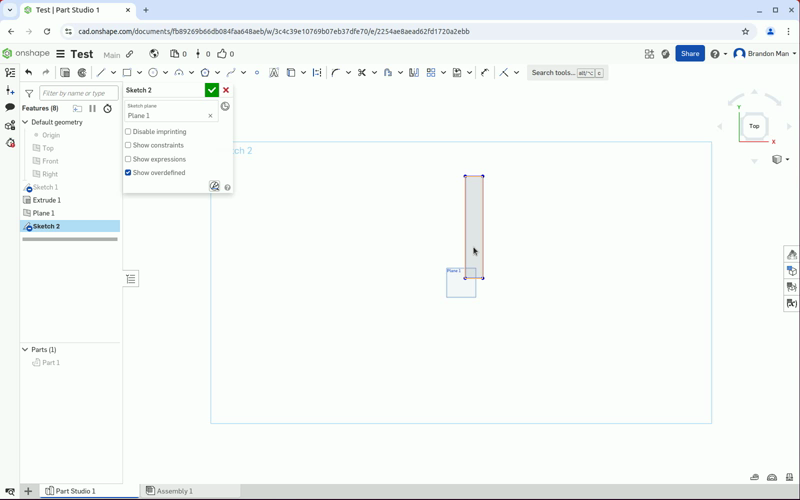
scroll(6)
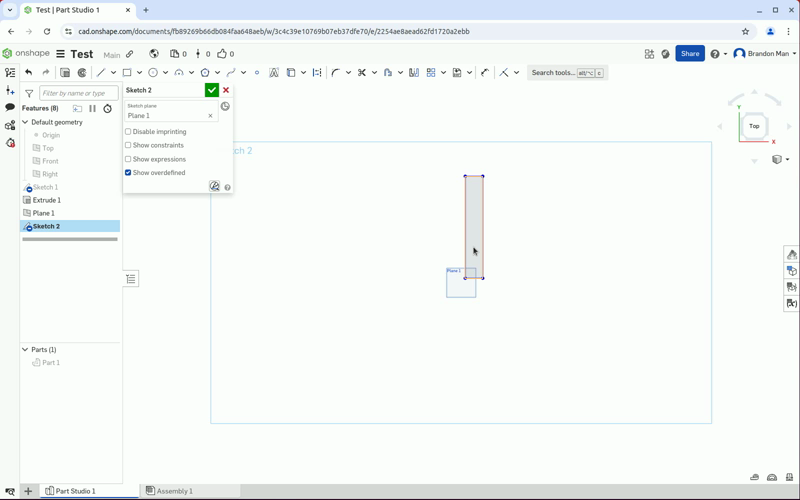
scroll(6)
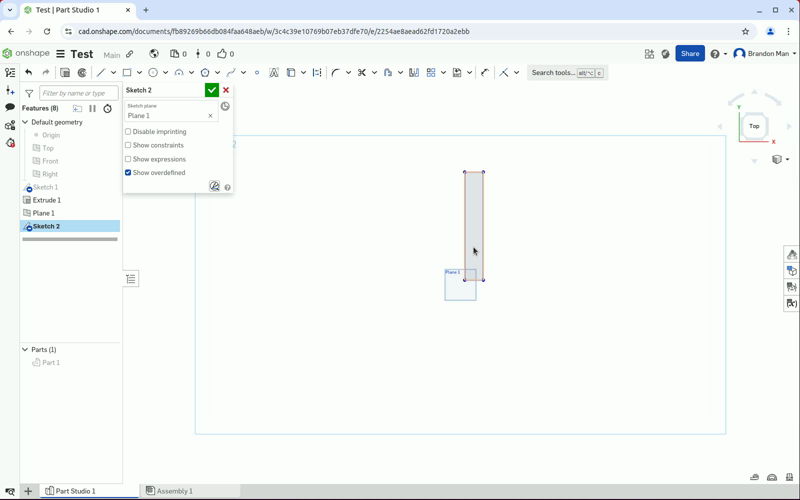
scroll(6)
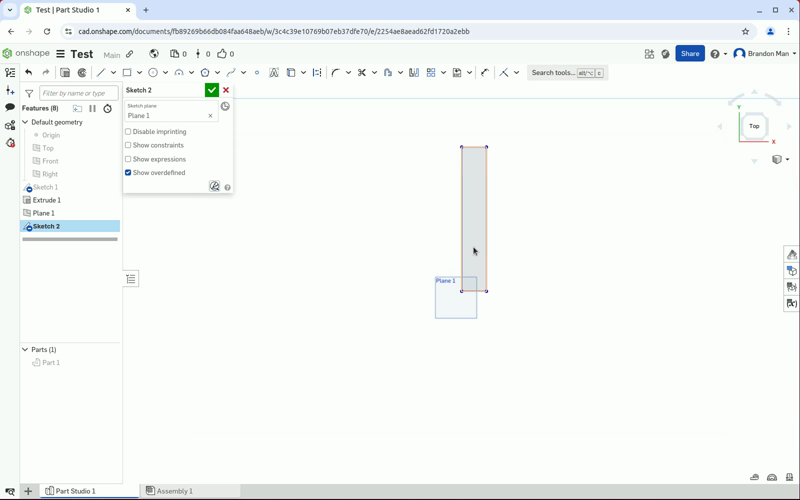
scroll(6)
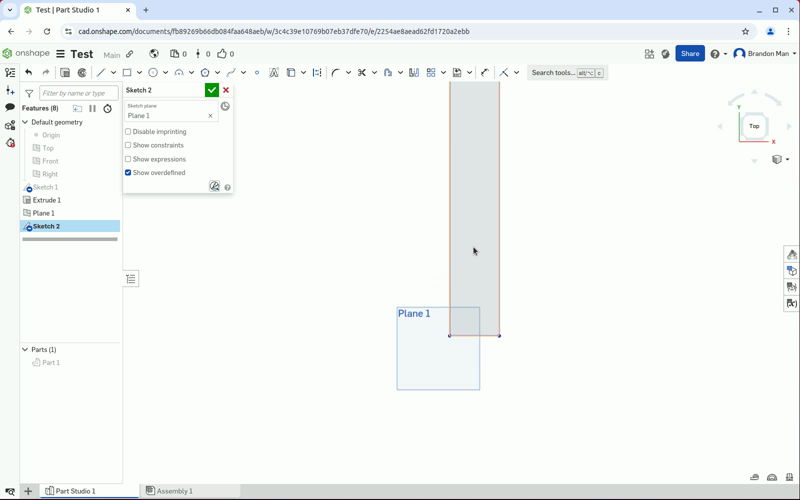
scroll(6)
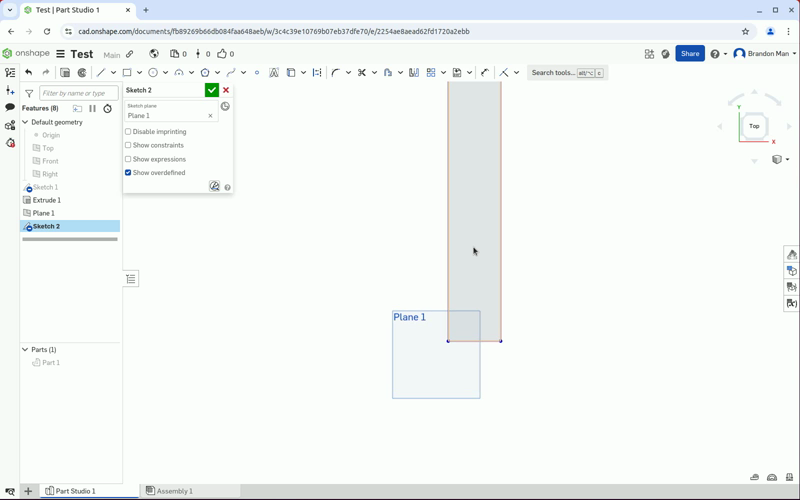
scroll(6)
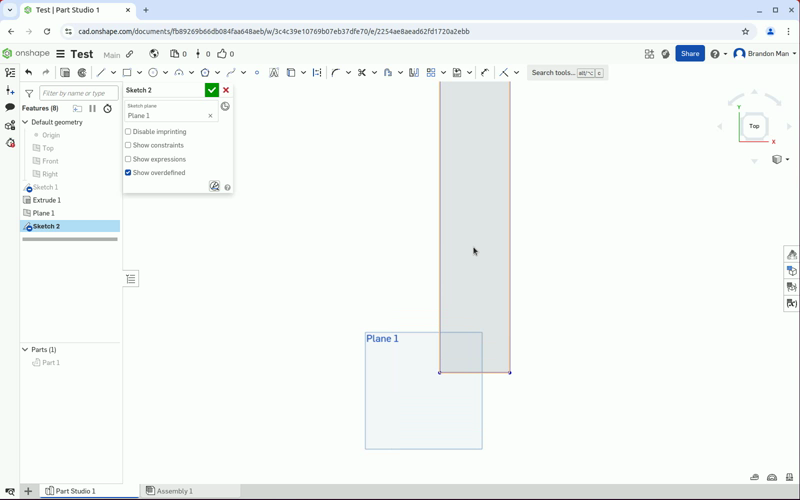
scroll(6)
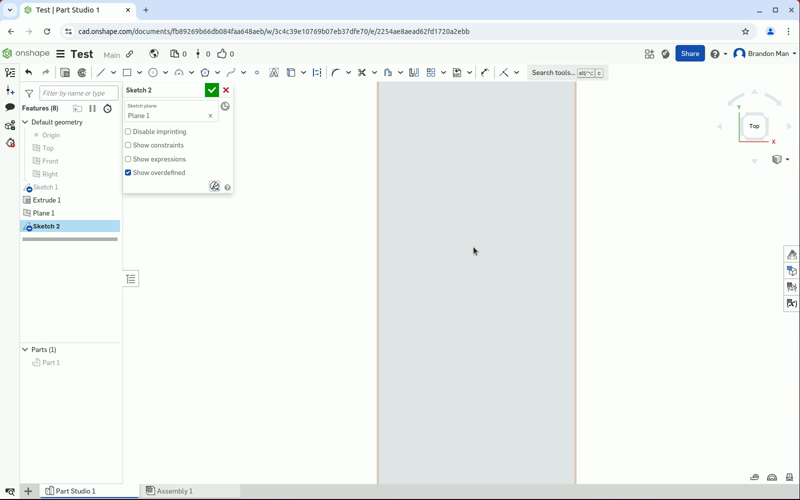
click(473, 246)
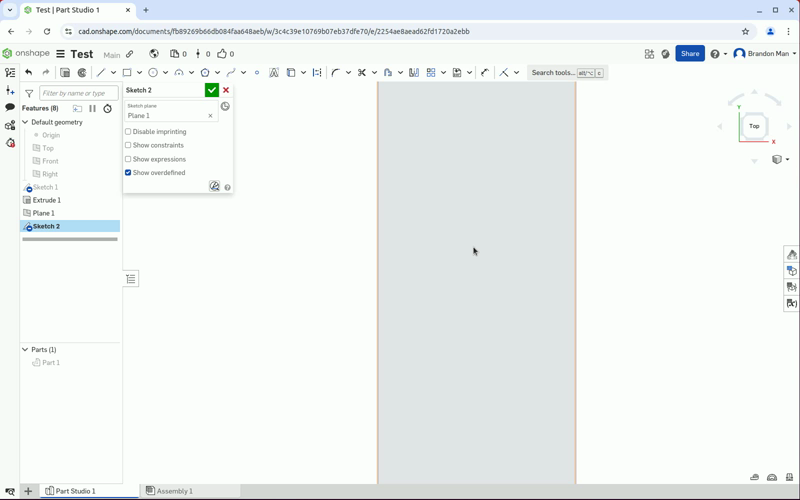
scroll(-6)
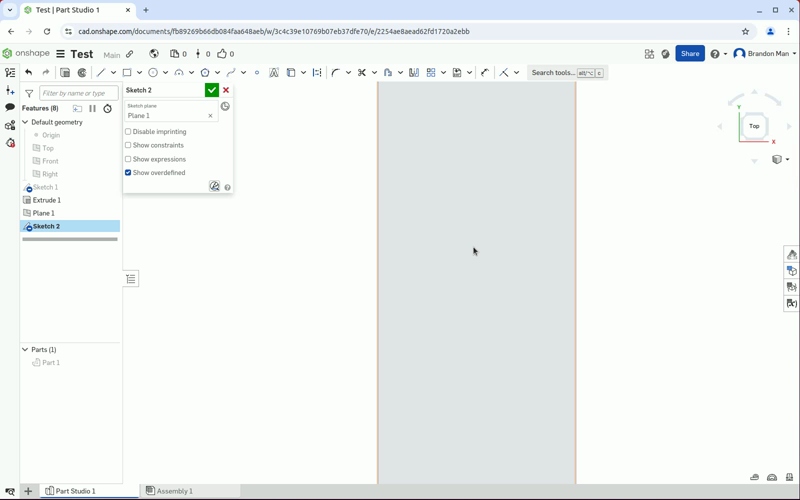
scroll(-6)
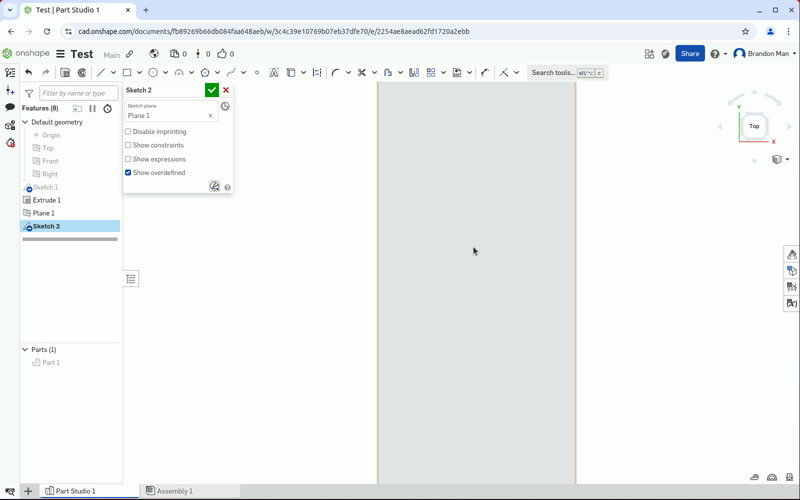
scroll(-6)
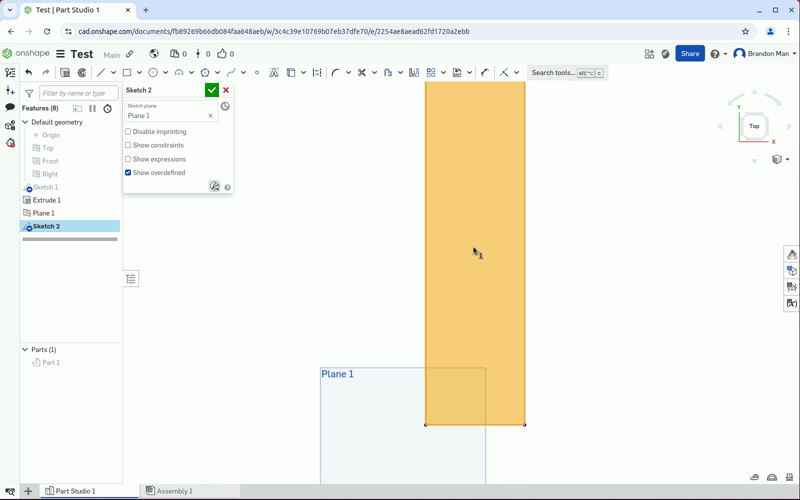
scroll(-6)
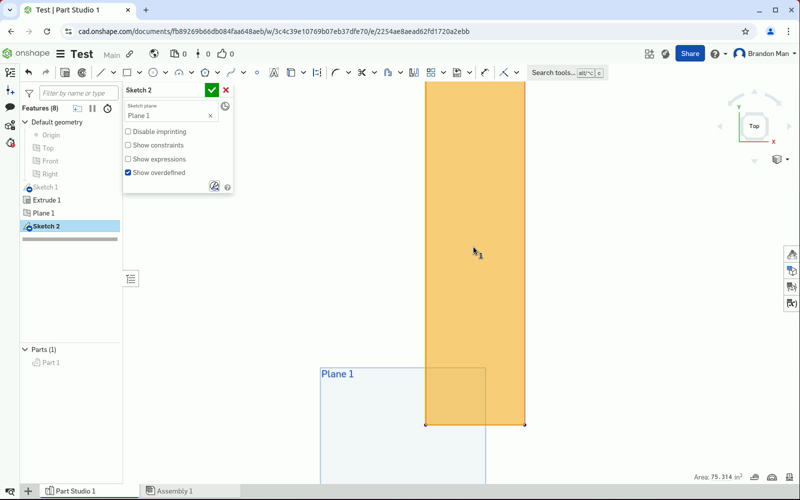
scroll(-6)
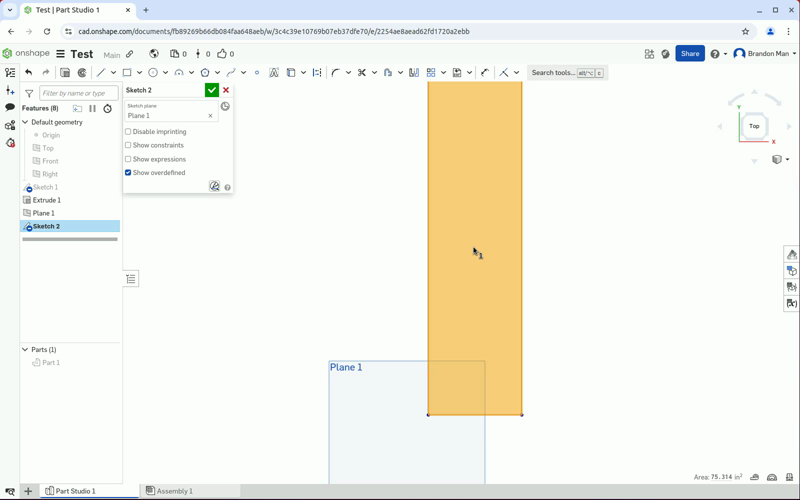
scroll(-6)
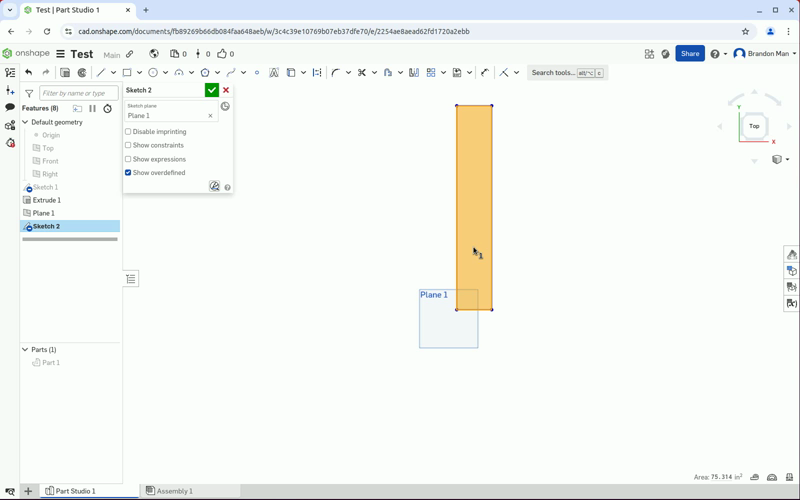
scroll(-6)
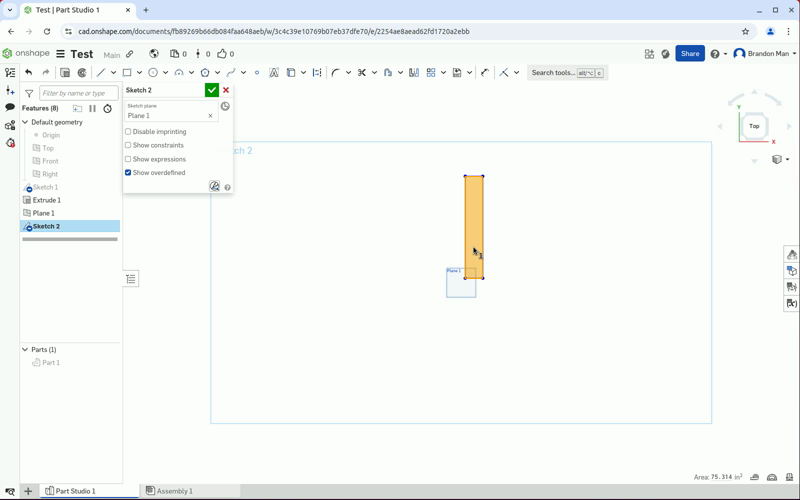
mouse_move(73, 352)
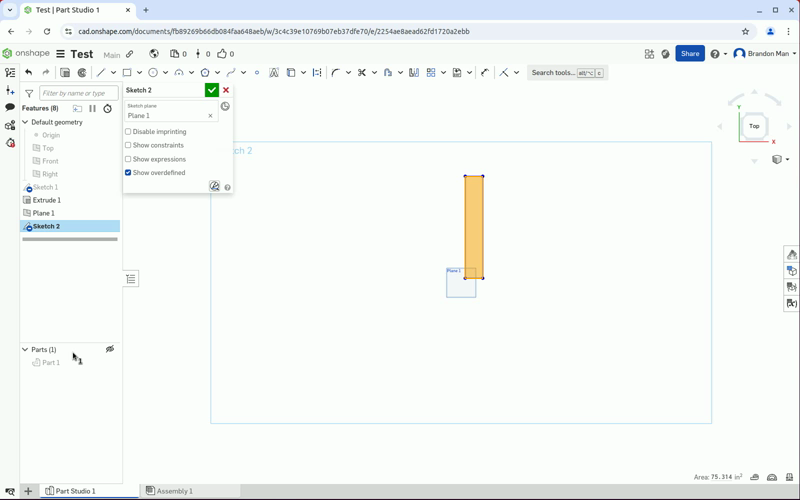
key(shift+y)
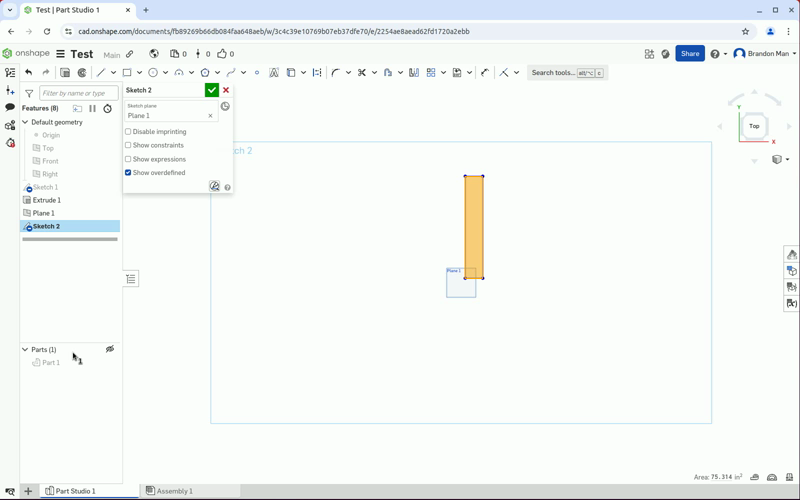
key(shift+e)
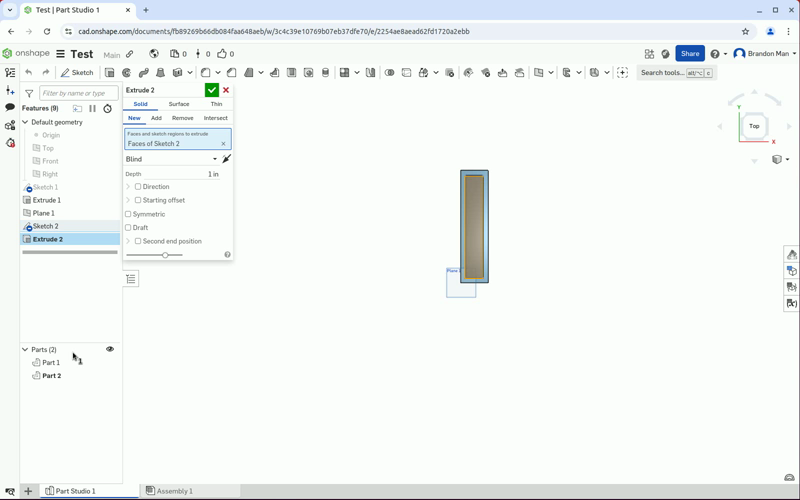
mouse_move(143, 106)
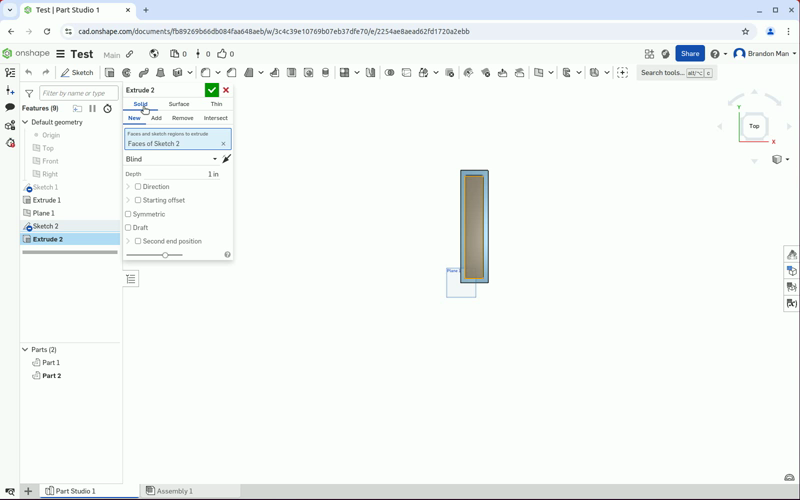
click(143, 106)
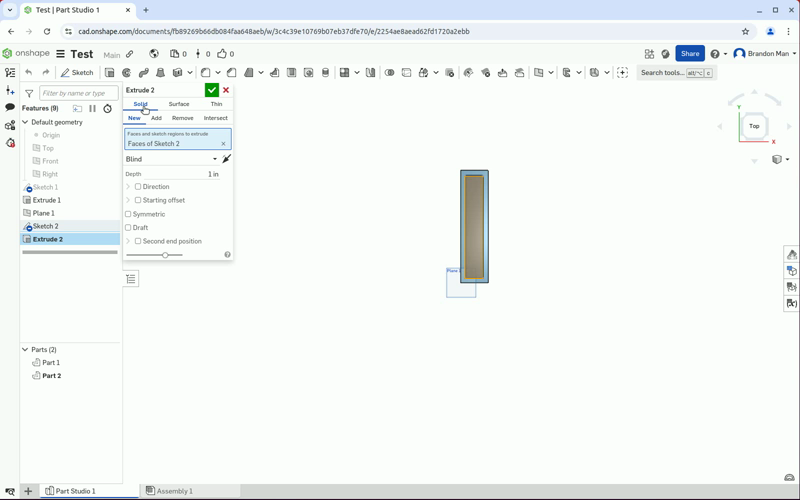
mouse_move(186, 120)
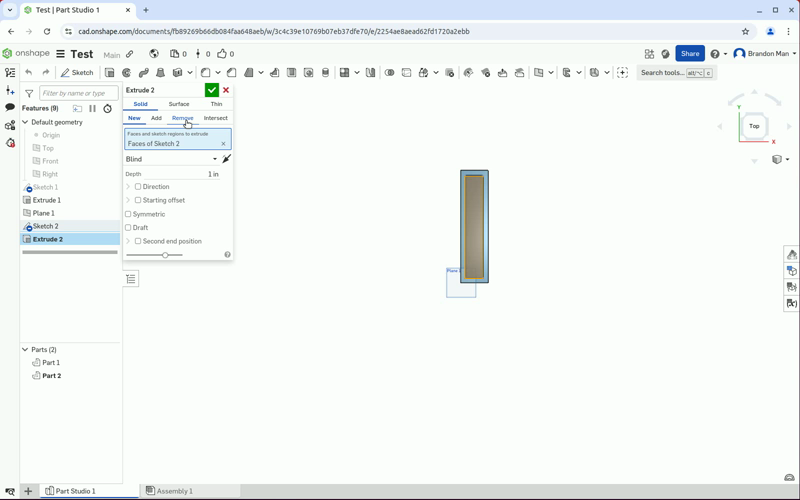
click(186, 120)
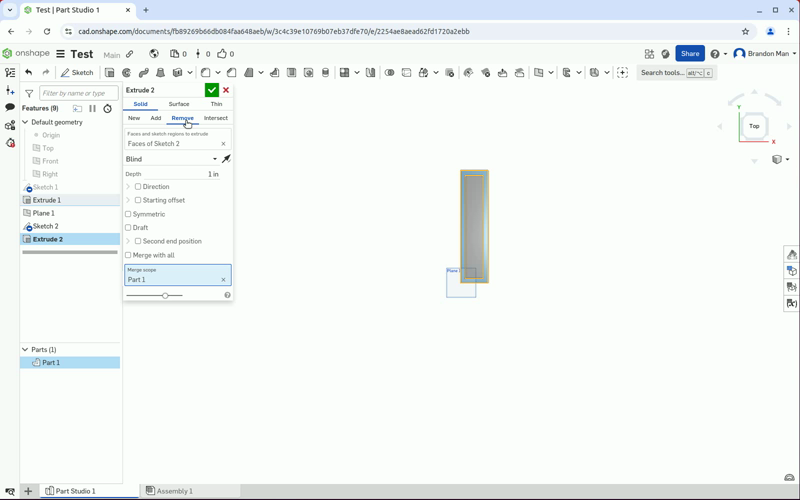
key(tab, 4)
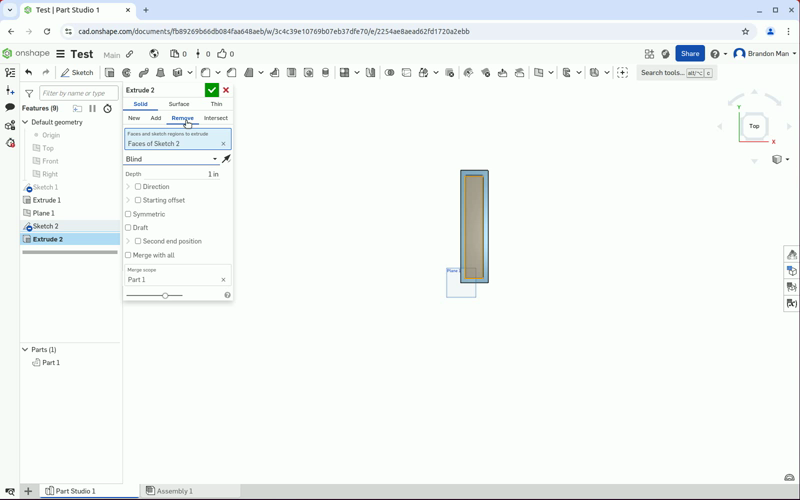
text(0.241)
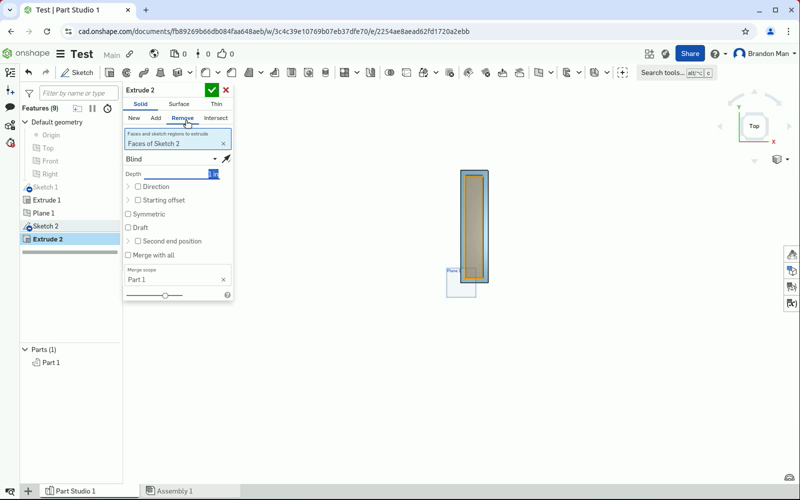
key(tab, 6)
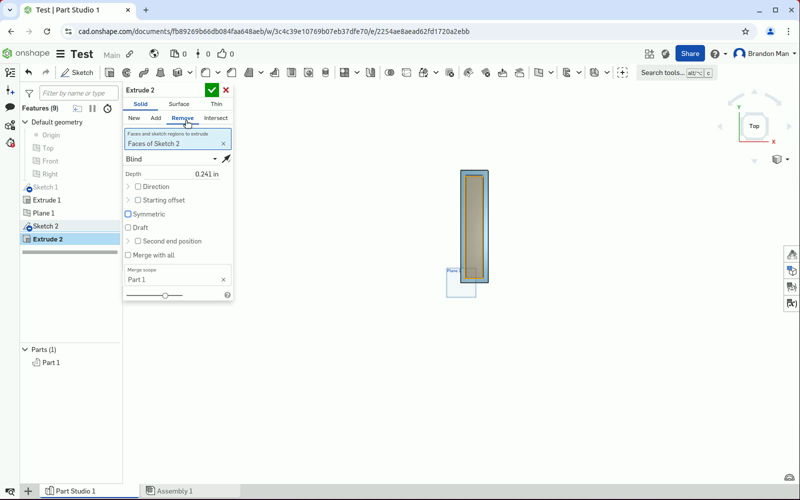
key(space)
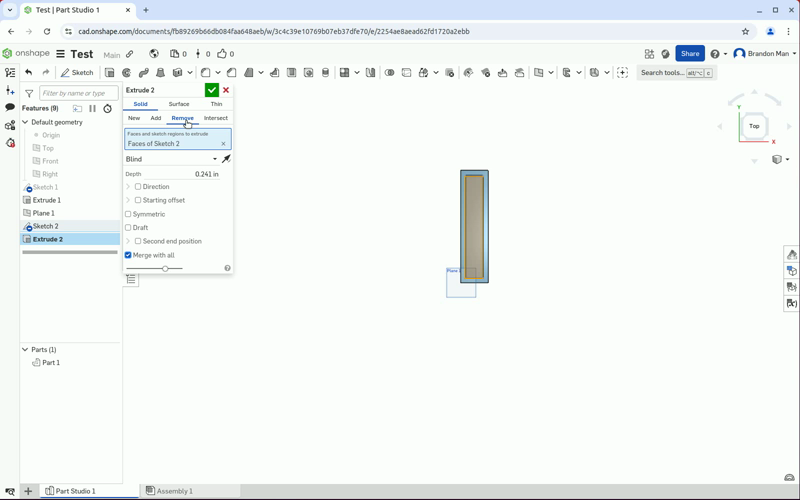
key(enter)
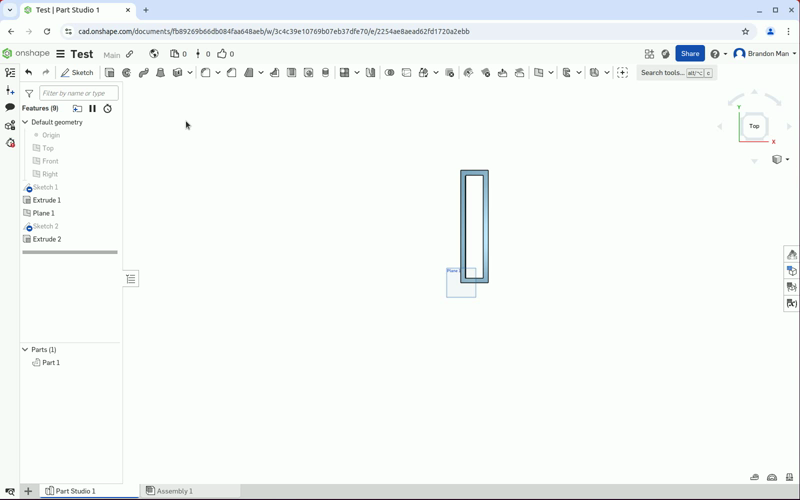
key(shift+h)
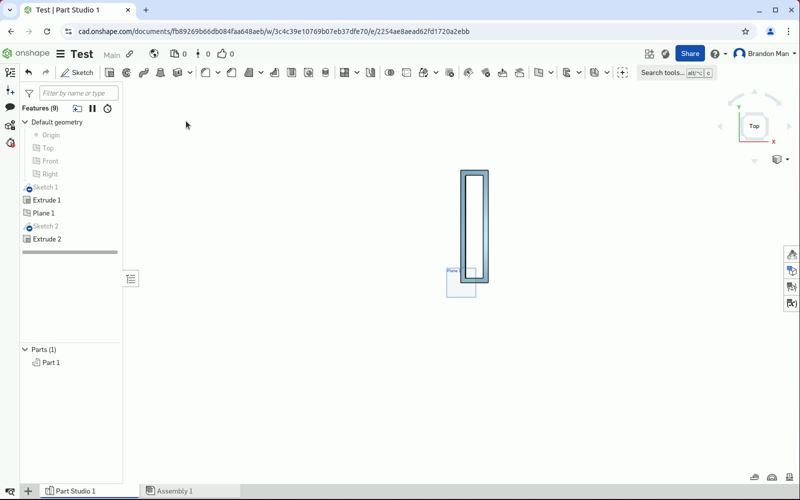
key(shift+h)
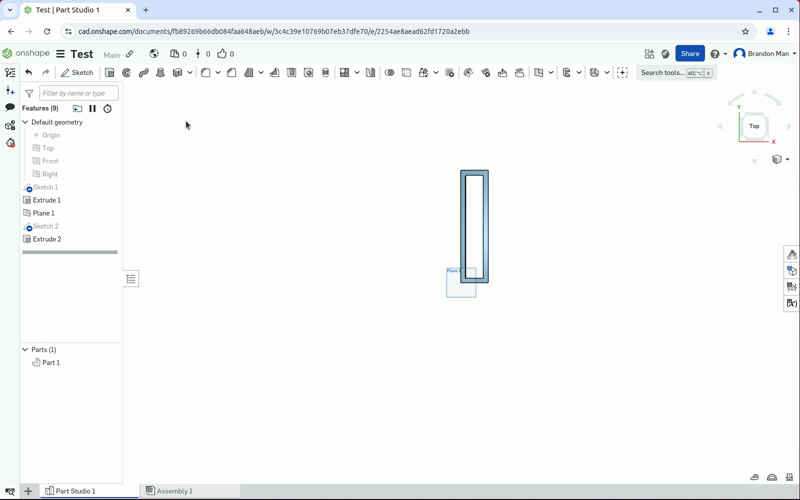
mouse_move(73, 189)
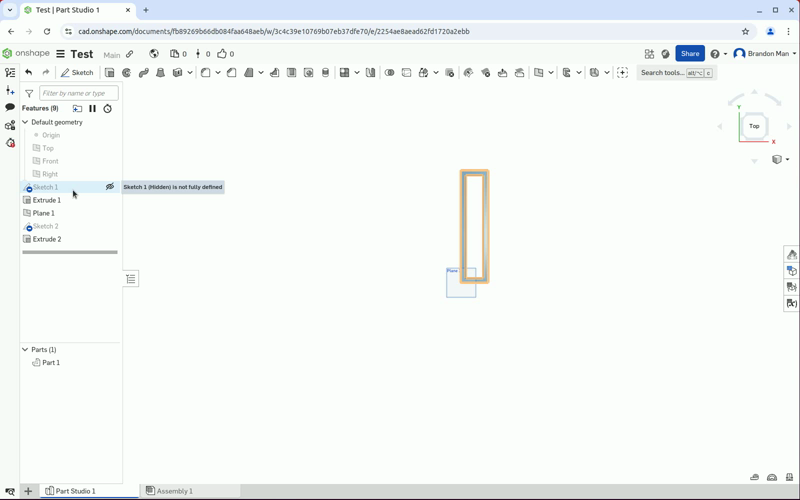
click(73, 189)
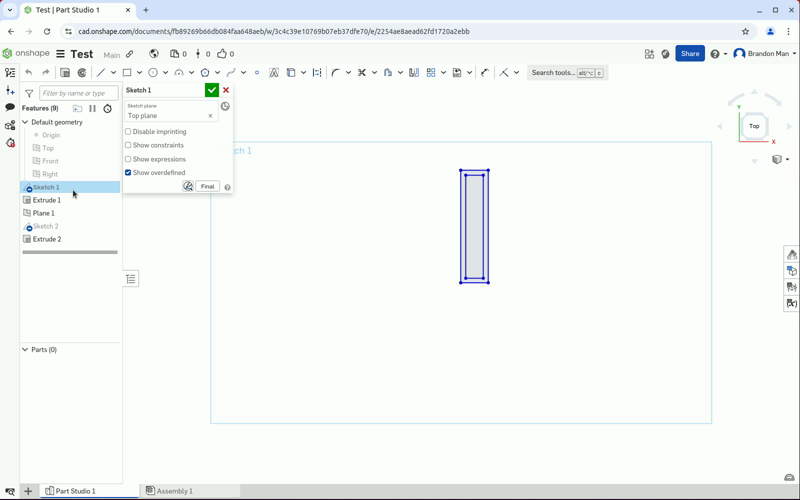
mouse_move(229, 92)
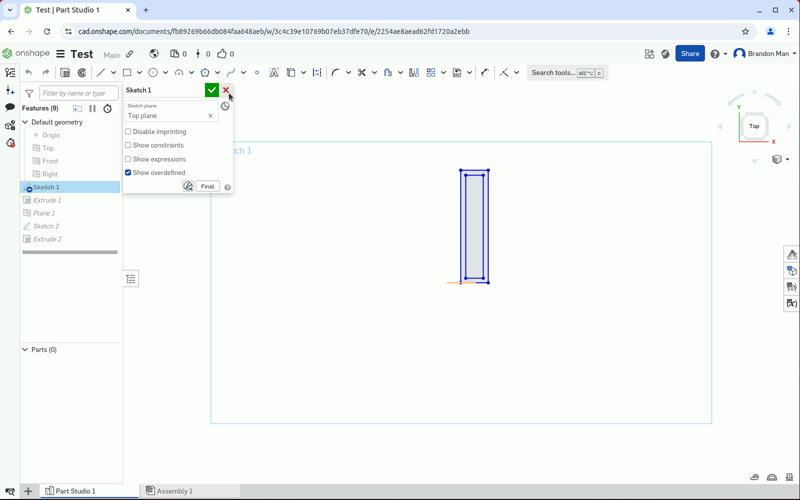
click(229, 92)
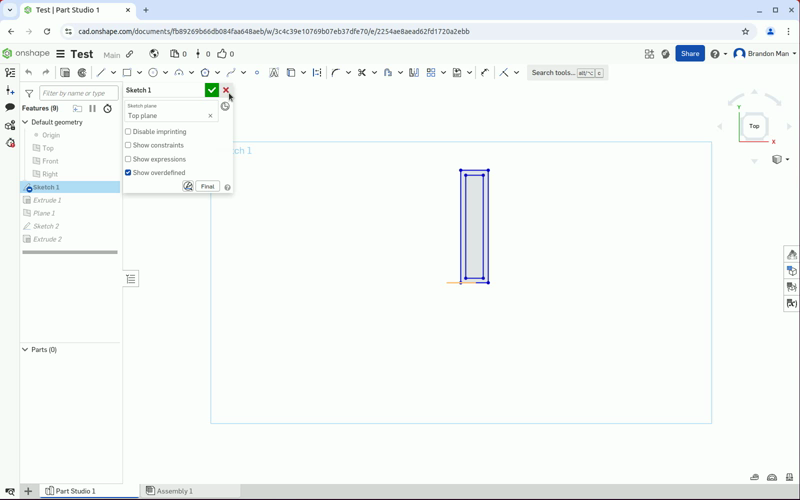
key(shift+s)
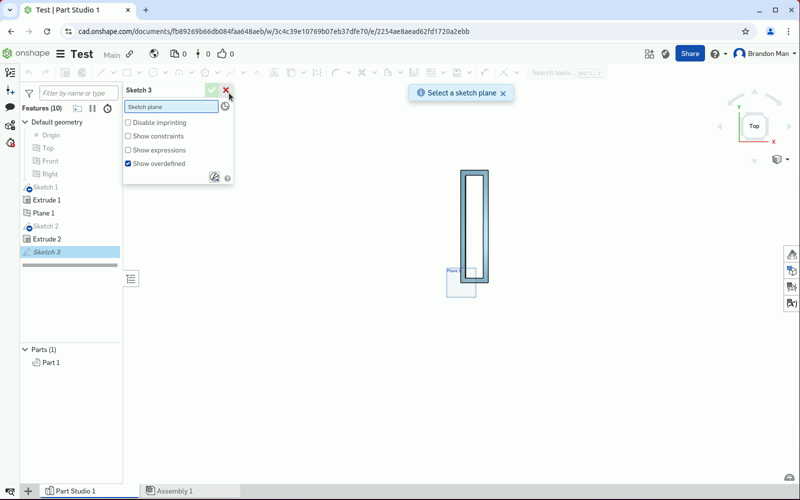
mouse_move(73, 215)
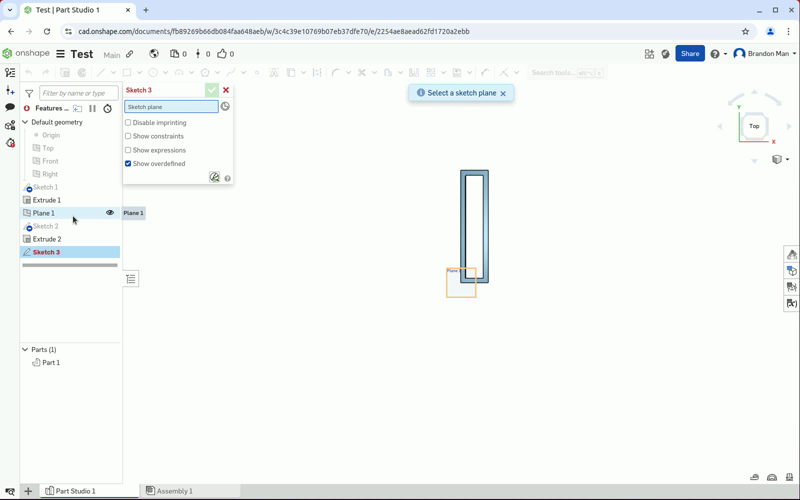
click(73, 215)
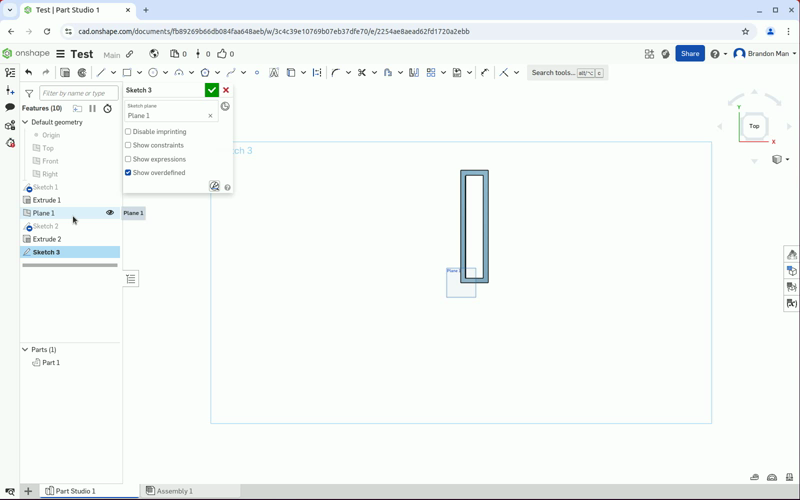
mouse_move(73, 352)
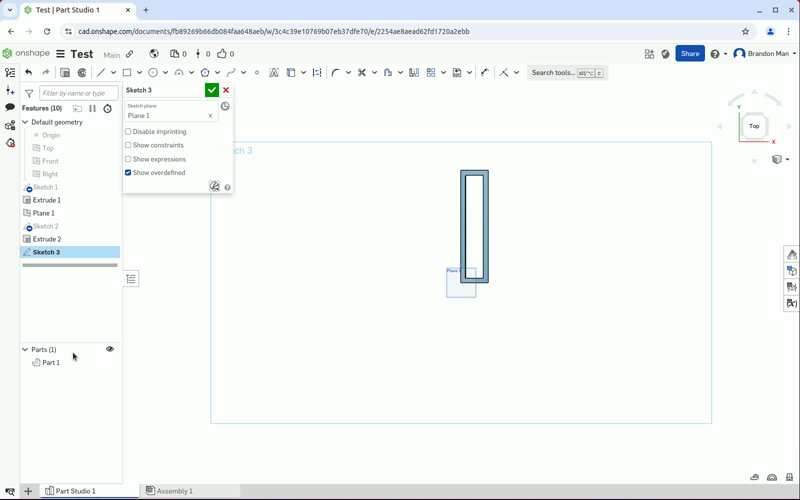
key(y)
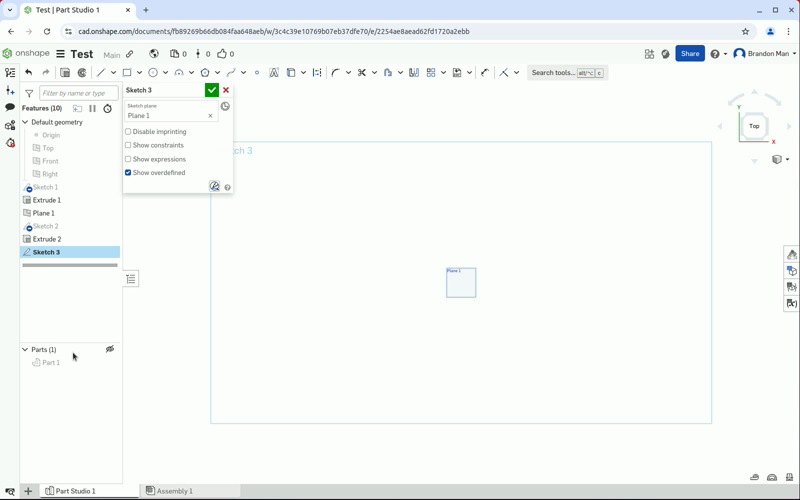
key(l)
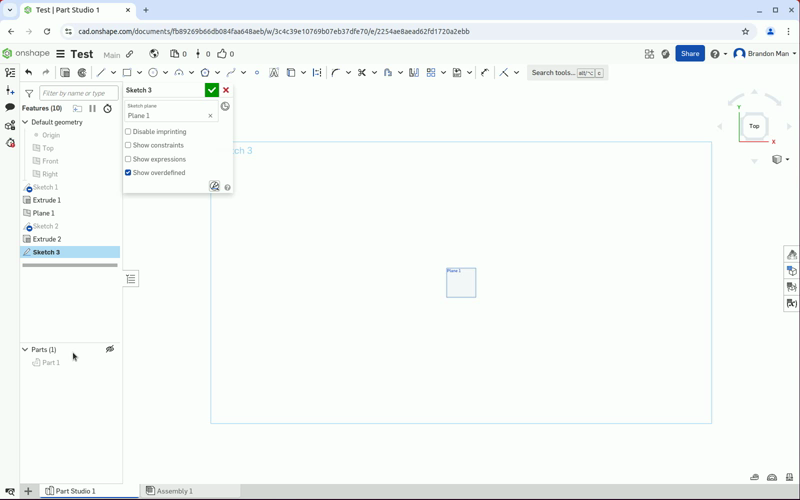
key_down(shift)
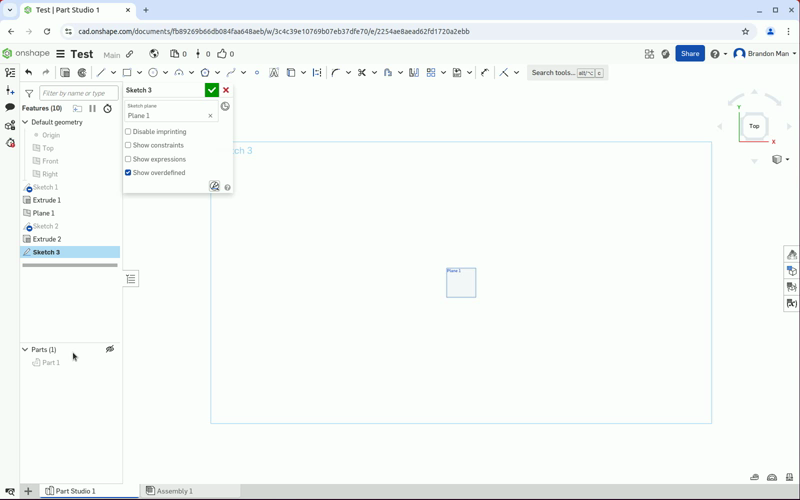
mouse_move(463, 280)
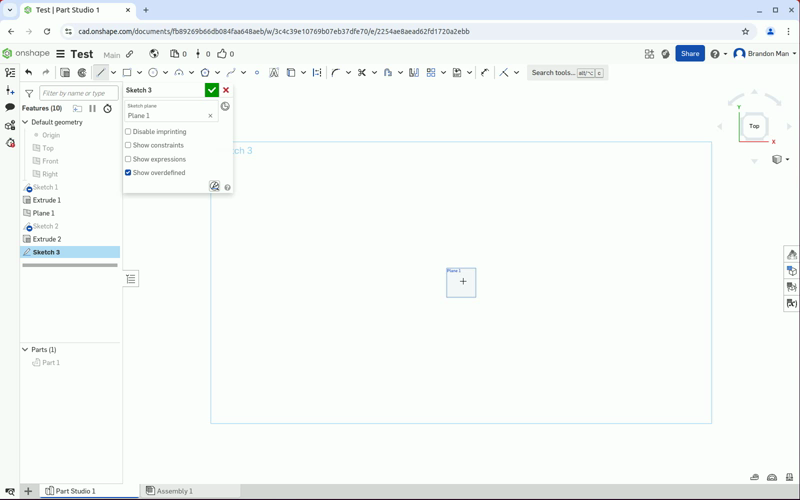
click(463, 280)
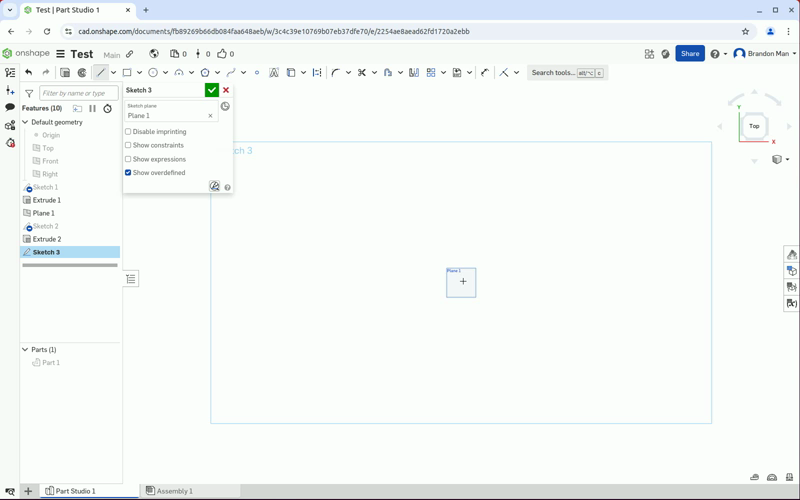
key_up(shift)
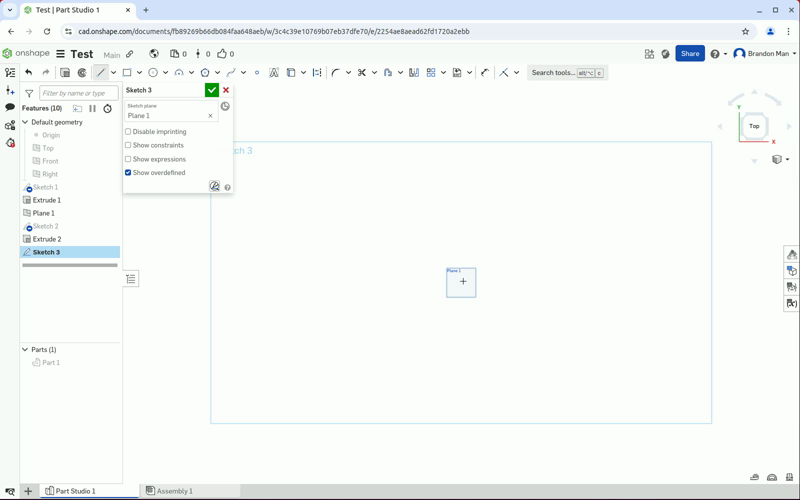
key_down(shift)
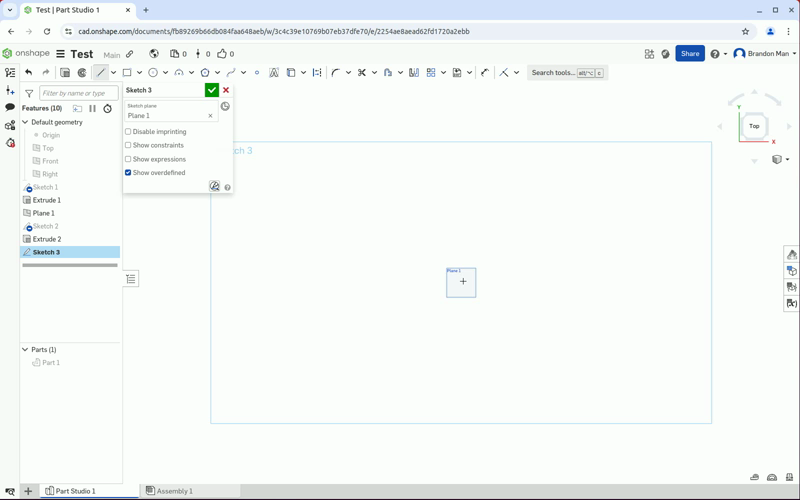
mouse_move(493, 280)
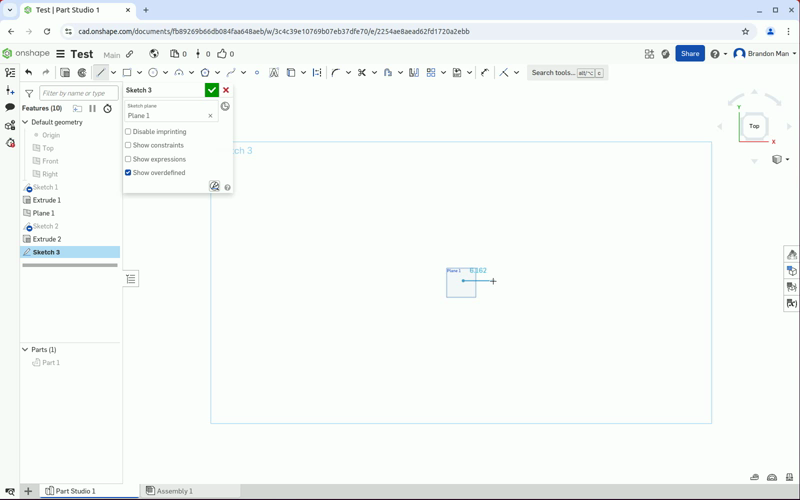
mouse_move(486, 280)
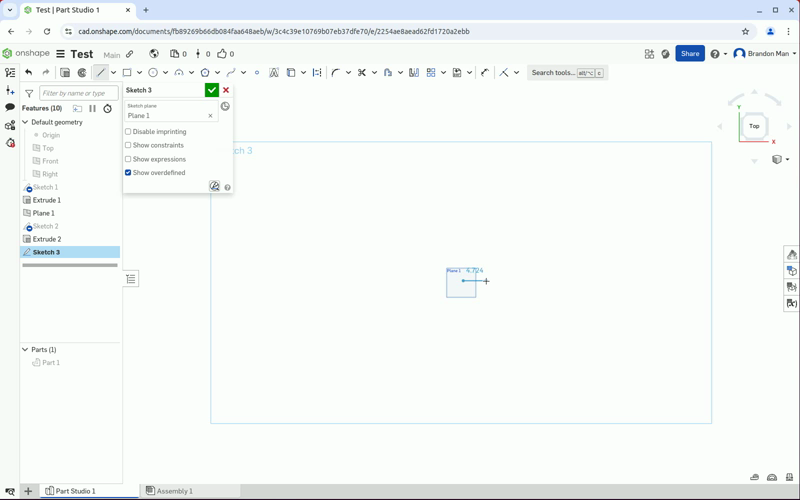
click(486, 280)
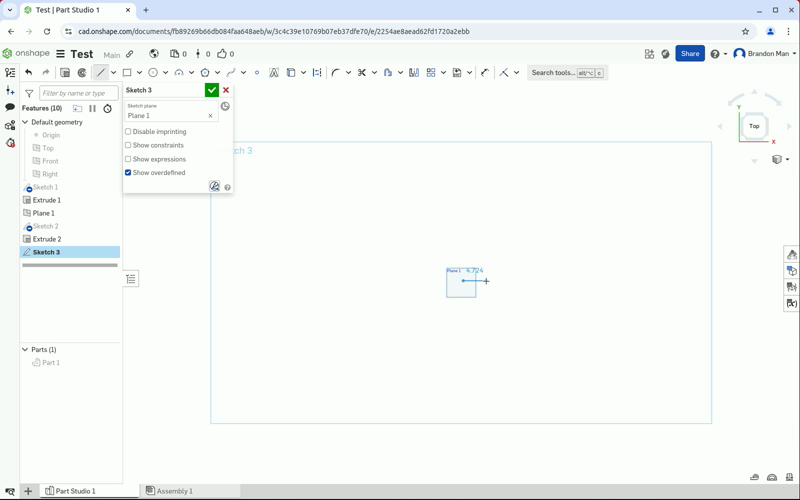
key_up(shift)
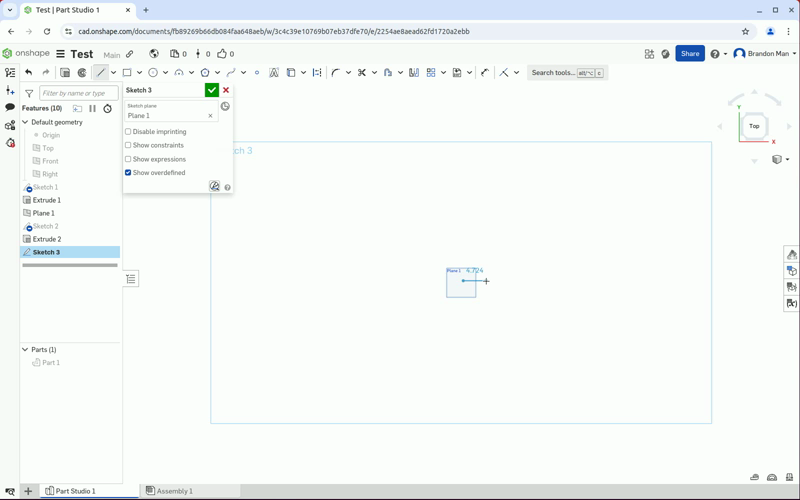
key_down(shift)
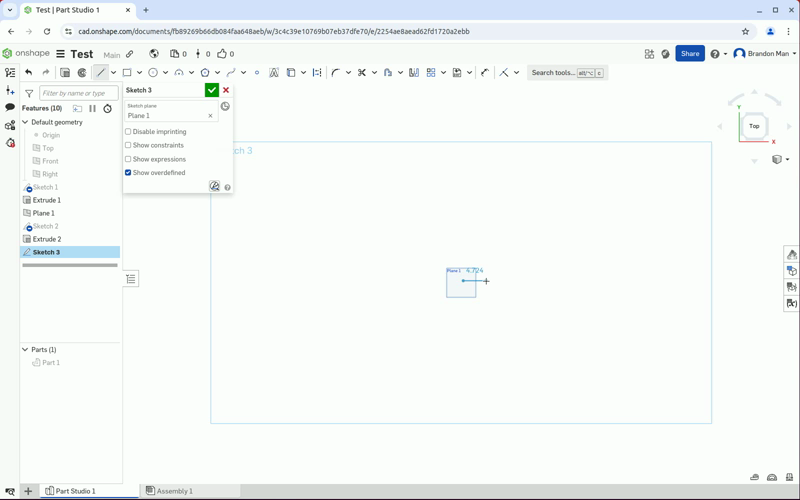
mouse_move(486, 171)
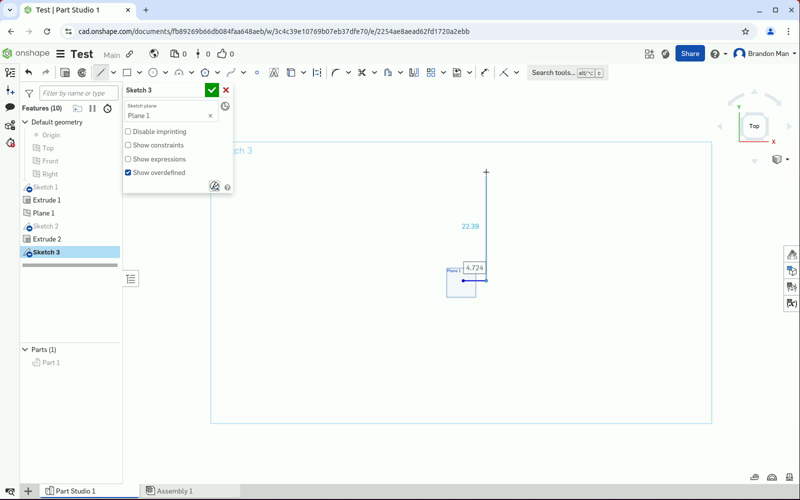
click(486, 171)
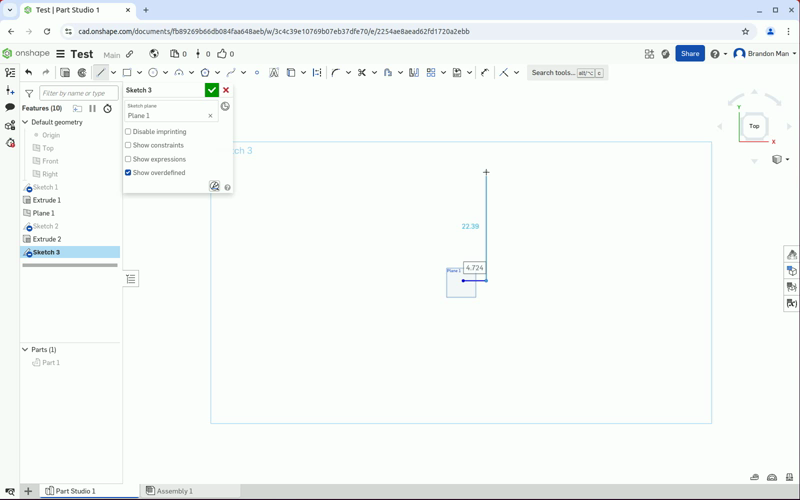
key_up(shift)
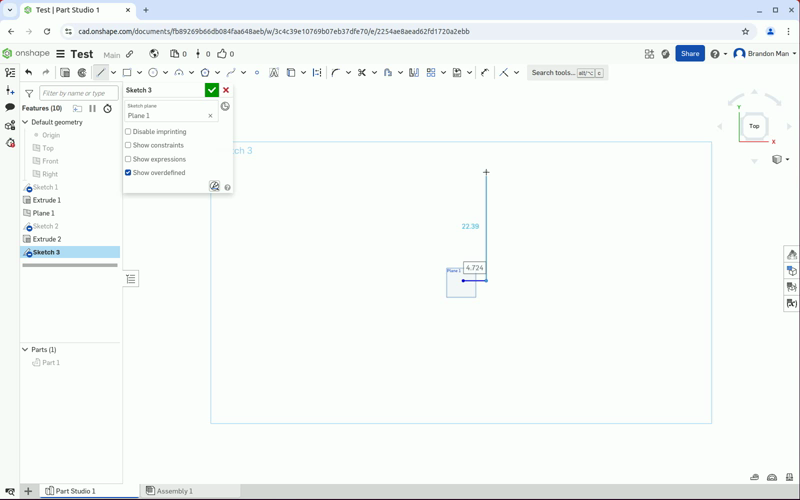
key_down(shift)
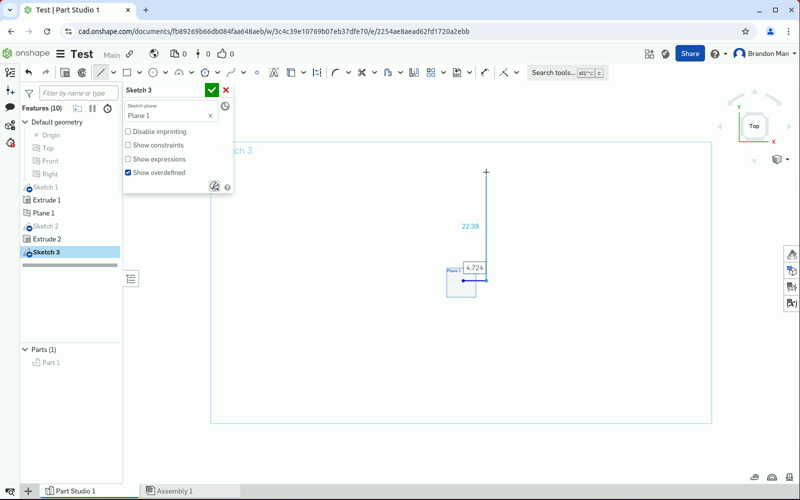
mouse_move(516, 171)
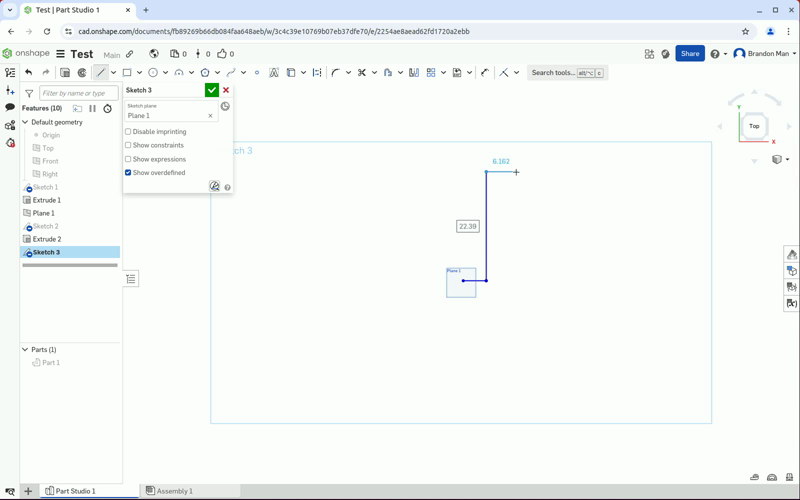
mouse_move(463, 171)
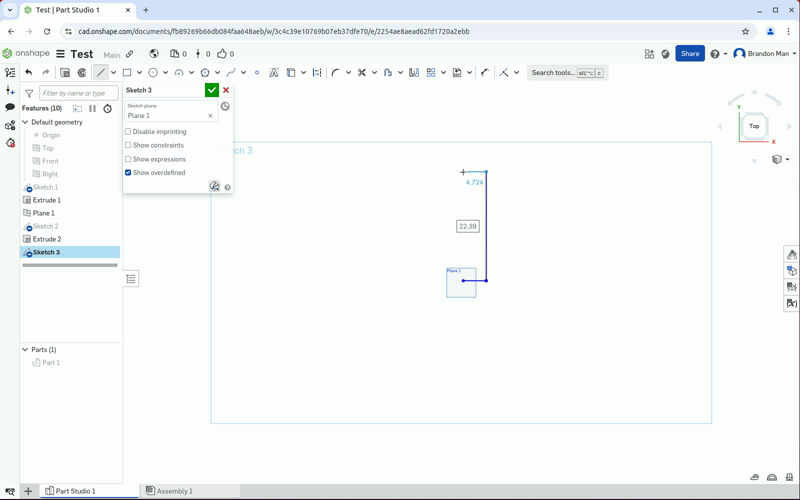
click(463, 171)
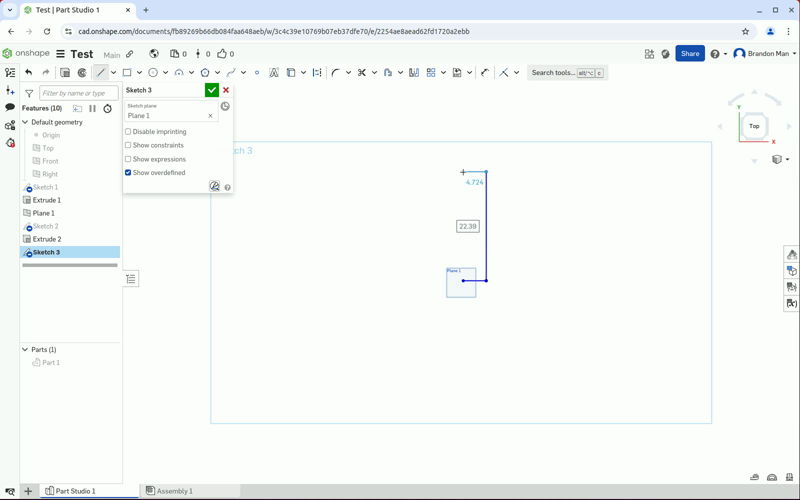
key_up(shift)
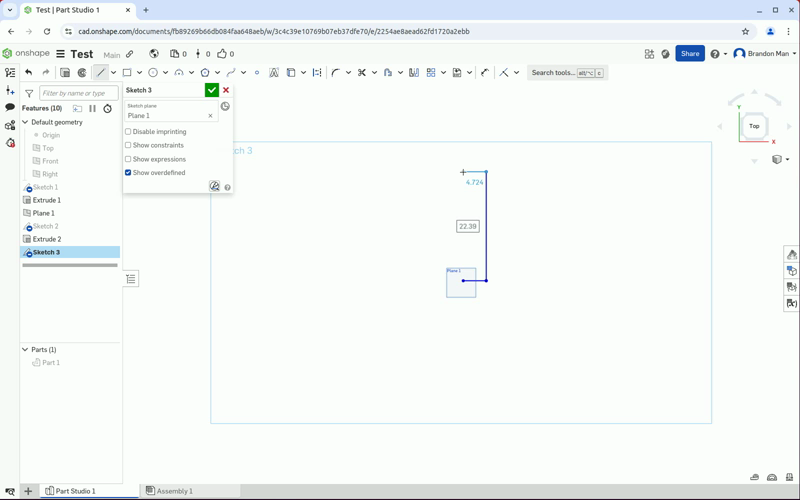
key_down(shift)
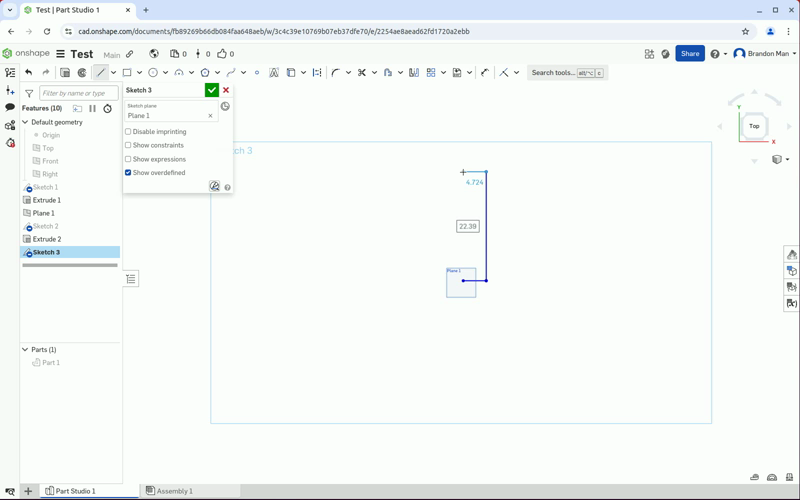
mouse_move(463, 280)
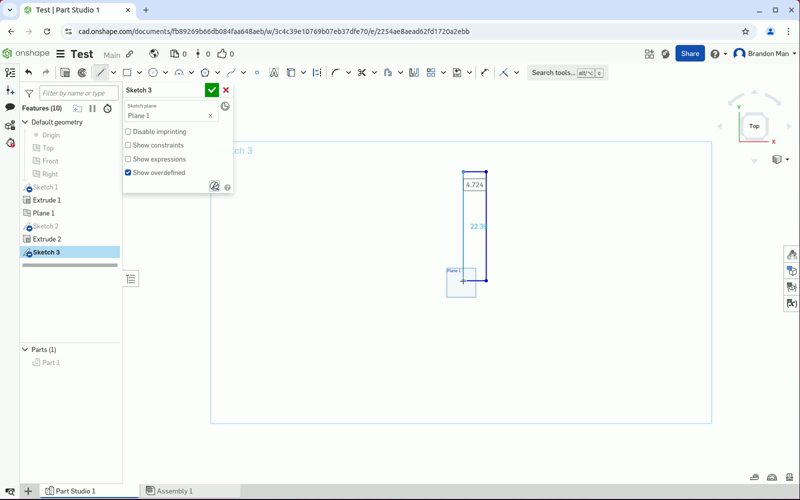
key_up(shift)
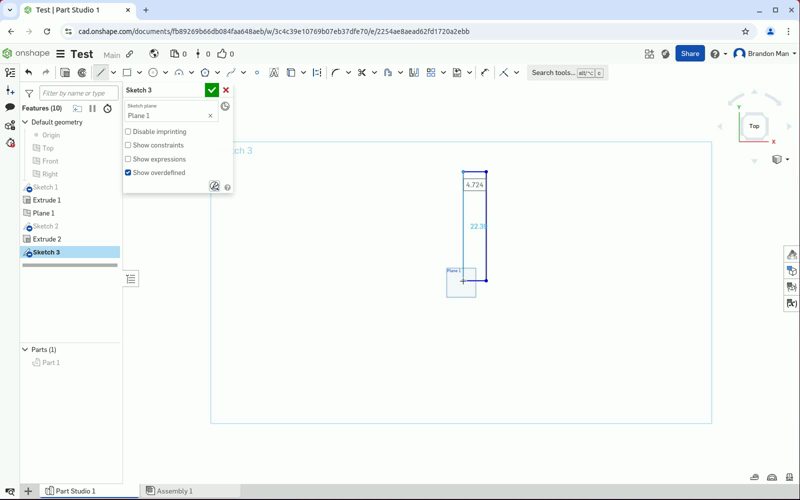
click(463, 280)
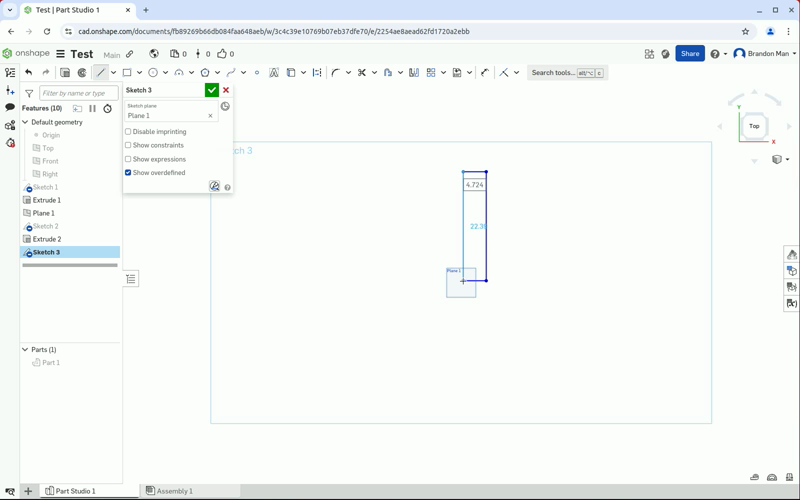
key(esc)
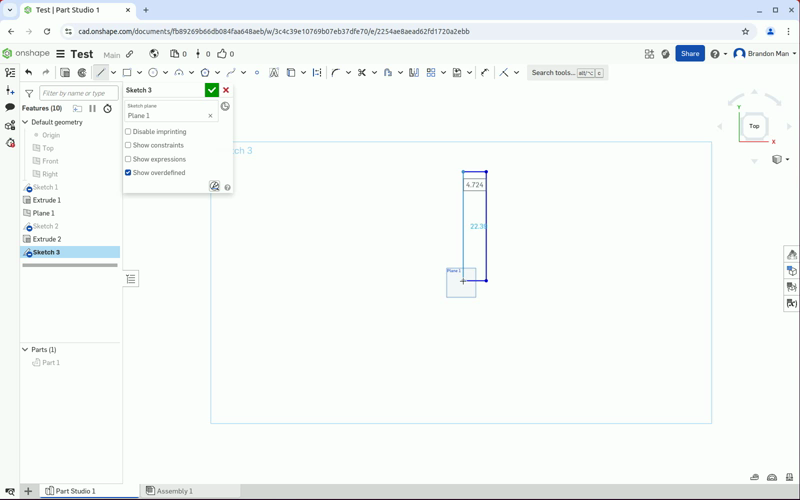
key(l)
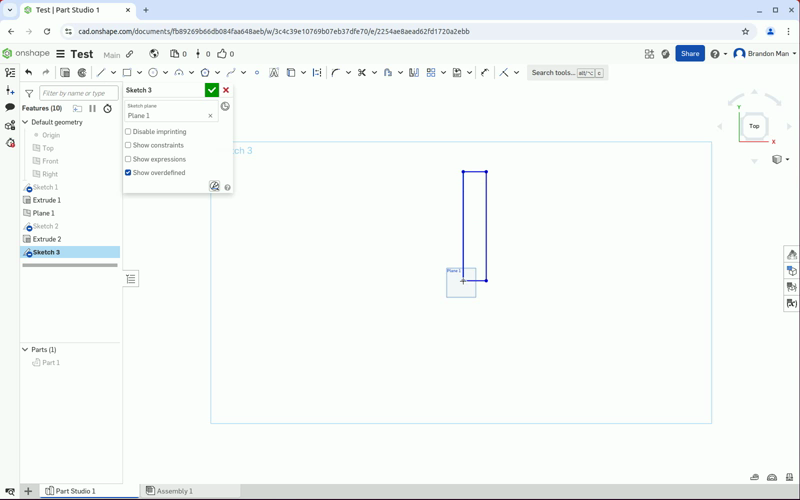
key_down(shift)
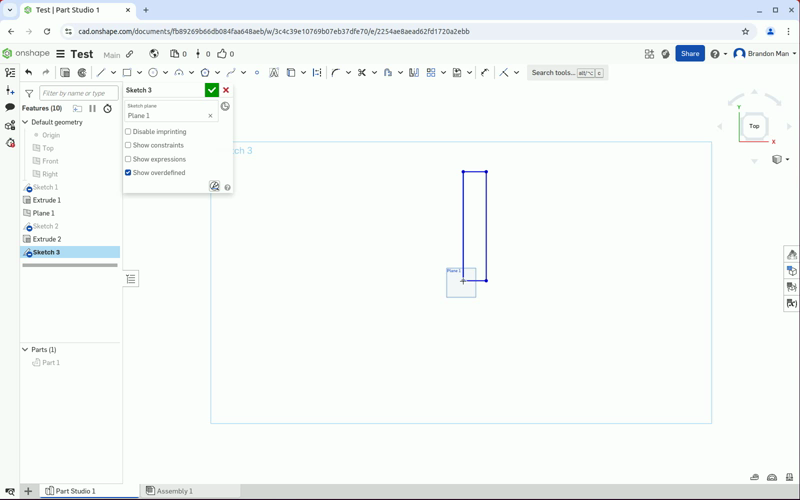
mouse_move(466, 277)
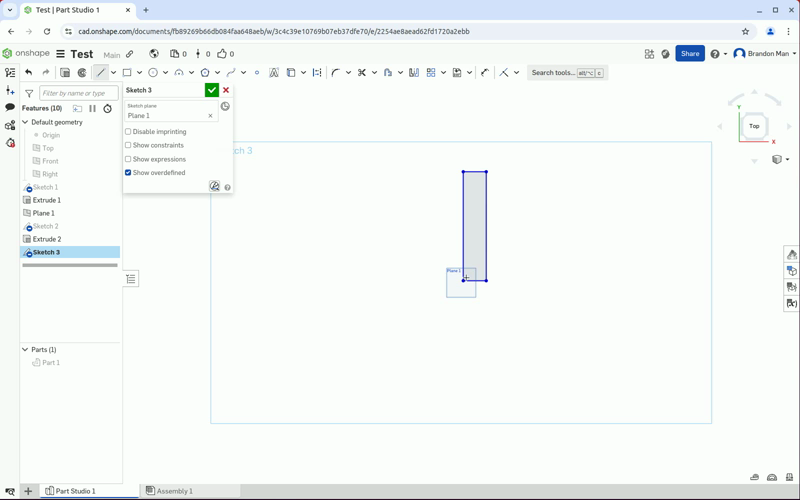
click(466, 277)
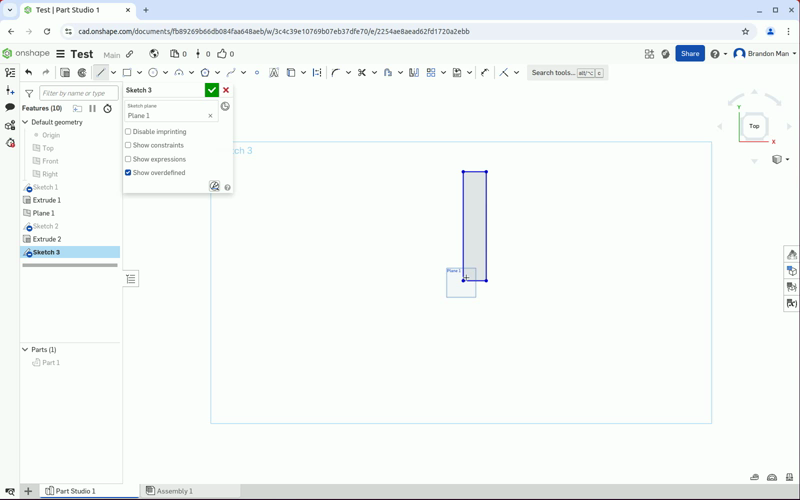
key_up(shift)
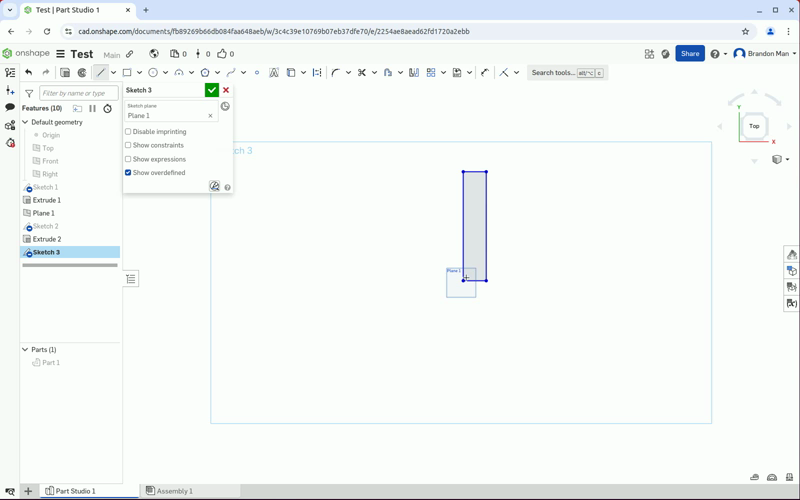
key_down(shift)
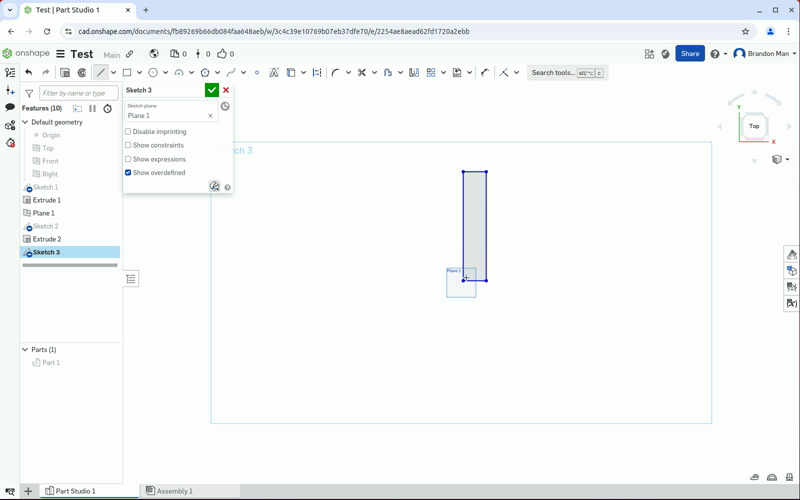
mouse_move(496, 277)
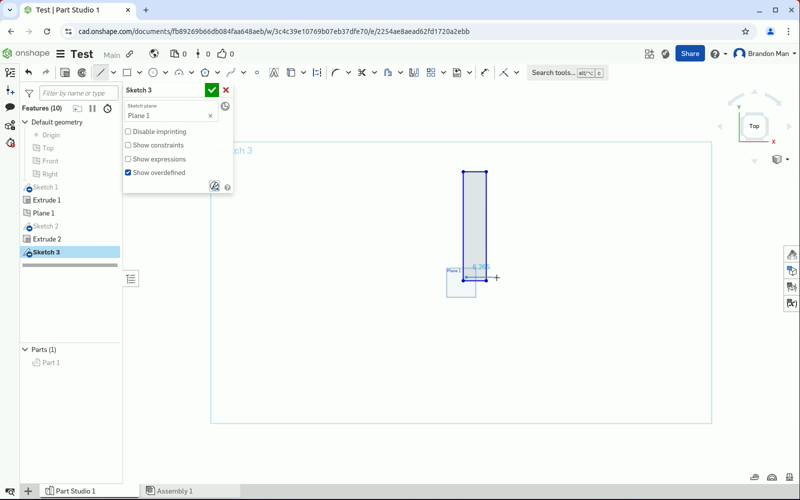
mouse_move(483, 277)
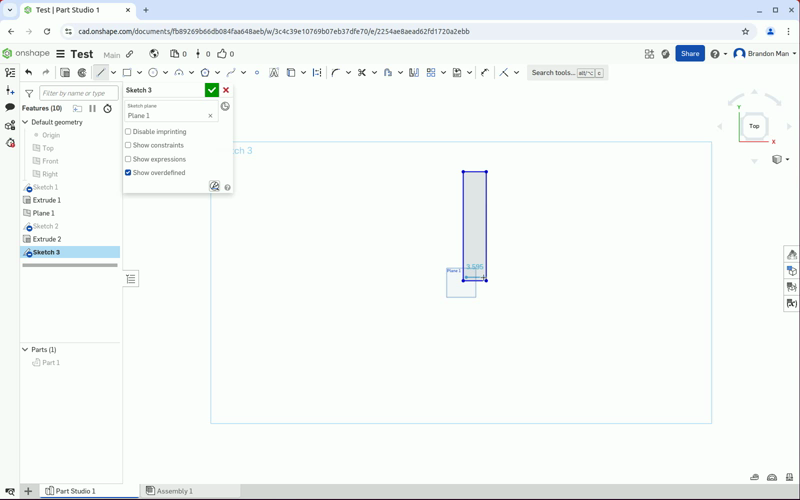
scroll(6)
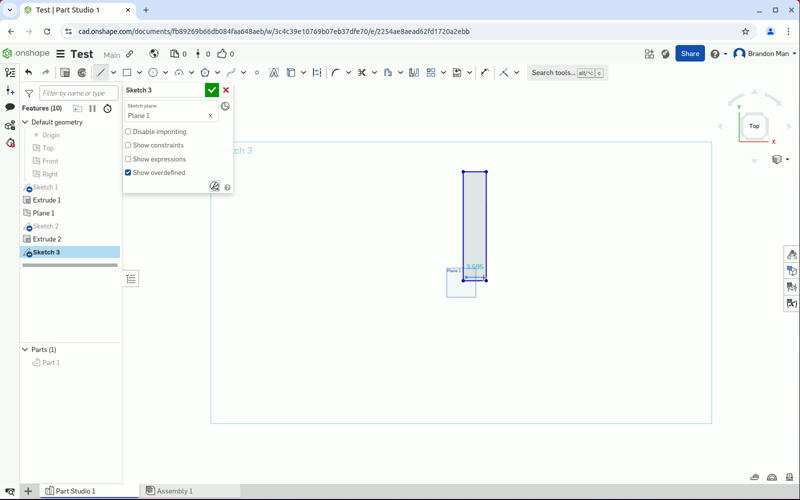
scroll(6)
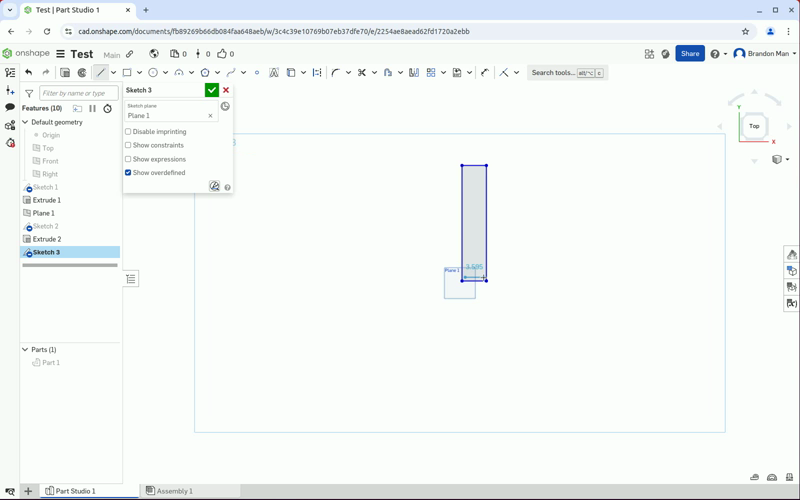
scroll(6)
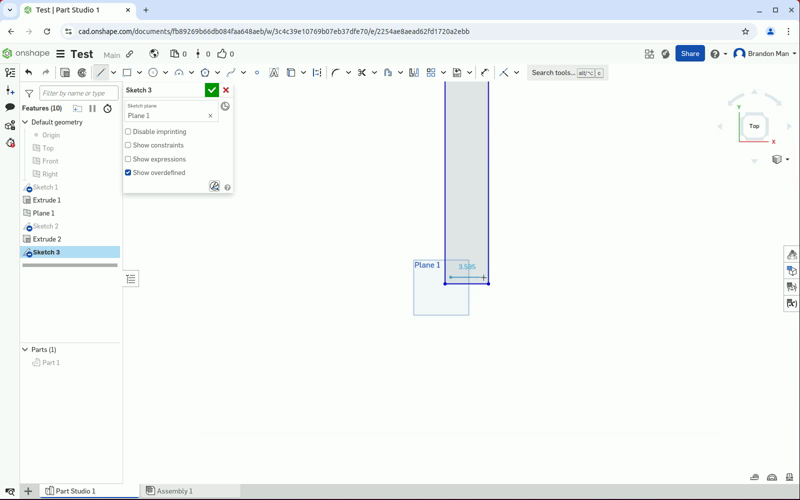
scroll(6)
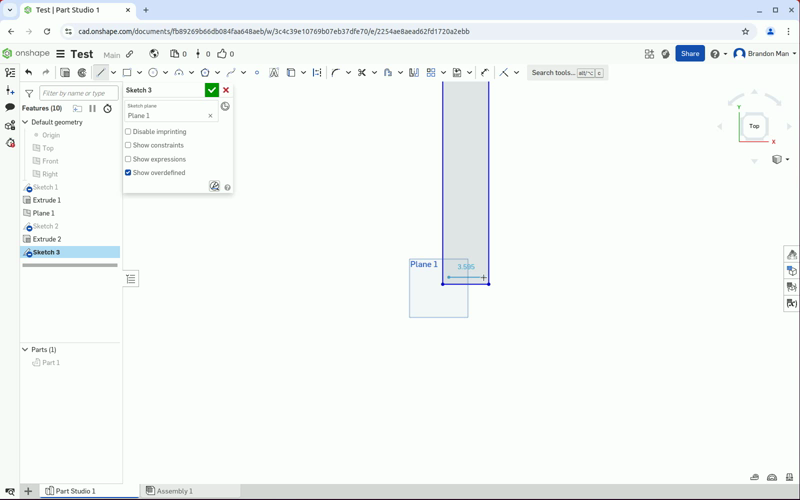
scroll(6)
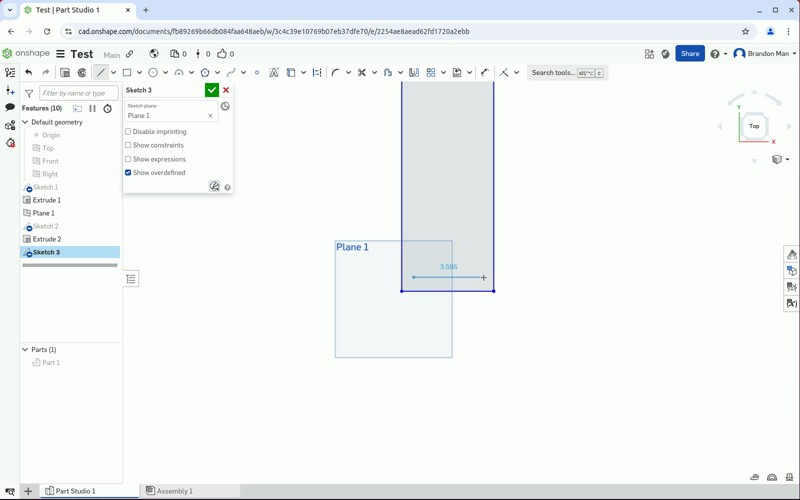
scroll(6)
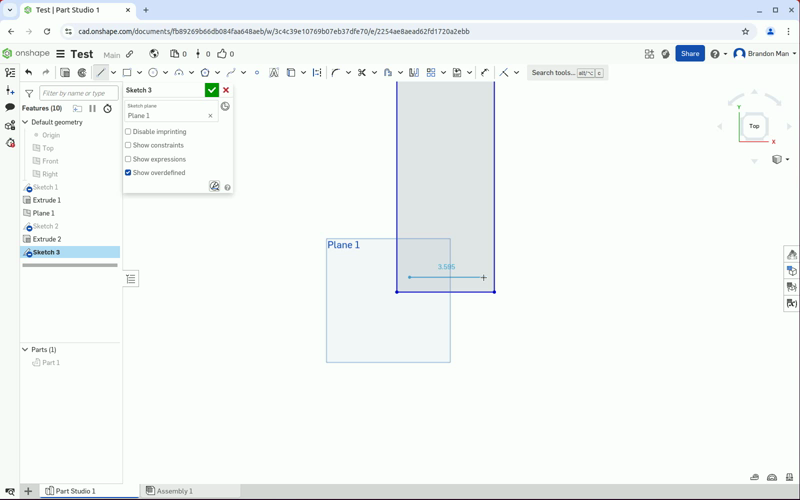
scroll(6)
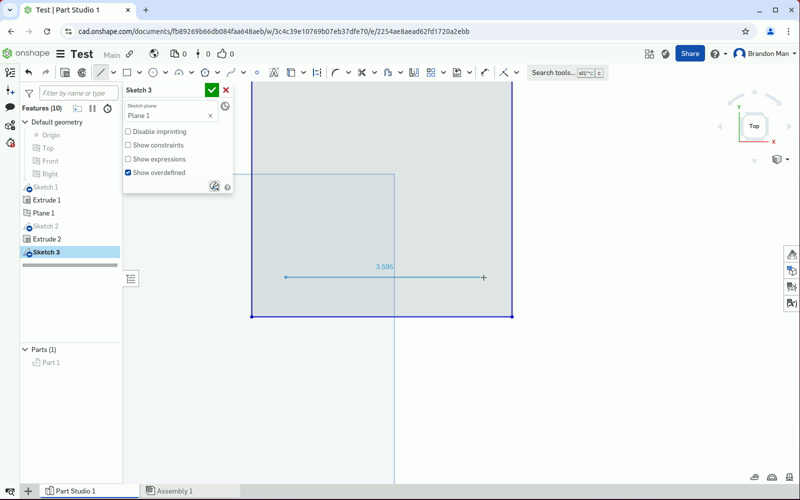
click(483, 277)
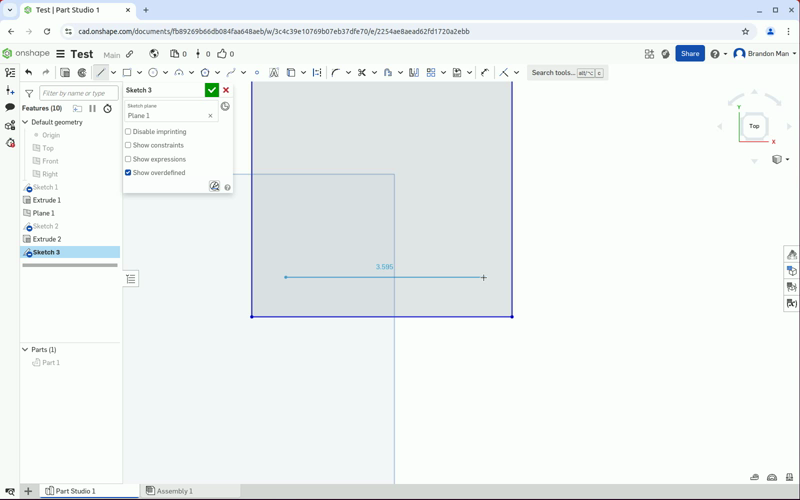
scroll(-6)
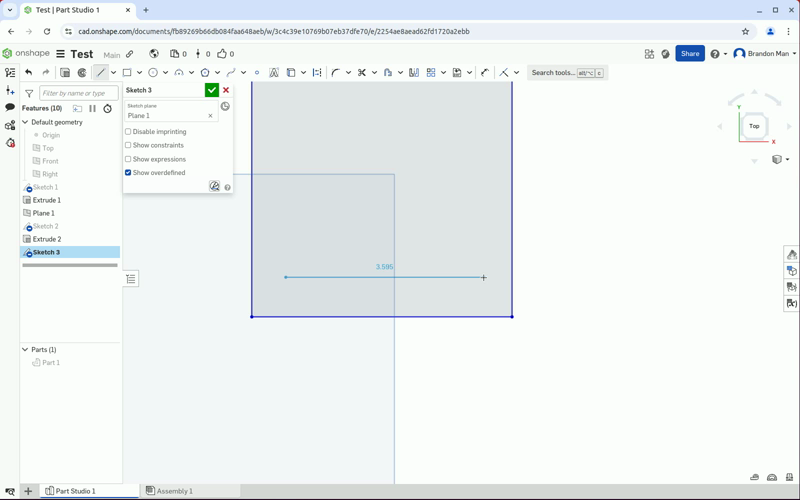
scroll(-6)
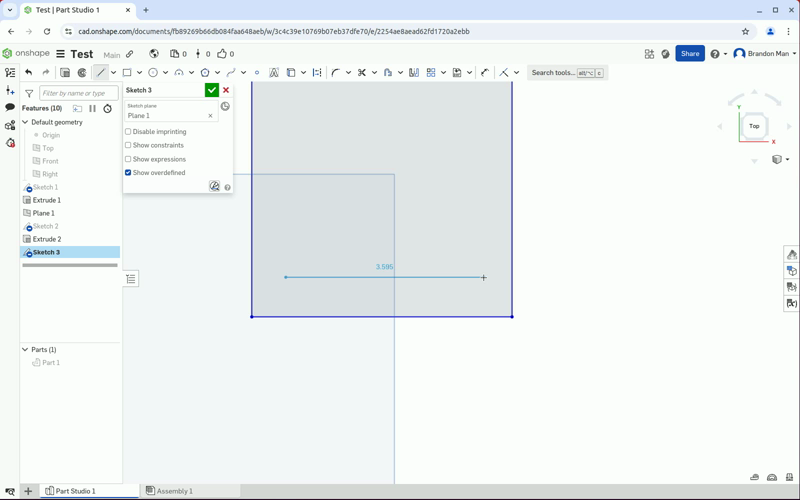
scroll(-6)
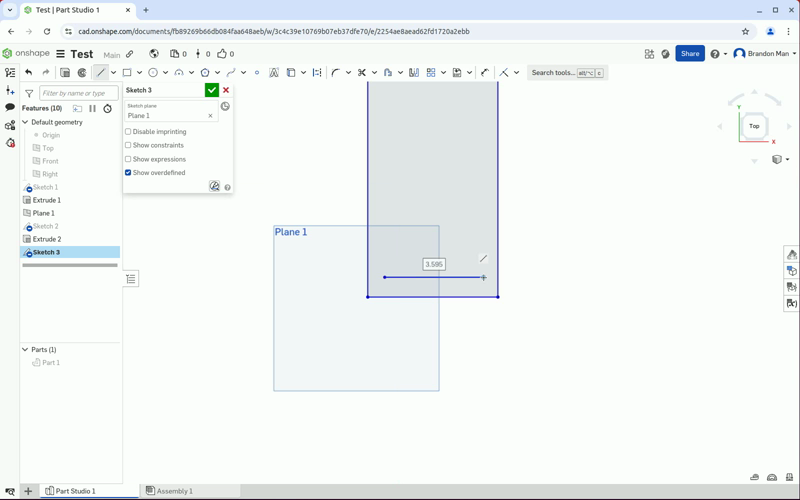
scroll(-6)
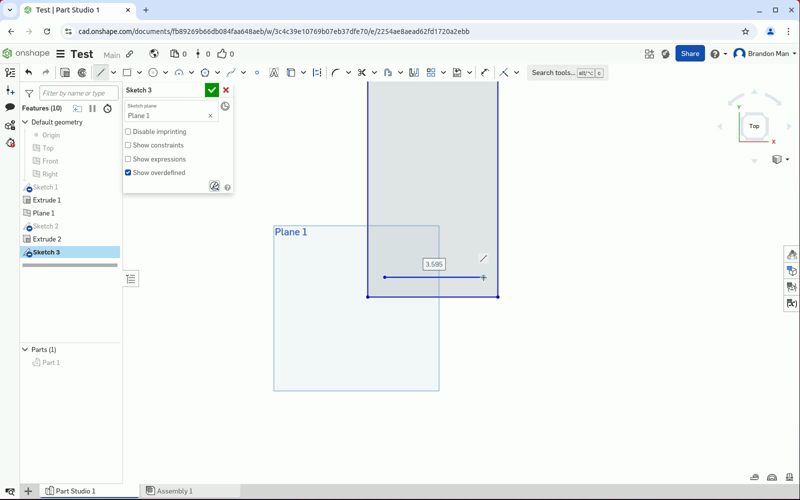
scroll(-6)
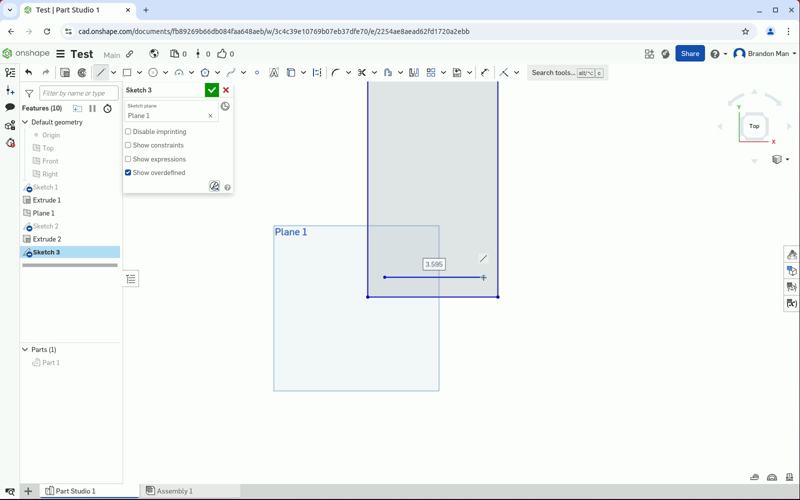
scroll(-6)
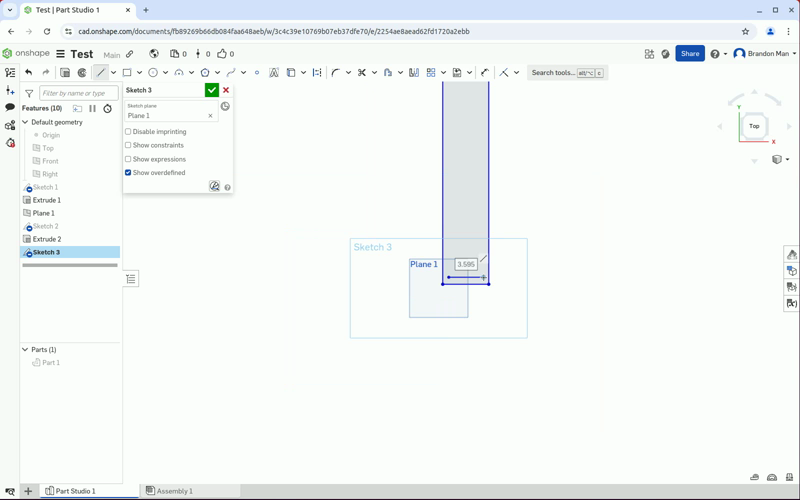
scroll(-6)
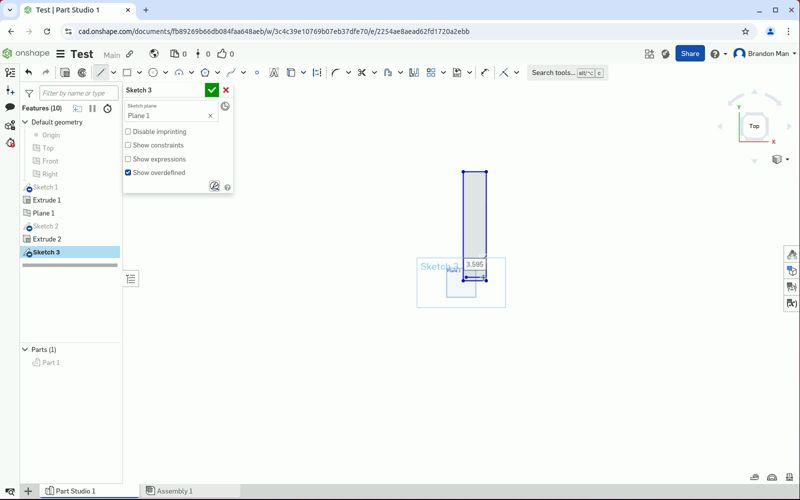
key_up(shift)
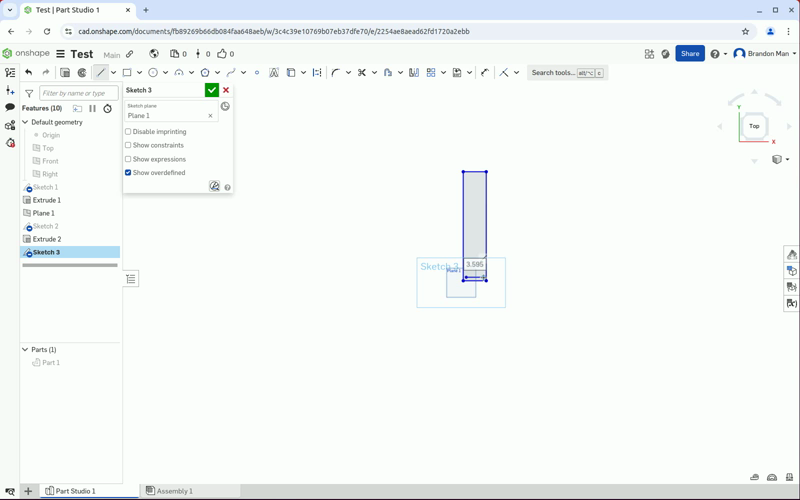
key_down(shift)
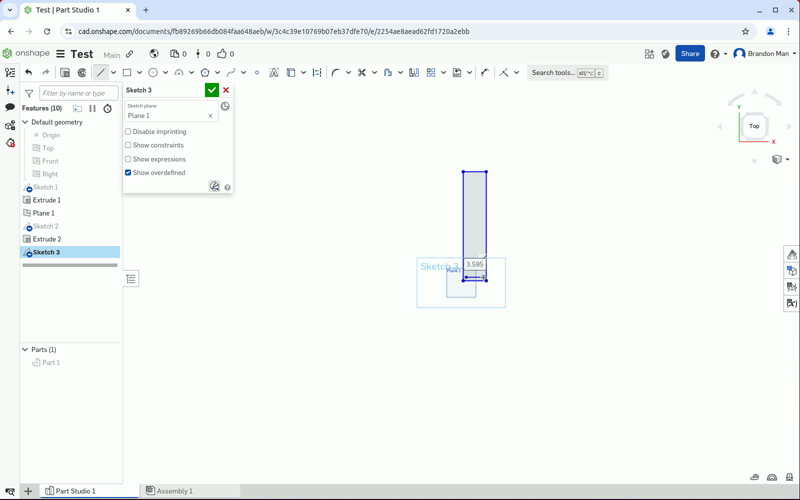
mouse_move(483, 174)
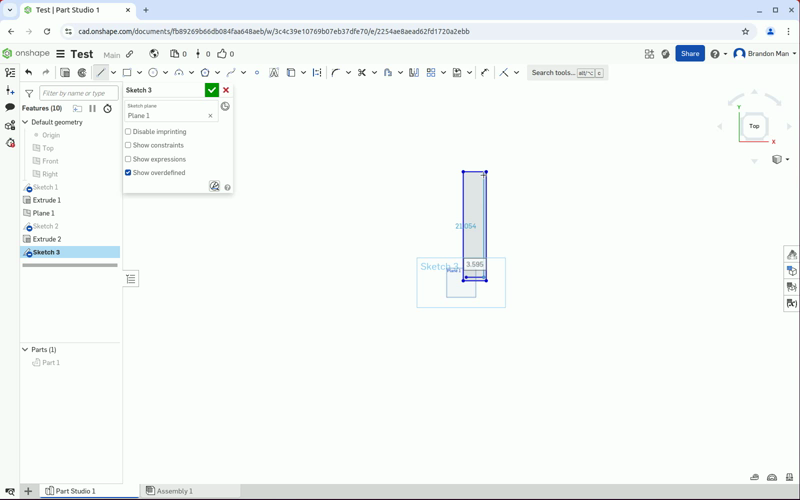
scroll(6)
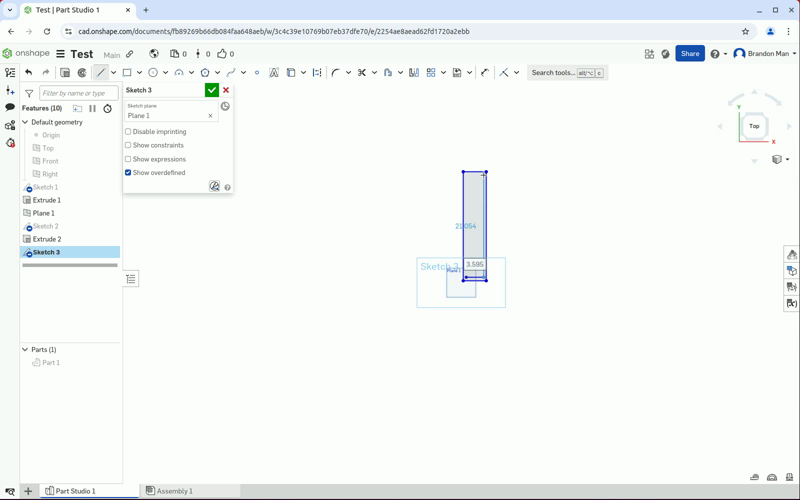
scroll(6)
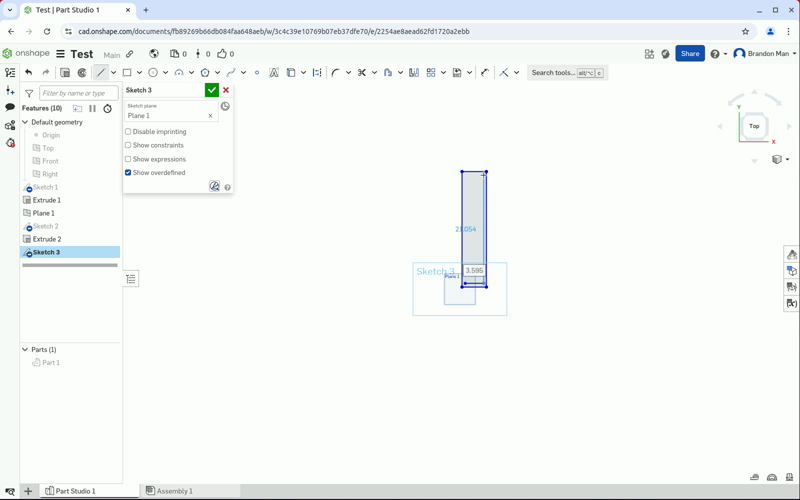
scroll(6)
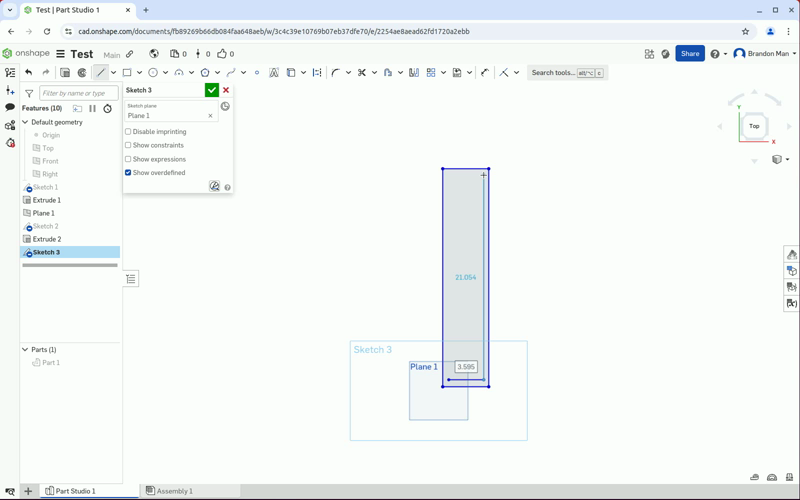
scroll(6)
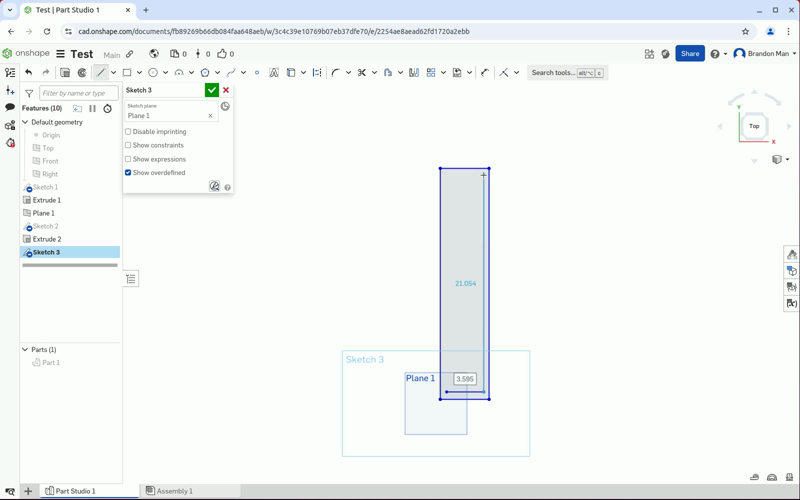
scroll(6)
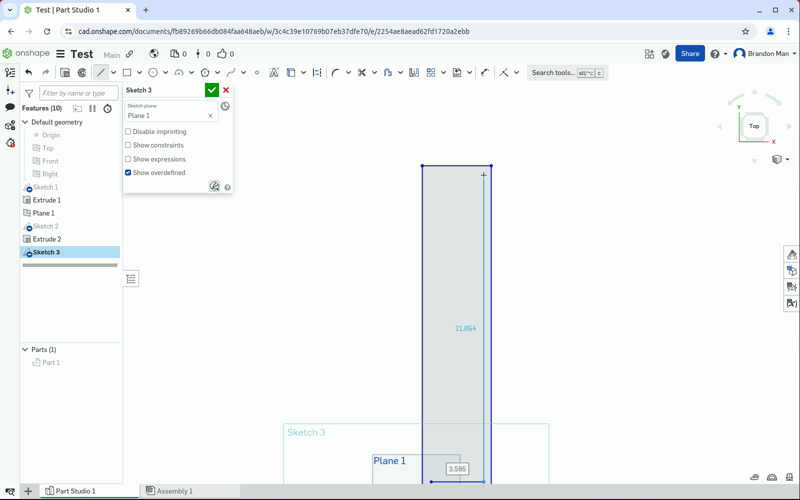
scroll(6)
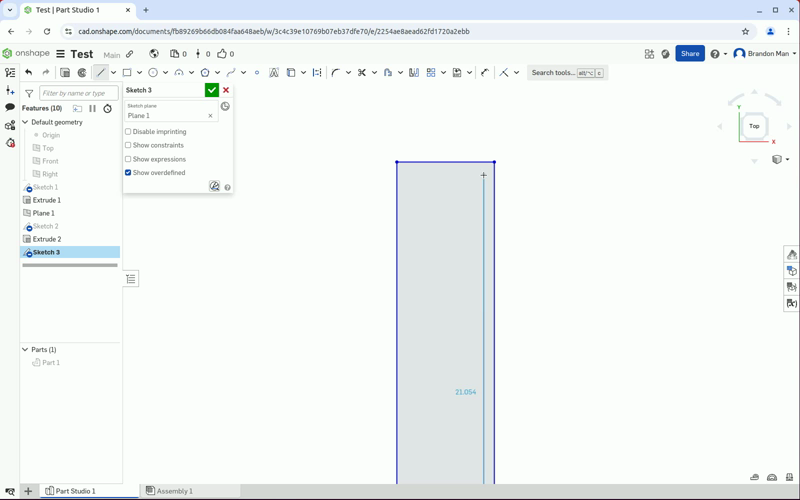
scroll(6)
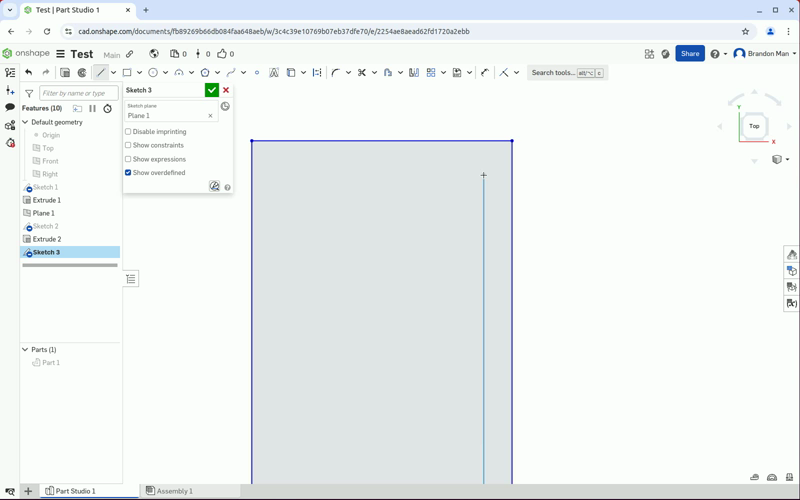
click(483, 174)
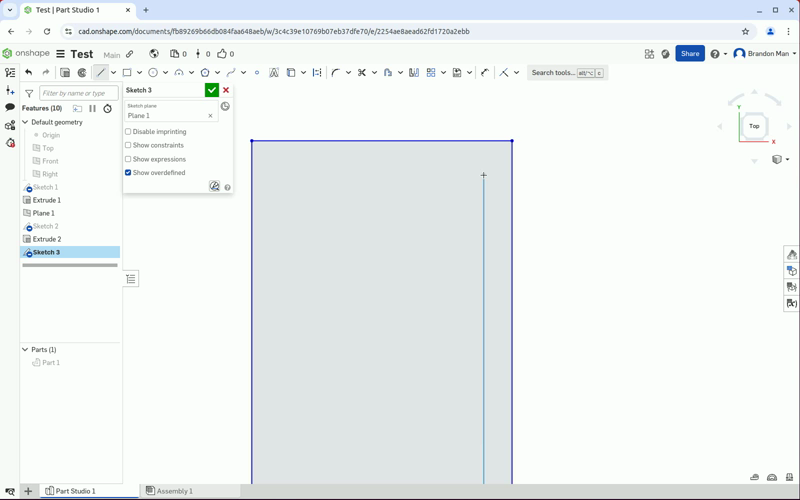
scroll(-6)
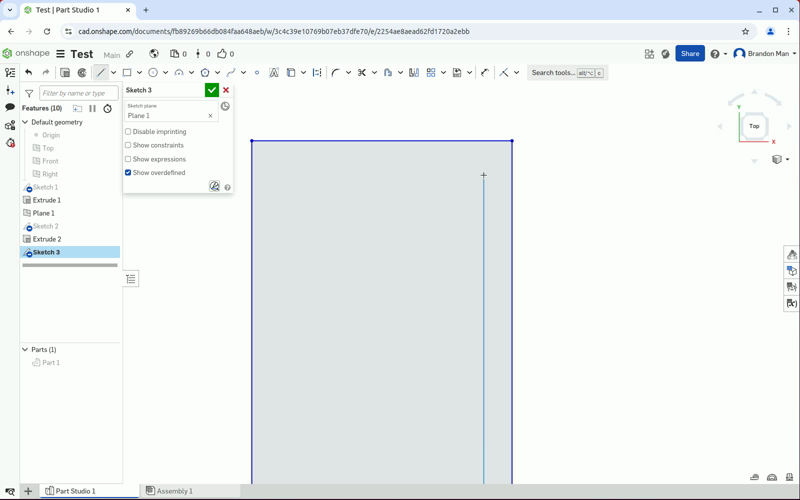
scroll(-6)
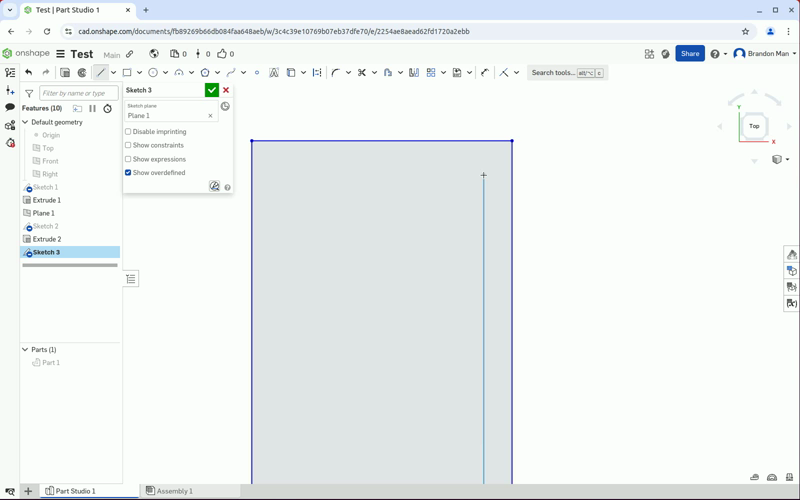
scroll(-6)
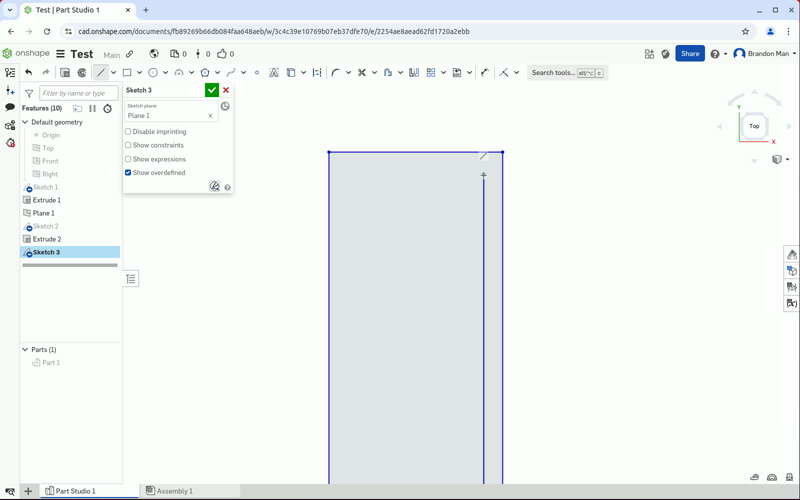
scroll(-6)
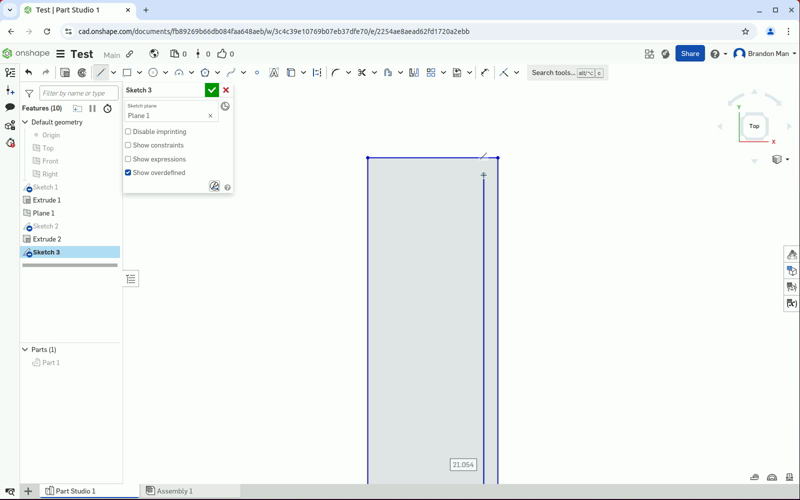
scroll(-6)
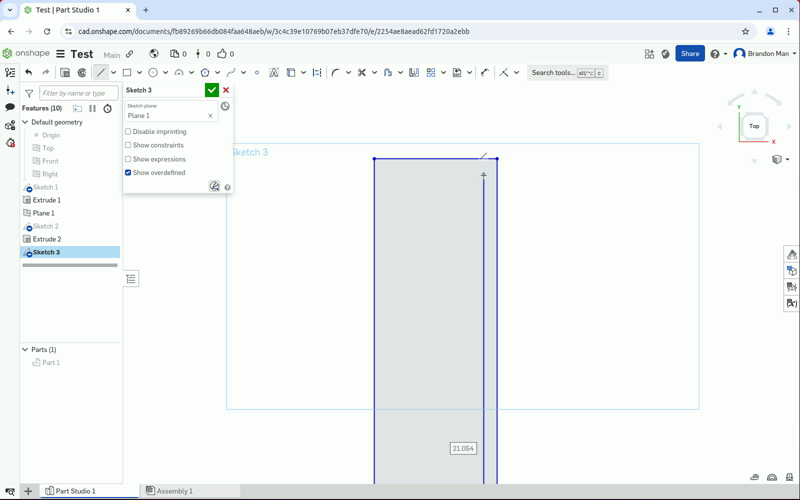
scroll(-6)
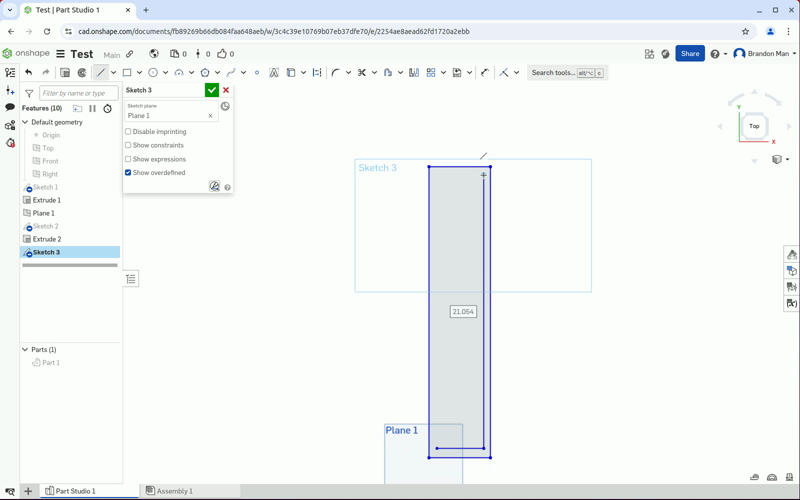
scroll(-6)
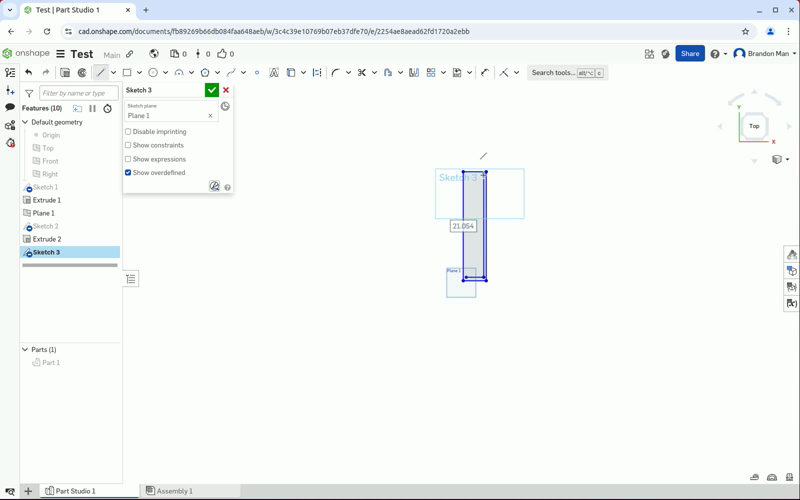
key_up(shift)
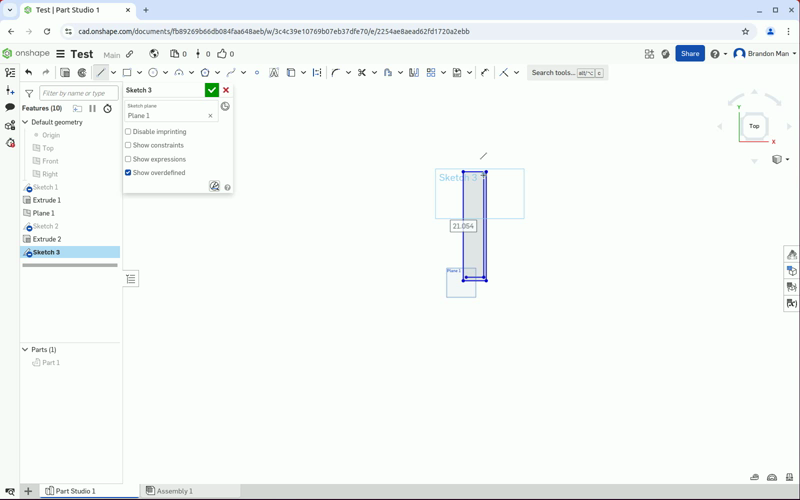
key_down(shift)
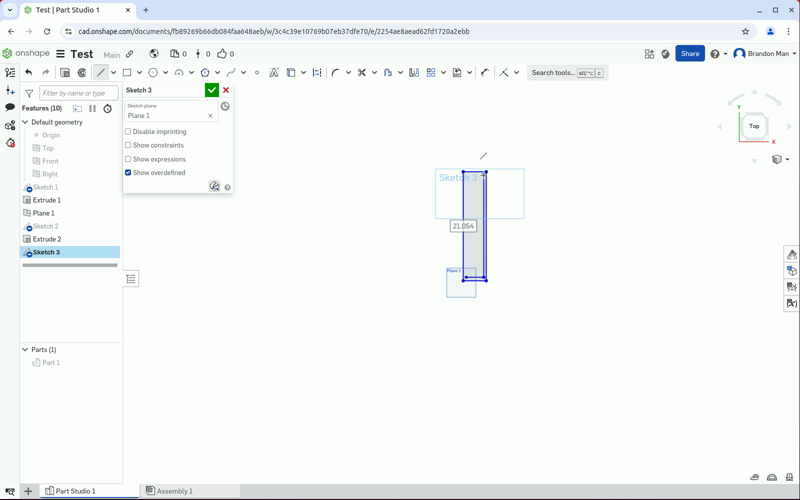
mouse_move(513, 174)
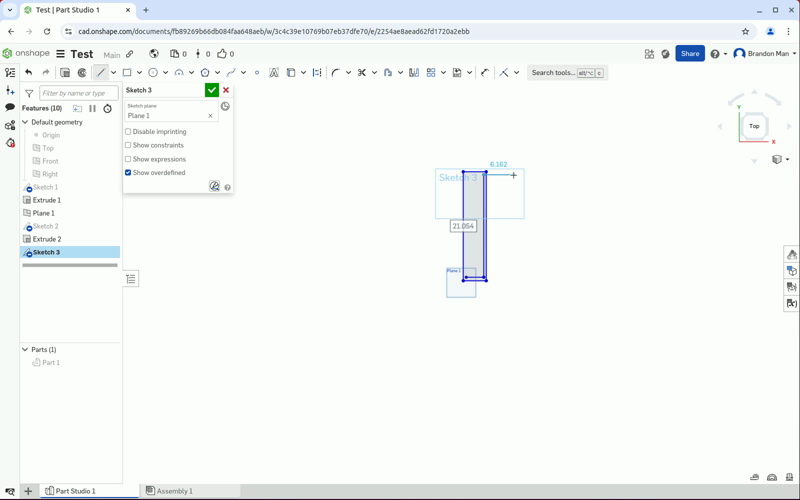
mouse_move(466, 174)
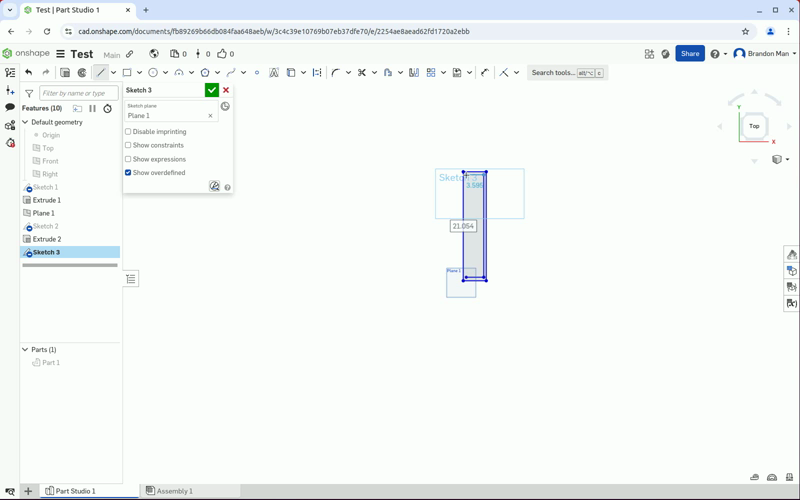
click(466, 174)
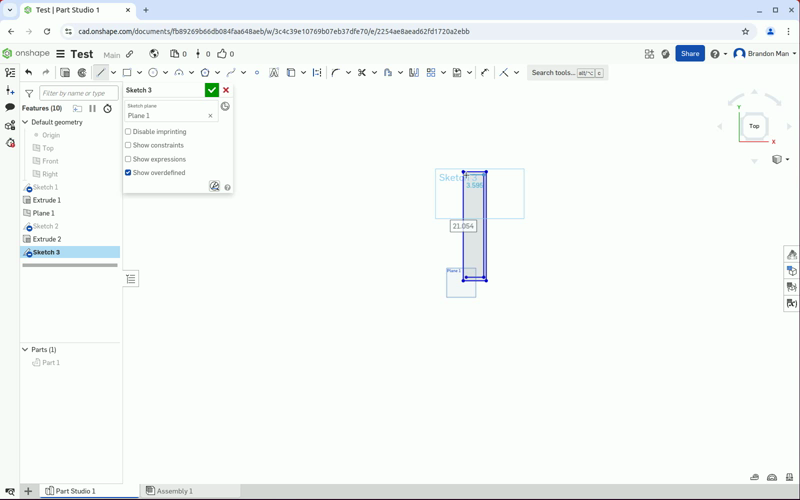
key_up(shift)
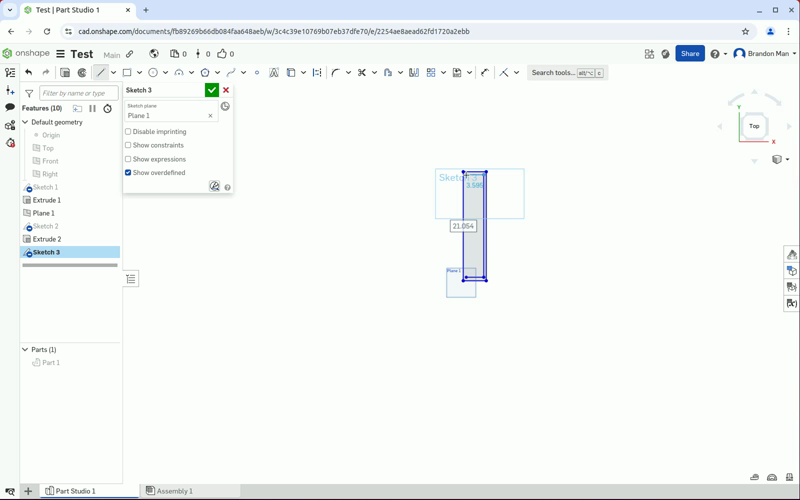
key_down(shift)
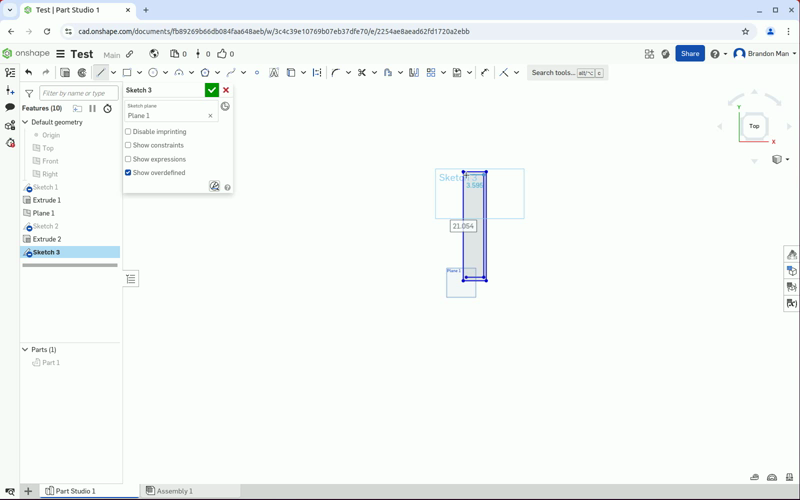
mouse_move(466, 277)
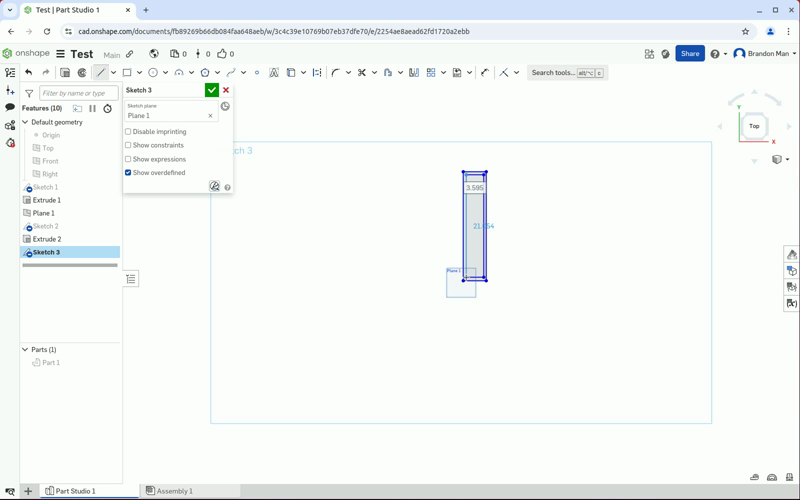
key_up(shift)
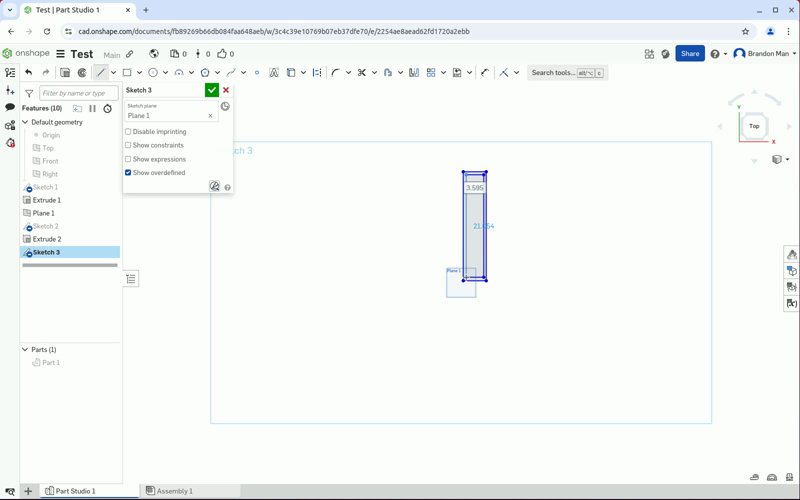
click(466, 277)
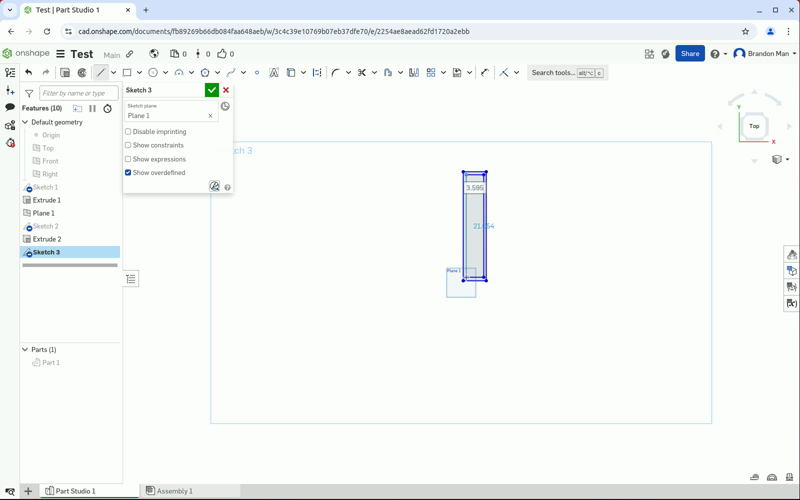
key(esc)
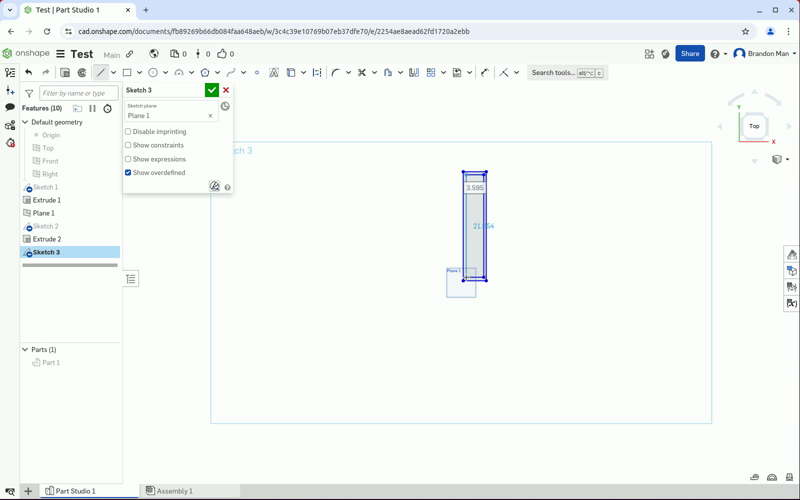
mouse_move(469, 278)
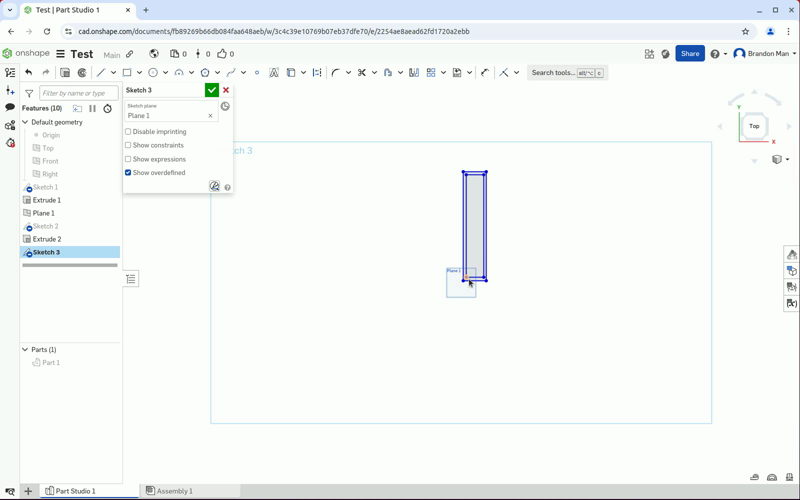
scroll(6)
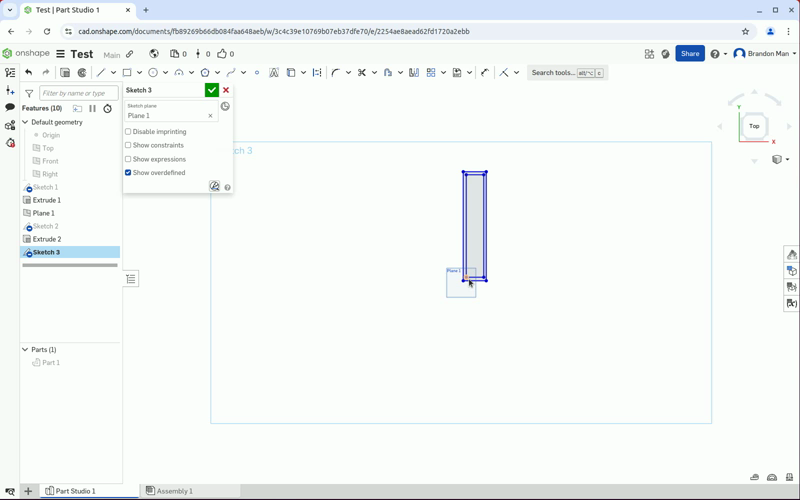
scroll(6)
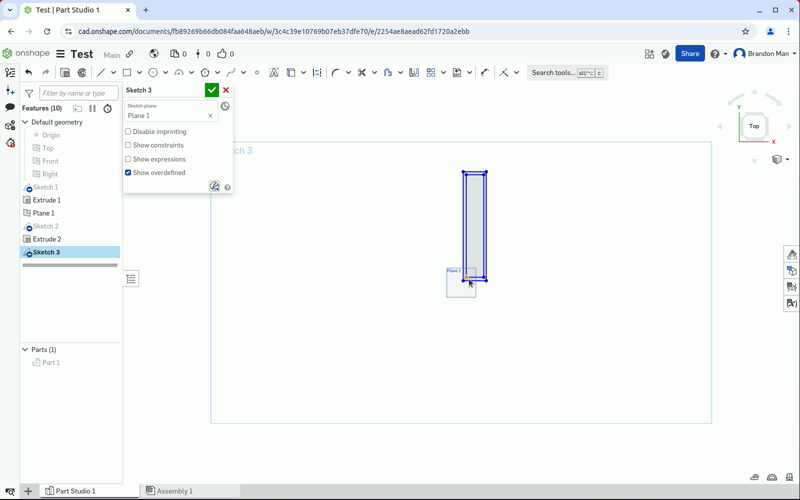
scroll(6)
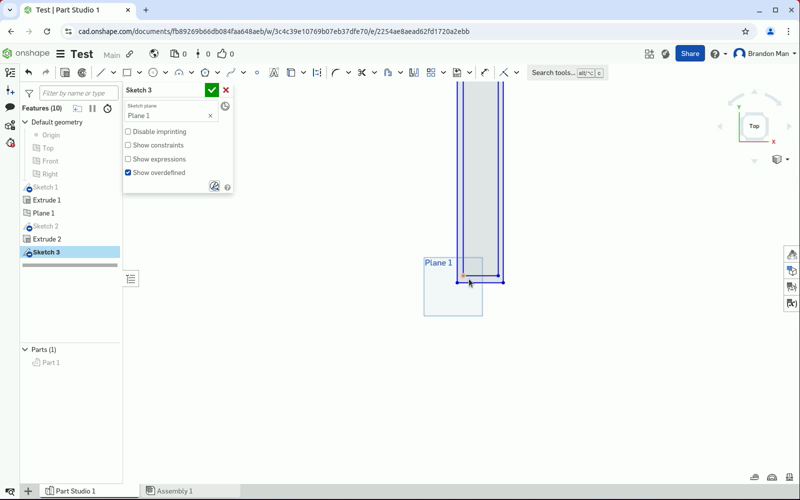
scroll(6)
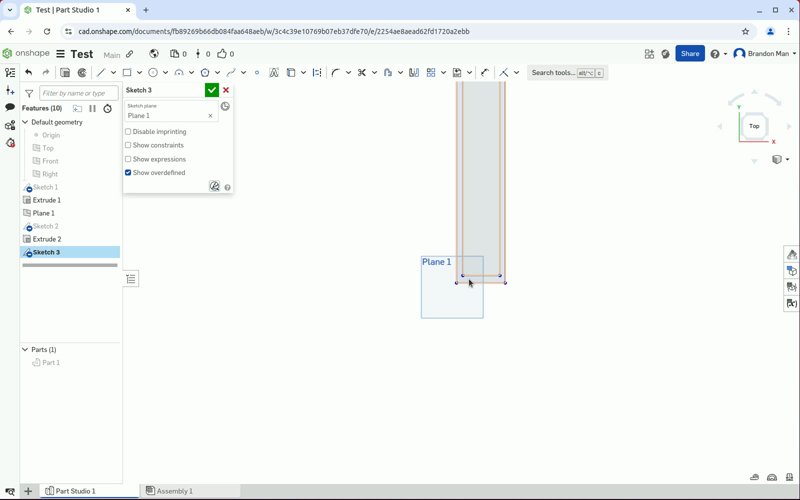
scroll(6)
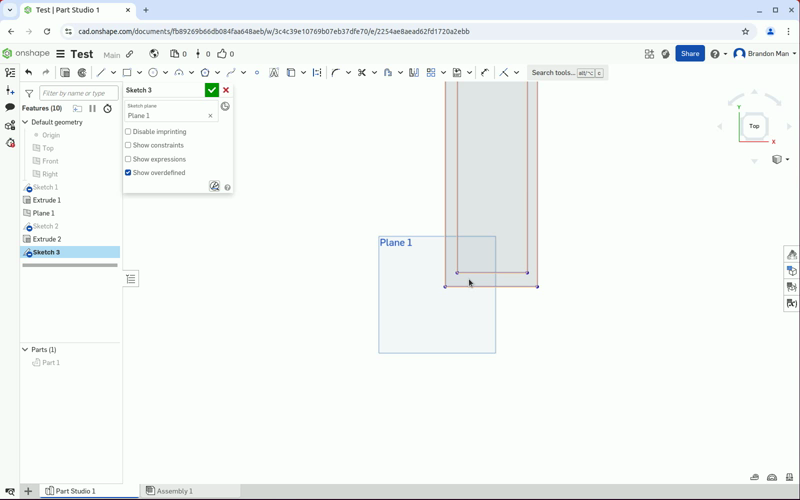
scroll(6)
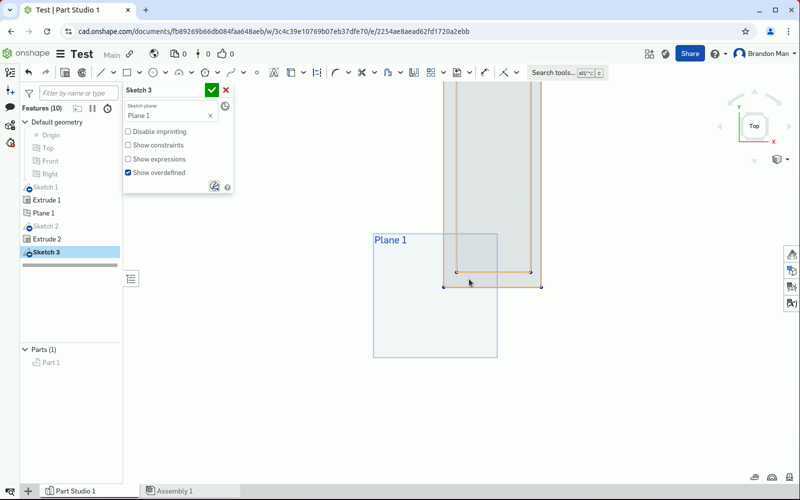
scroll(6)
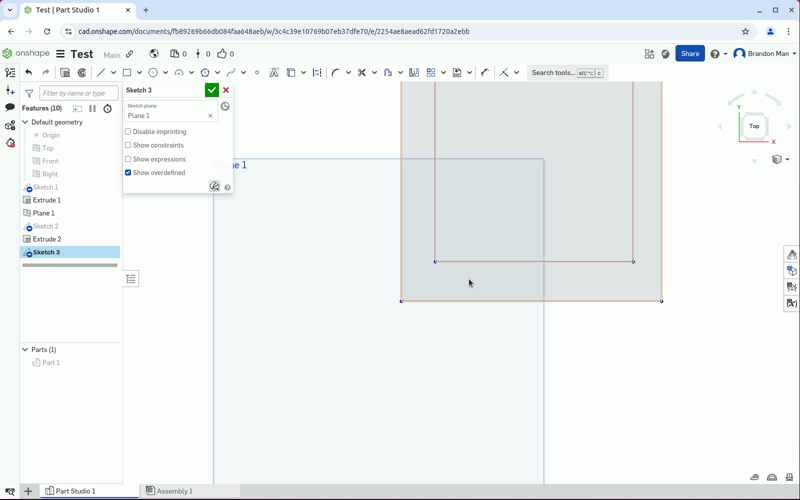
click(469, 278)
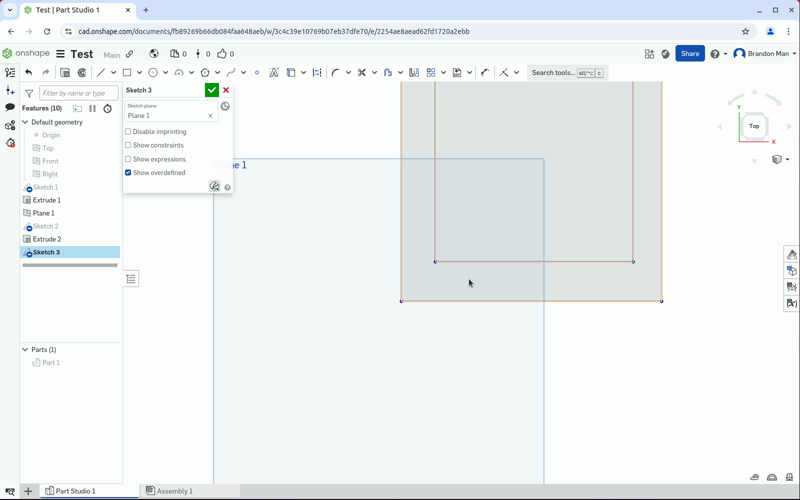
scroll(-6)
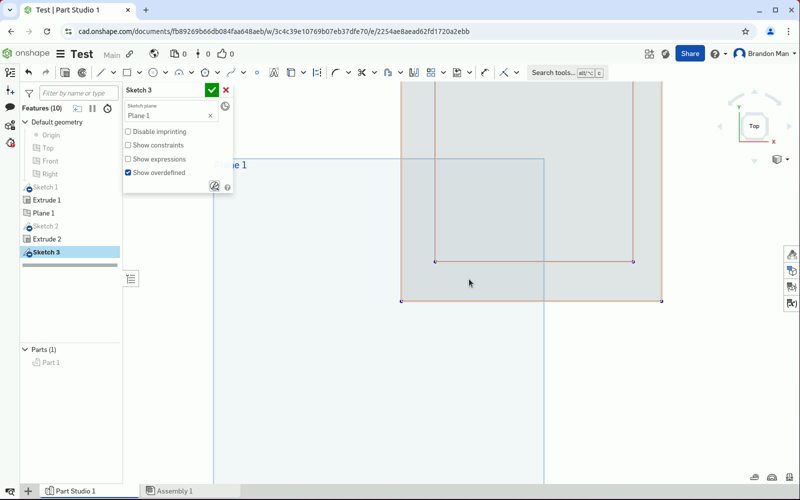
scroll(-6)
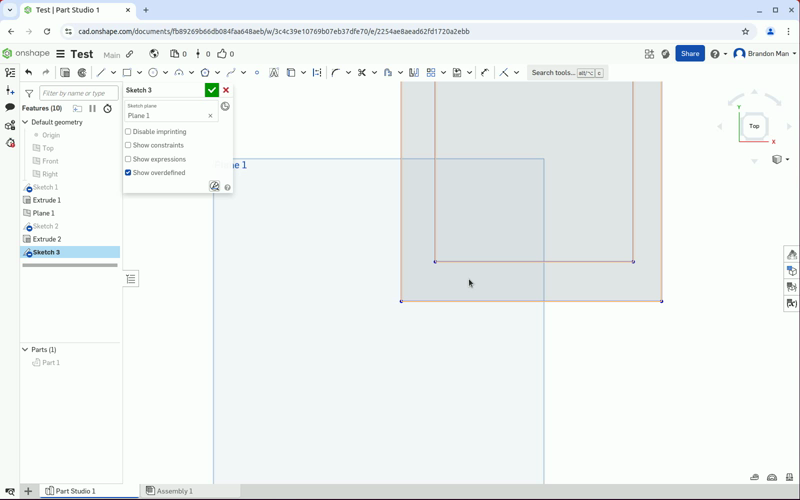
scroll(-6)
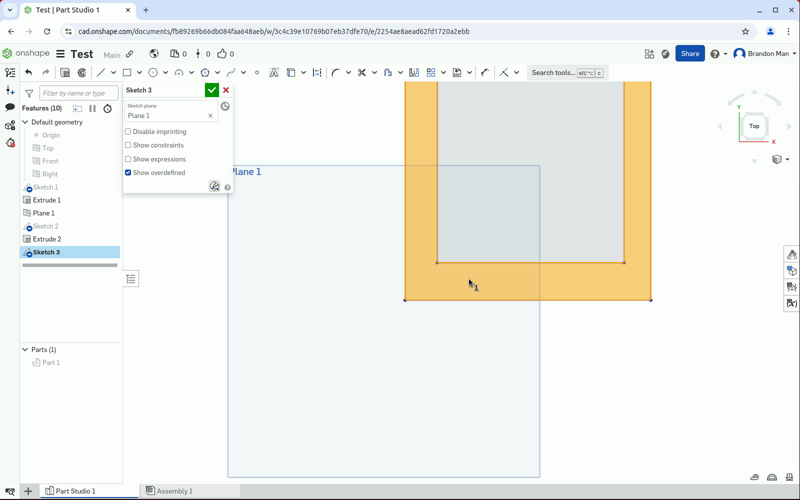
scroll(-6)
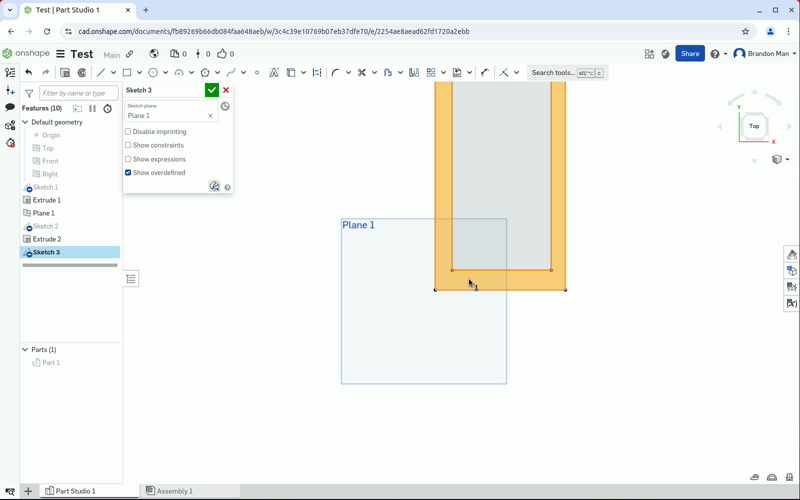
scroll(-6)
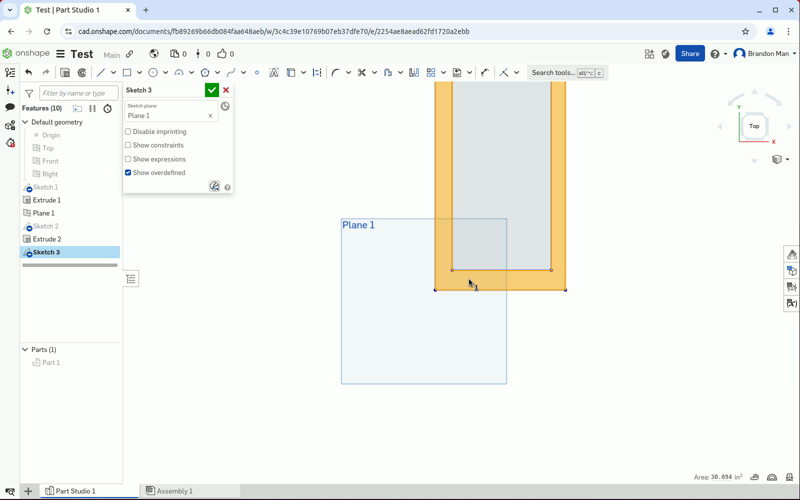
scroll(-6)
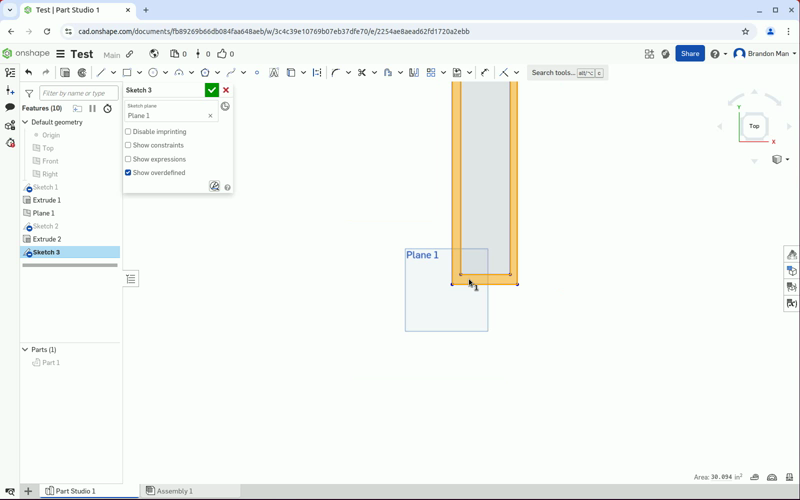
scroll(-6)
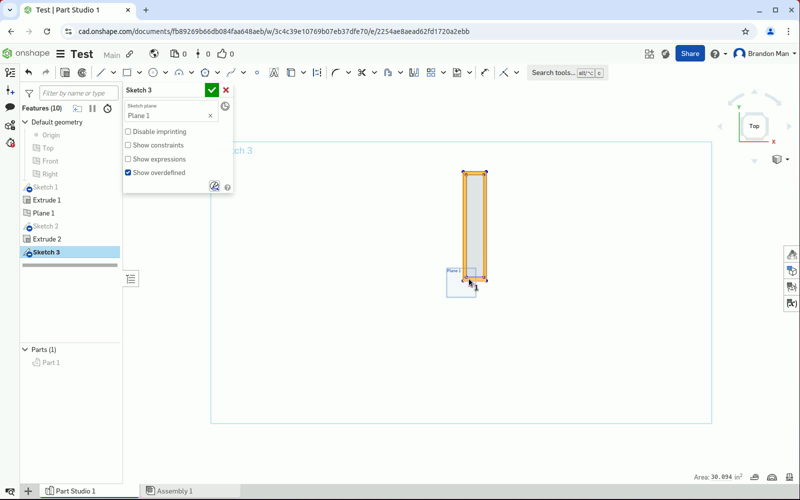
mouse_move(73, 352)
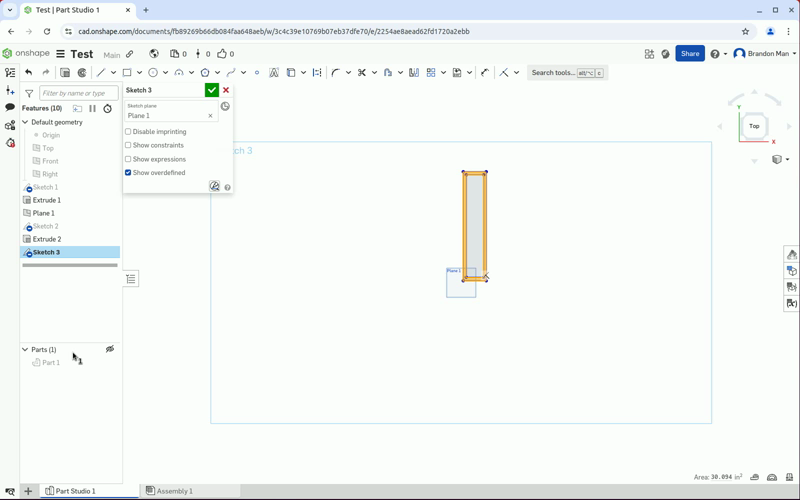
key(shift+y)
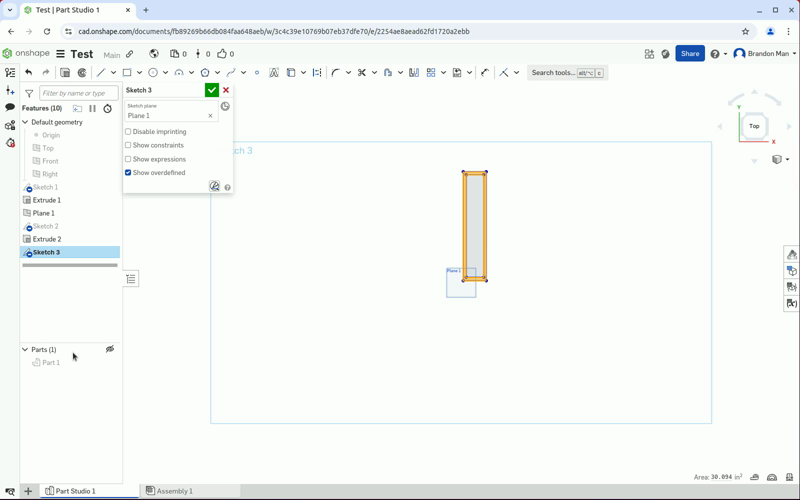
key(shift+e)
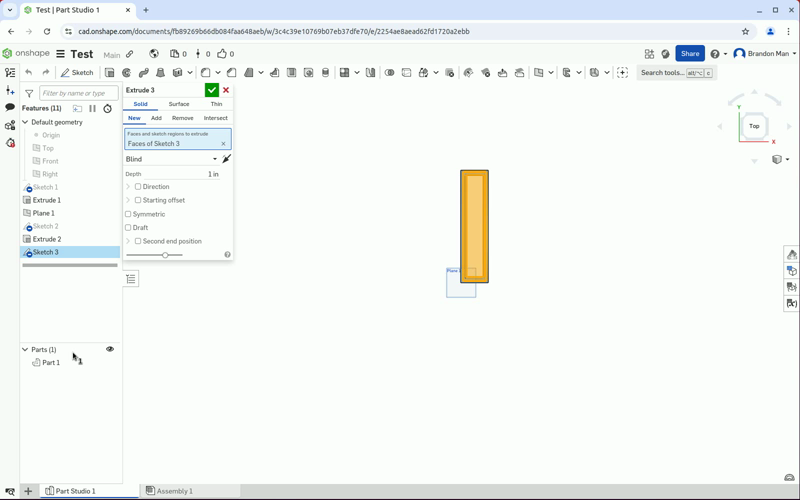
mouse_move(143, 106)
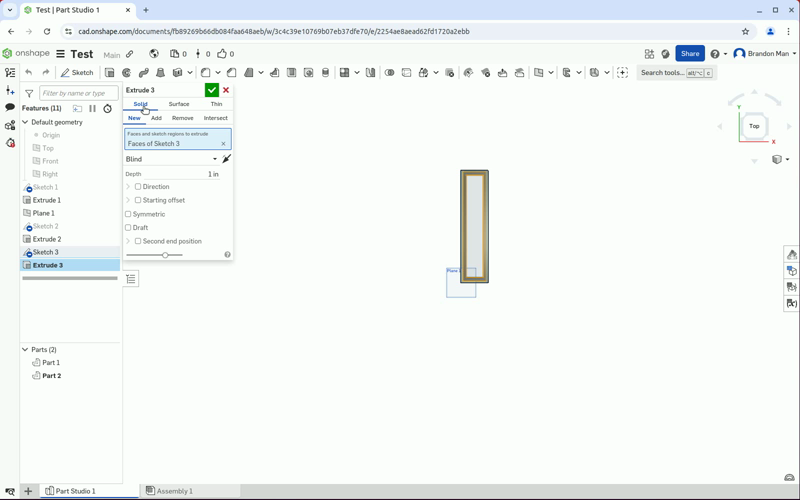
click(143, 106)
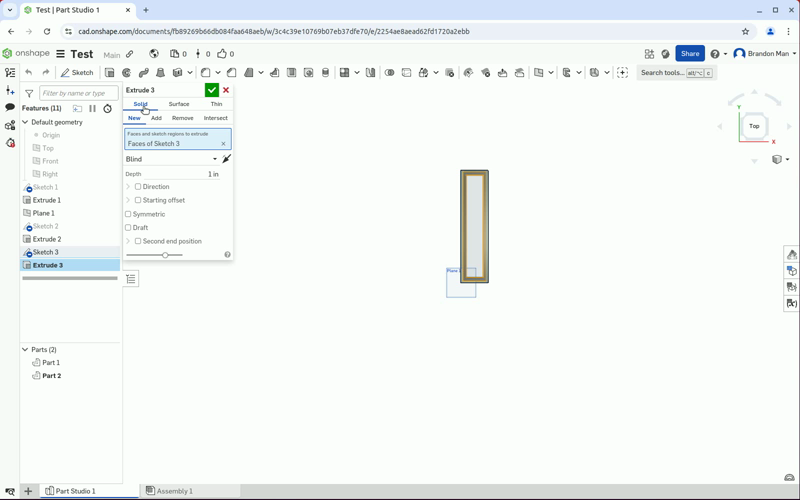
mouse_move(186, 120)
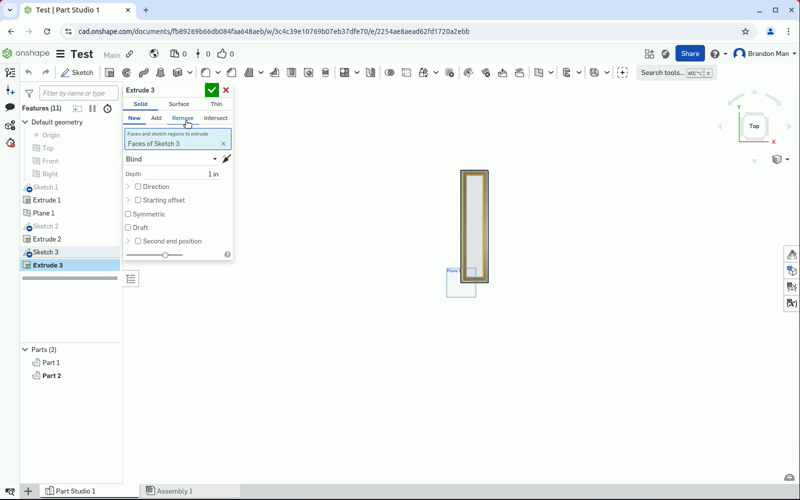
click(186, 120)
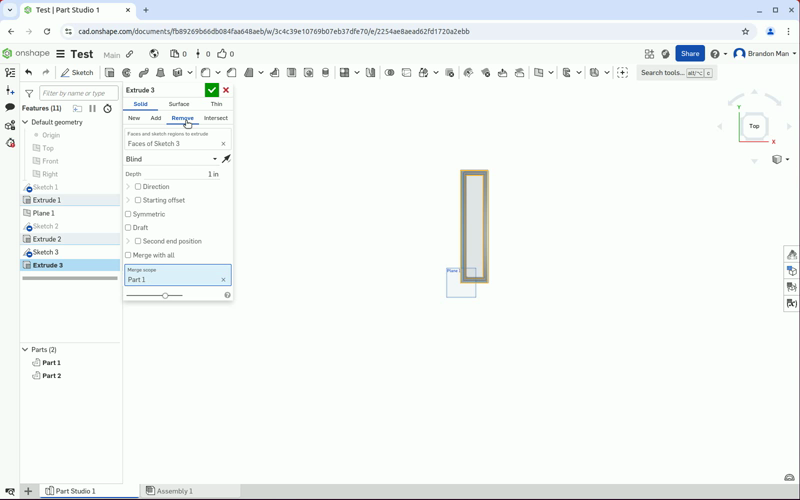
key(tab, 4)
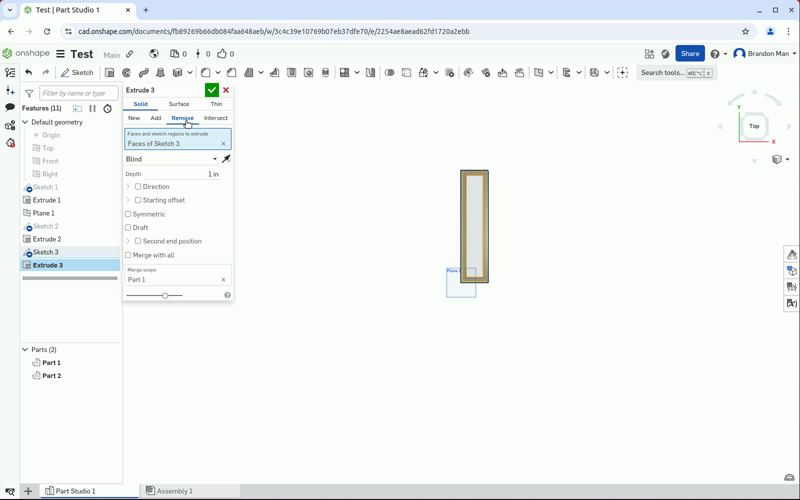
text(0.241)
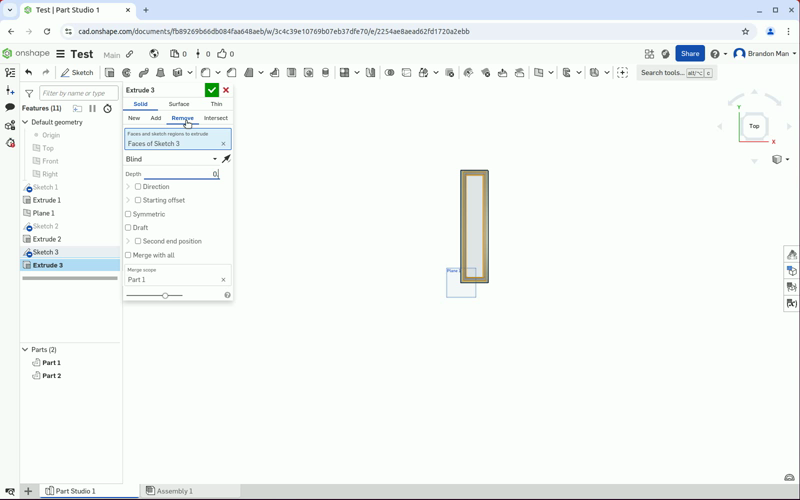
key(tab, 6)
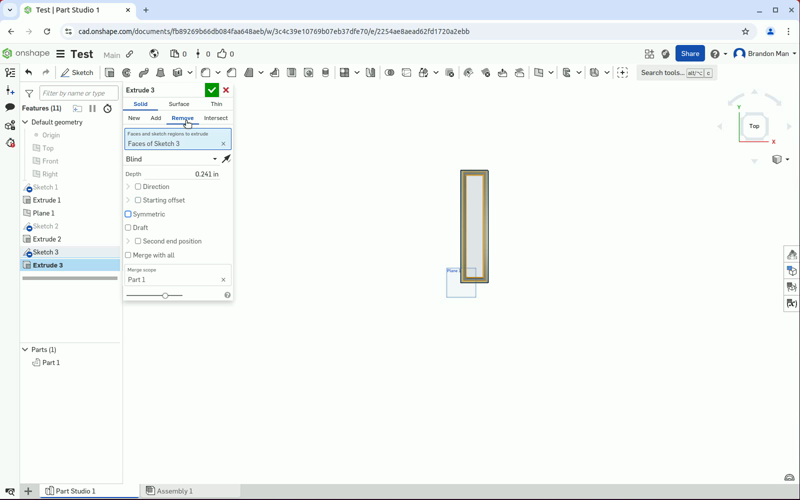
key(space)
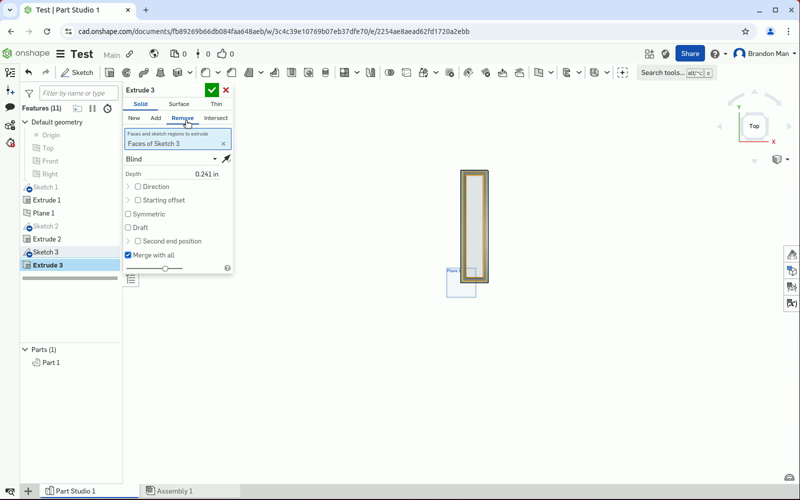
key(enter)
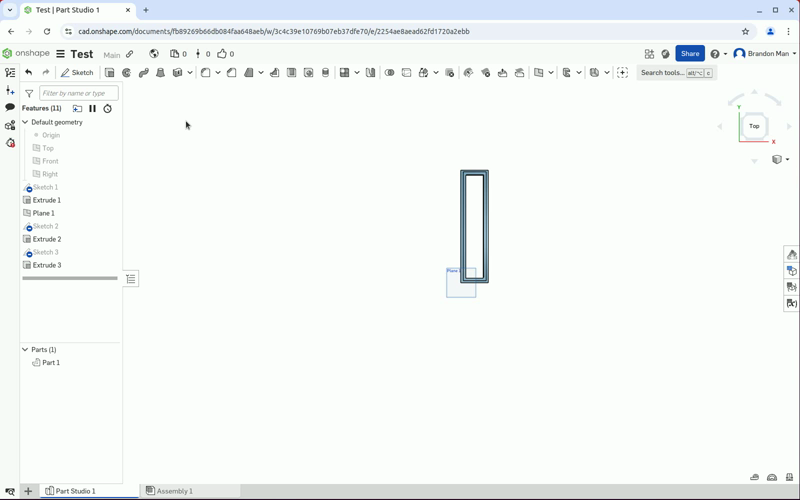
key(shift+h)
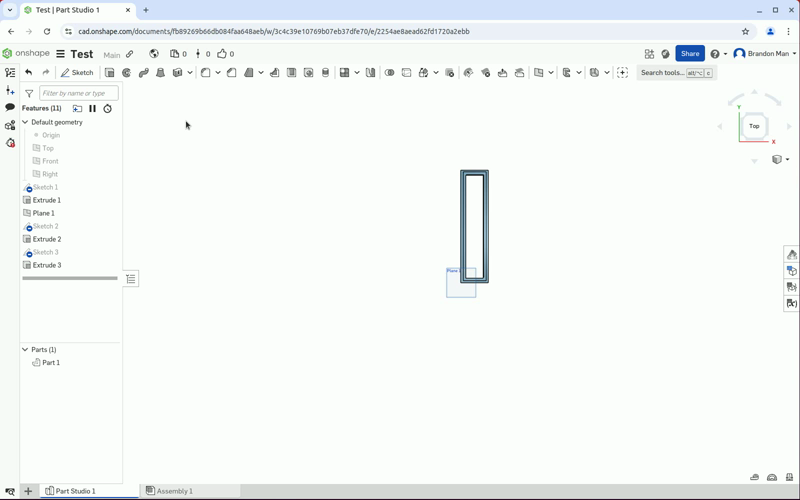
key(shift+h)
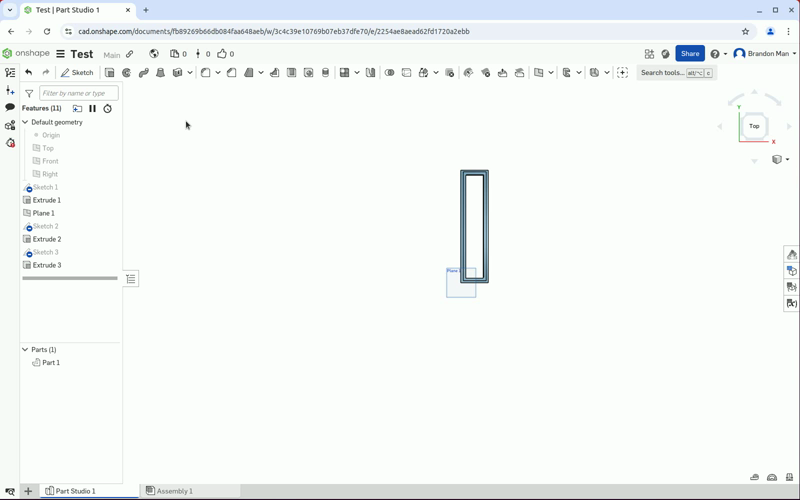
mouse_move(73, 189)
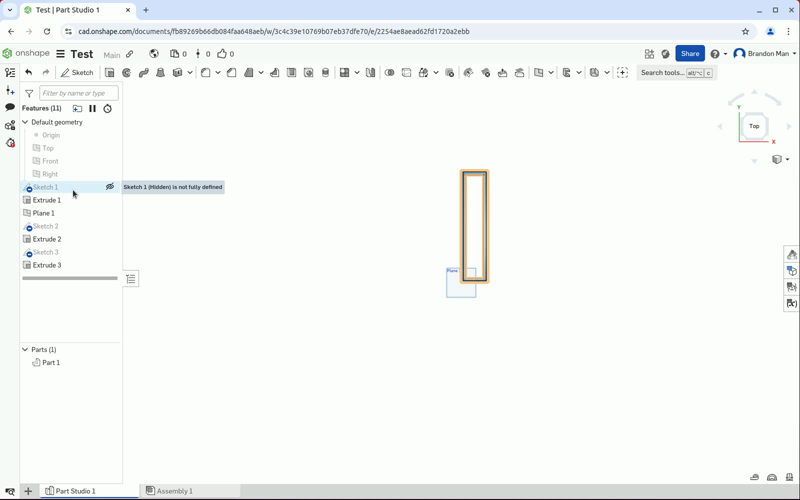
click(73, 189)
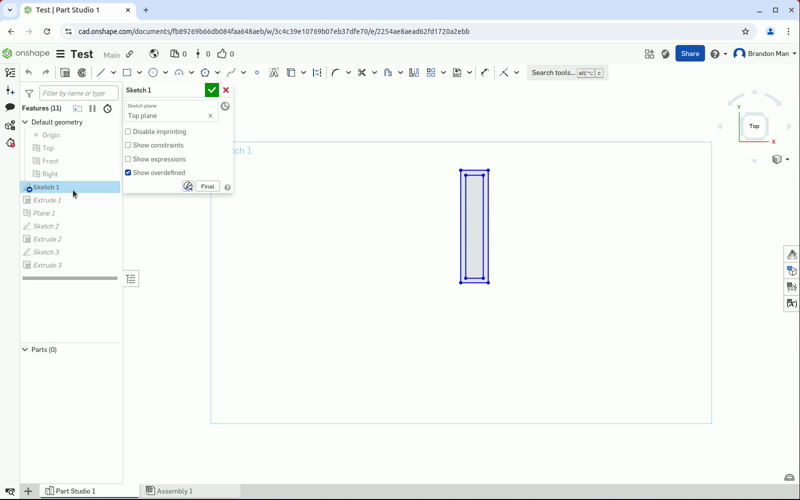
mouse_move(229, 92)
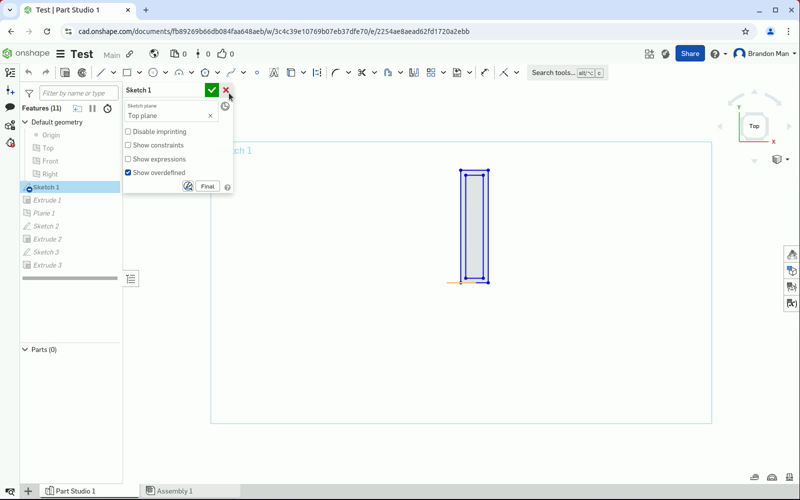
click(229, 92)
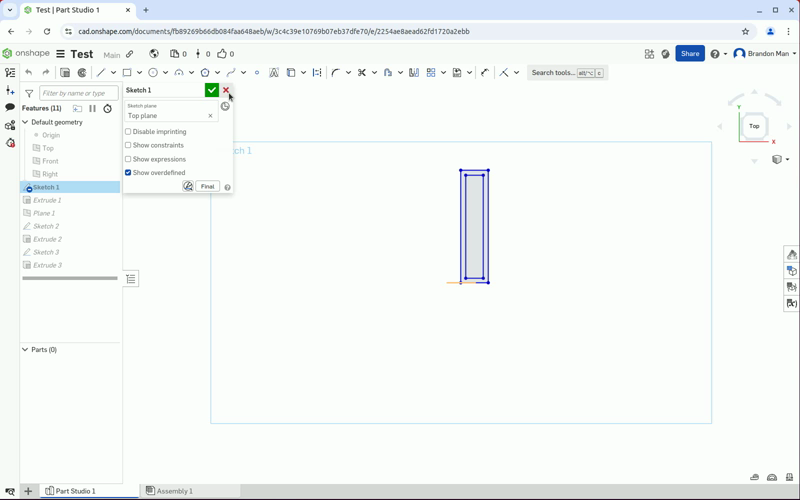
key(shift+s)
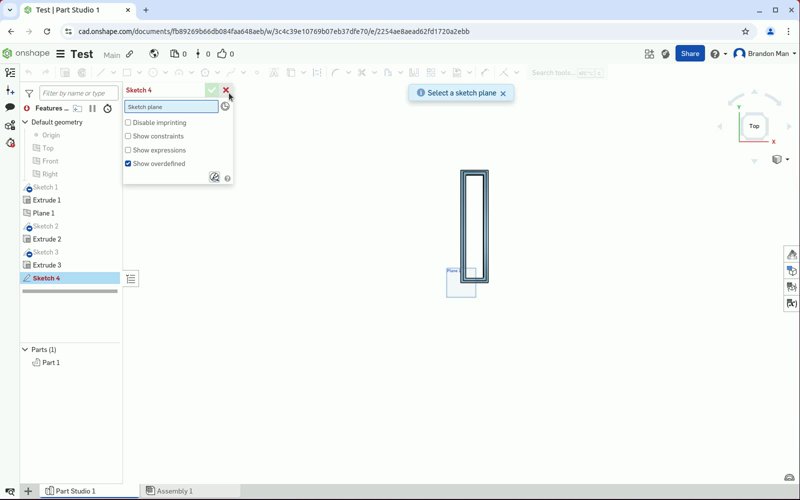
mouse_move(73, 150)
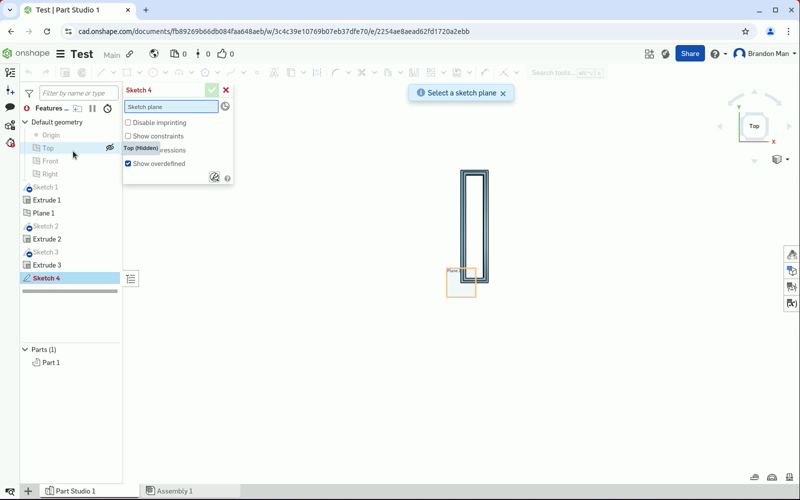
click(73, 150)
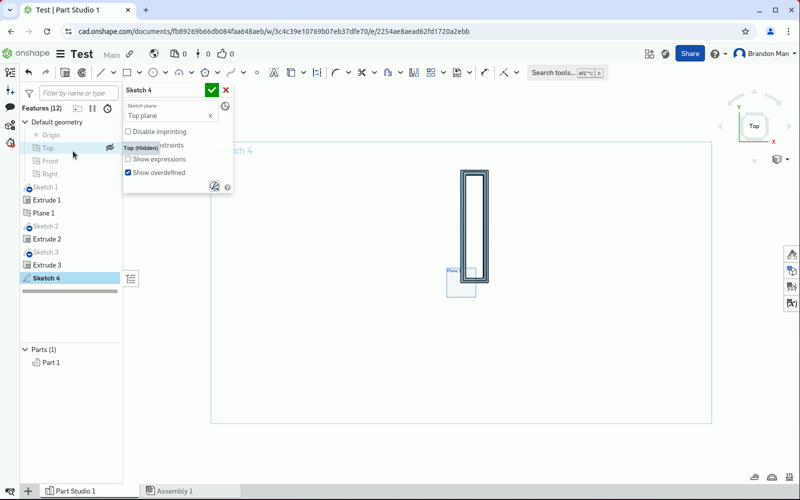
mouse_move(73, 352)
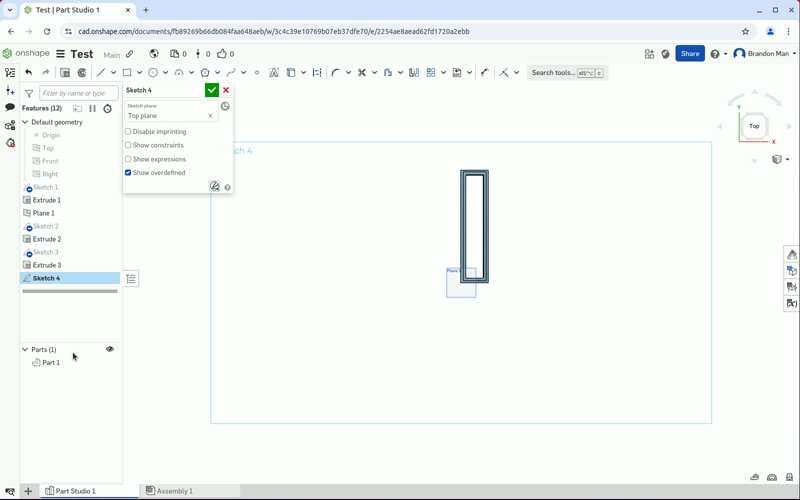
key(y)
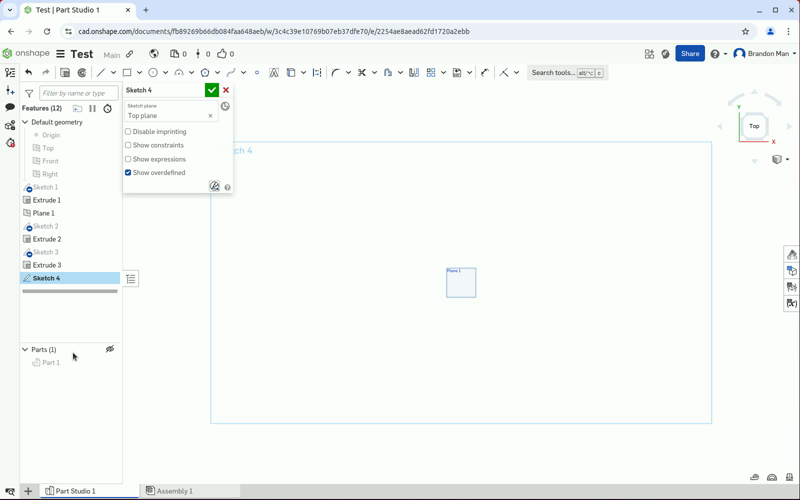
key(l)
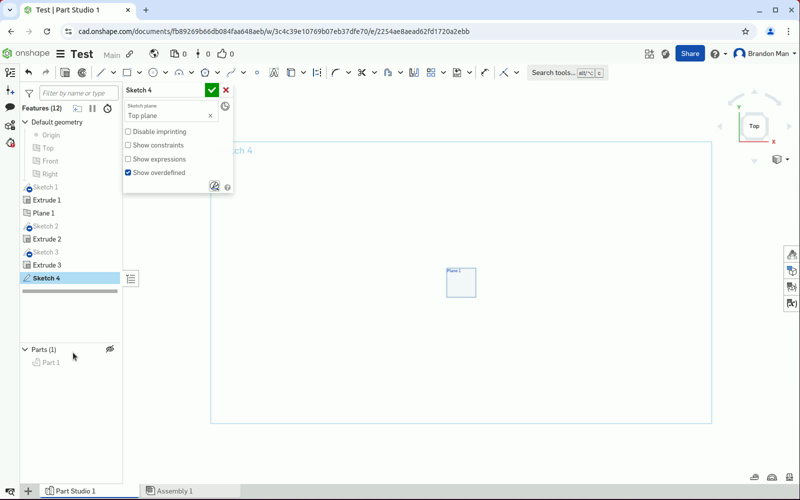
key_down(shift)
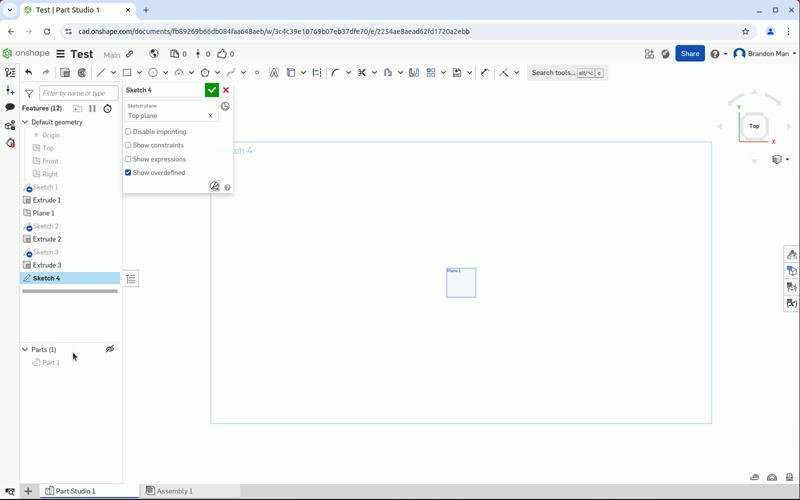
mouse_move(495, 279)
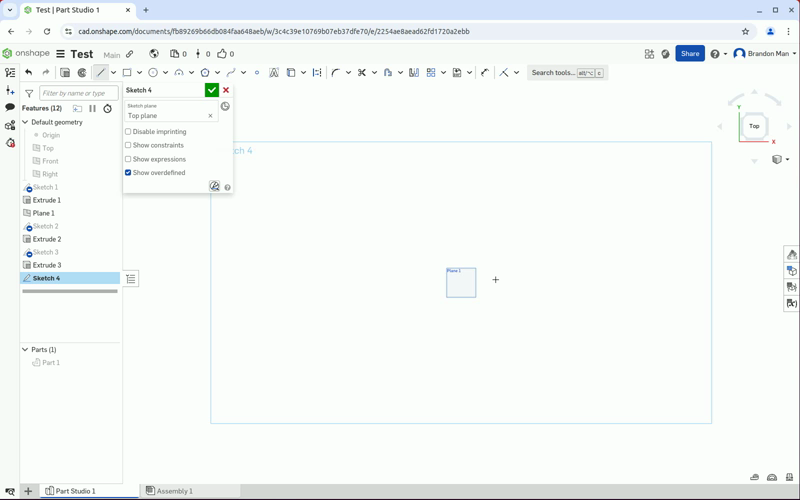
click(495, 279)
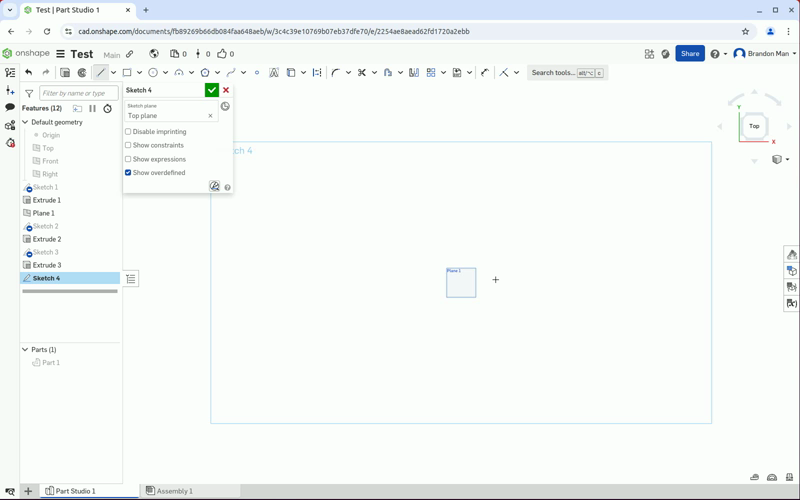
key_up(shift)
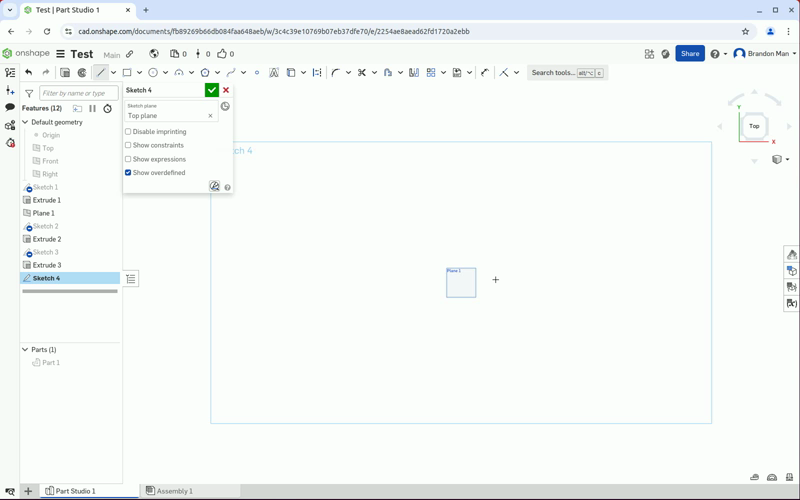
key_down(shift)
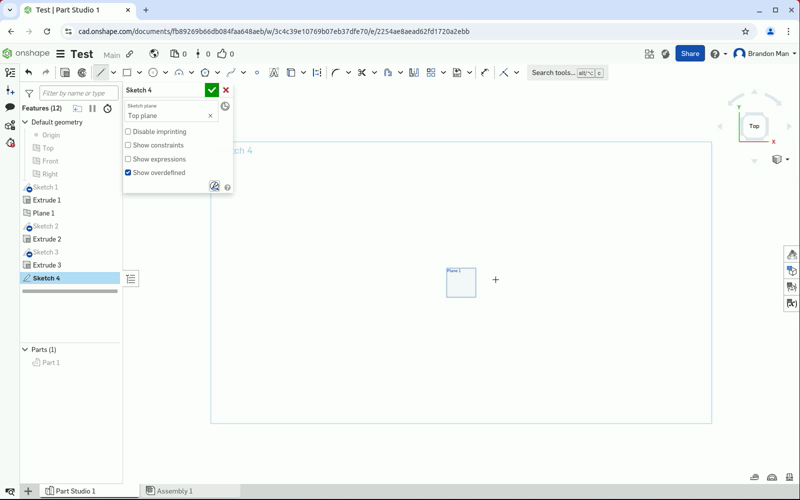
mouse_move(525, 279)
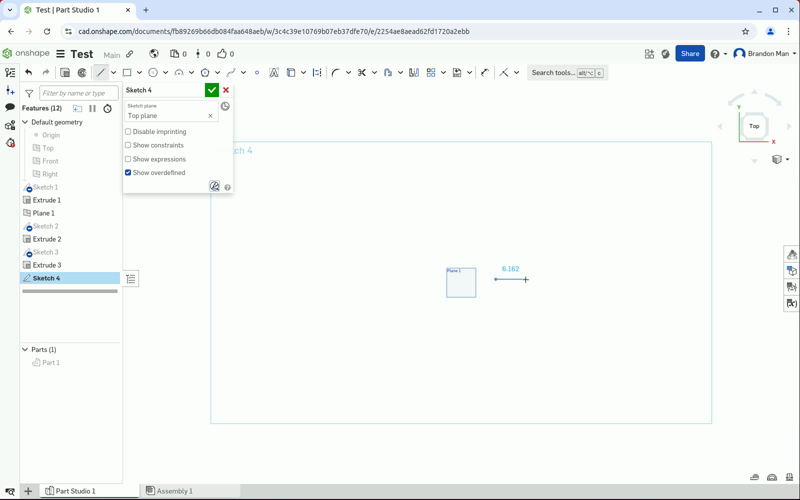
mouse_move(518, 279)
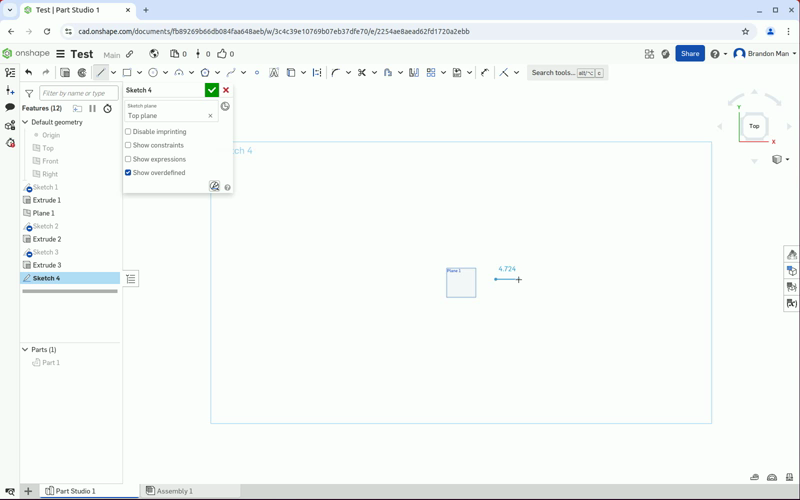
click(518, 279)
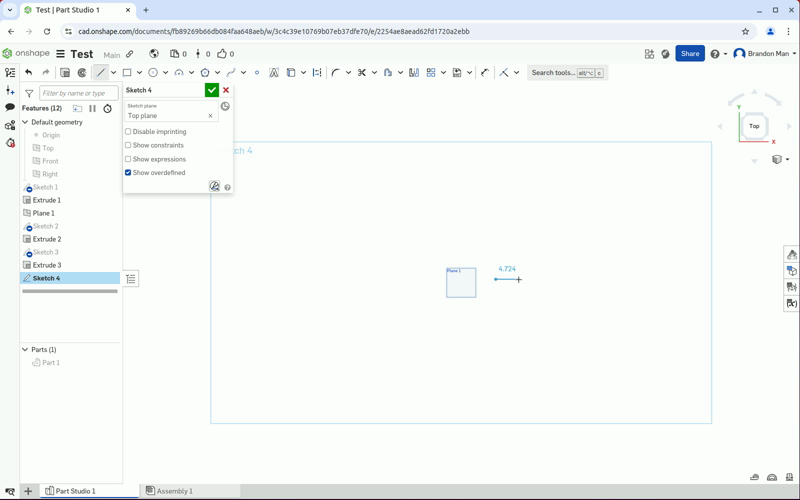
key_up(shift)
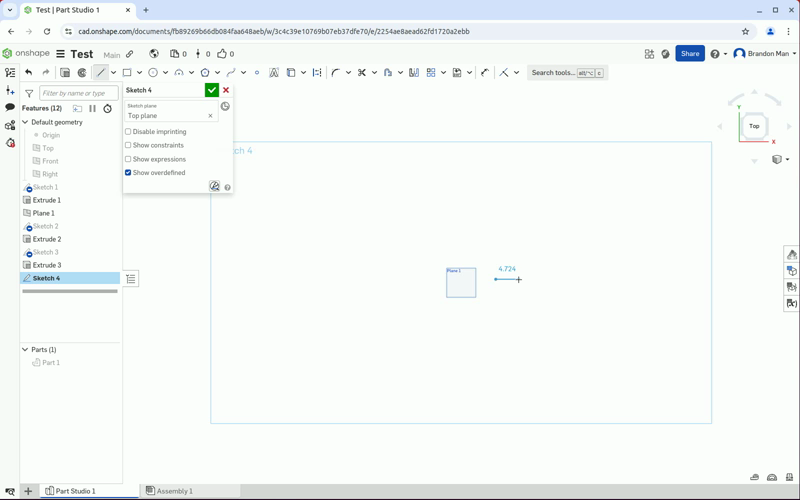
key_down(shift)
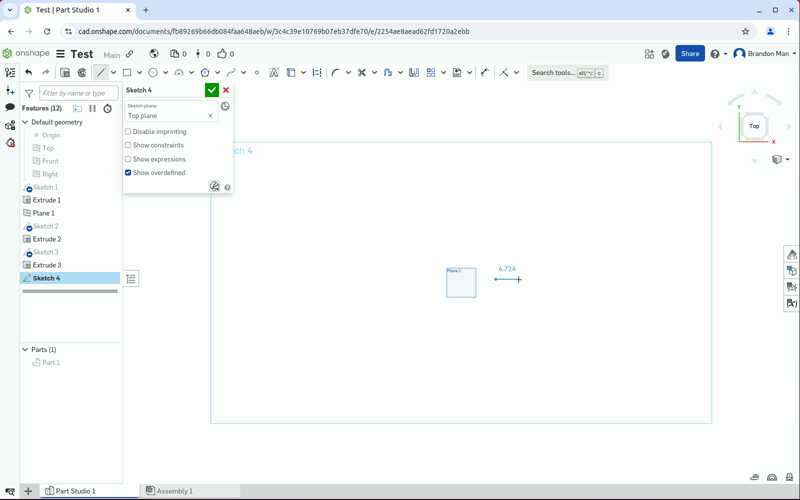
mouse_move(518, 171)
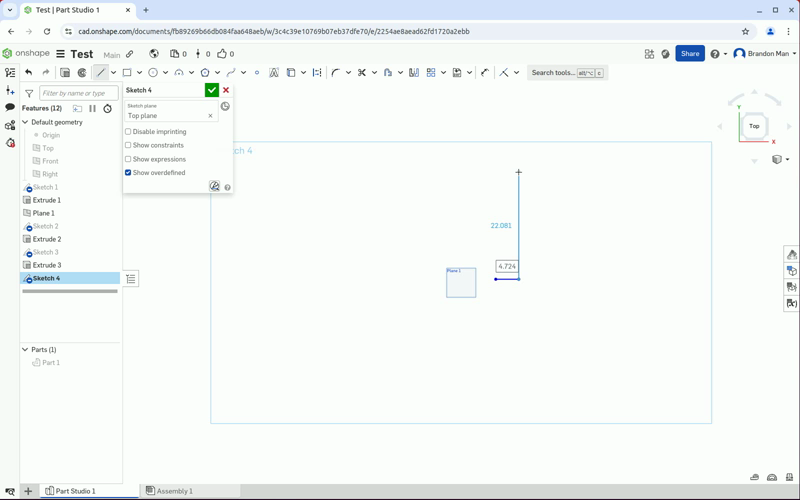
click(518, 171)
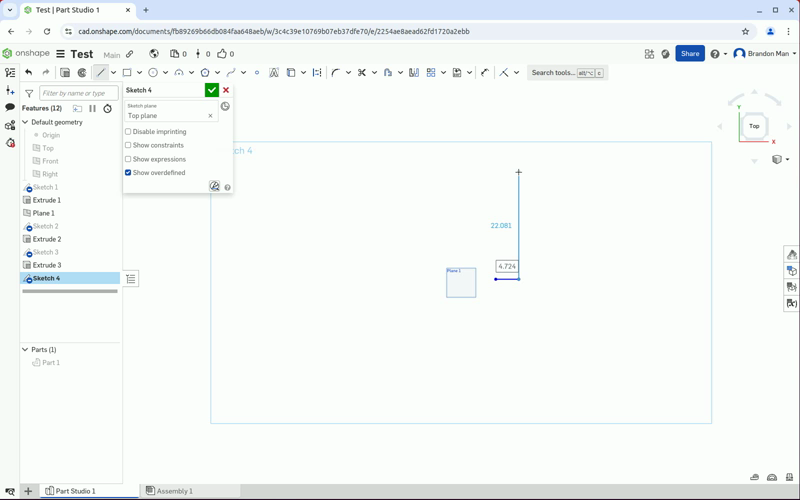
key_up(shift)
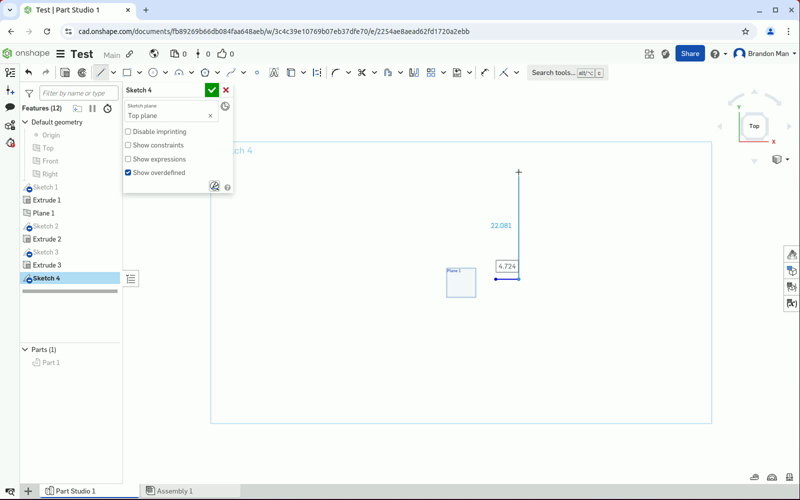
key_down(shift)
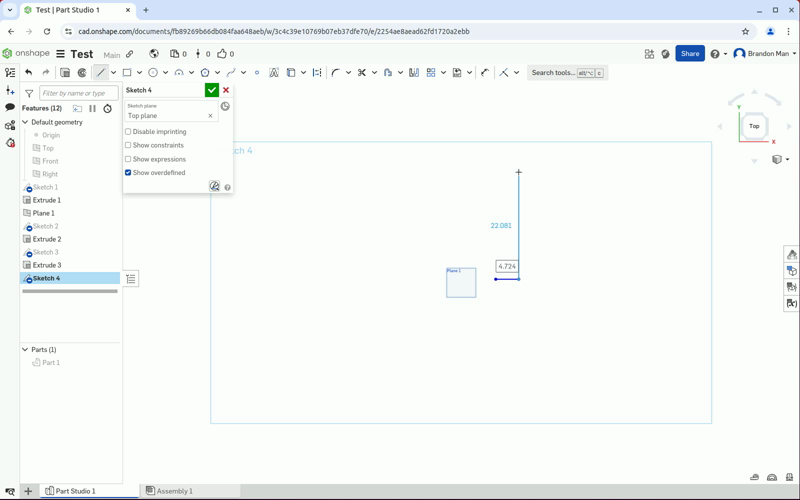
mouse_move(548, 171)
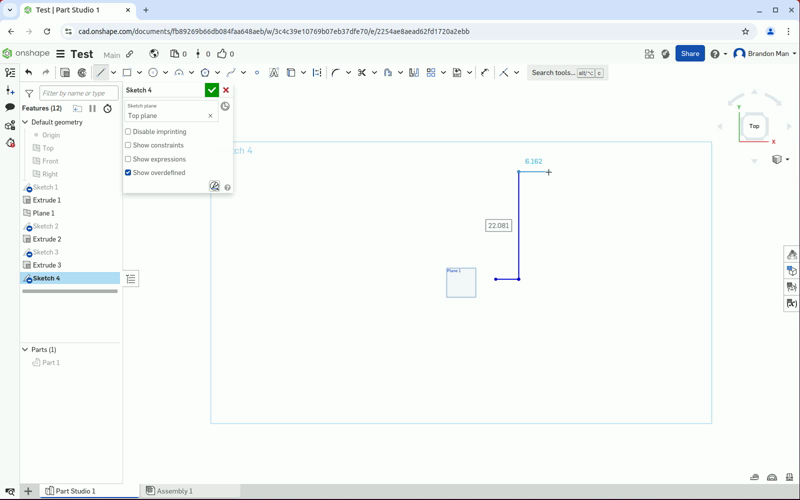
mouse_move(495, 171)
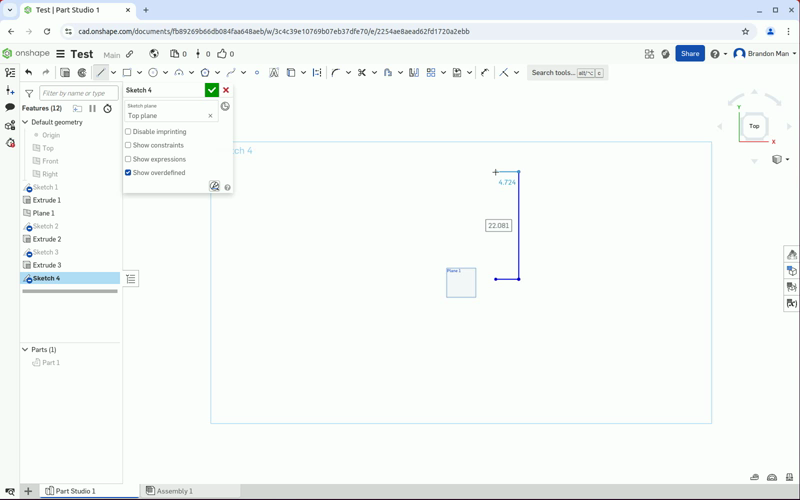
click(495, 171)
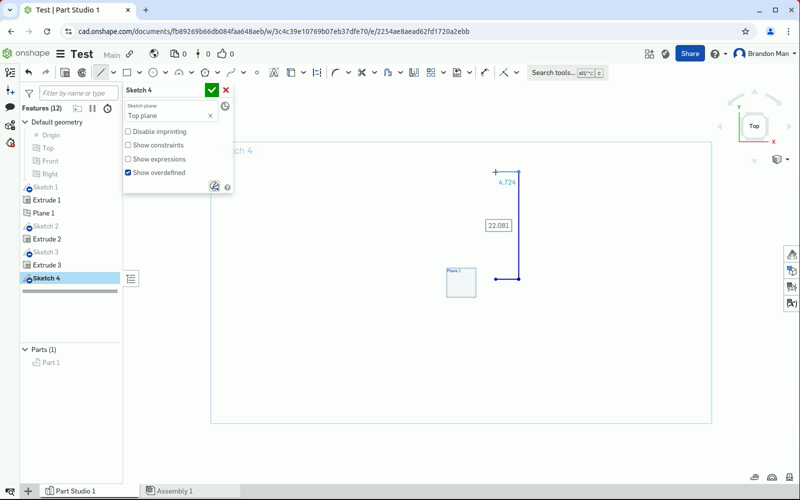
key_up(shift)
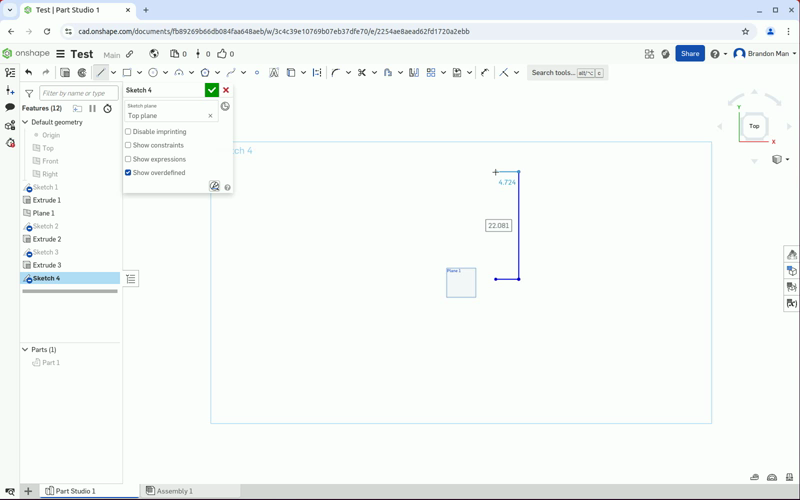
key_down(shift)
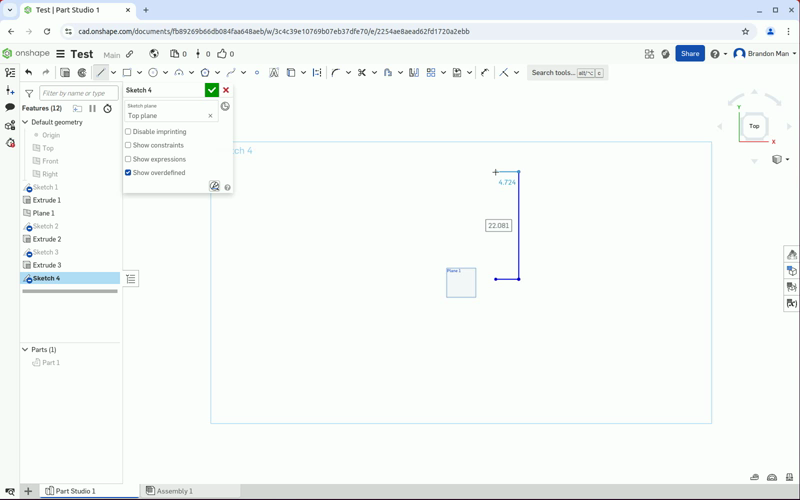
mouse_move(495, 279)
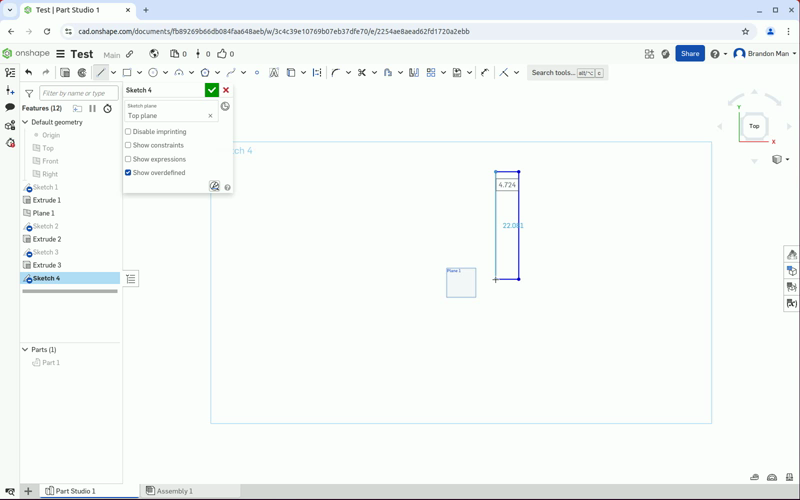
key_up(shift)
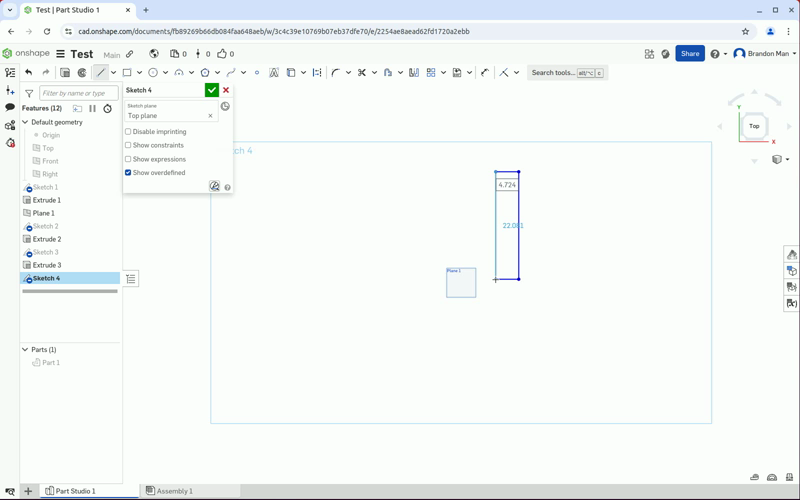
click(495, 279)
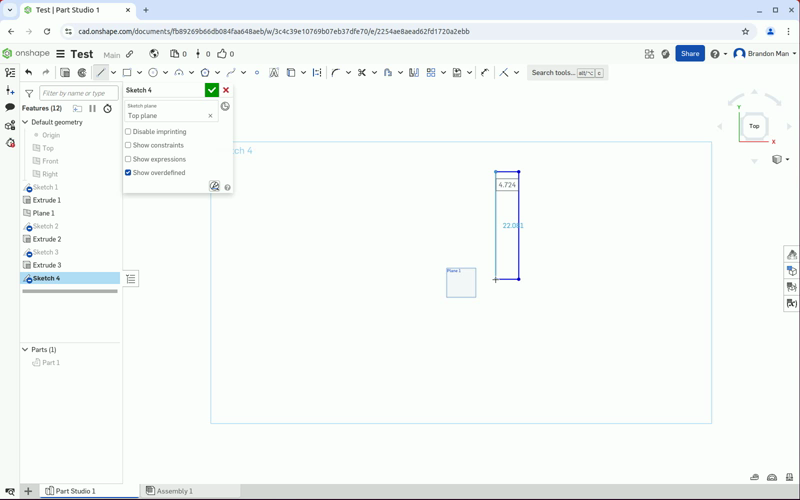
key(esc)
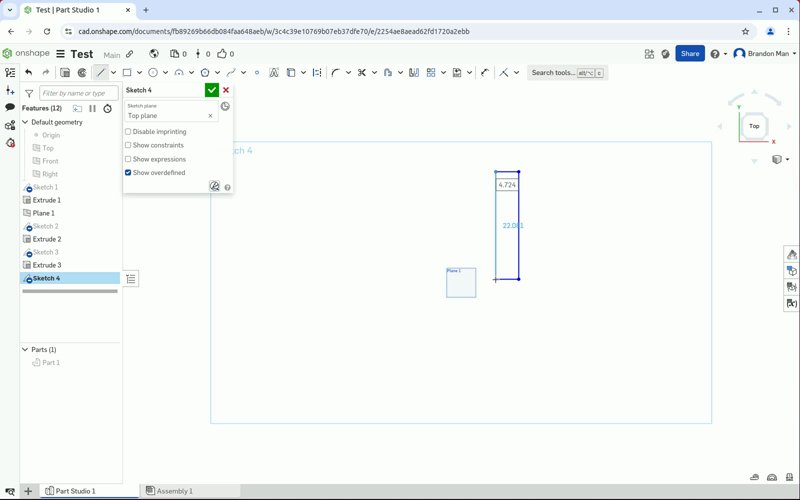
key(l)
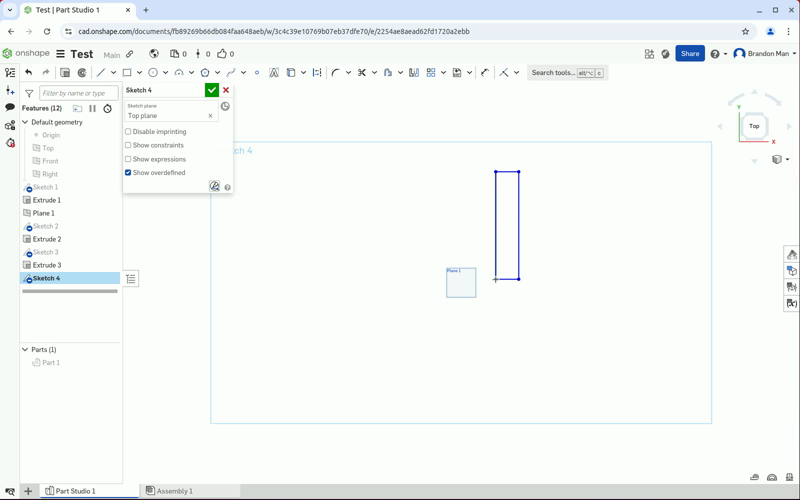
key_down(shift)
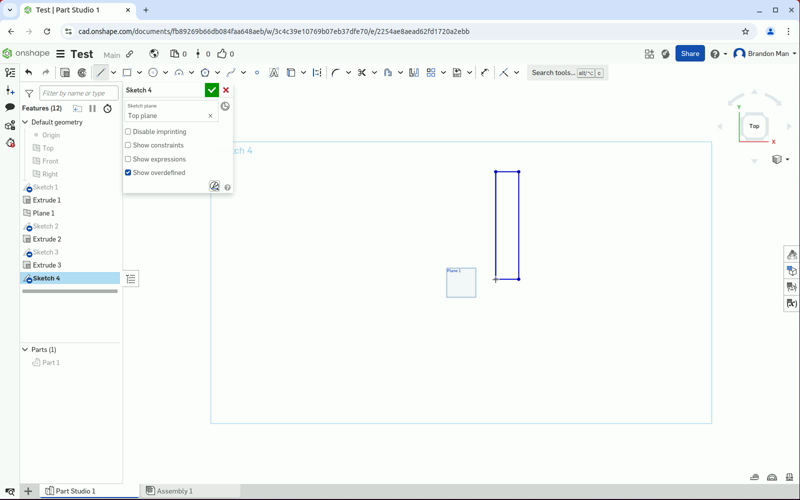
mouse_move(498, 277)
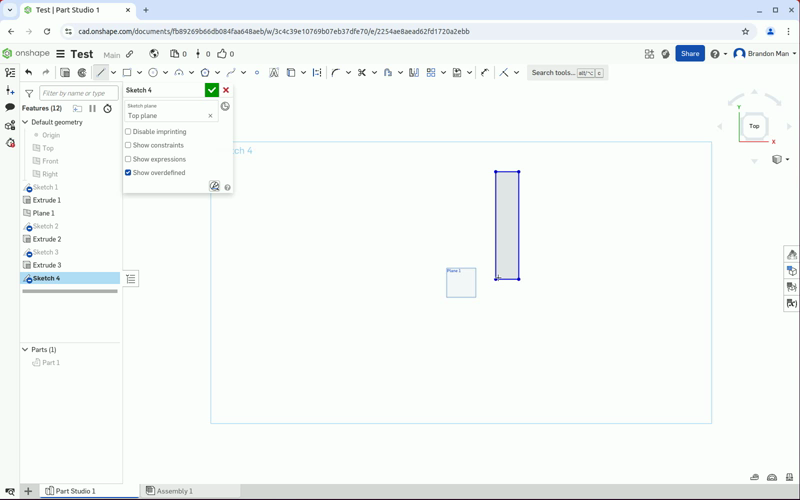
scroll(6)
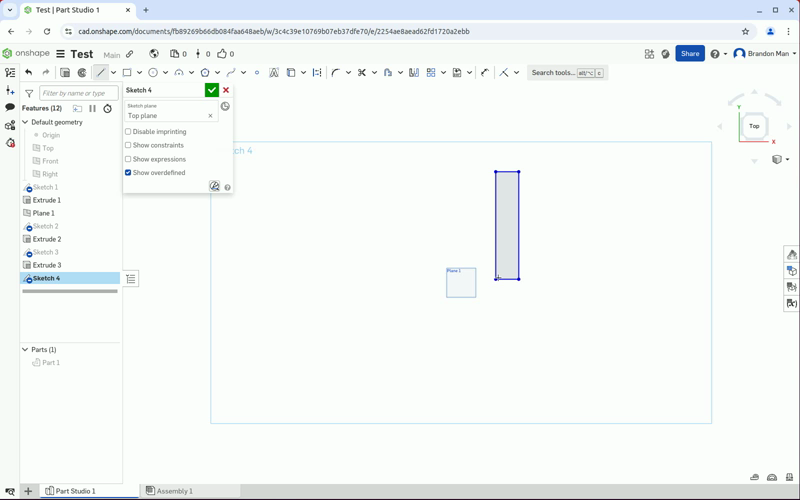
scroll(6)
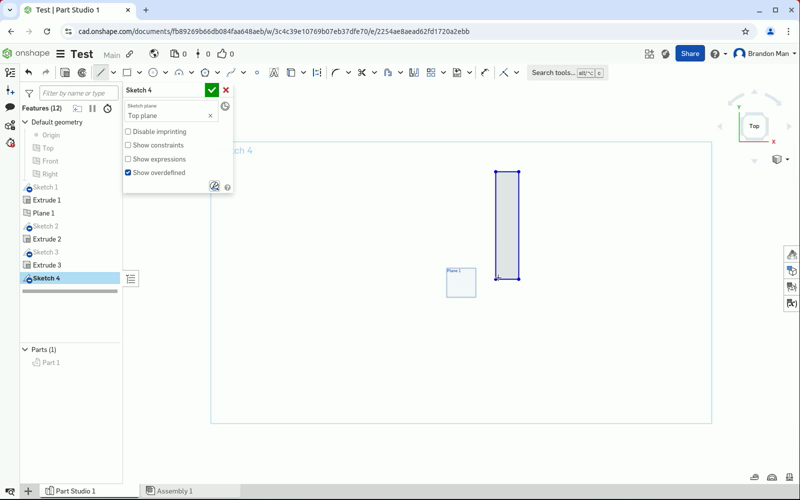
scroll(6)
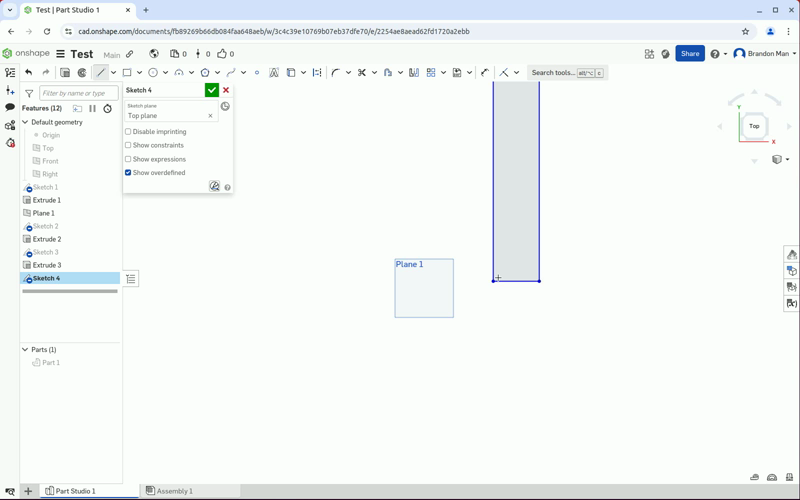
scroll(6)
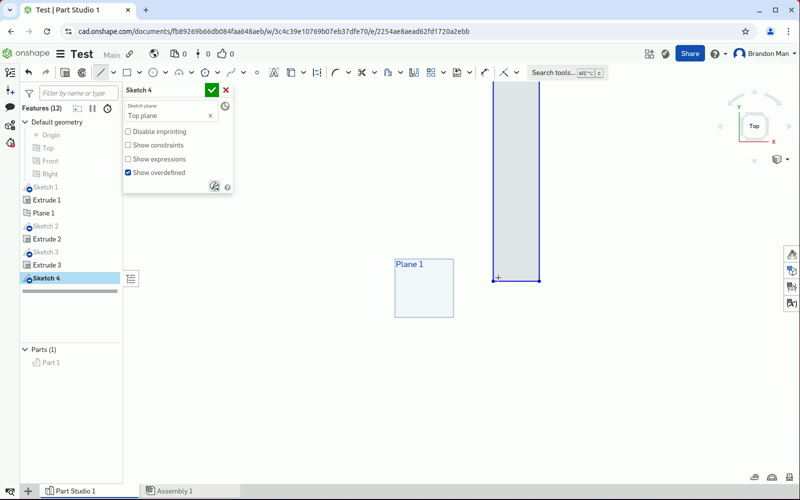
scroll(6)
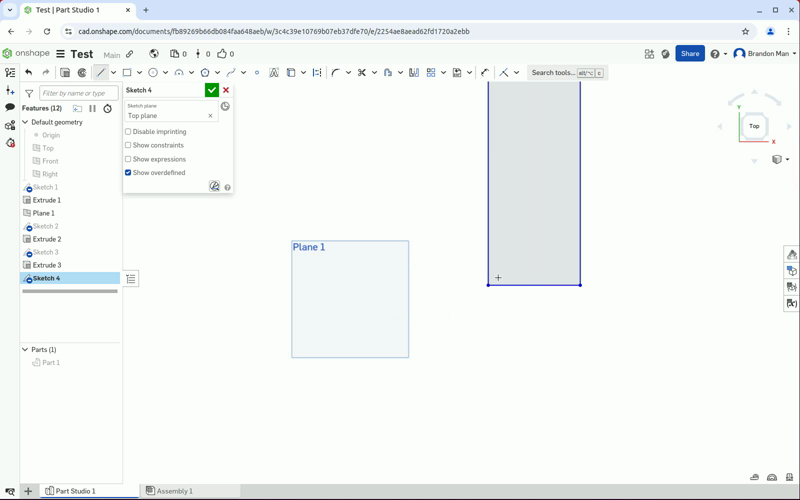
scroll(6)
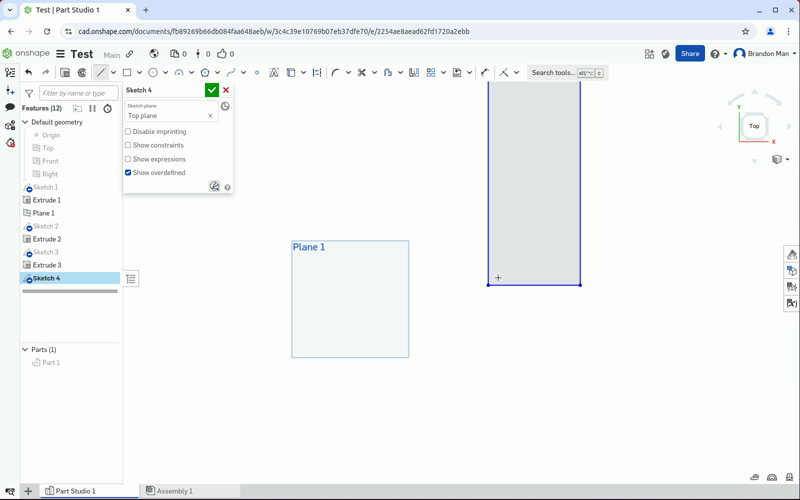
scroll(6)
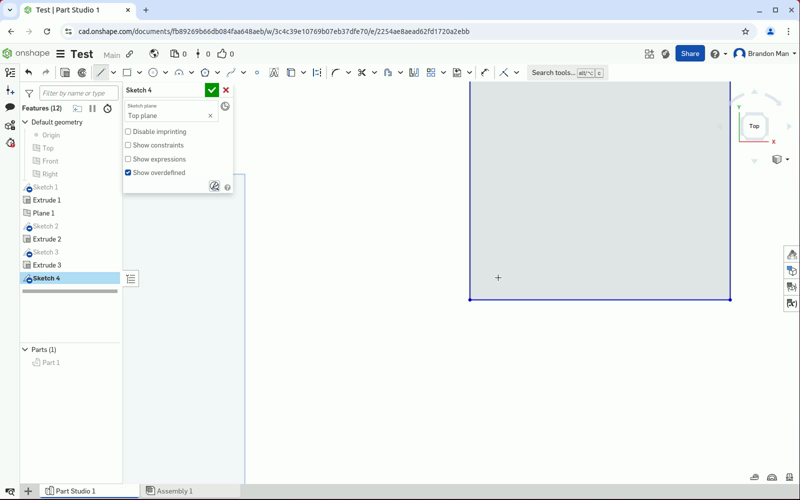
click(498, 277)
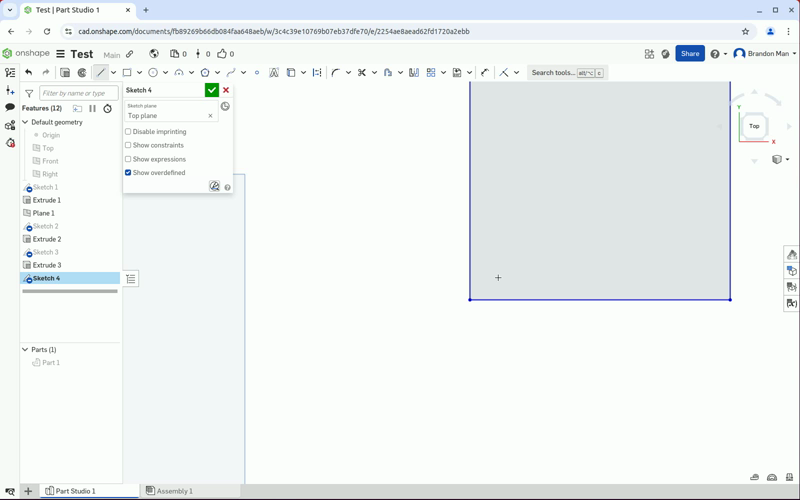
scroll(-6)
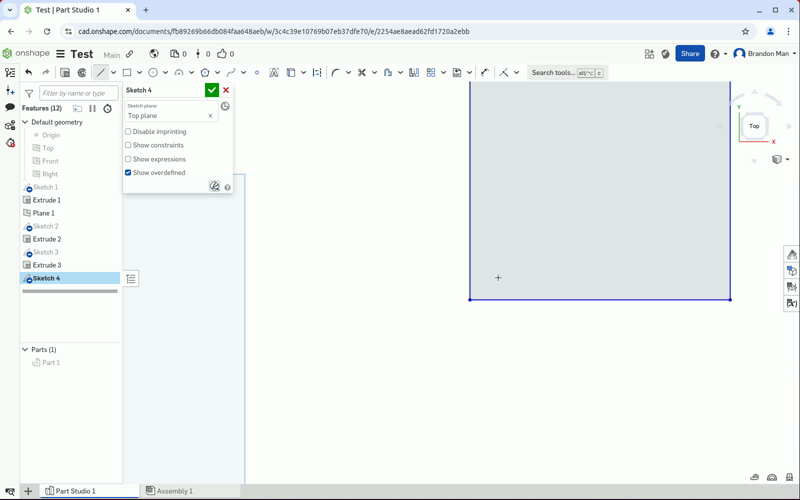
scroll(-6)
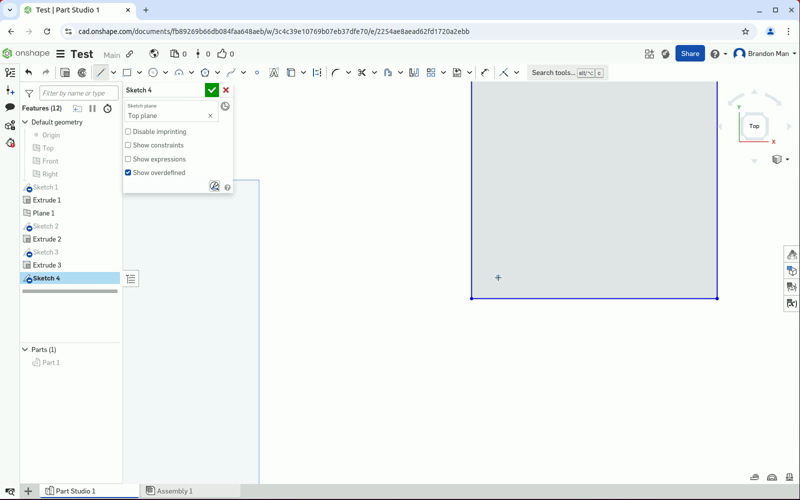
scroll(-6)
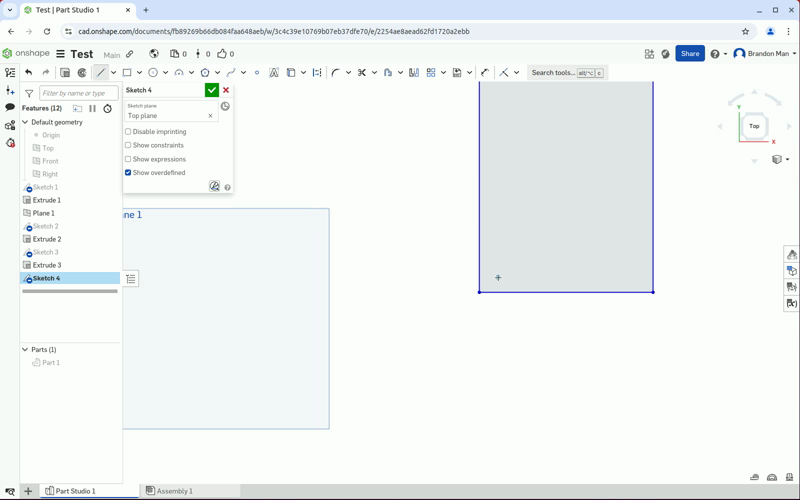
scroll(-6)
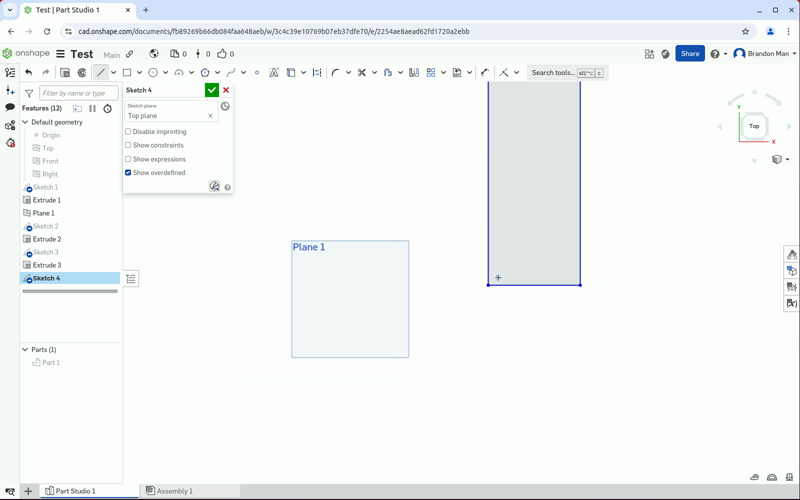
scroll(-6)
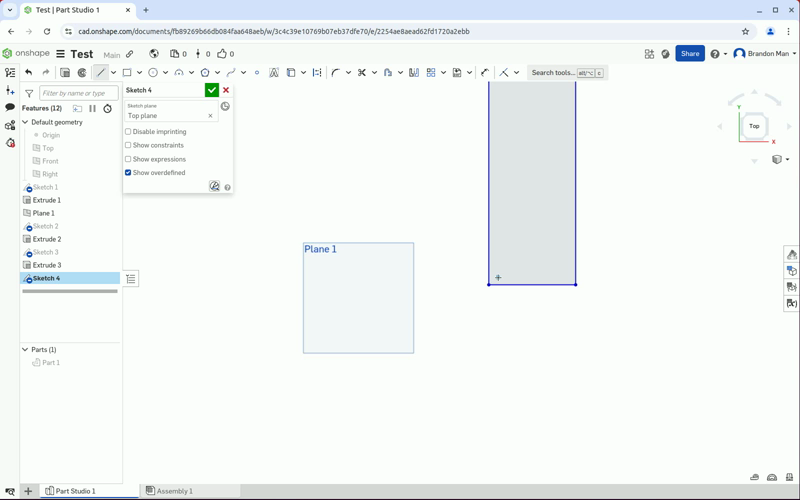
scroll(-6)
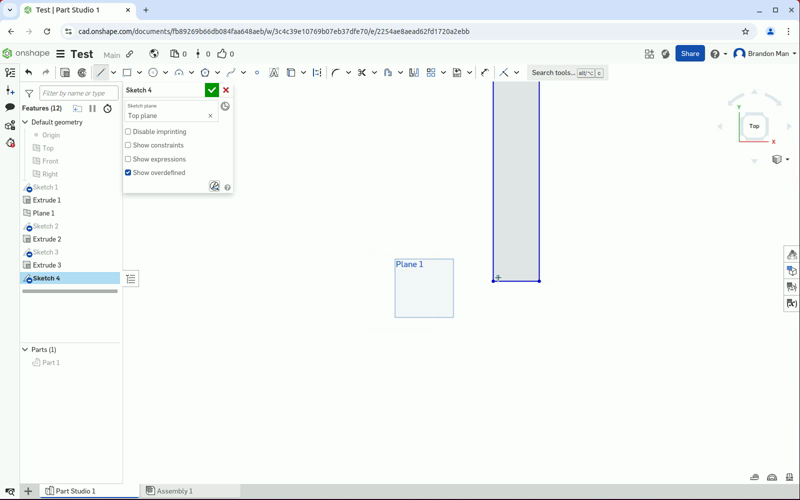
scroll(-6)
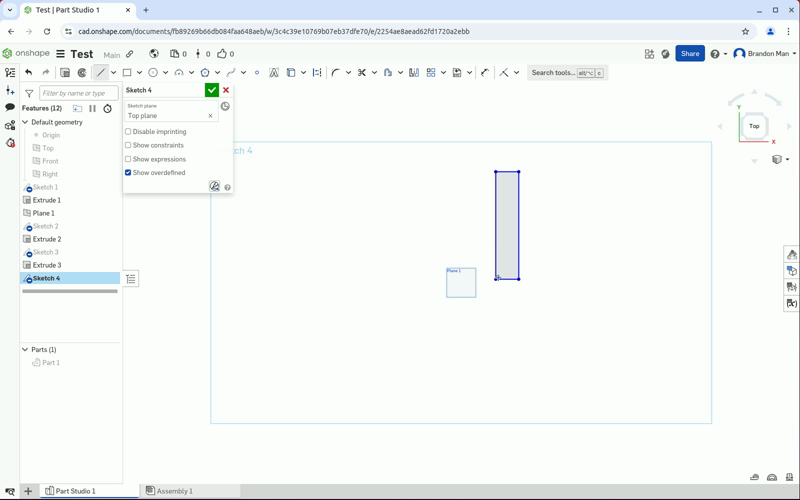
key_up(shift)
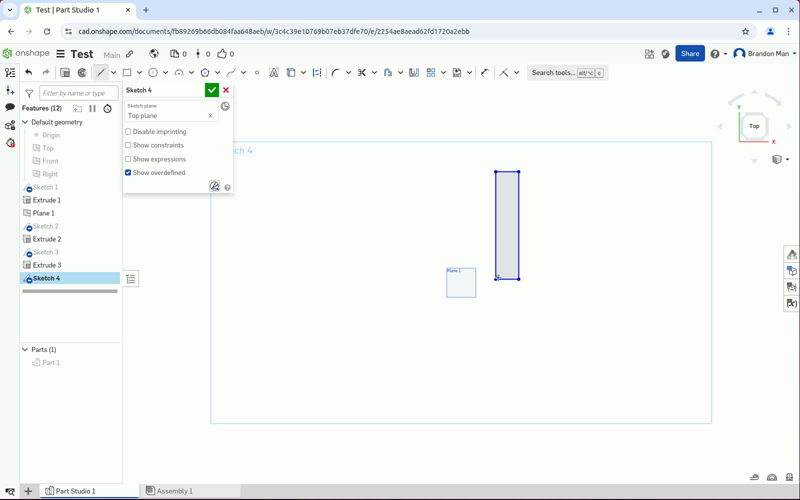
key_down(shift)
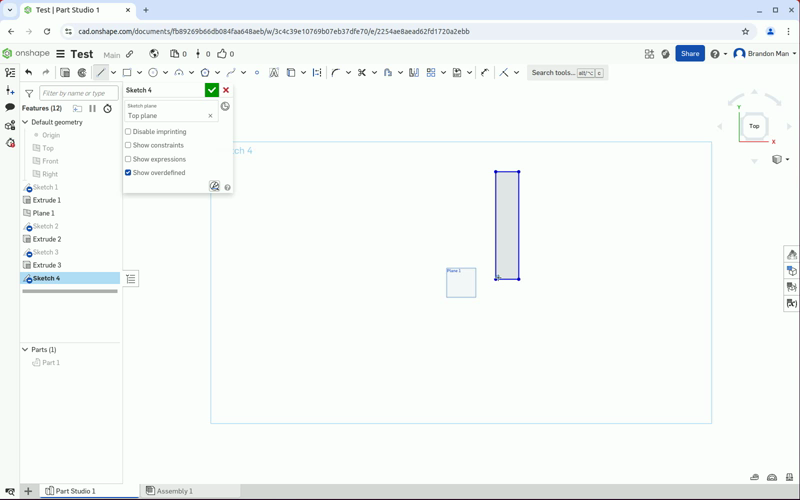
mouse_move(528, 277)
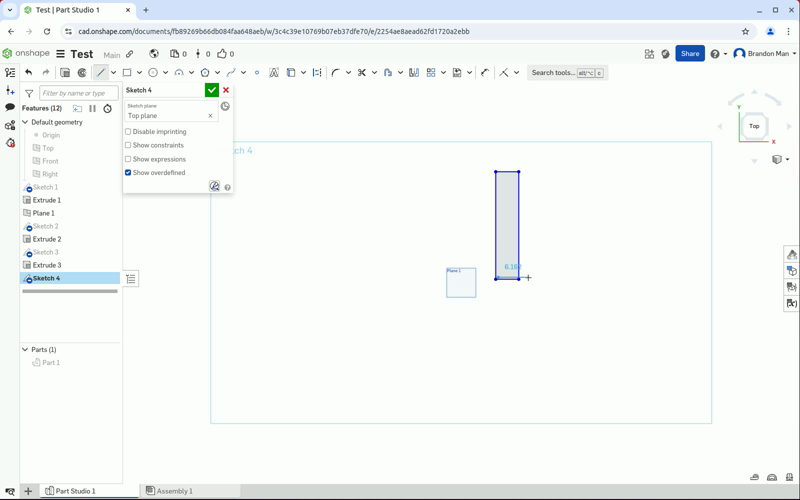
mouse_move(516, 277)
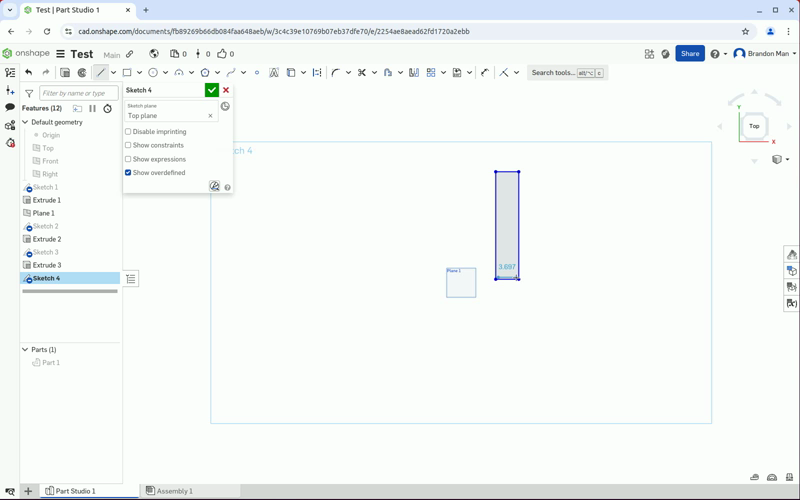
scroll(6)
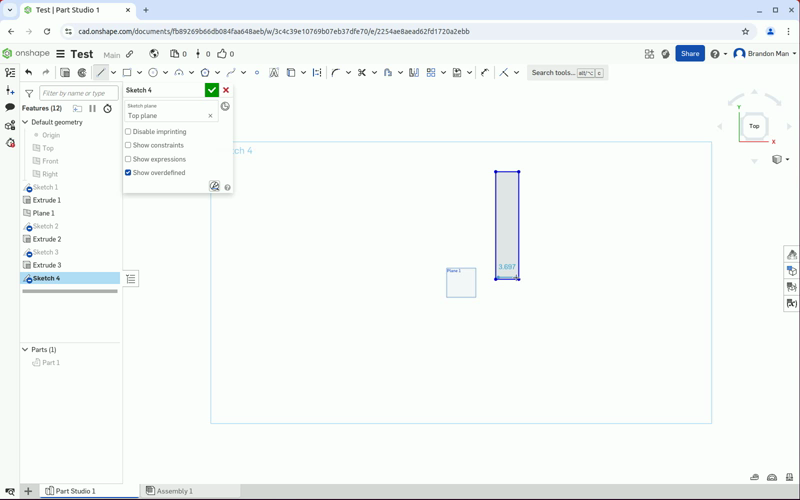
scroll(6)
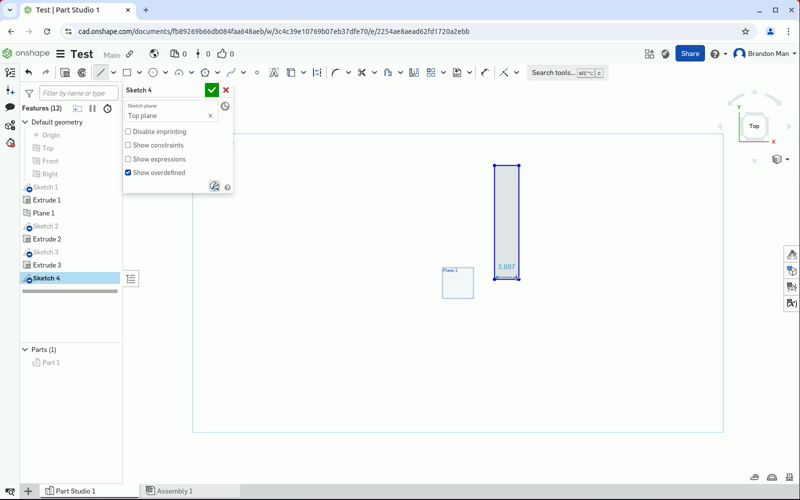
scroll(6)
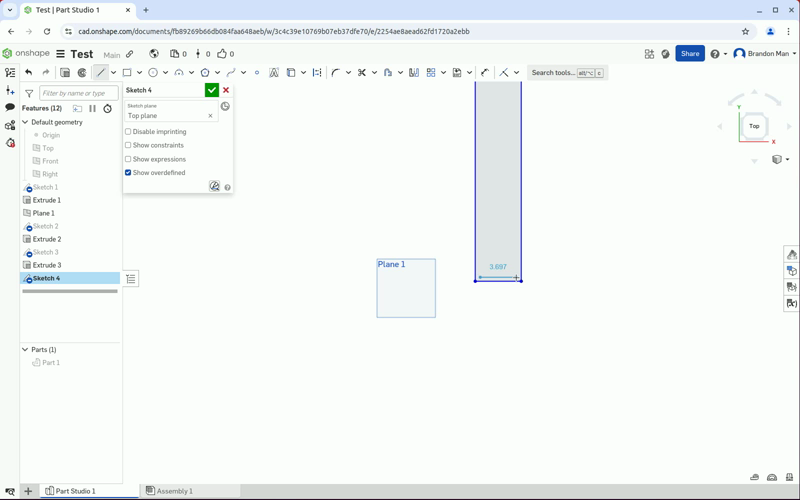
scroll(6)
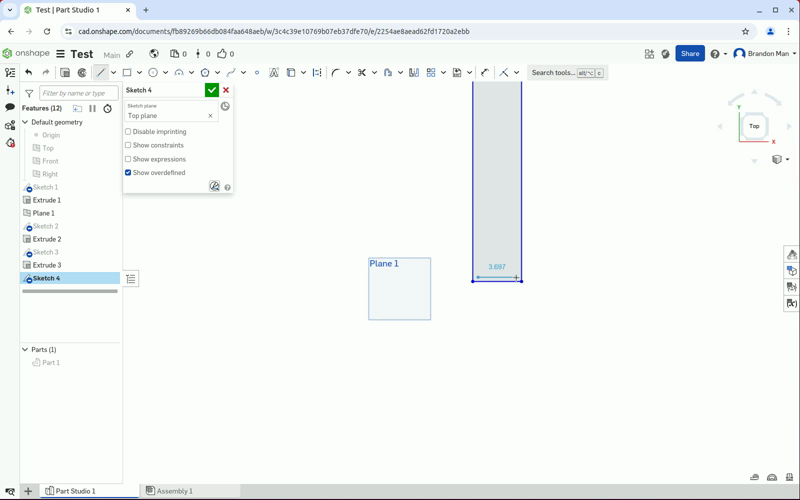
scroll(6)
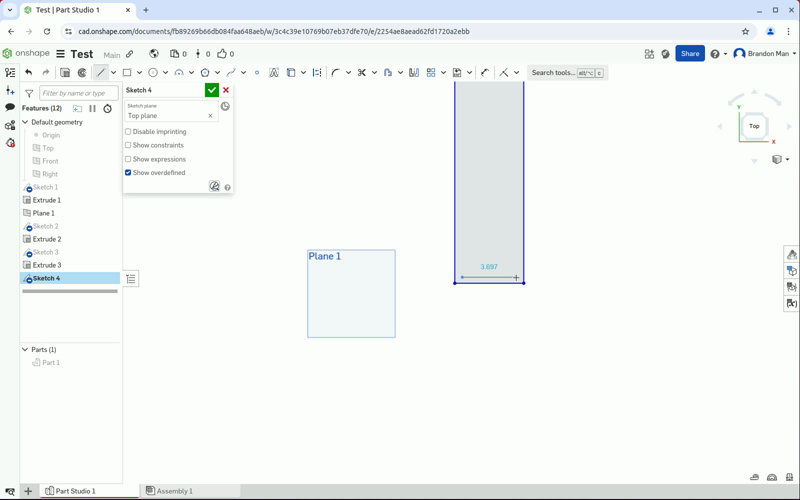
scroll(6)
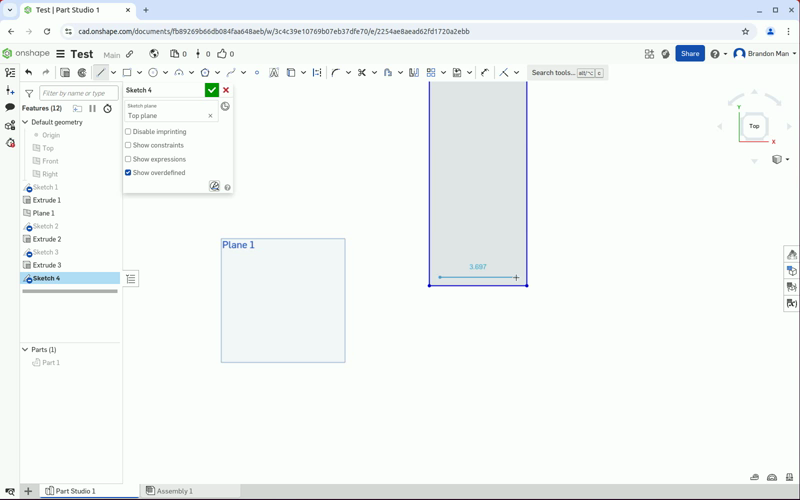
scroll(6)
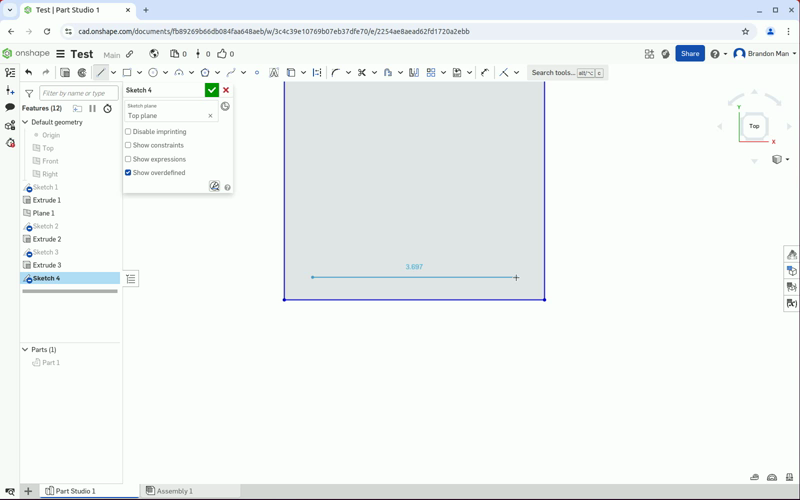
click(516, 277)
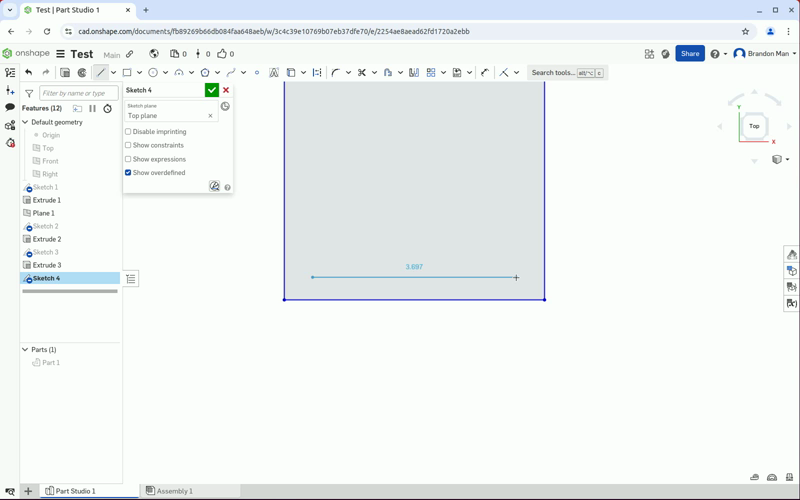
scroll(-6)
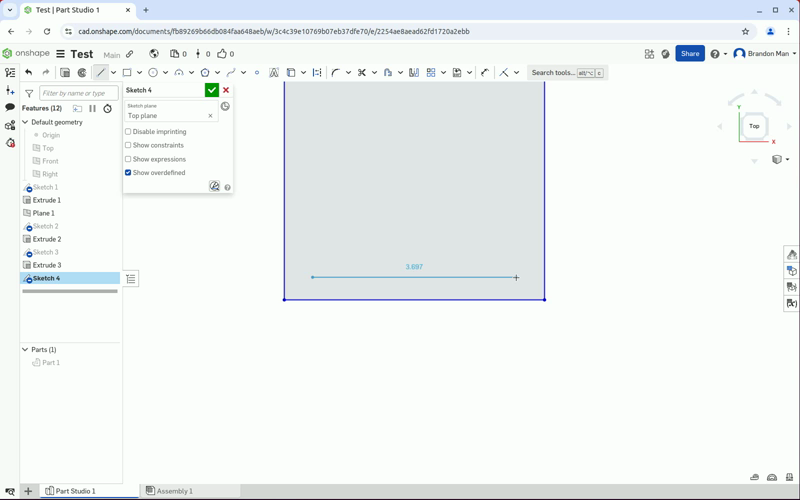
scroll(-6)
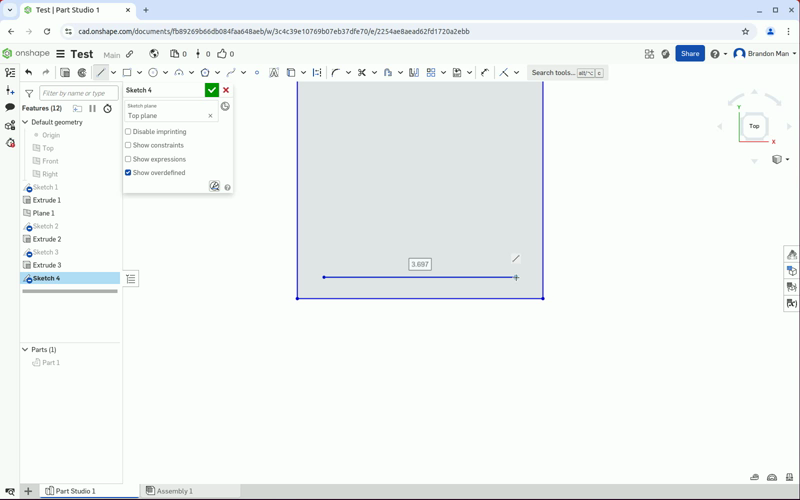
scroll(-6)
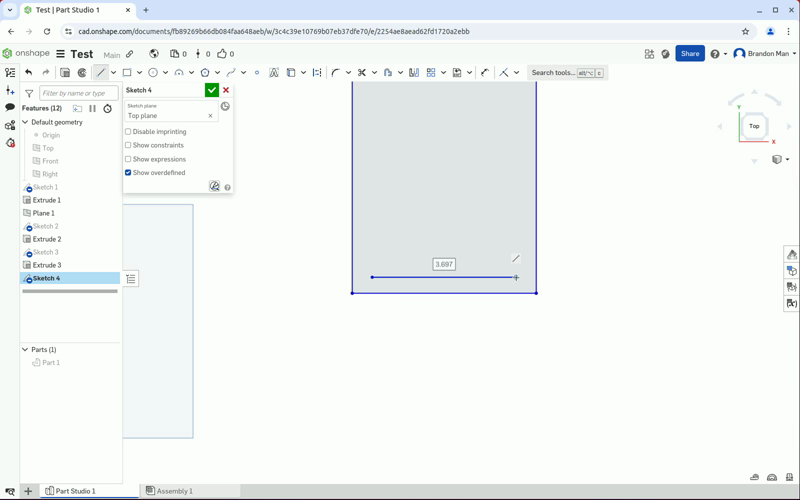
scroll(-6)
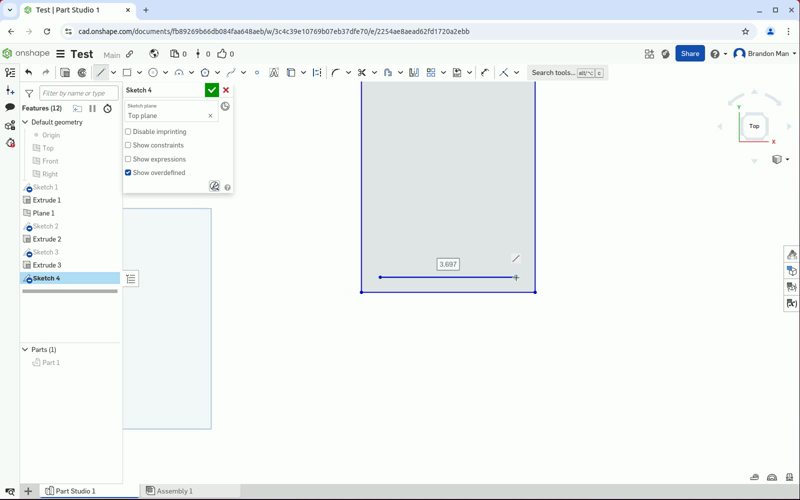
scroll(-6)
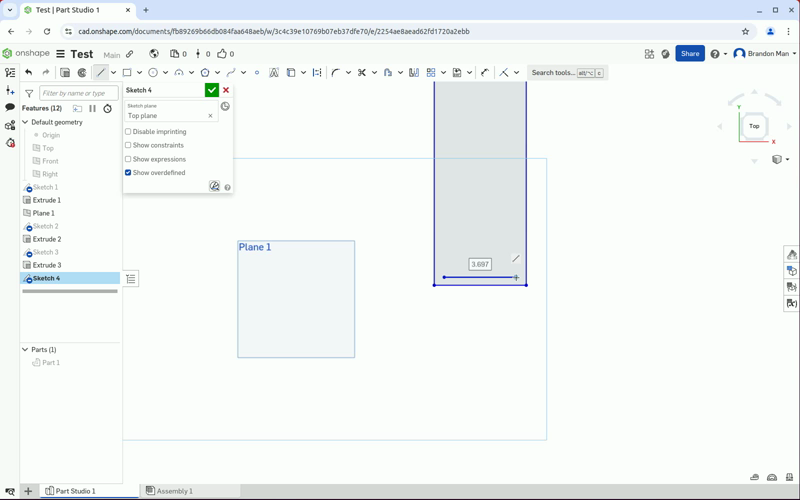
scroll(-6)
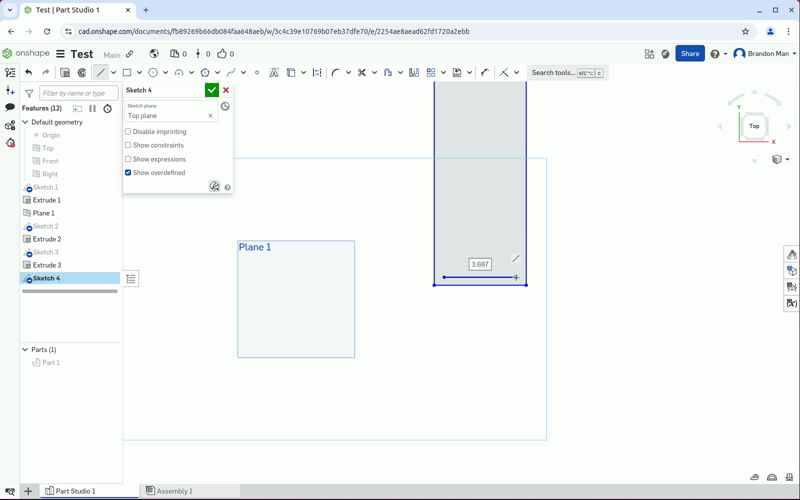
scroll(-6)
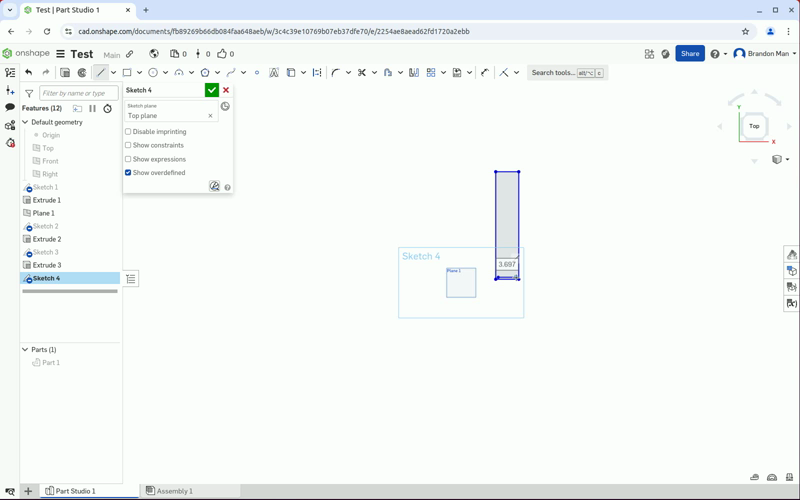
key_up(shift)
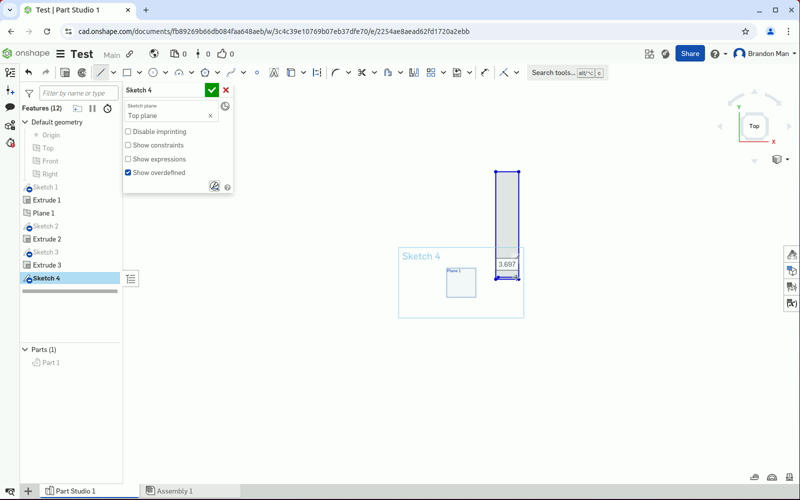
key_down(shift)
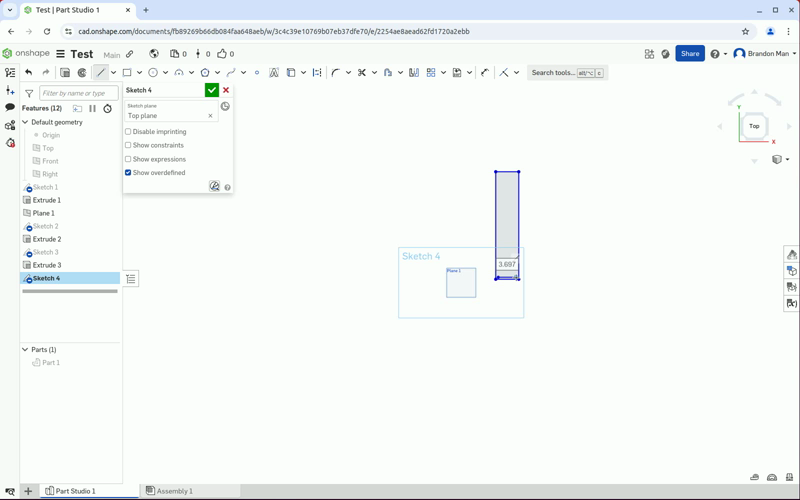
mouse_move(516, 174)
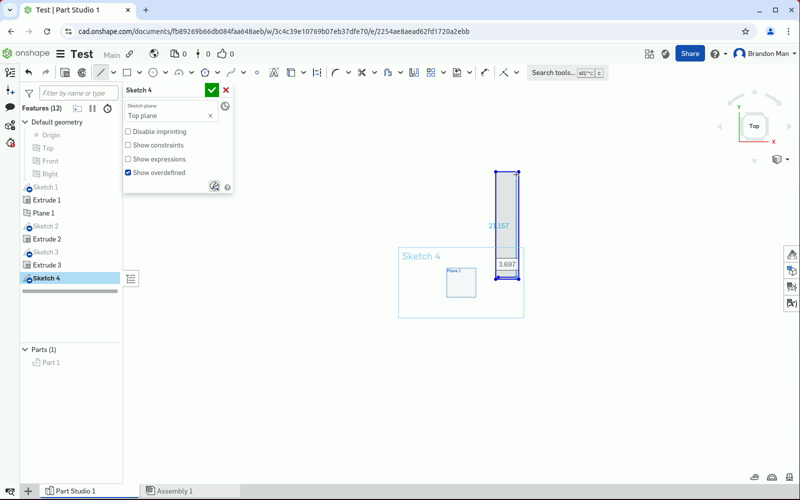
scroll(6)
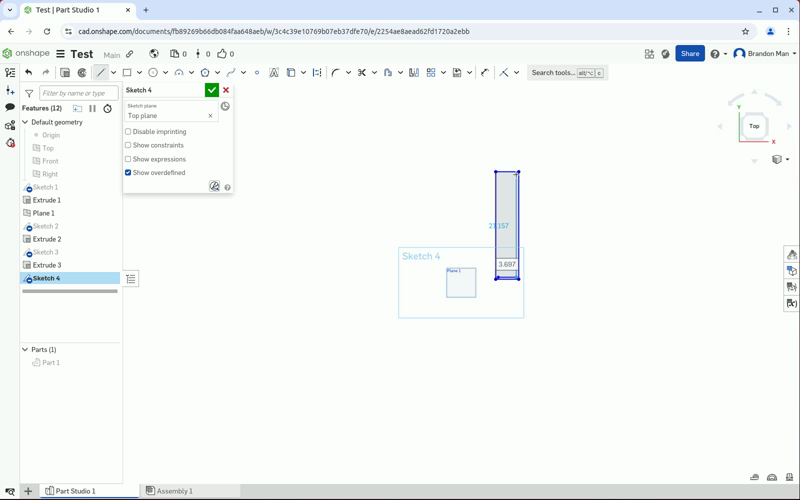
scroll(6)
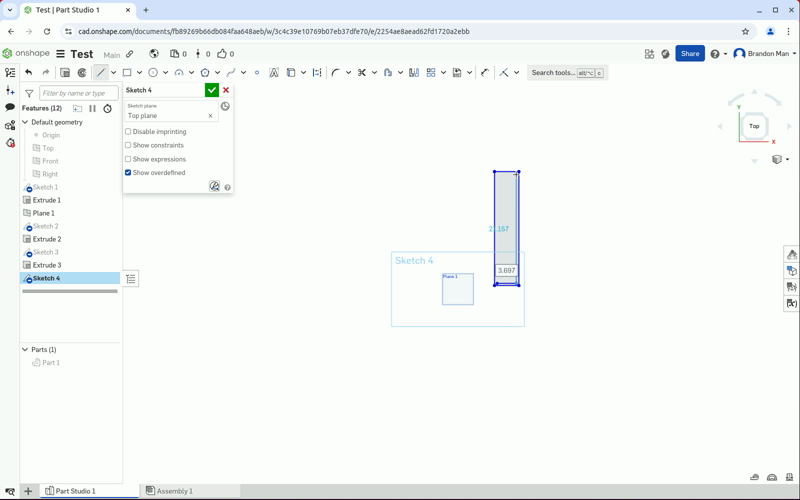
scroll(6)
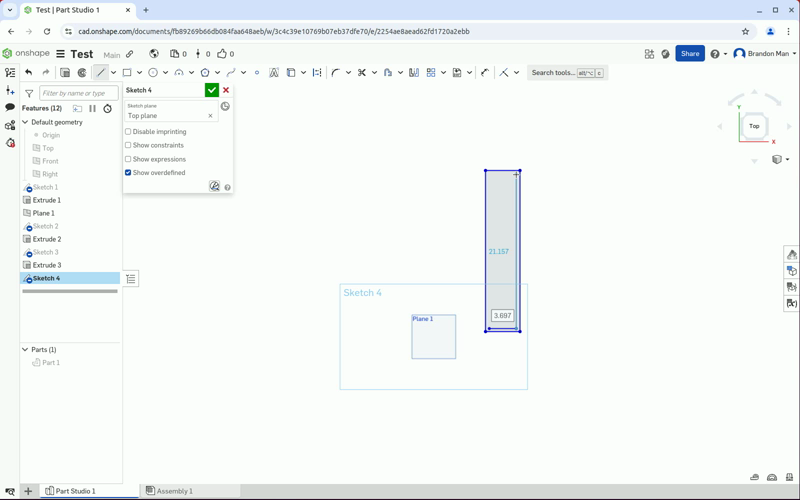
scroll(6)
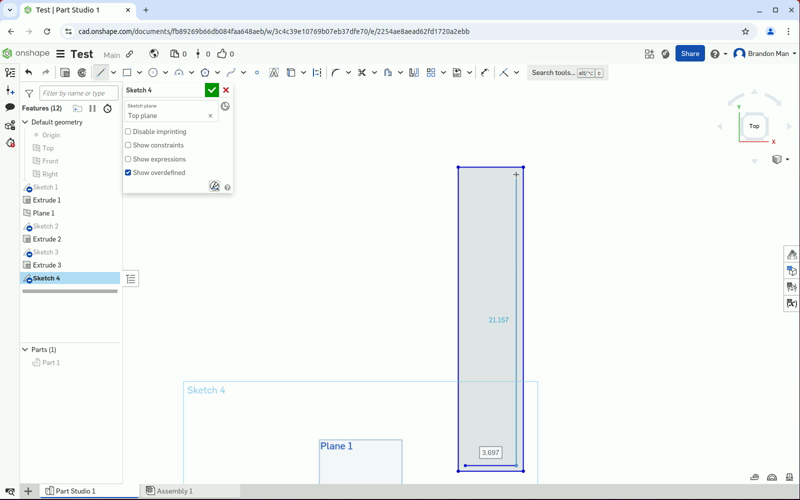
scroll(6)
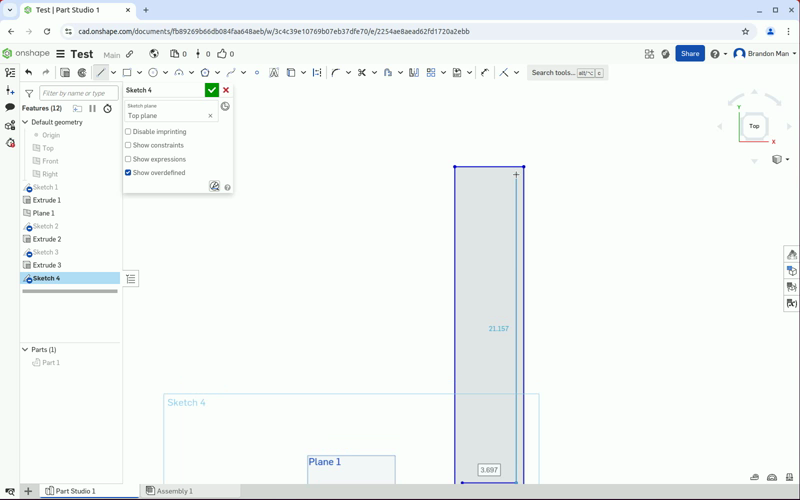
scroll(6)
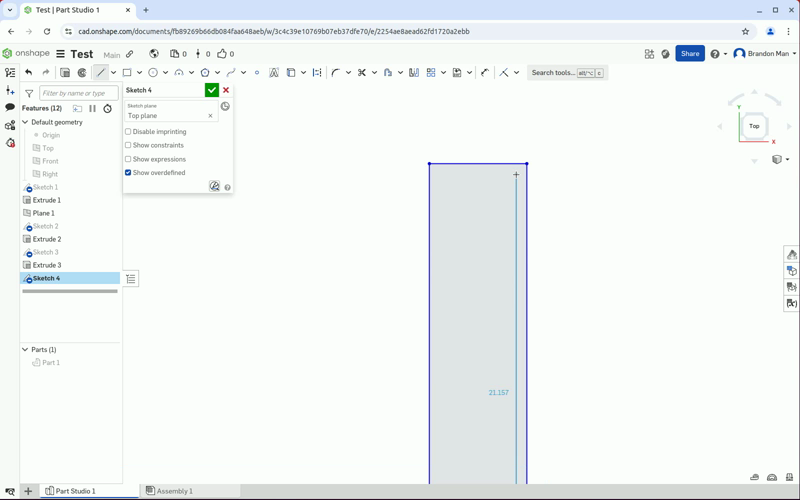
scroll(6)
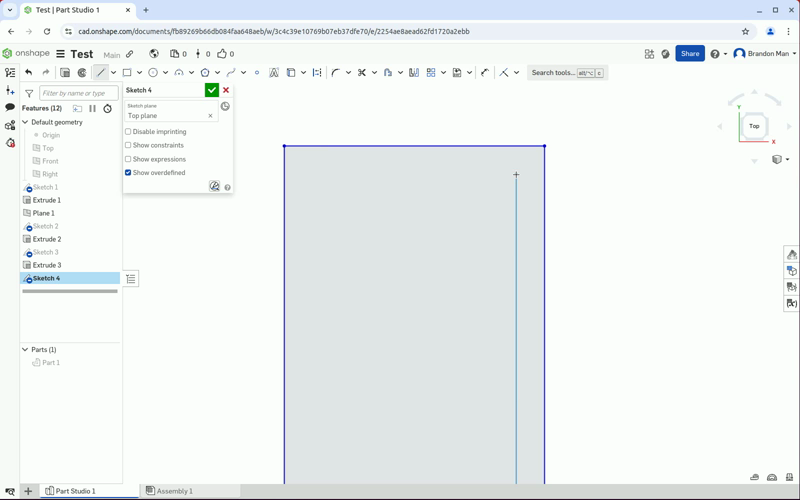
click(516, 174)
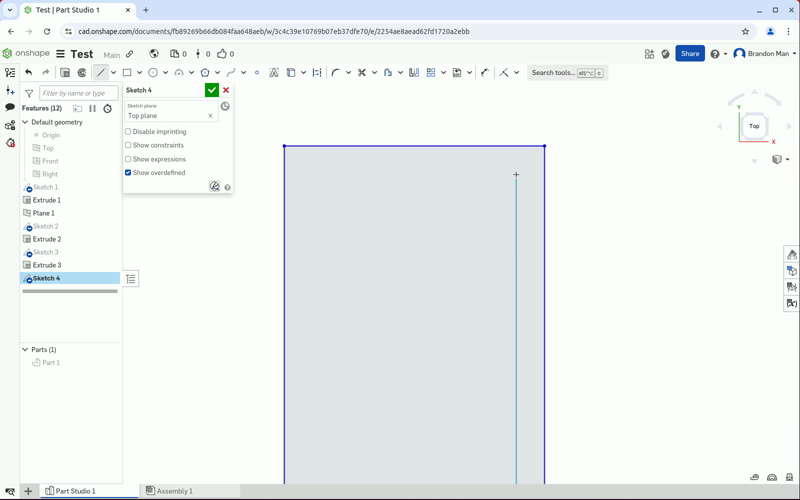
scroll(-6)
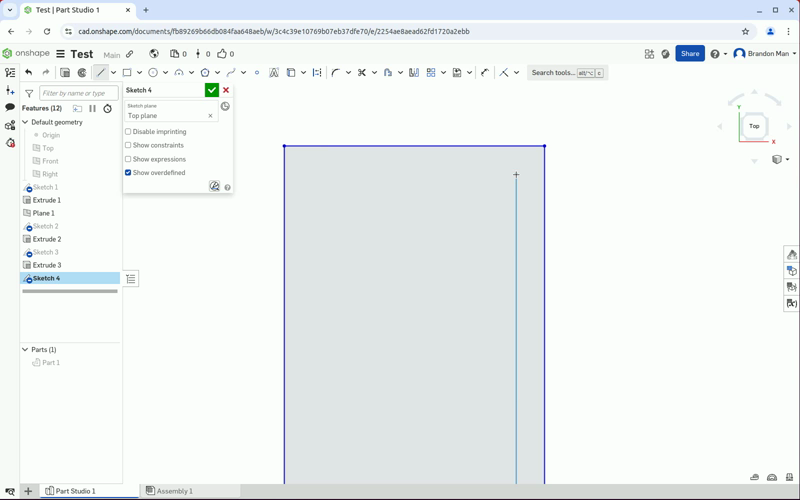
scroll(-6)
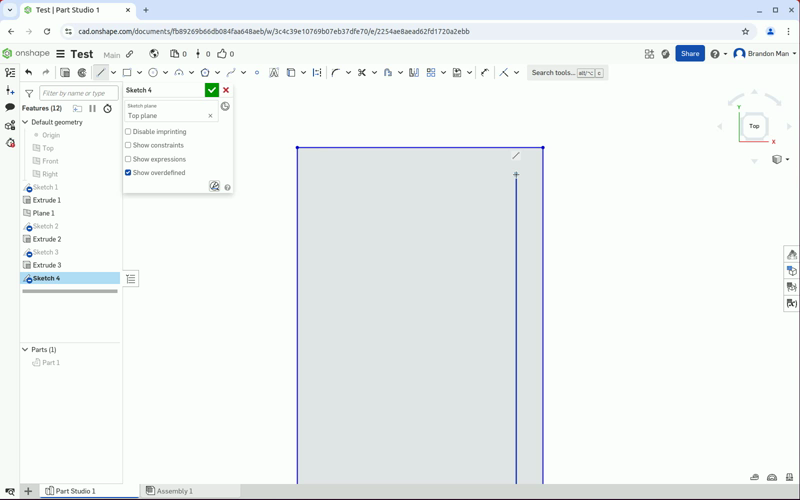
scroll(-6)
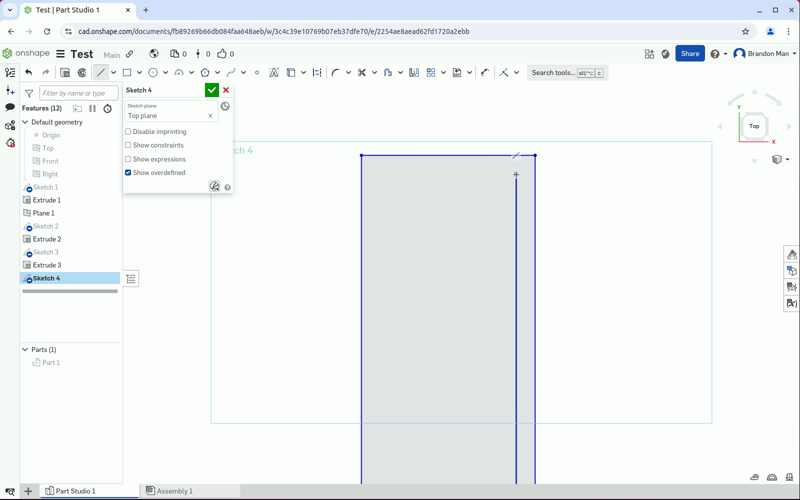
scroll(-6)
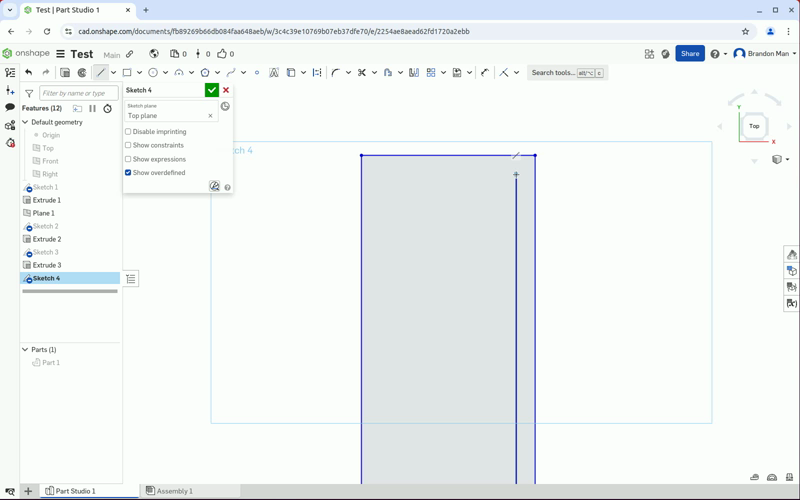
scroll(-6)
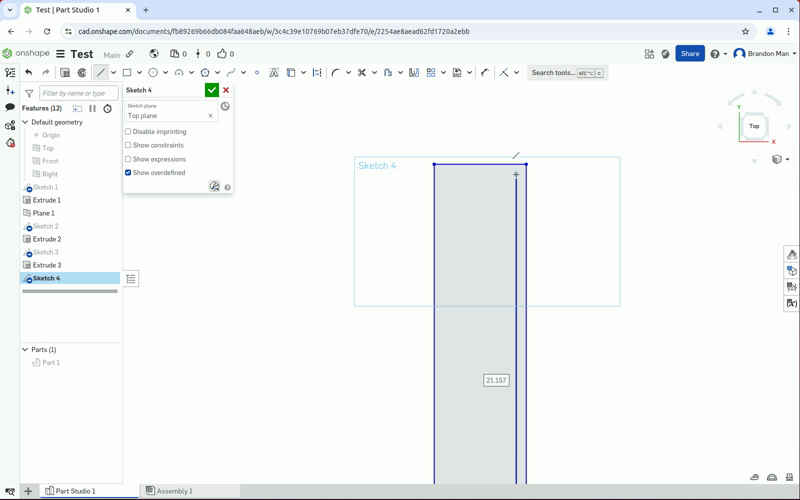
scroll(-6)
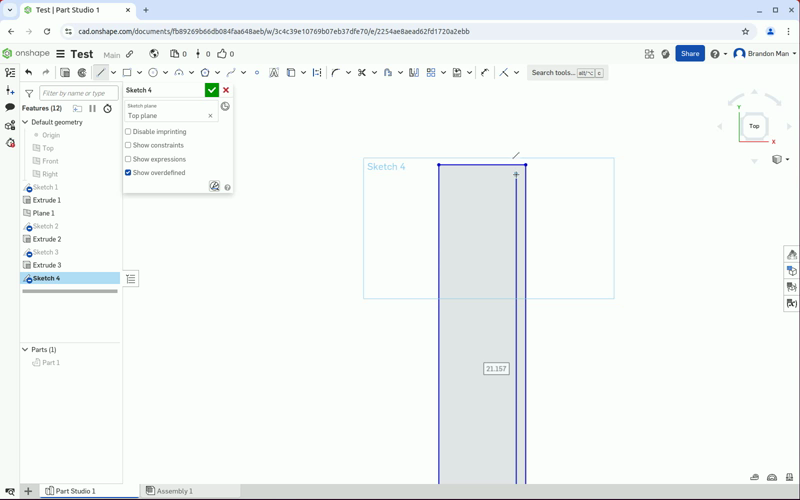
scroll(-6)
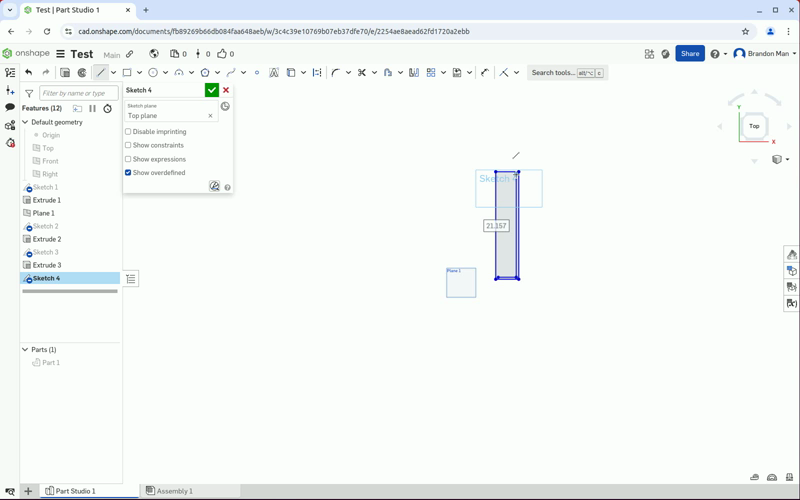
key_up(shift)
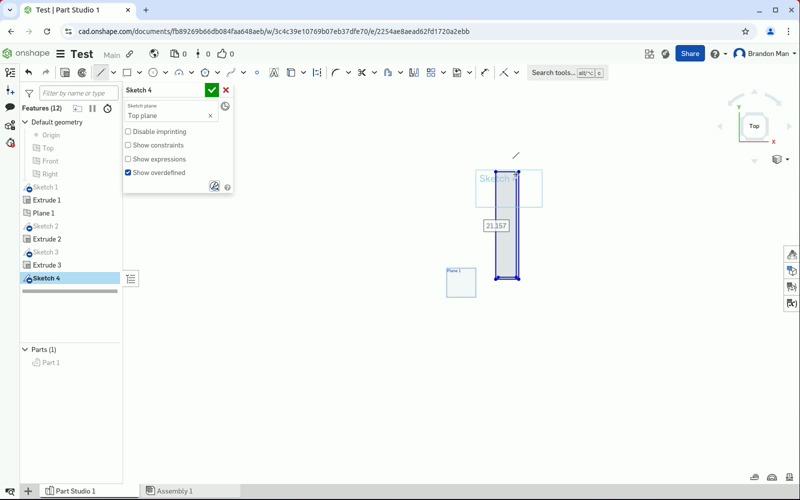
key_down(shift)
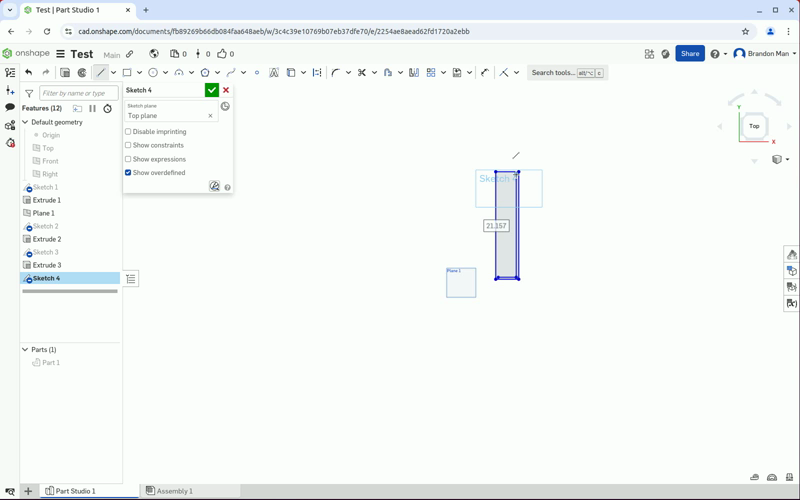
mouse_move(546, 174)
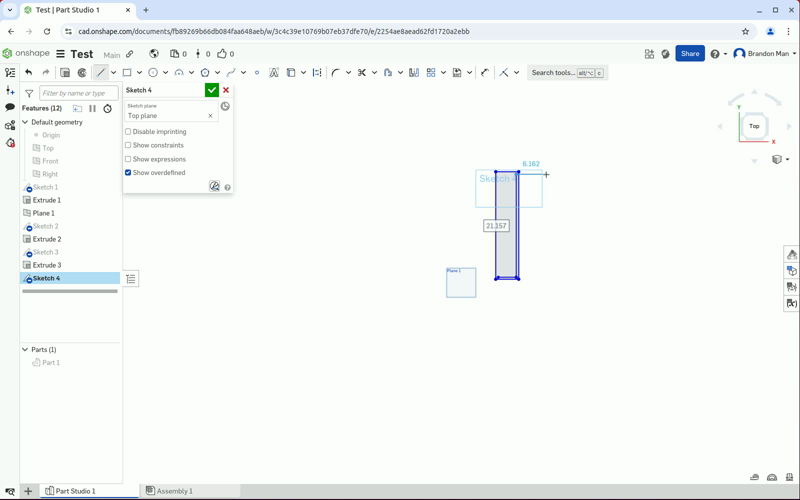
mouse_move(498, 174)
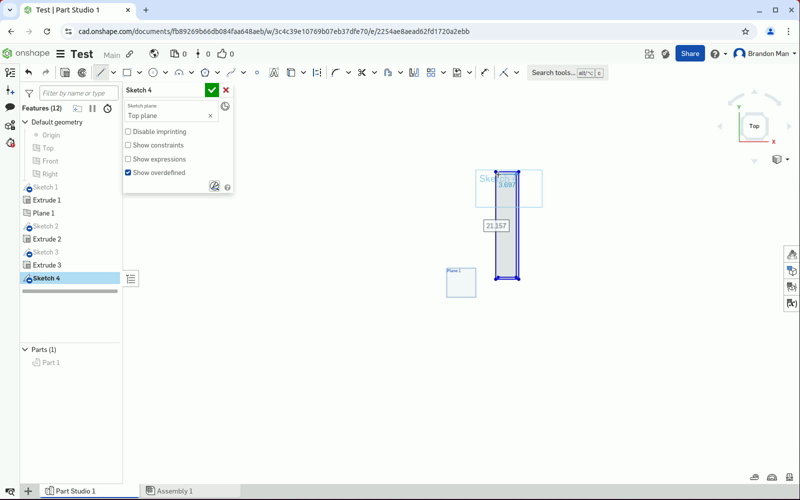
scroll(6)
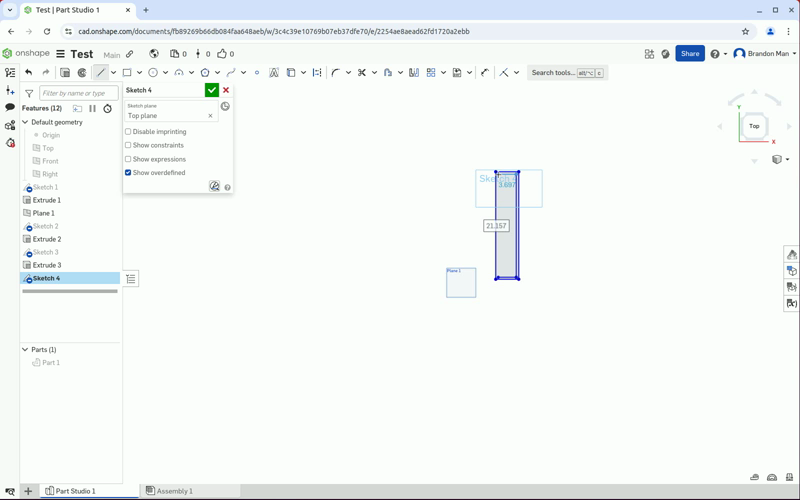
scroll(6)
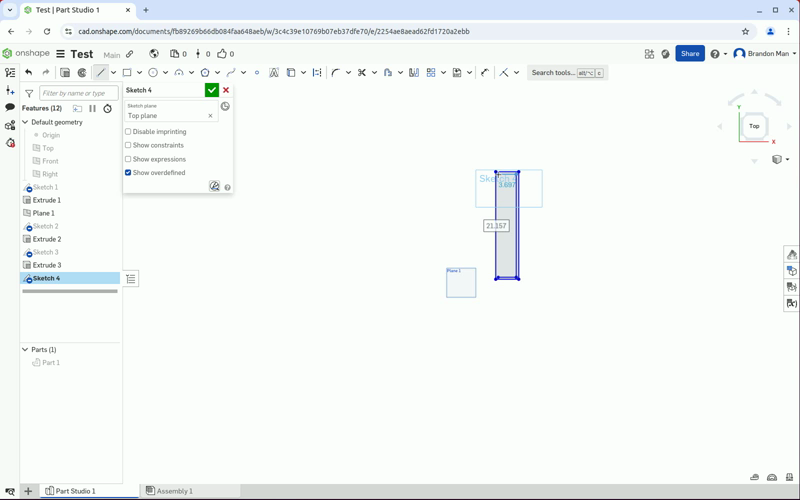
scroll(6)
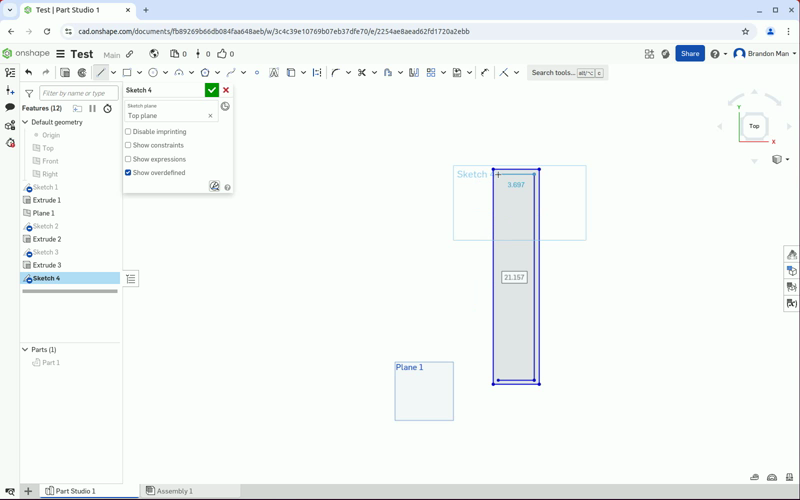
scroll(6)
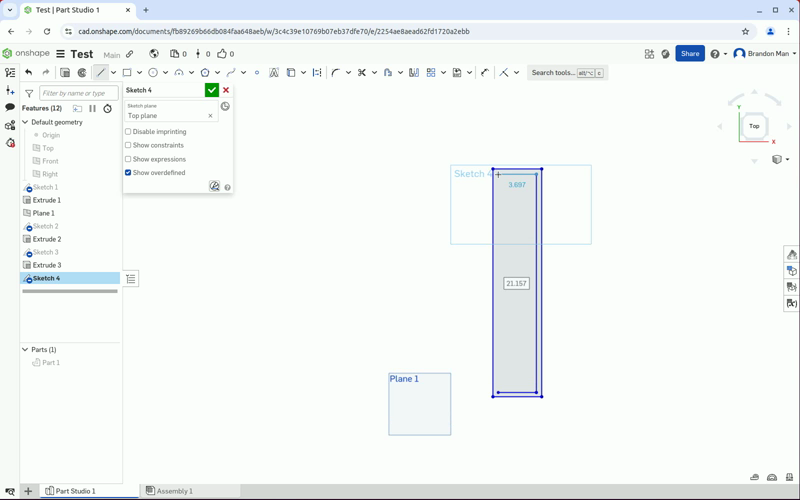
scroll(6)
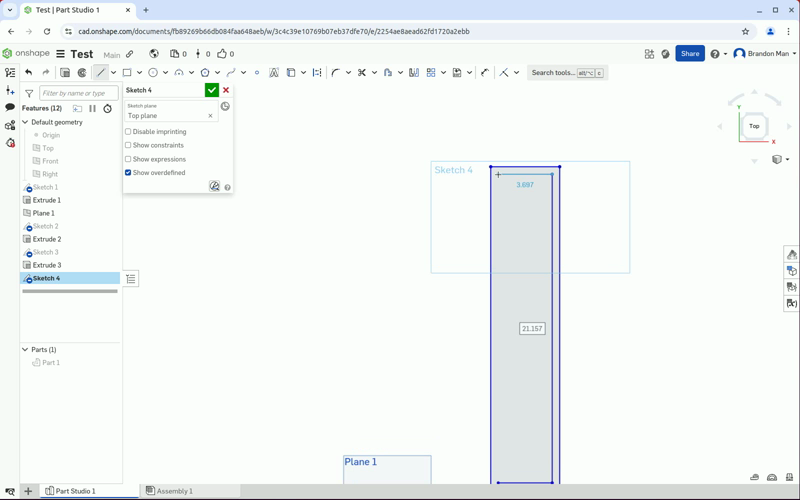
scroll(6)
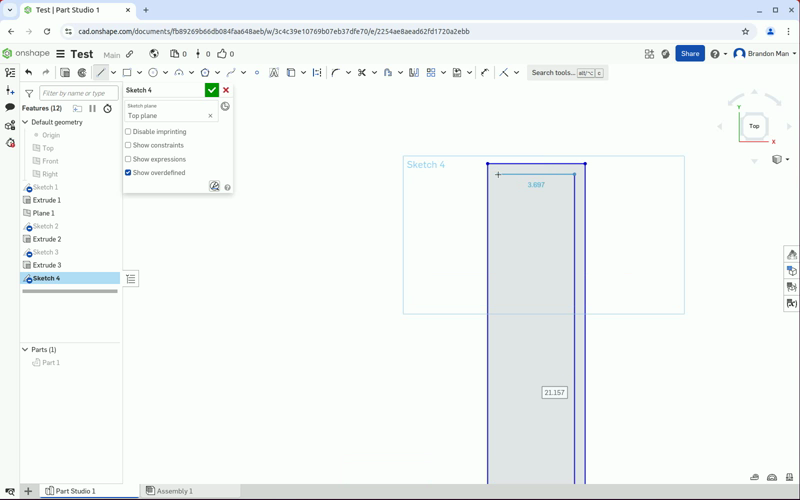
scroll(6)
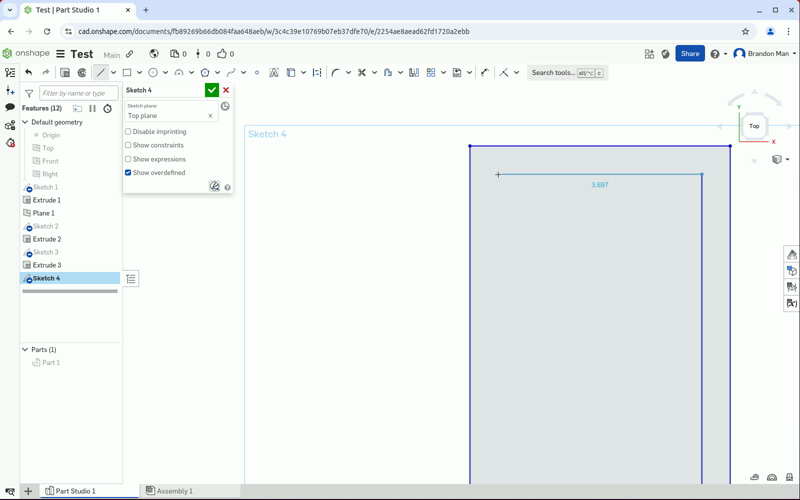
click(498, 174)
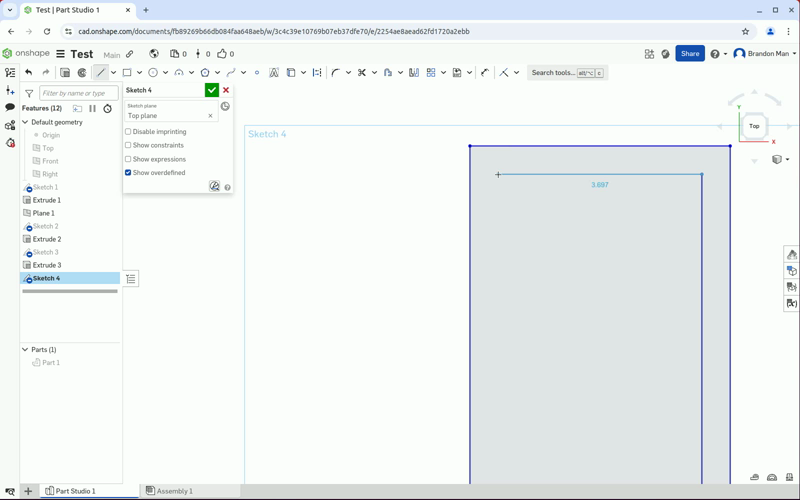
scroll(-6)
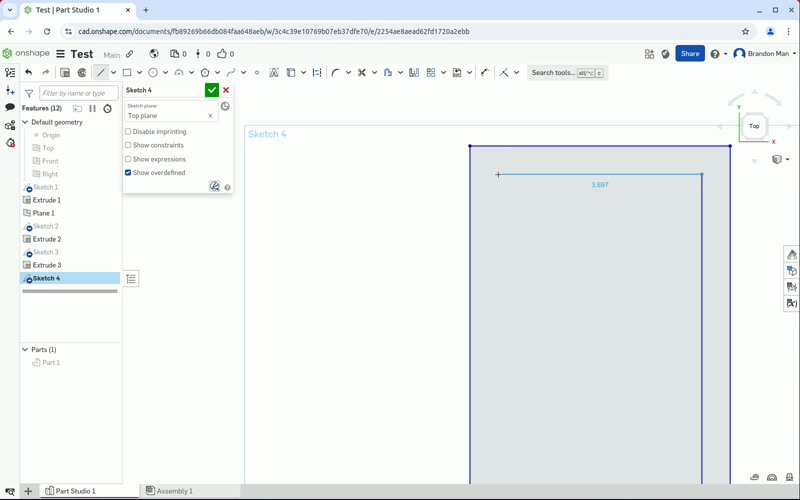
scroll(-6)
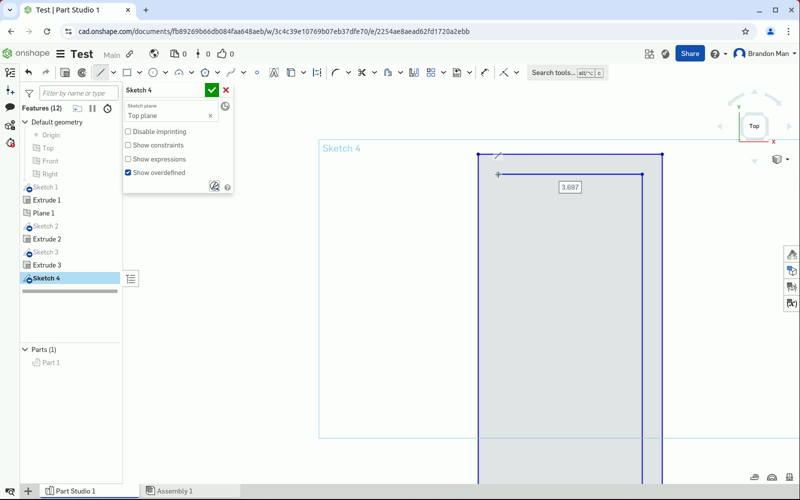
scroll(-6)
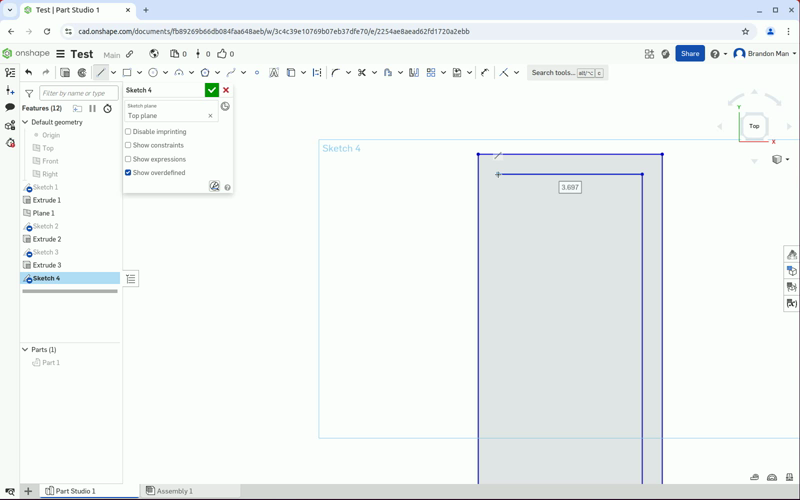
scroll(-6)
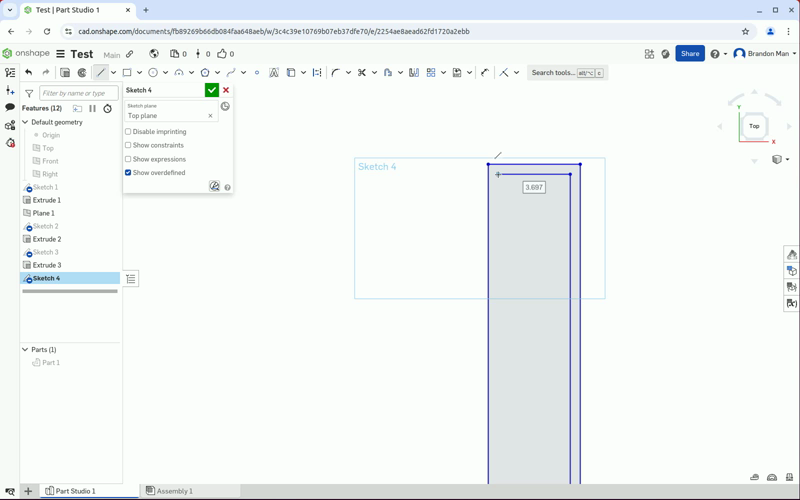
scroll(-6)
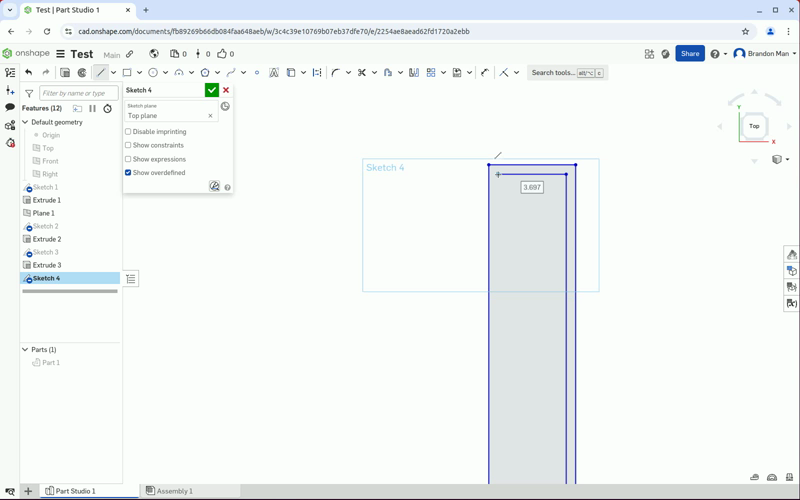
scroll(-6)
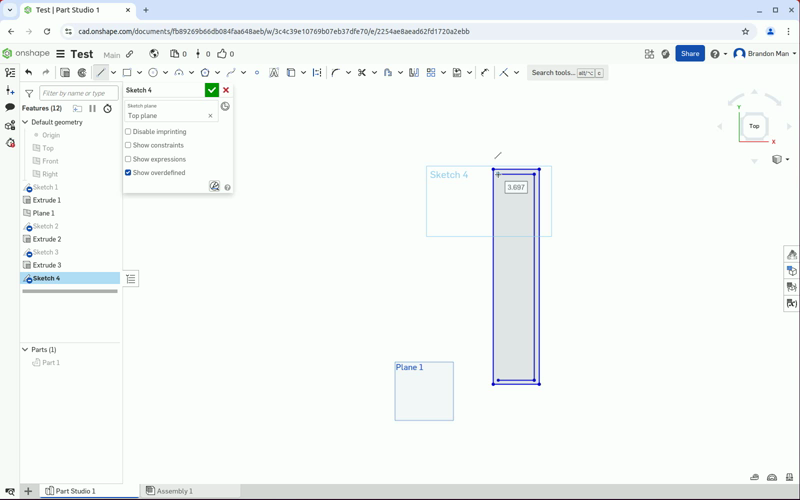
scroll(-6)
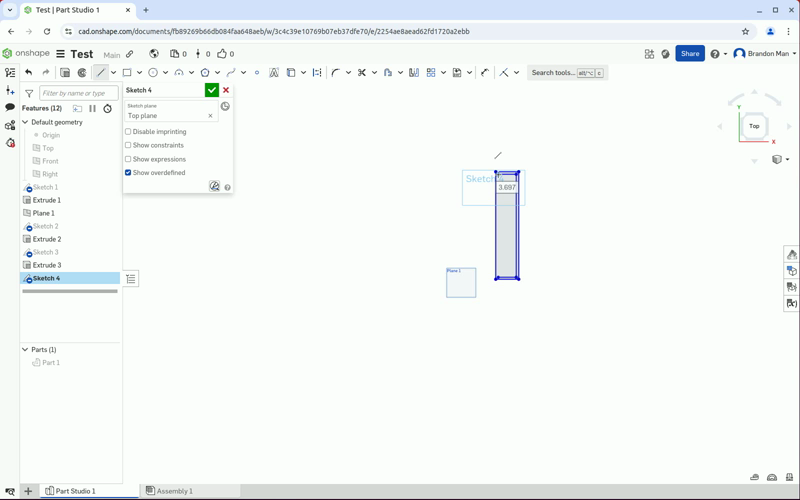
key_up(shift)
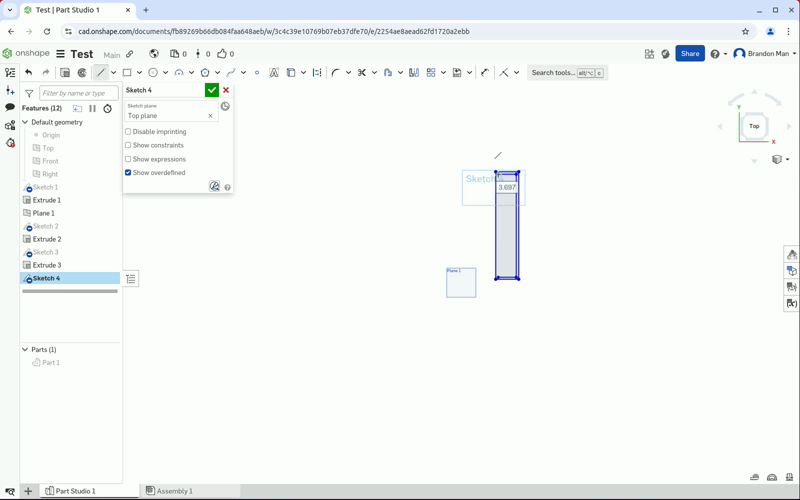
key_down(shift)
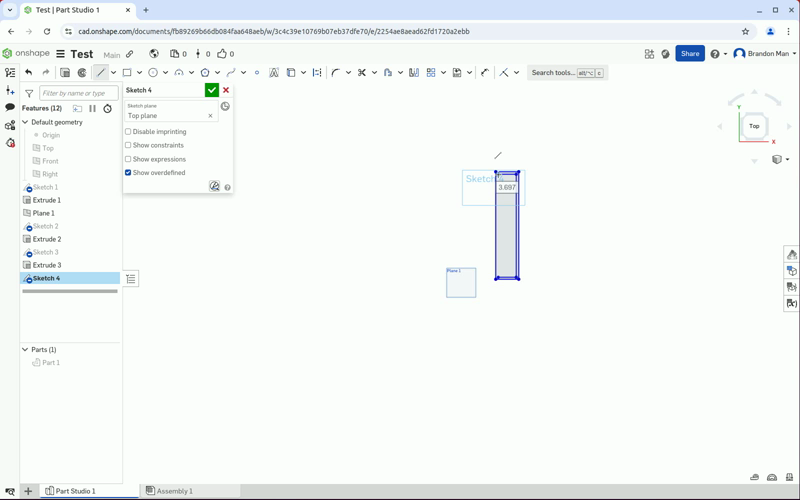
mouse_move(498, 277)
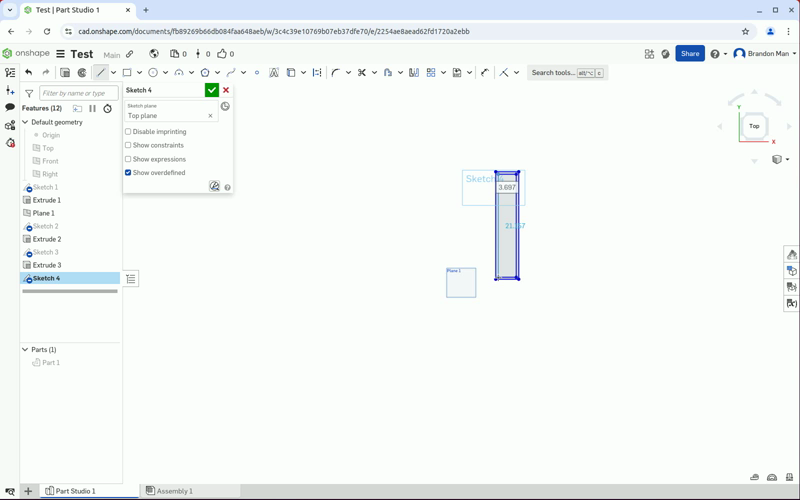
scroll(6)
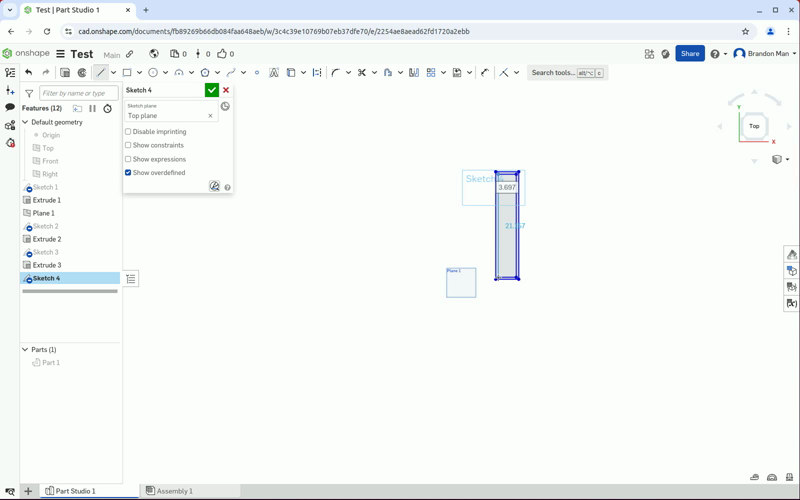
scroll(6)
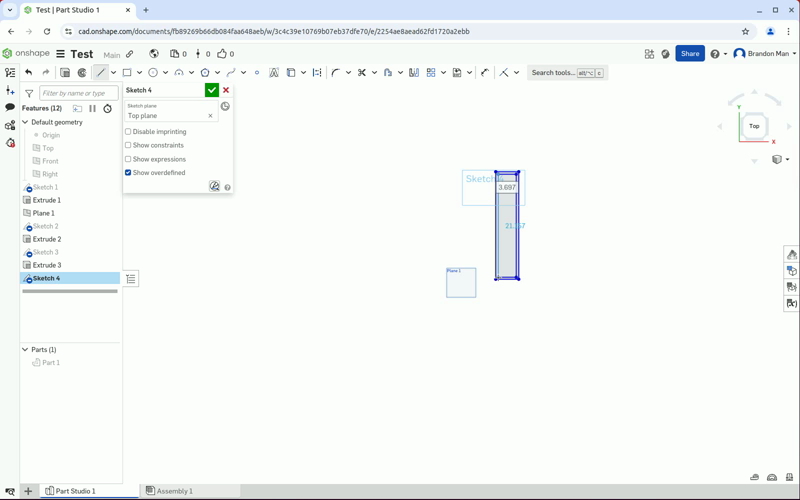
scroll(6)
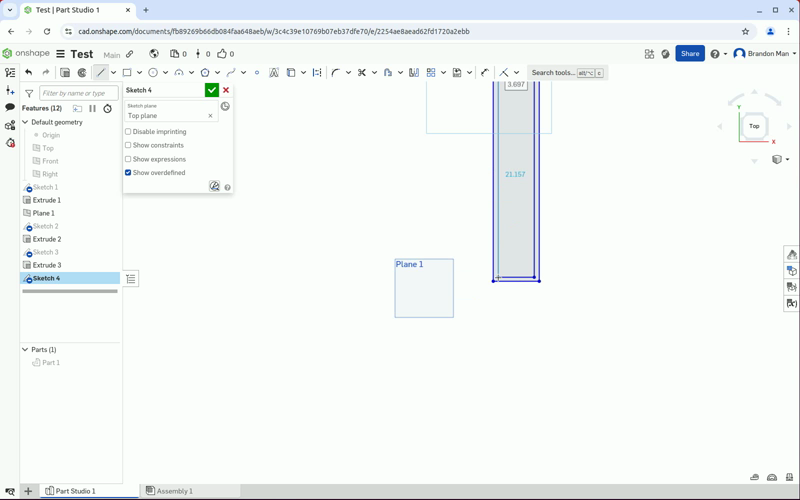
scroll(6)
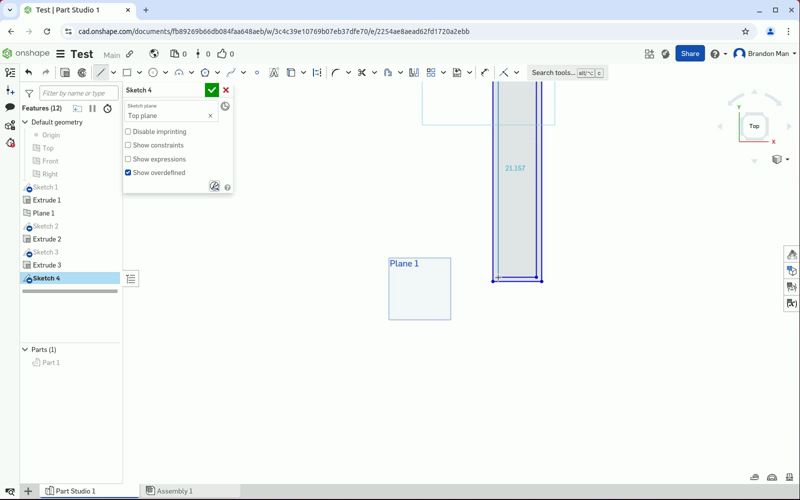
scroll(6)
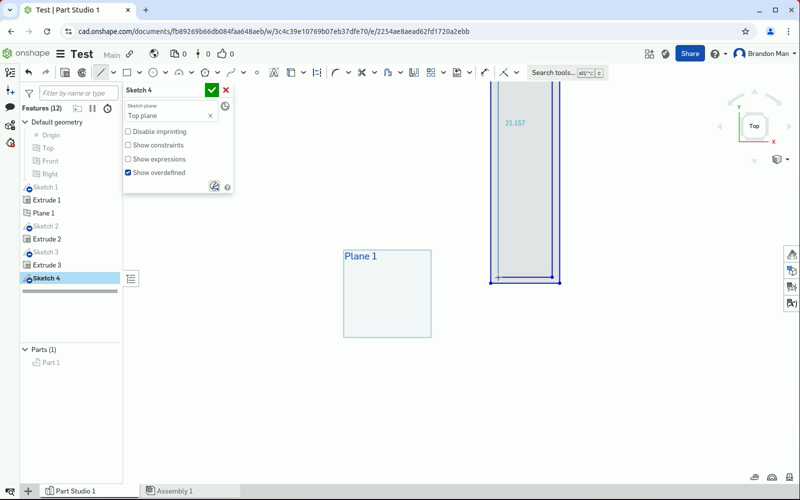
scroll(6)
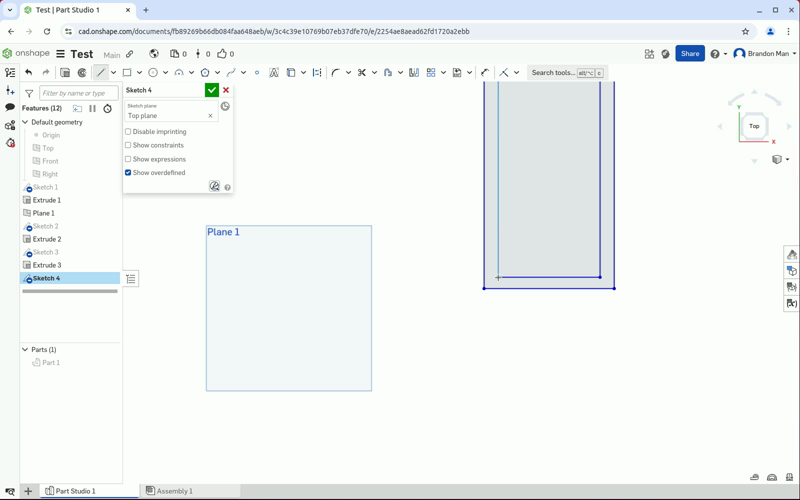
scroll(6)
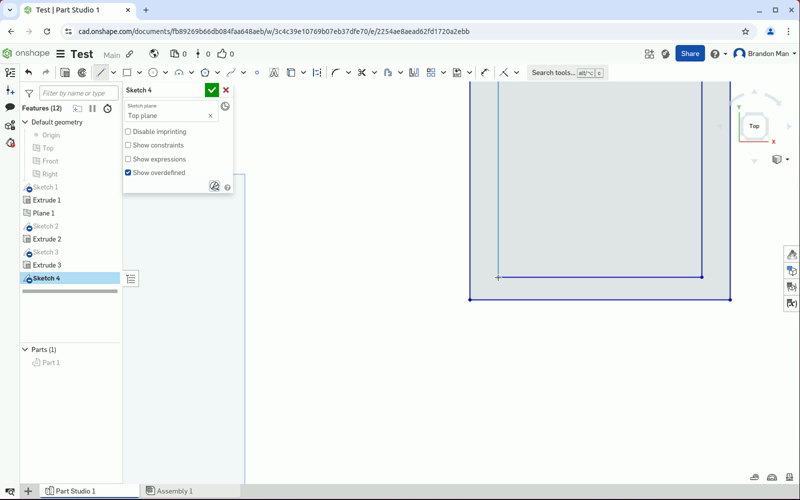
key_up(shift)
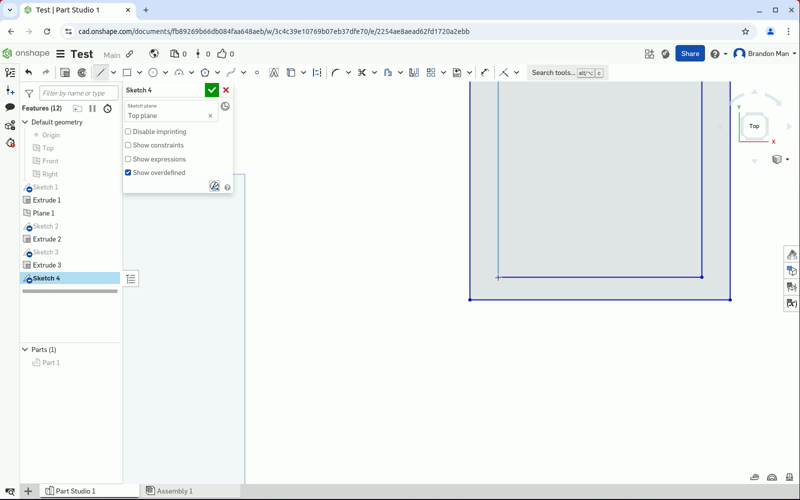
click(498, 277)
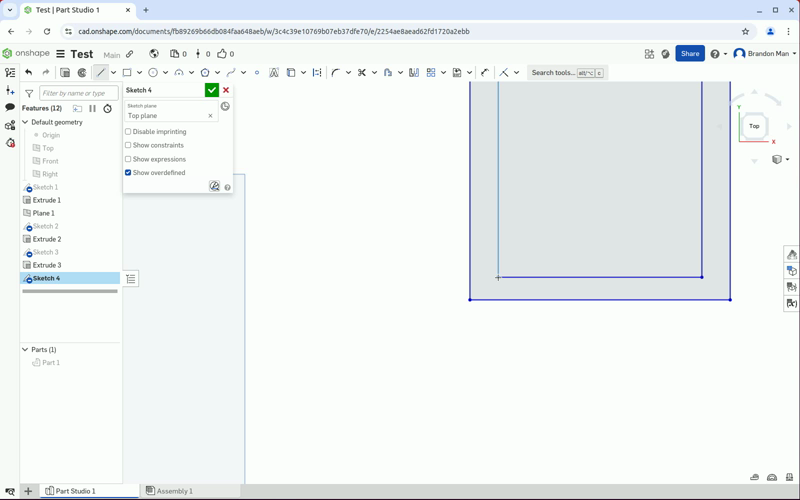
scroll(-6)
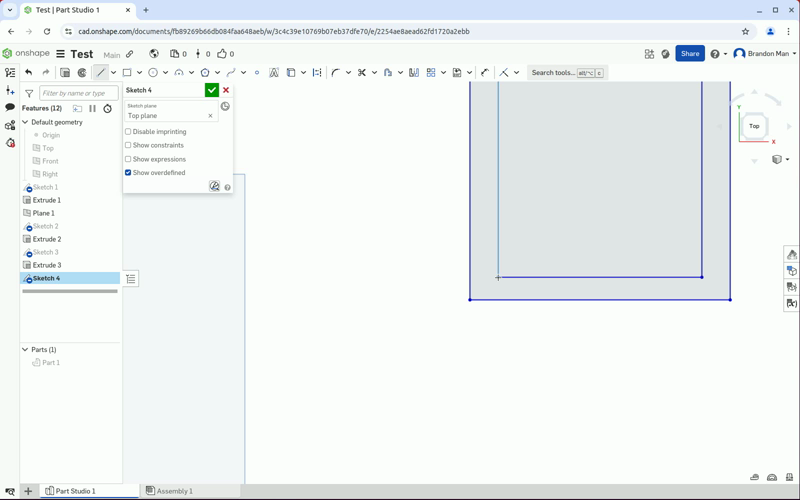
scroll(-6)
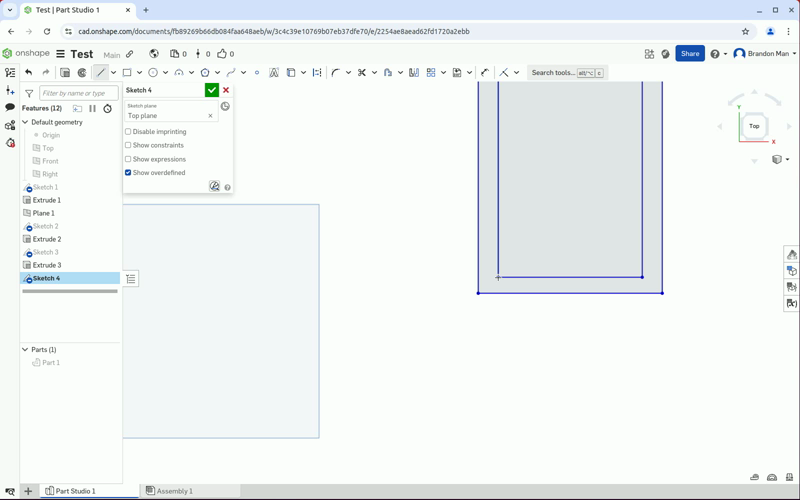
scroll(-6)
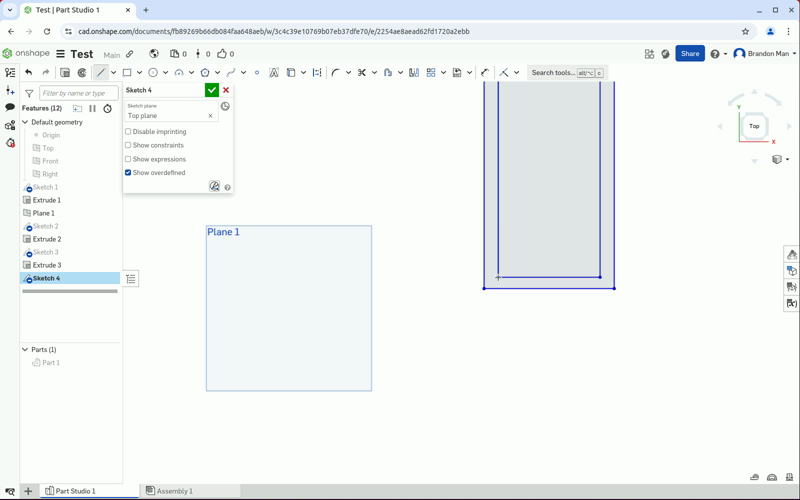
scroll(-6)
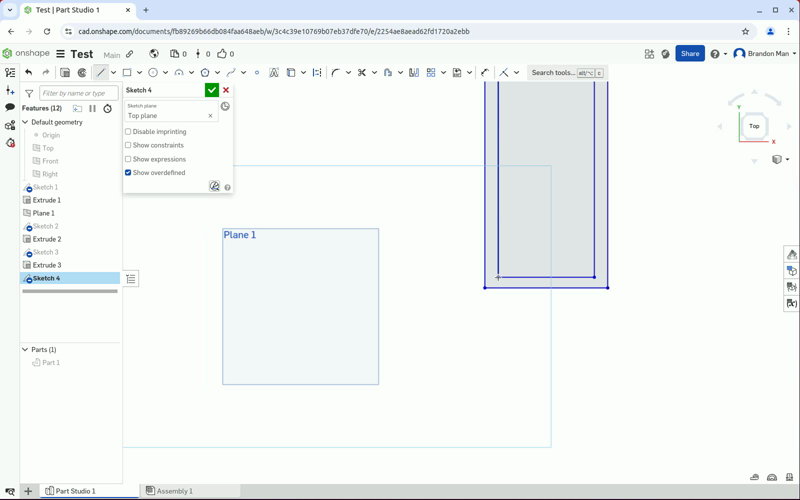
scroll(-6)
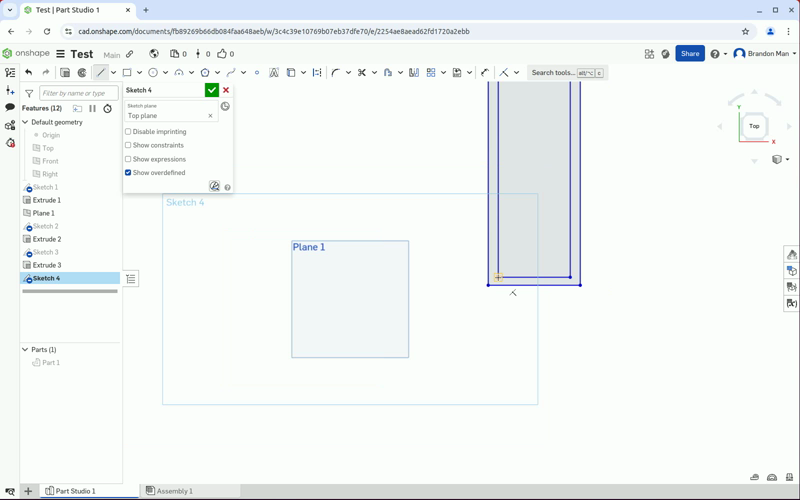
scroll(-6)
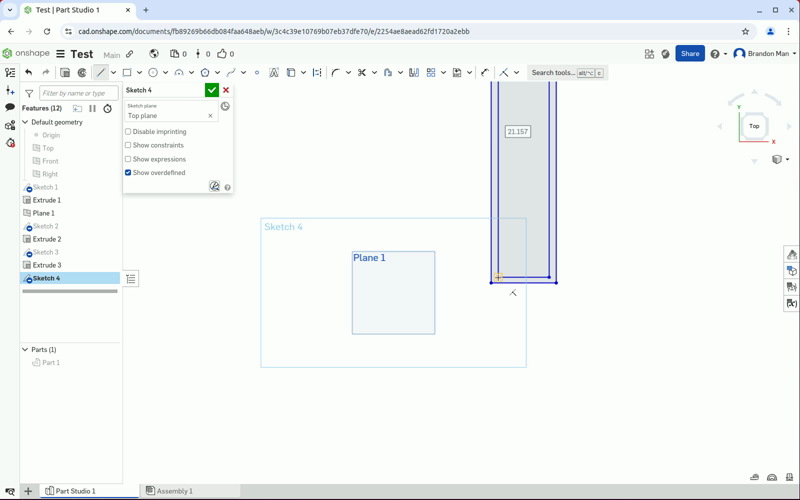
scroll(-6)
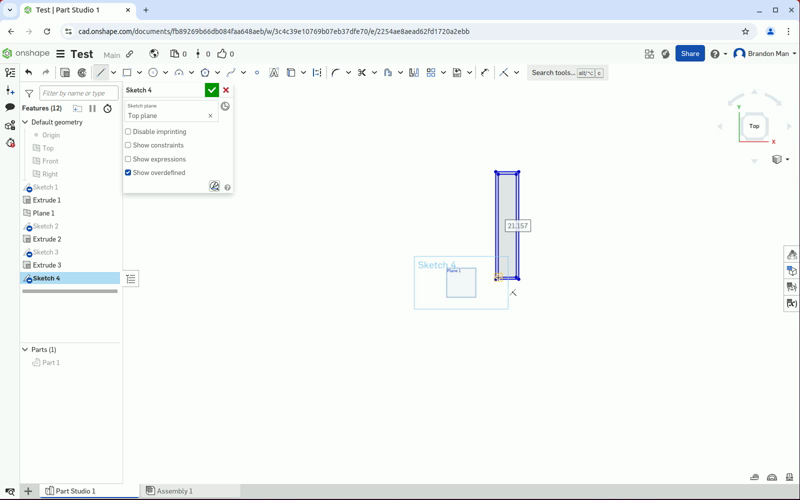
key(esc)
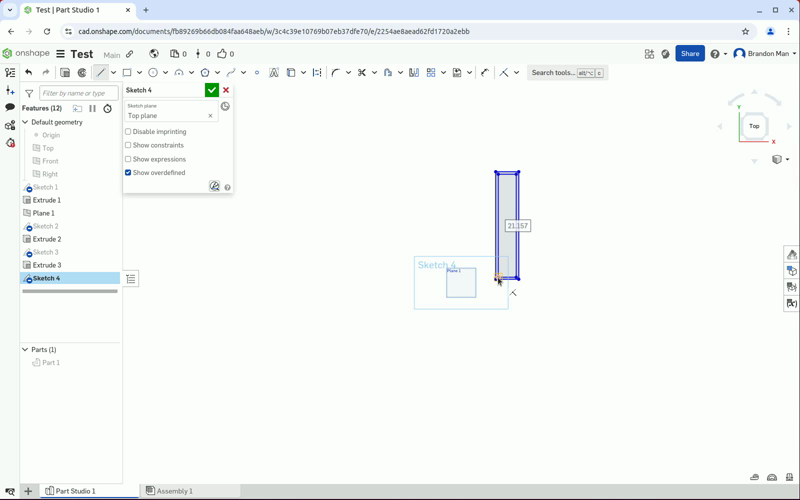
mouse_move(496, 213)
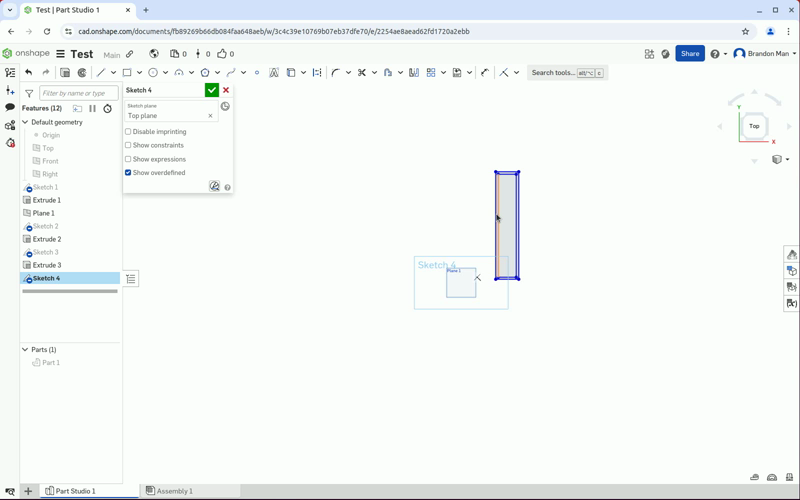
scroll(6)
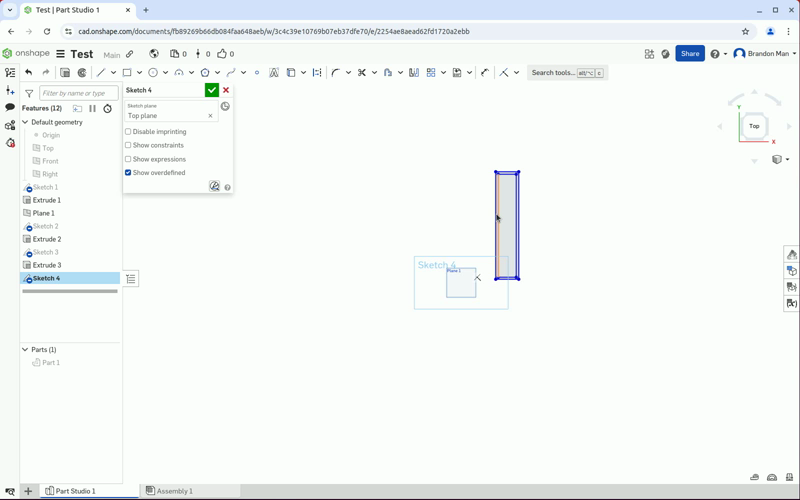
scroll(6)
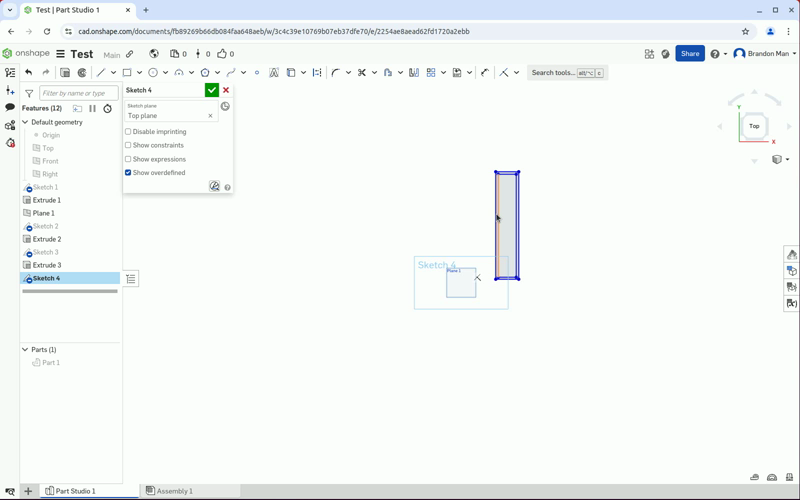
scroll(6)
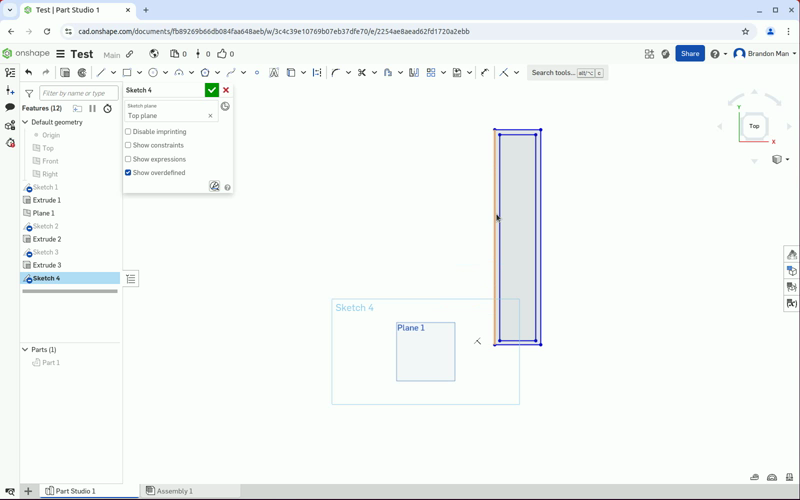
scroll(6)
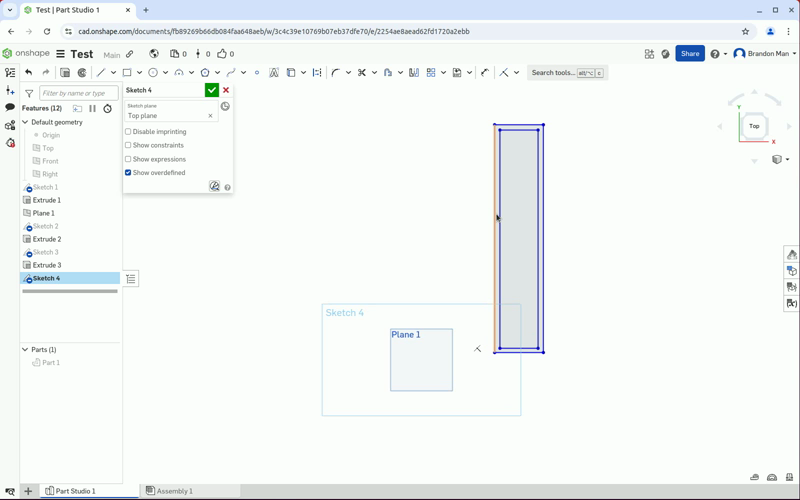
scroll(6)
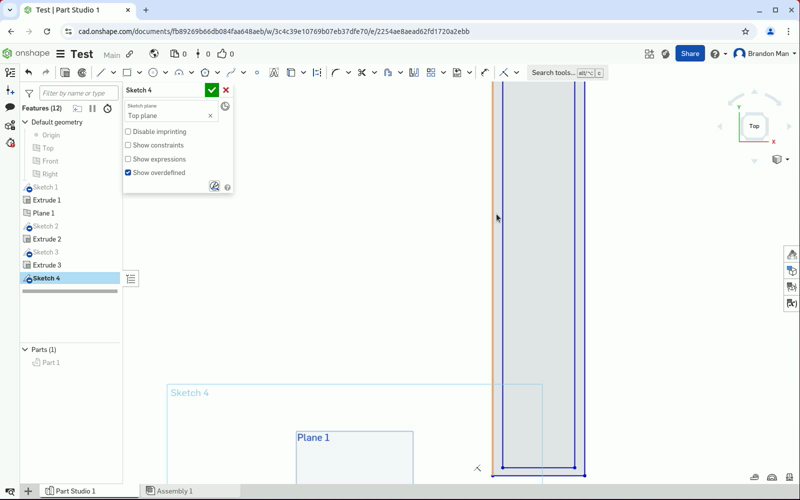
scroll(6)
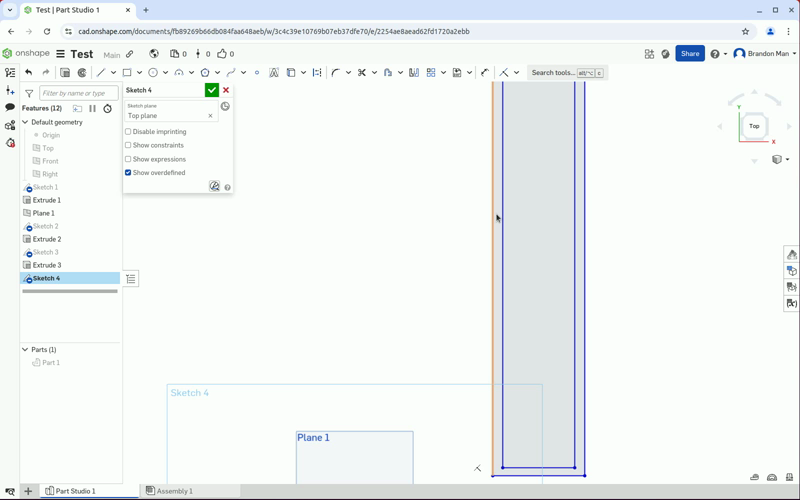
scroll(6)
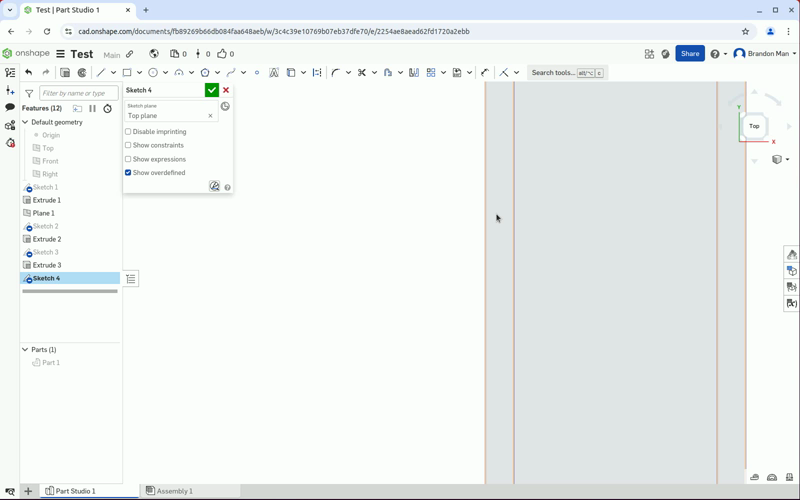
click(496, 213)
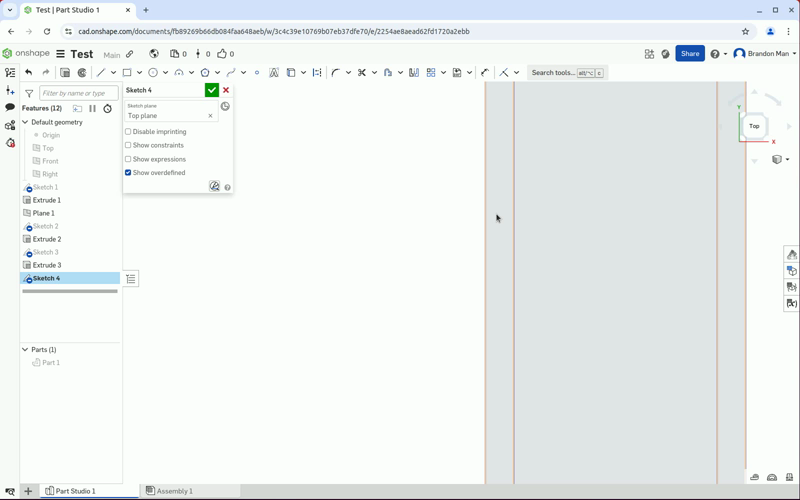
scroll(-6)
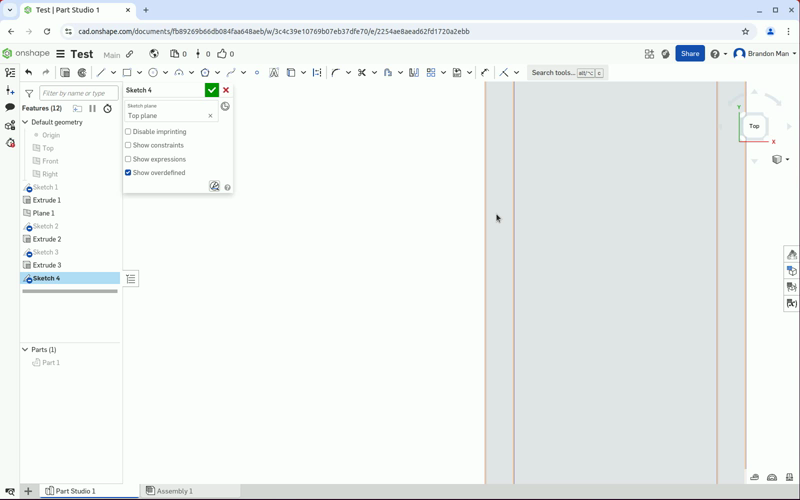
scroll(-6)
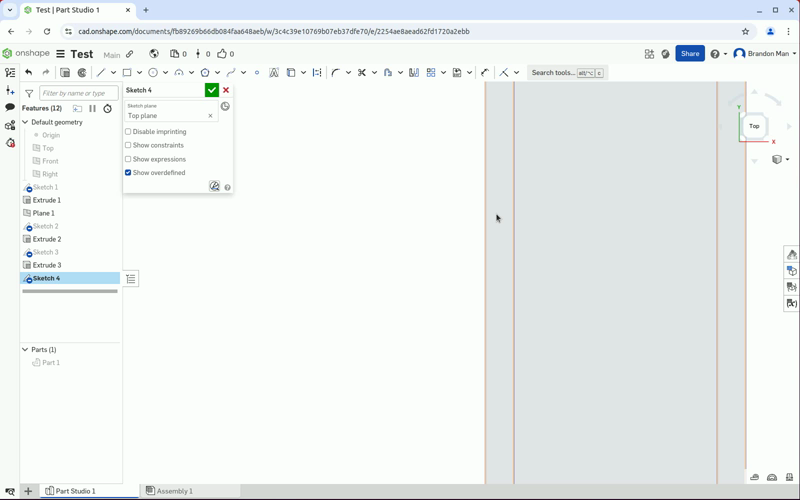
scroll(-6)
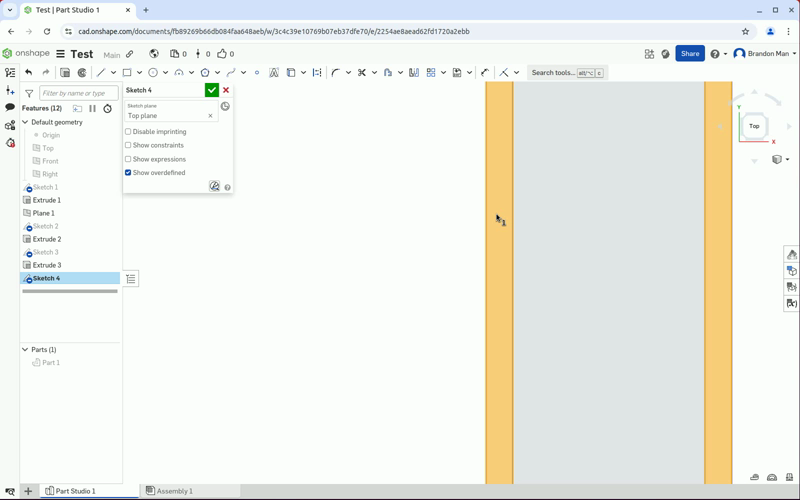
scroll(-6)
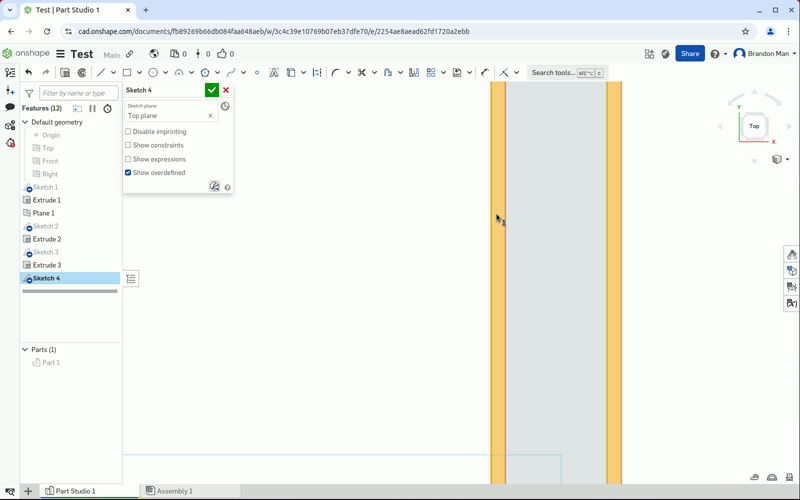
scroll(-6)
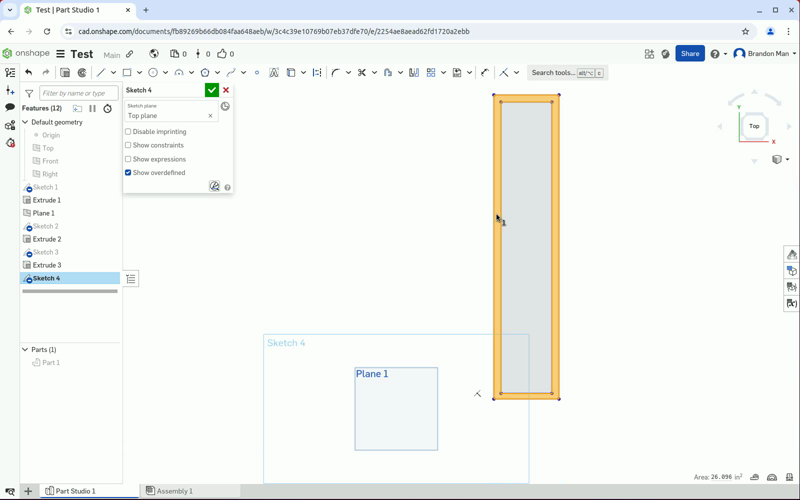
scroll(-6)
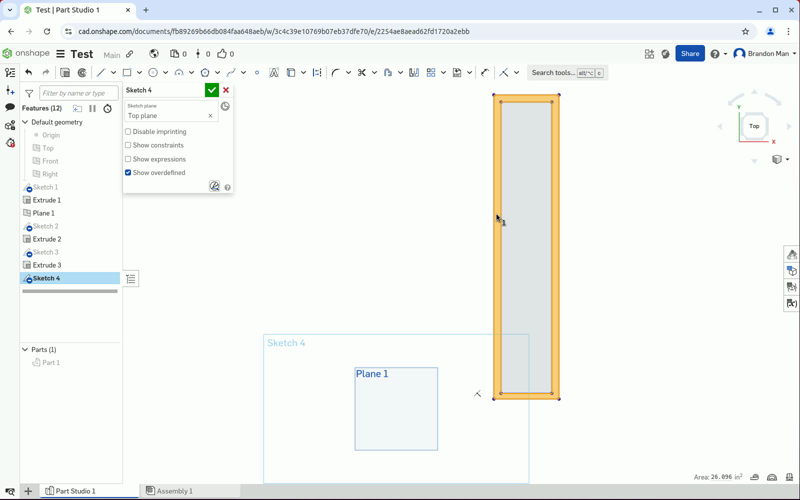
scroll(-6)
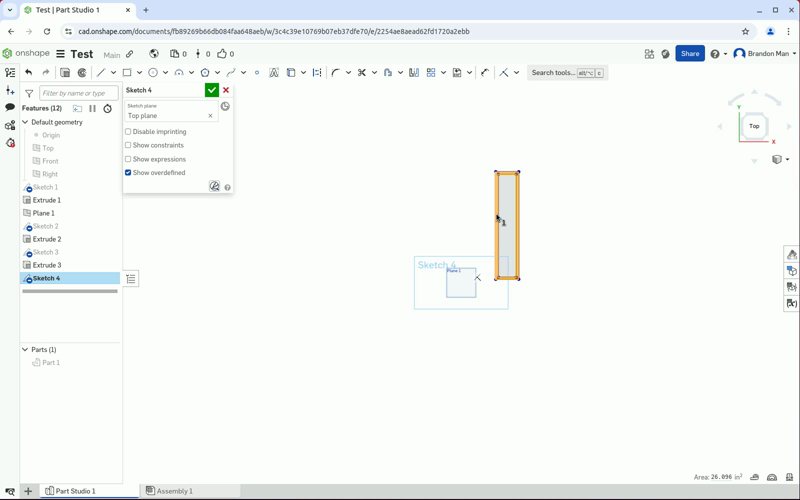
mouse_move(73, 352)
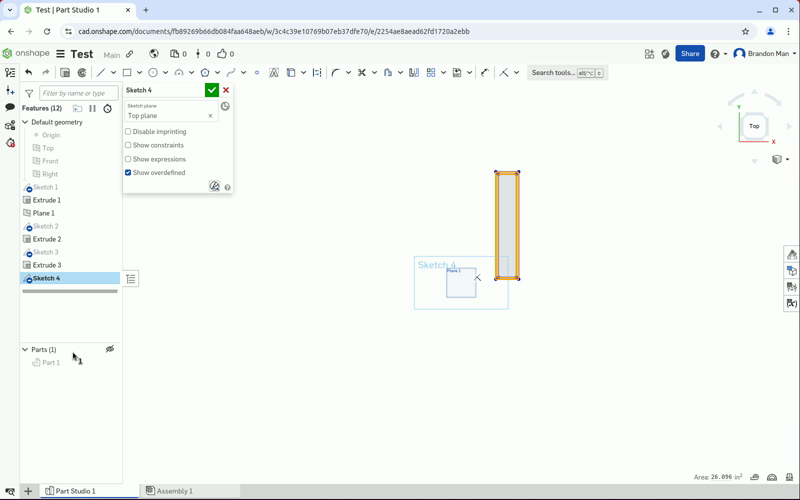
key(shift+y)
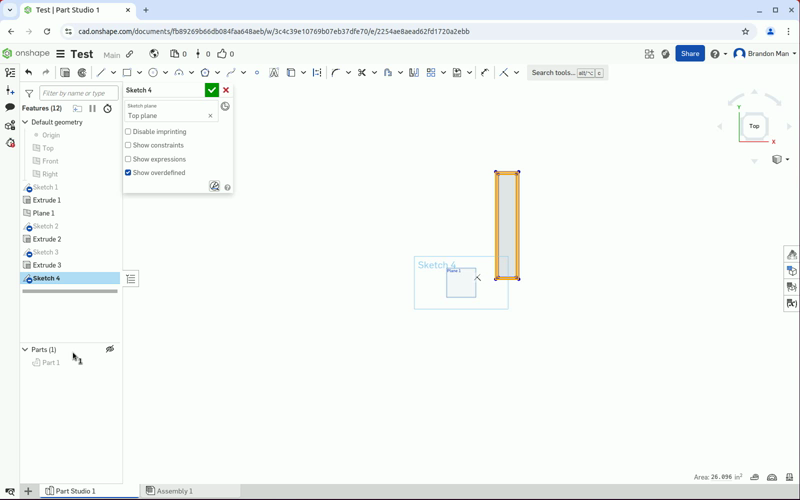
key(shift+e)
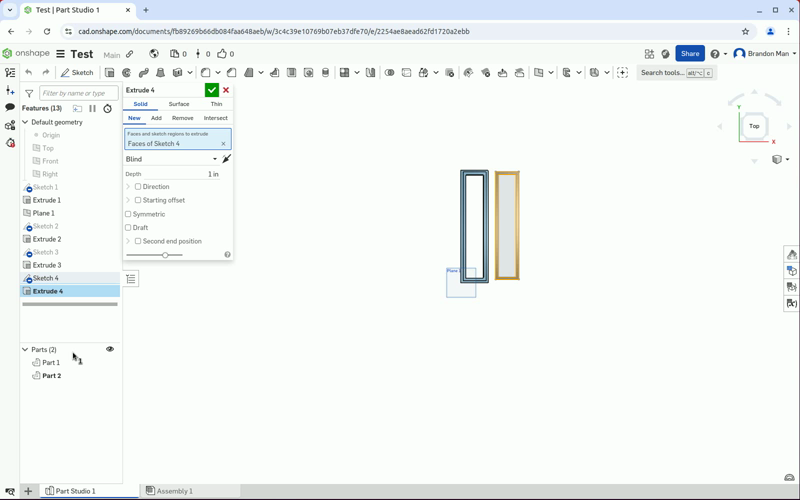
mouse_move(143, 106)
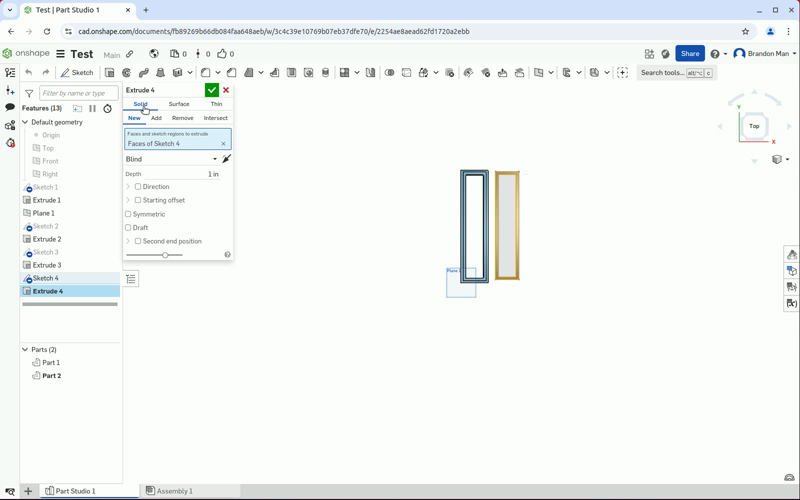
click(143, 106)
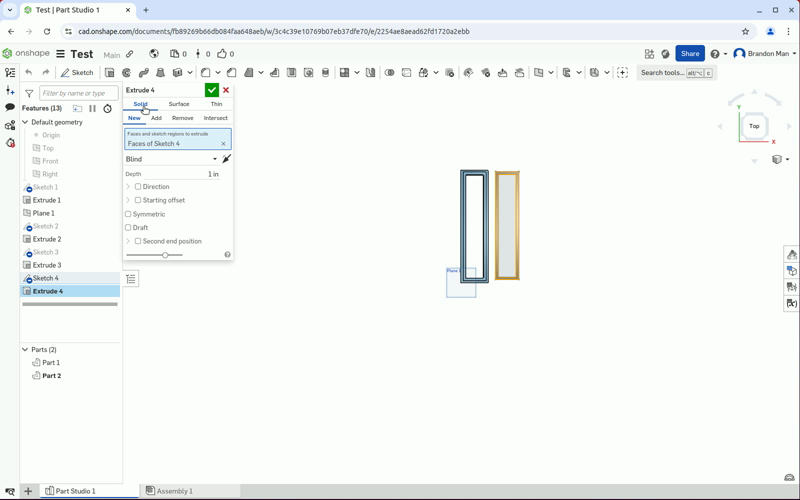
mouse_move(137, 120)
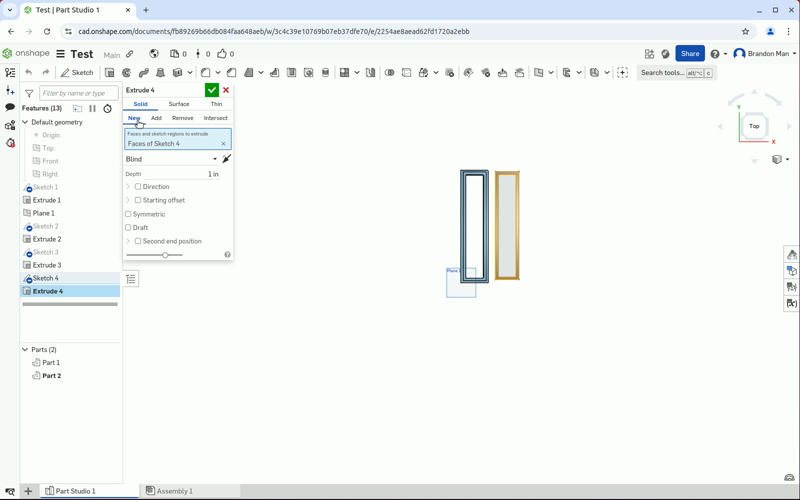
click(137, 120)
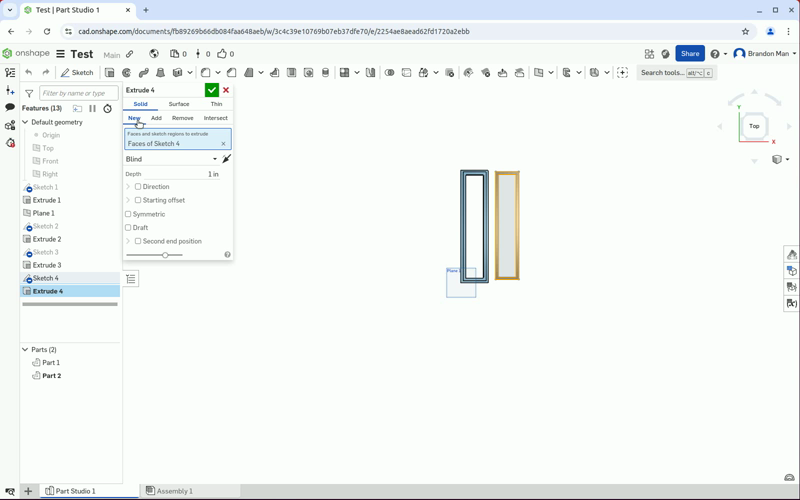
key(tab, 4)
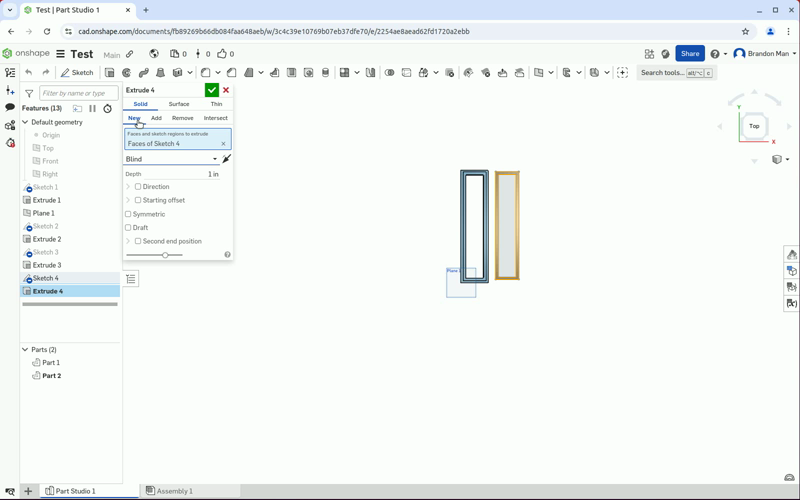
text(0.241)
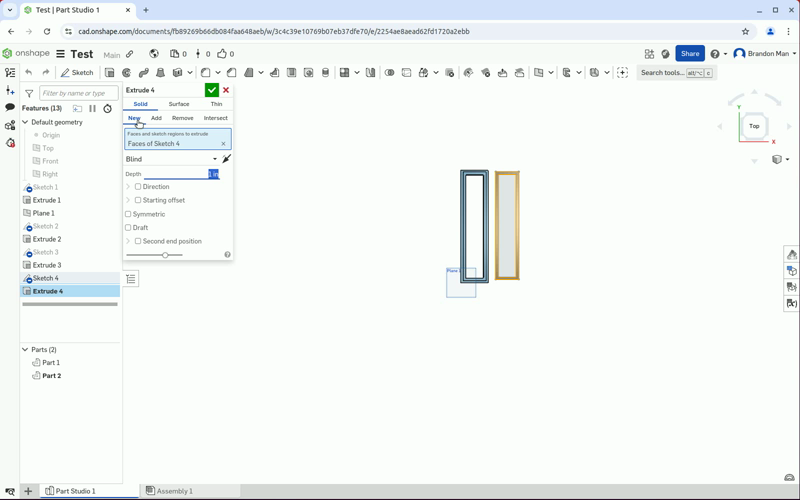
key(enter)
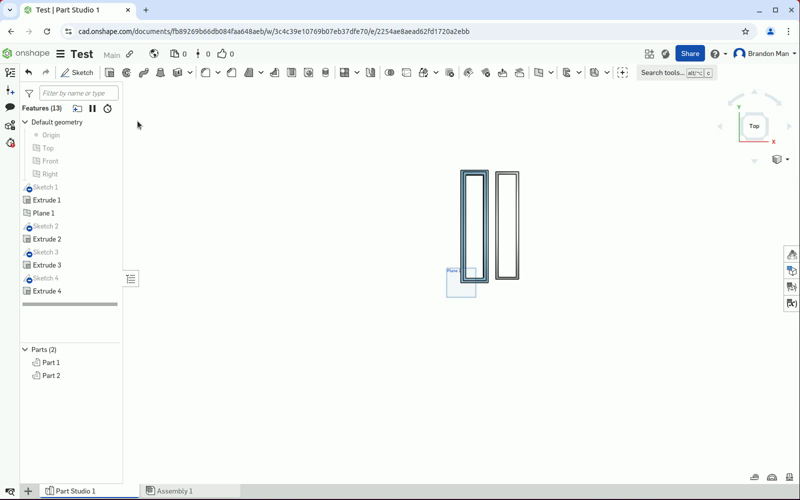
key(shift+h)
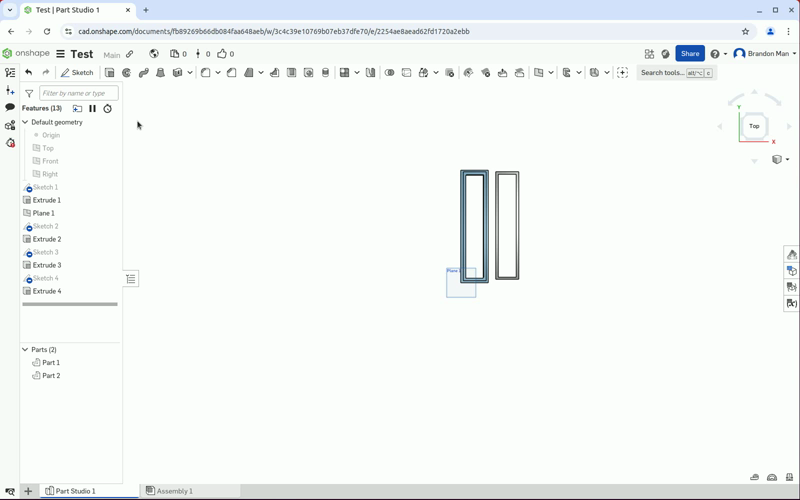
key(shift+h)
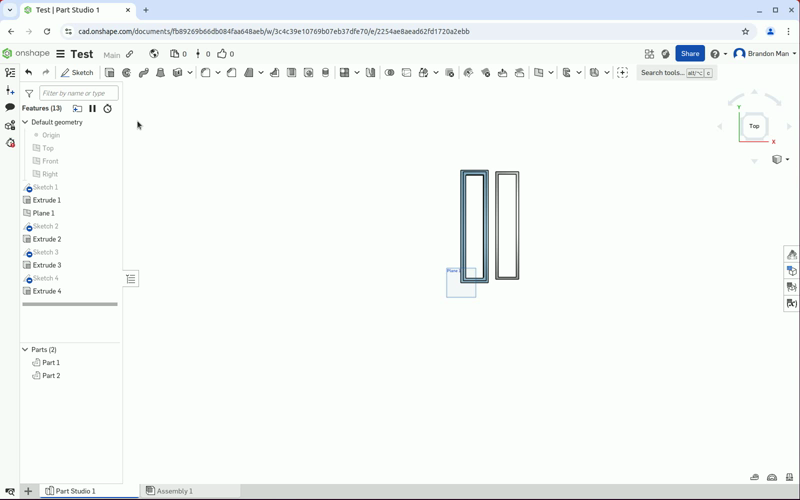
mouse_move(73, 189)
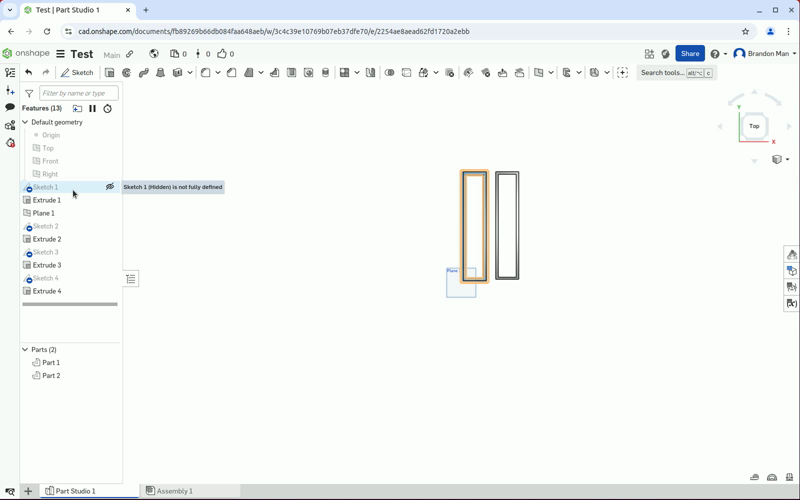
click(73, 189)
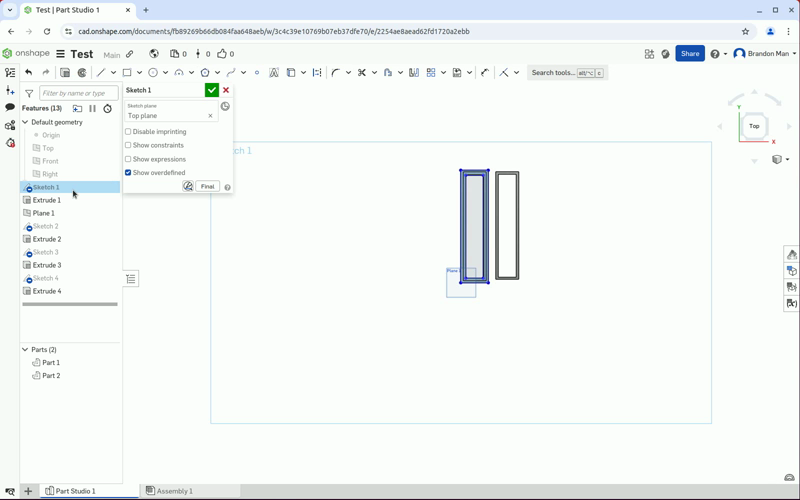
mouse_move(229, 92)
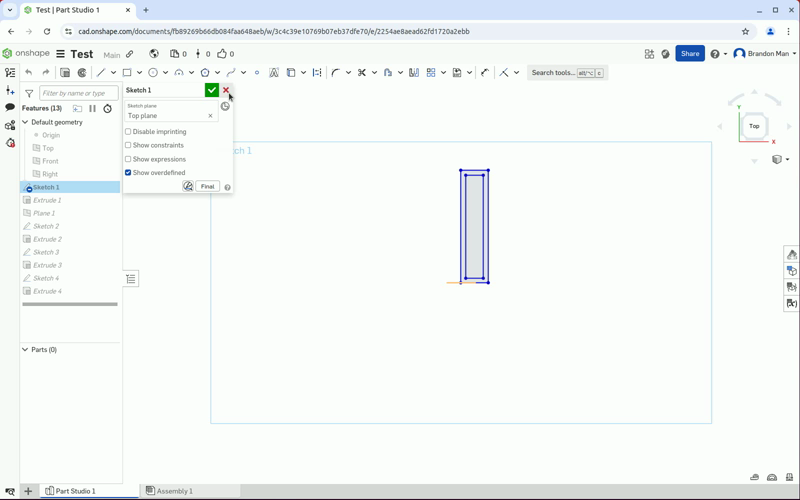
click(229, 92)
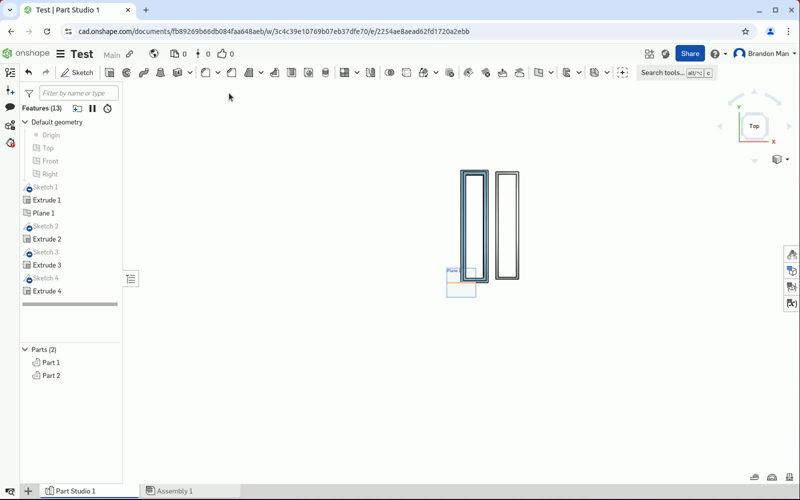
mouse_move(73, 352)
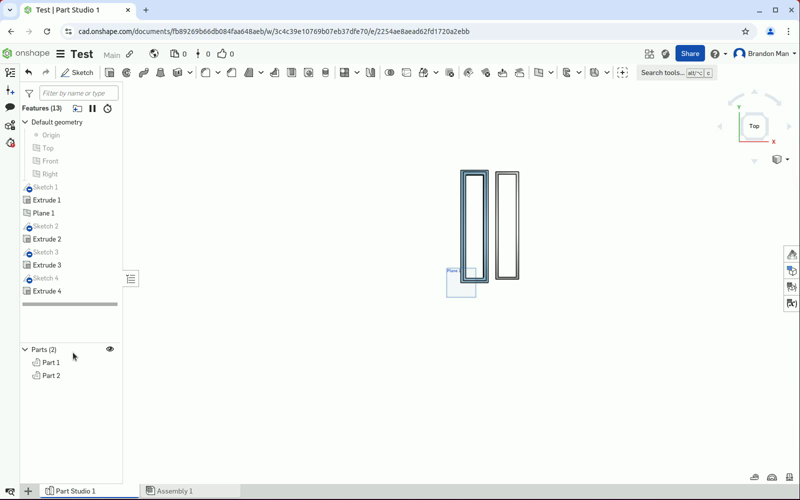
key(y)
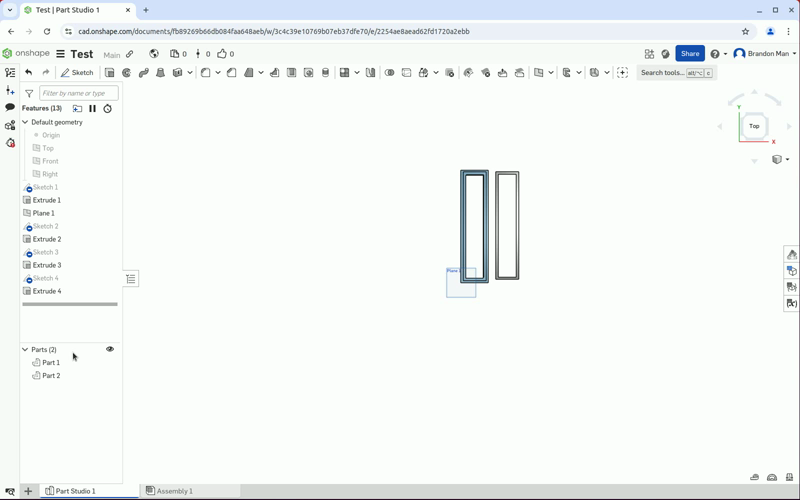
key(shift+p)
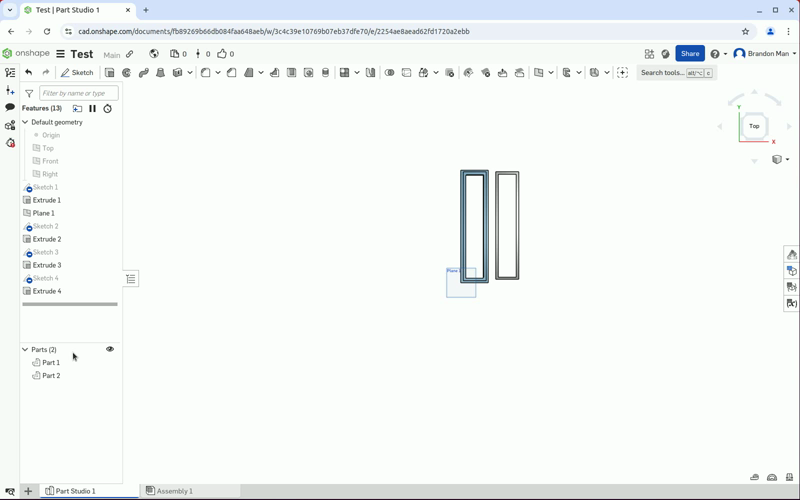
key(space)
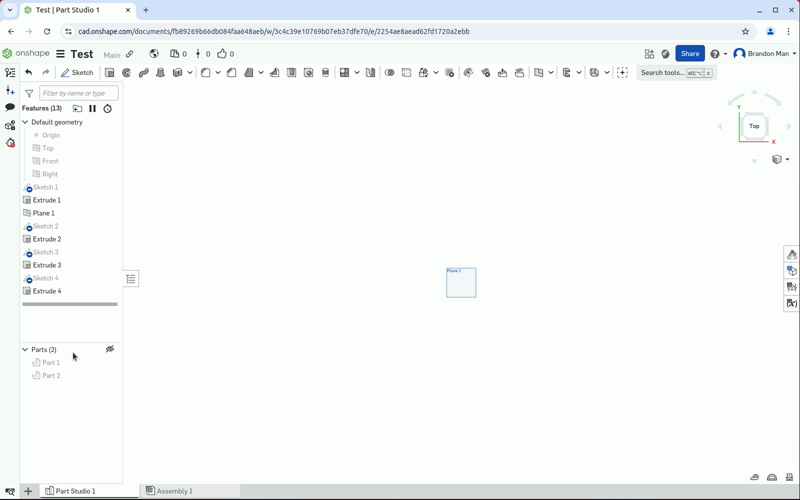
key_down(shift)
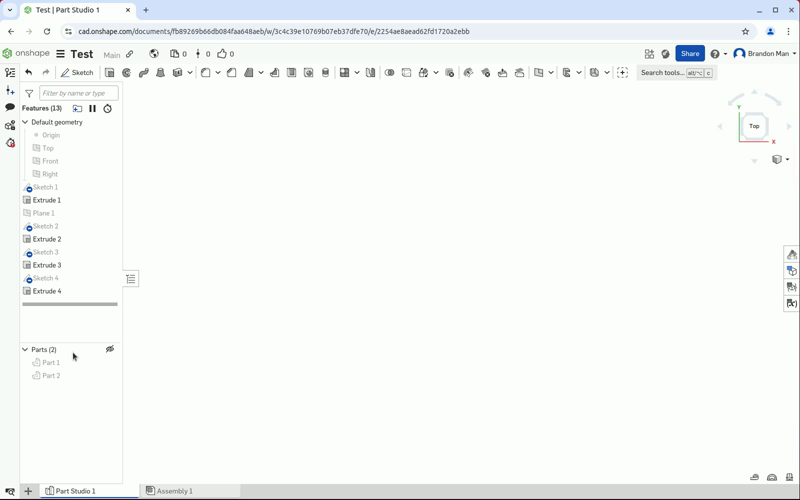
key(up)
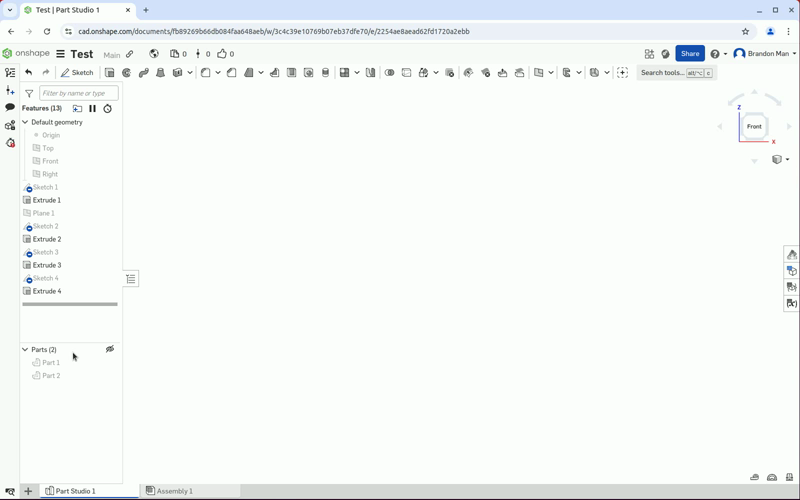
key_up(shift)
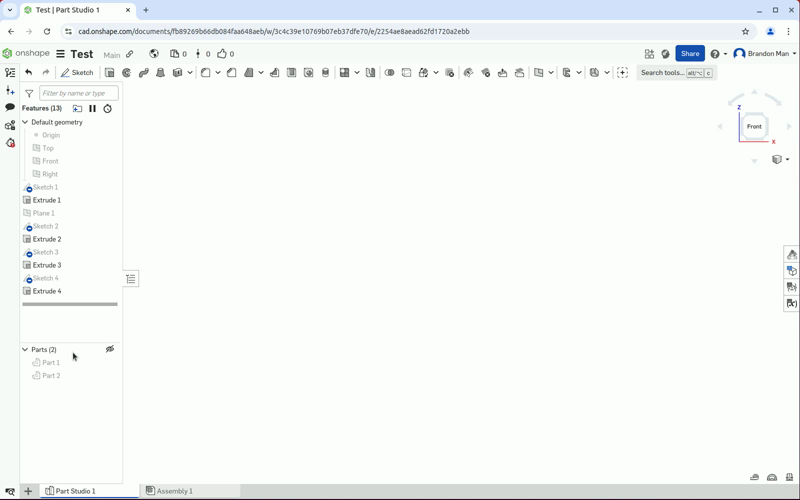
key(space)
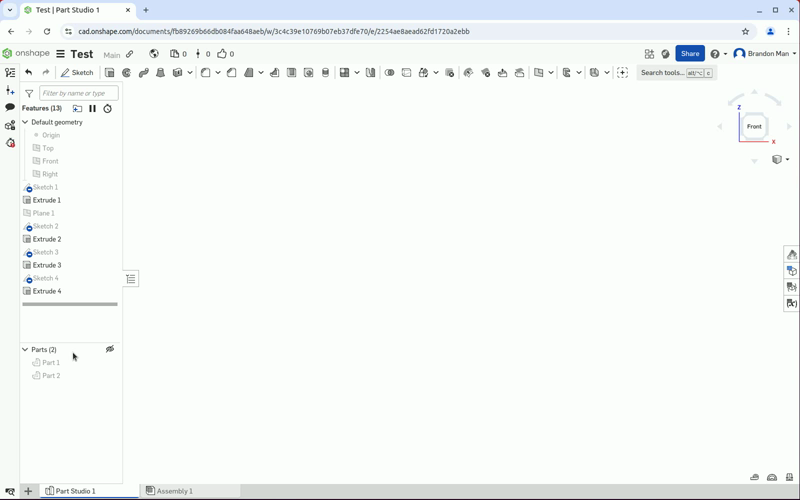
key_down(shift)
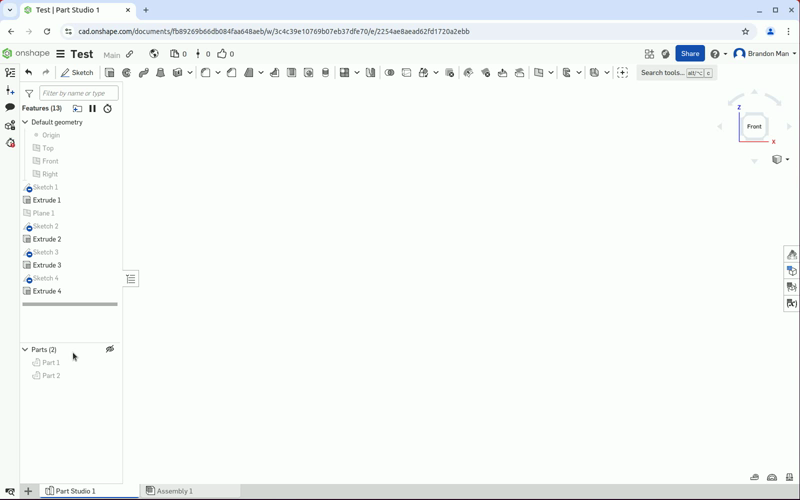
key(left)
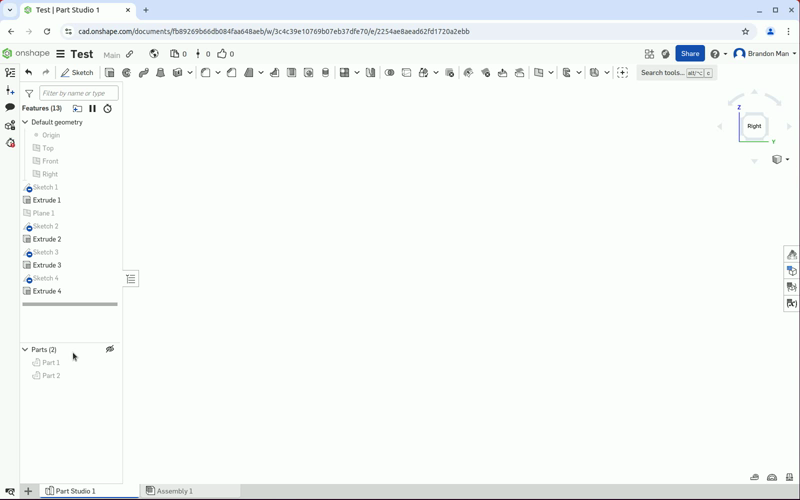
key_up(shift)
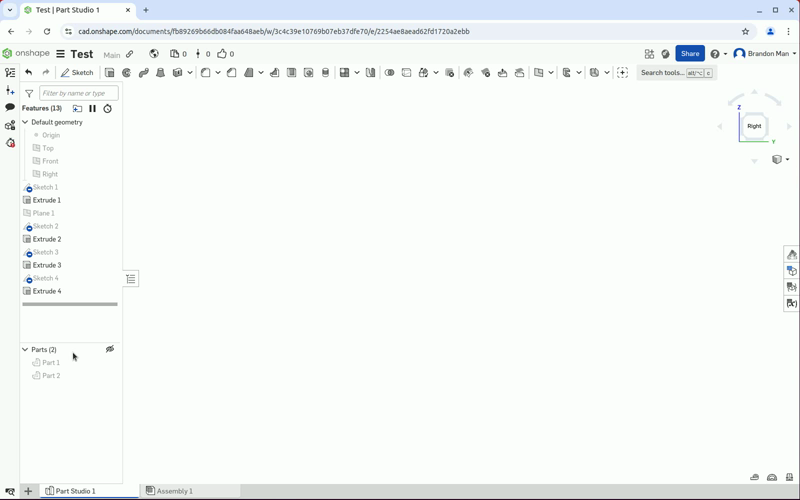
mouse_move(73, 352)
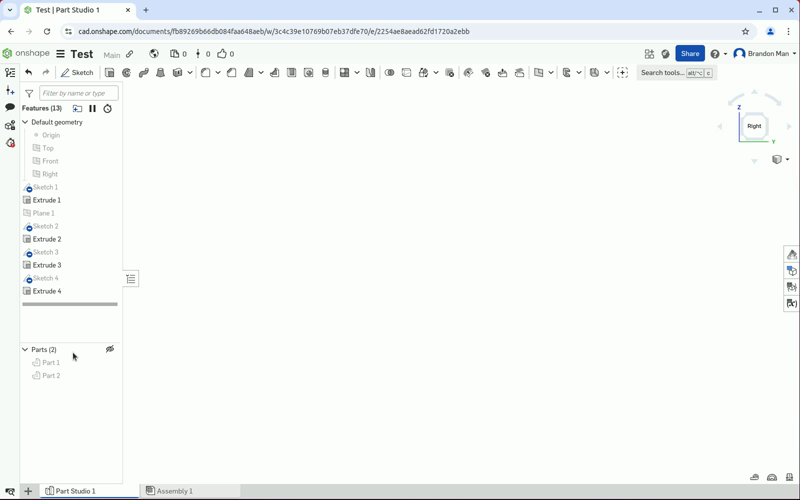
key(shift+y)
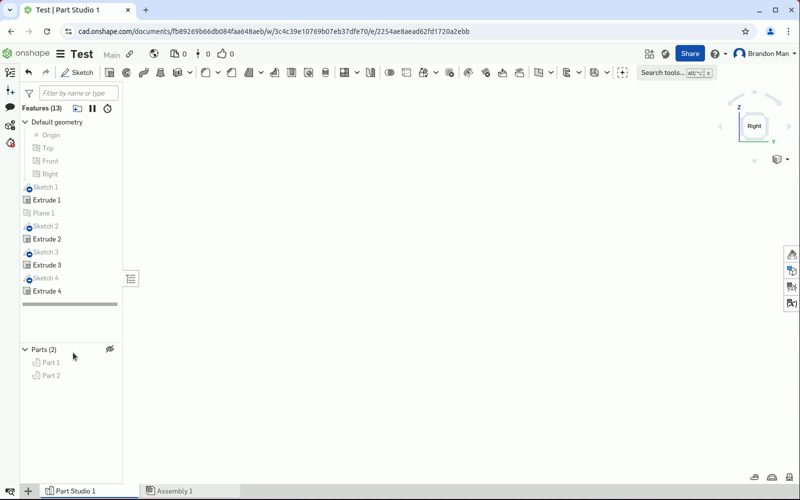
key(shift+s)
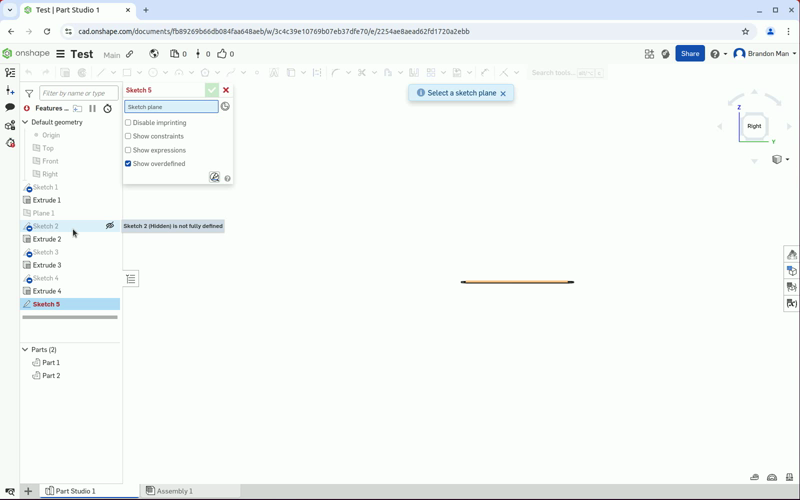
scroll(3)
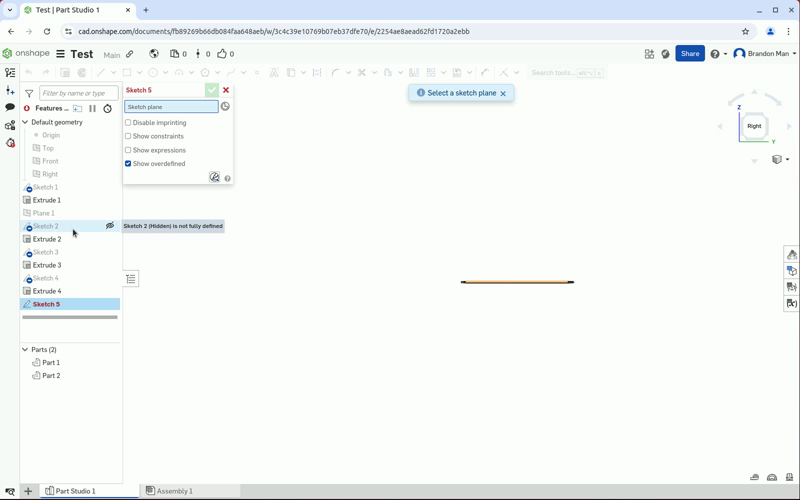
mouse_move(73, 176)
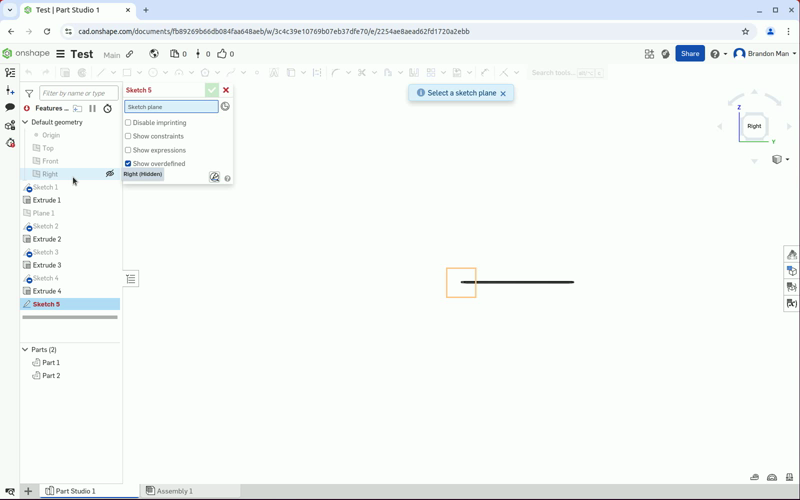
click(73, 176)
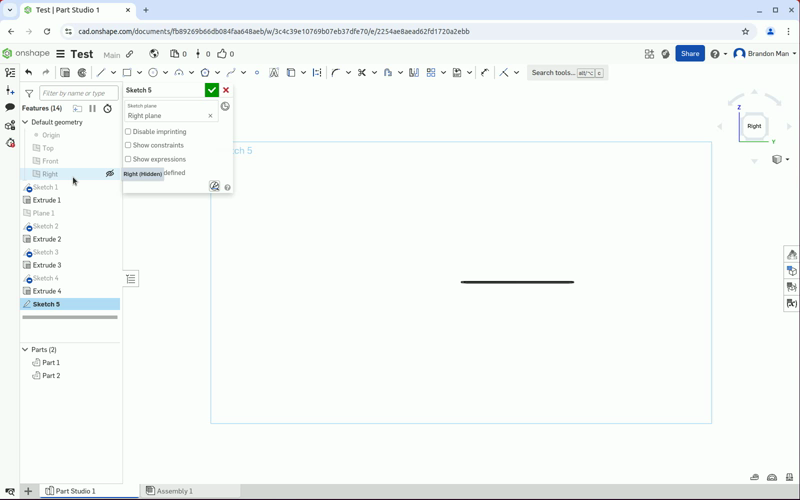
mouse_move(73, 352)
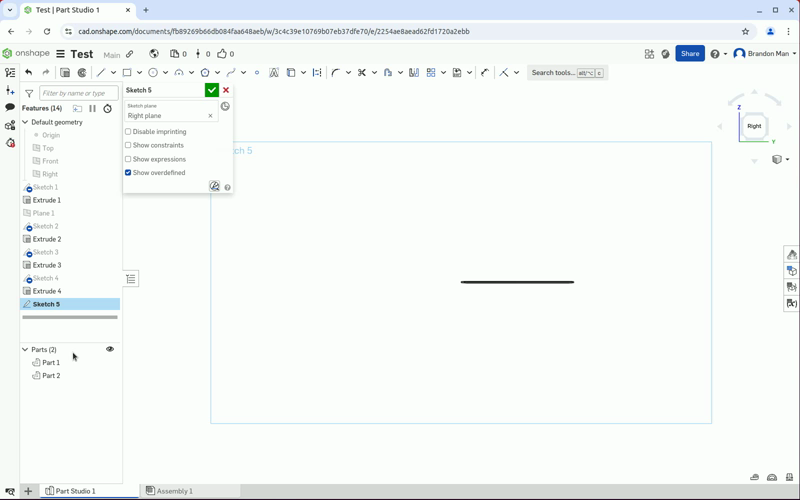
key(y)
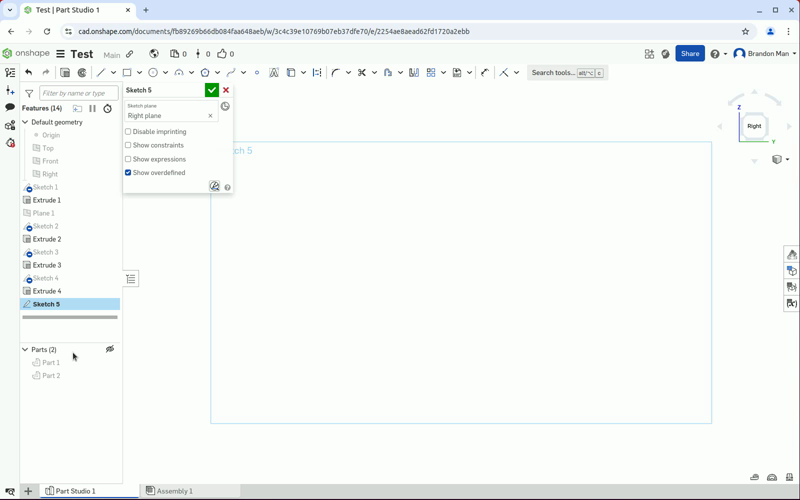
key(l)
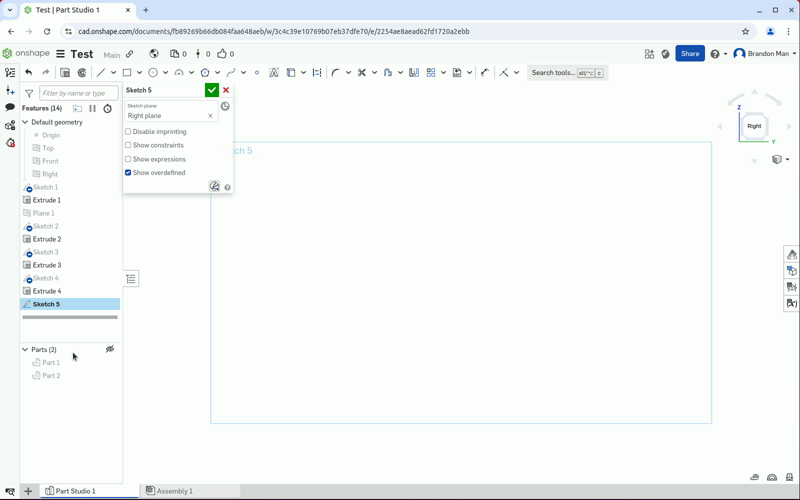
key_down(shift)
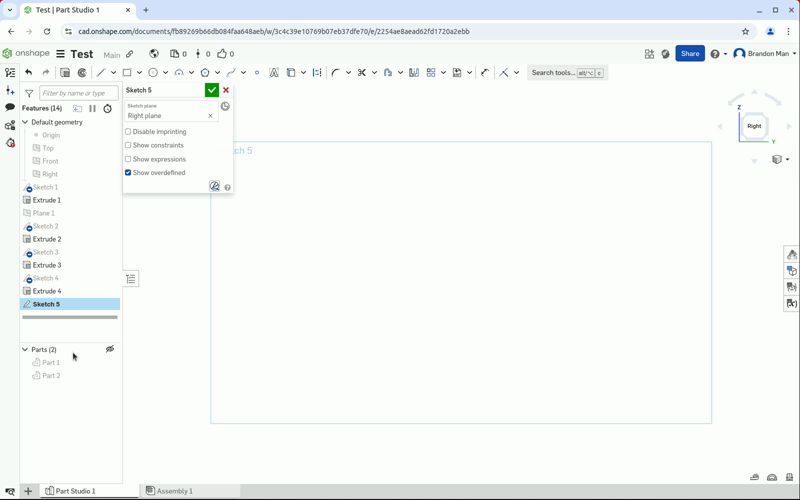
mouse_move(447, 282)
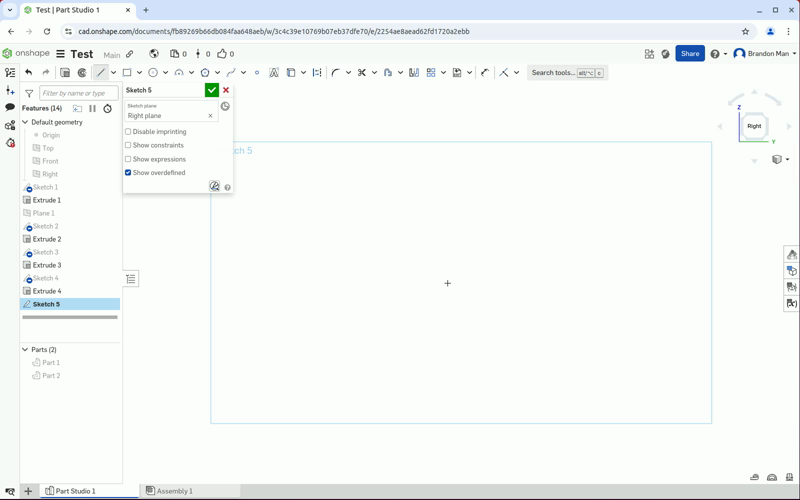
click(447, 282)
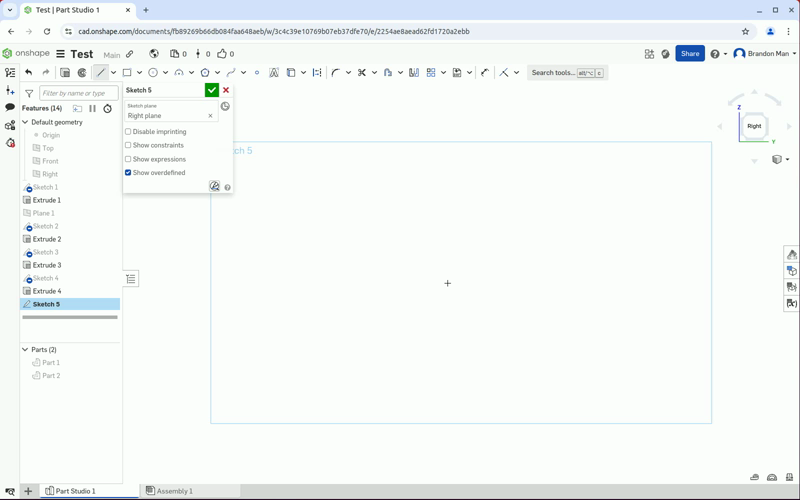
key_up(shift)
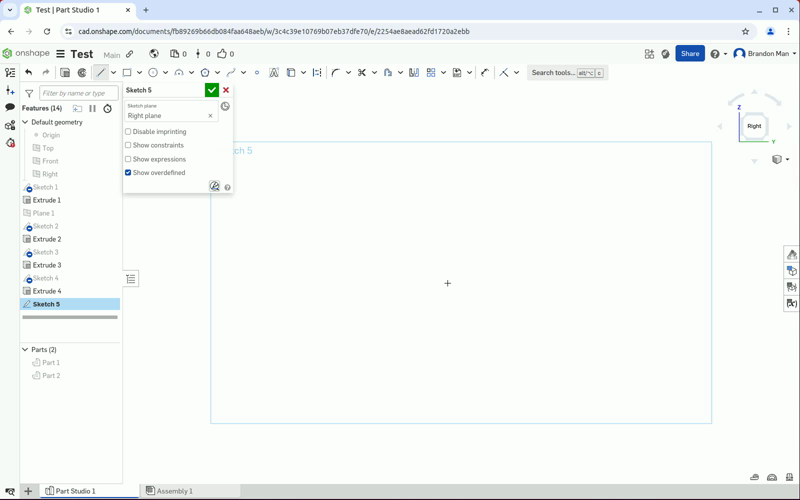
key_down(shift)
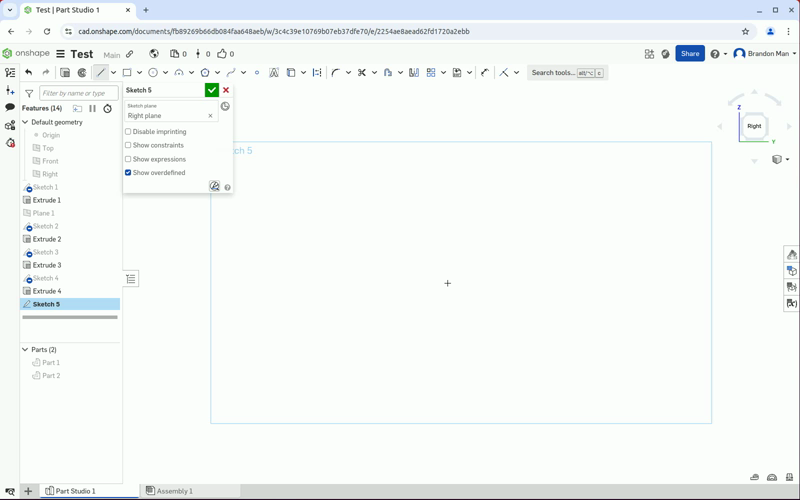
mouse_move(477, 282)
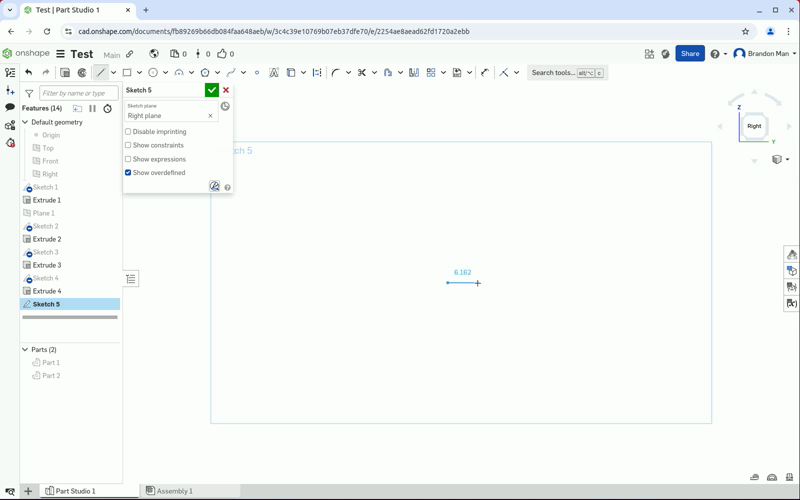
mouse_move(461, 282)
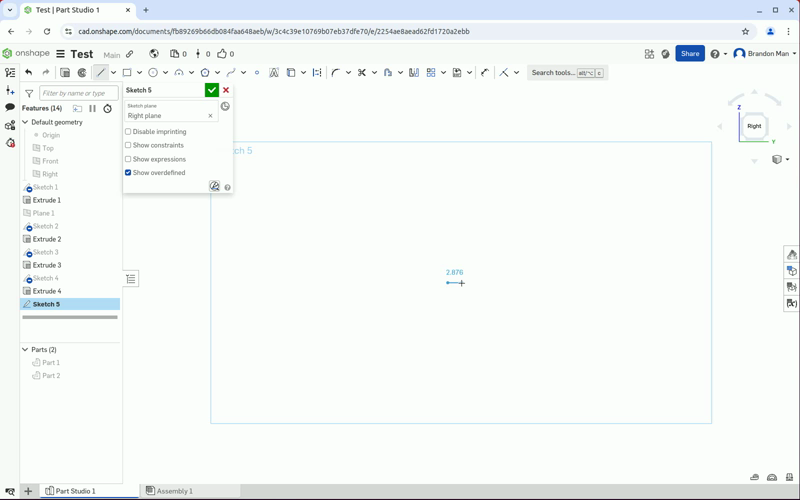
click(461, 282)
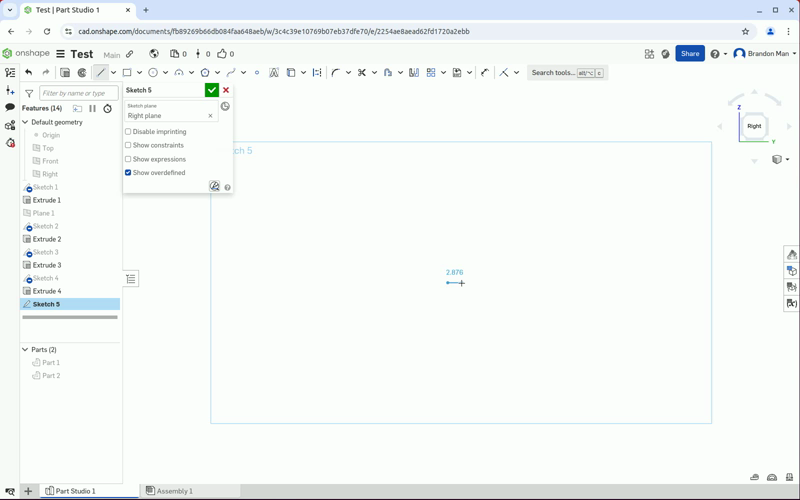
key_up(shift)
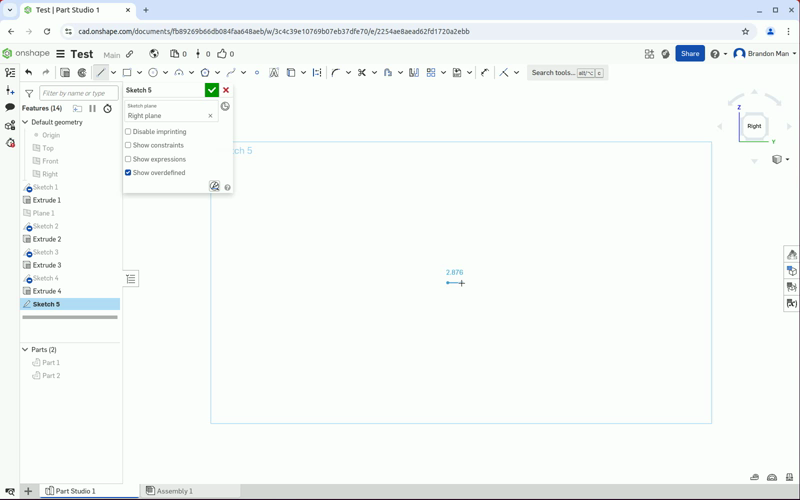
key_down(shift)
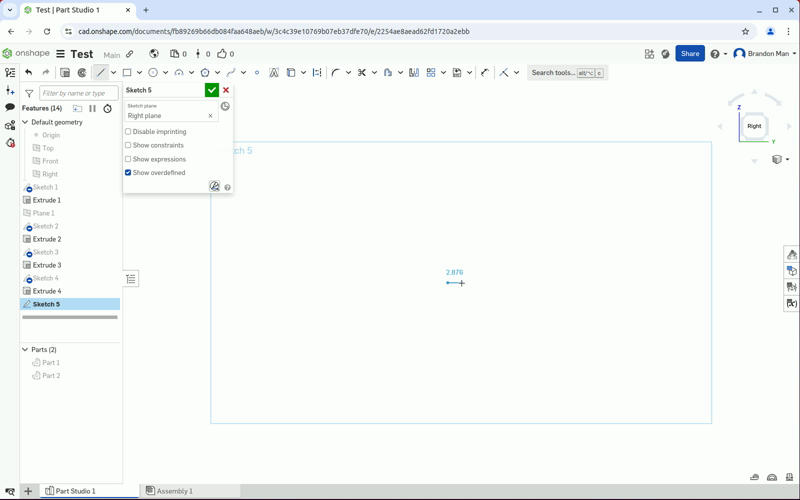
mouse_move(491, 282)
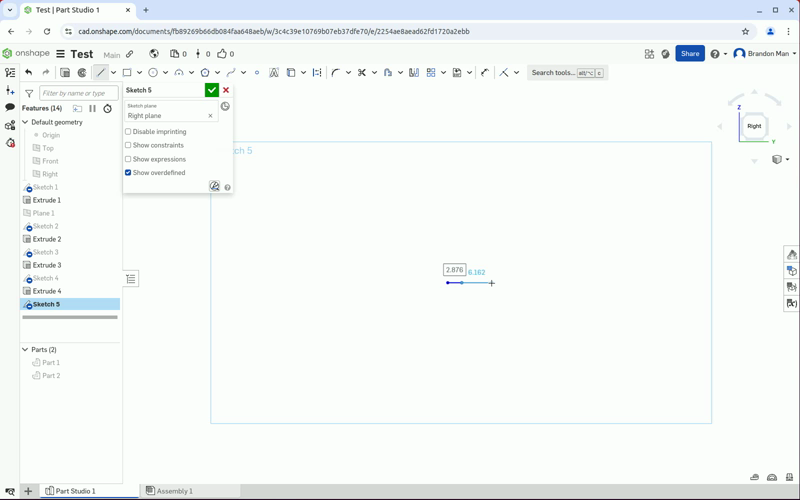
mouse_move(461, 281)
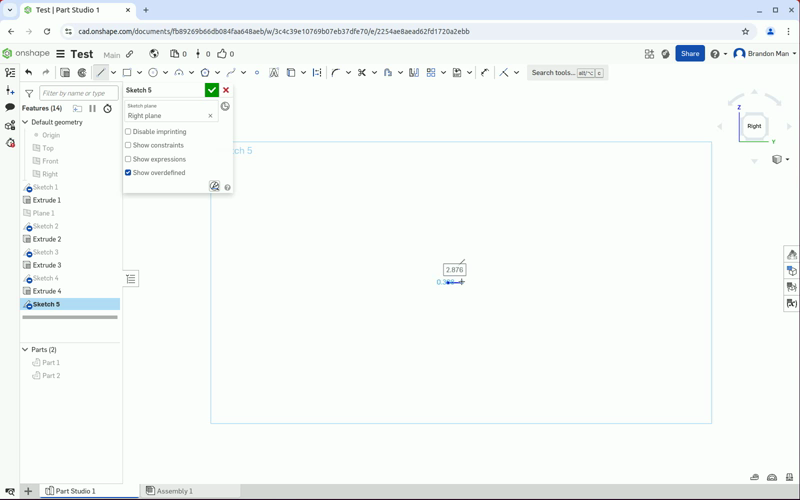
scroll(6)
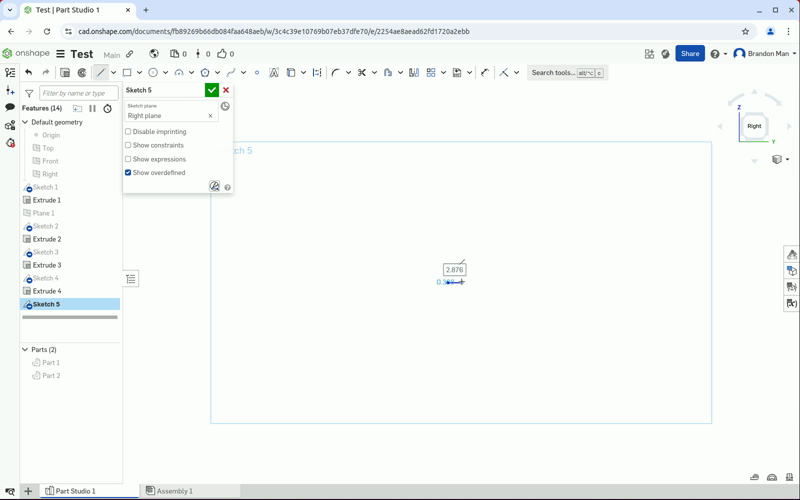
scroll(6)
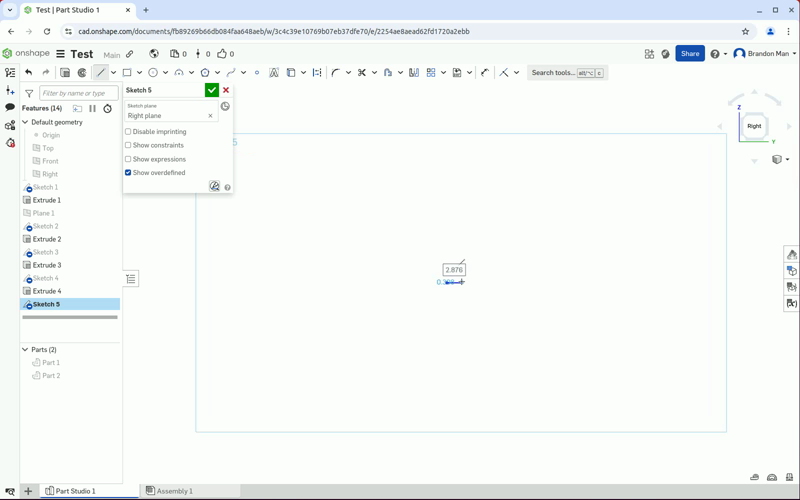
scroll(6)
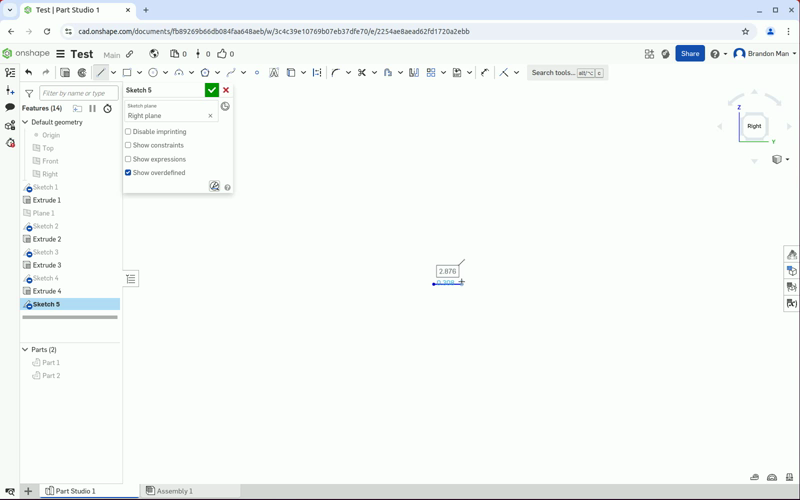
scroll(6)
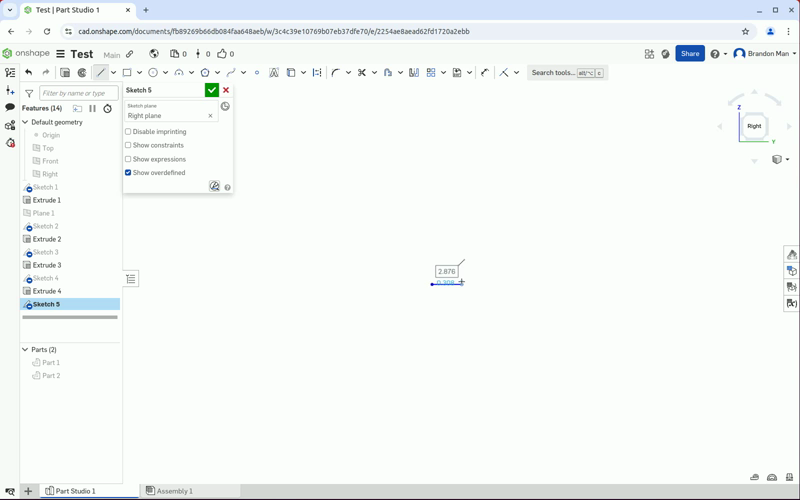
scroll(6)
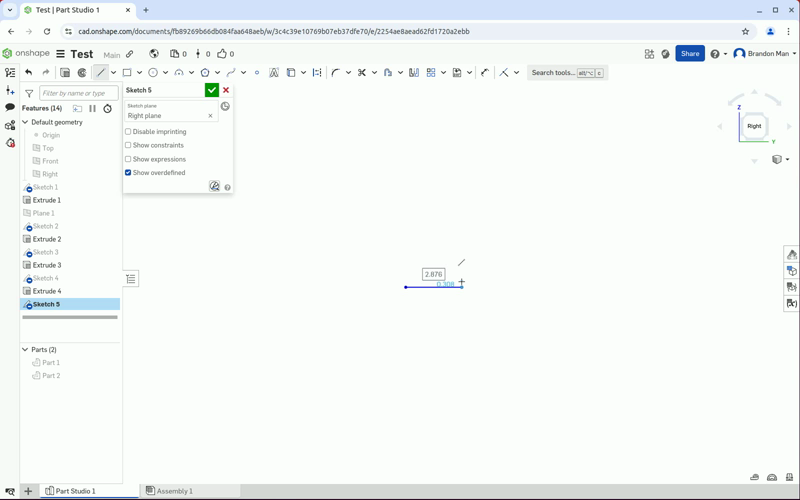
scroll(6)
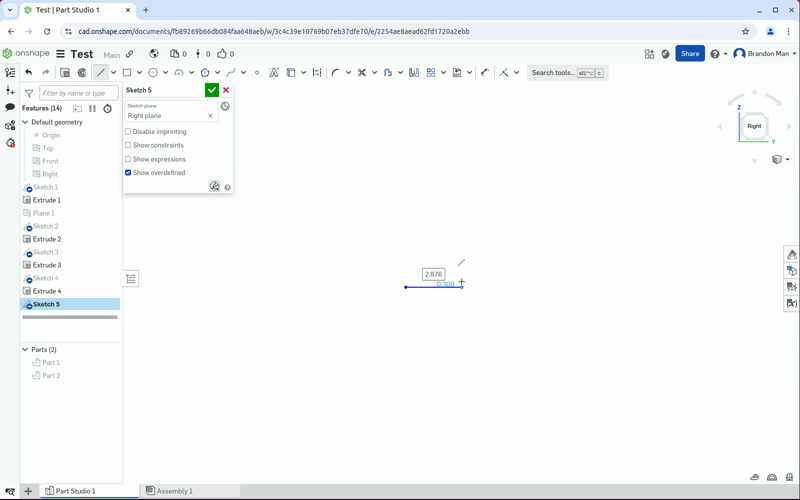
scroll(6)
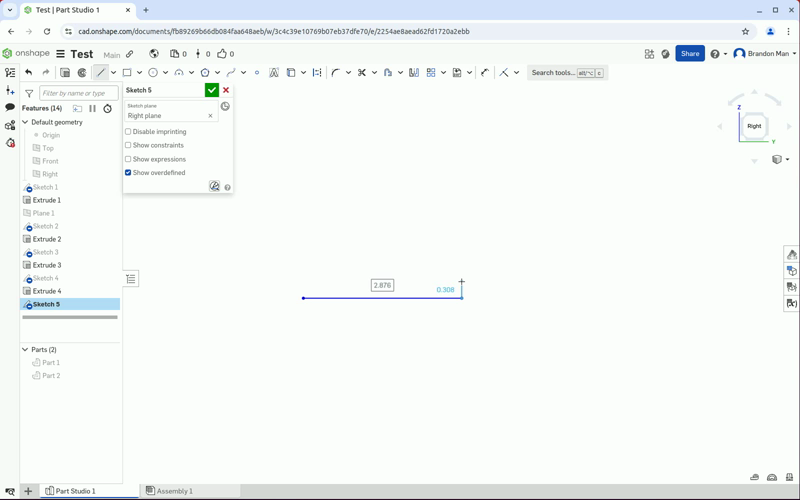
click(461, 281)
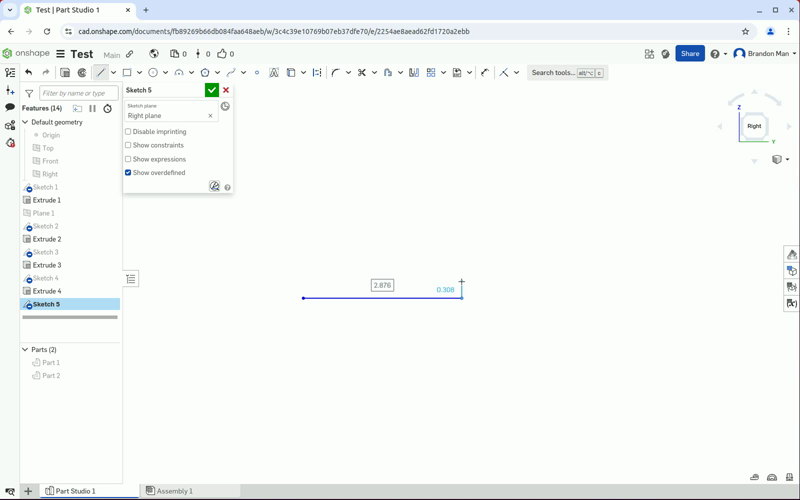
scroll(-6)
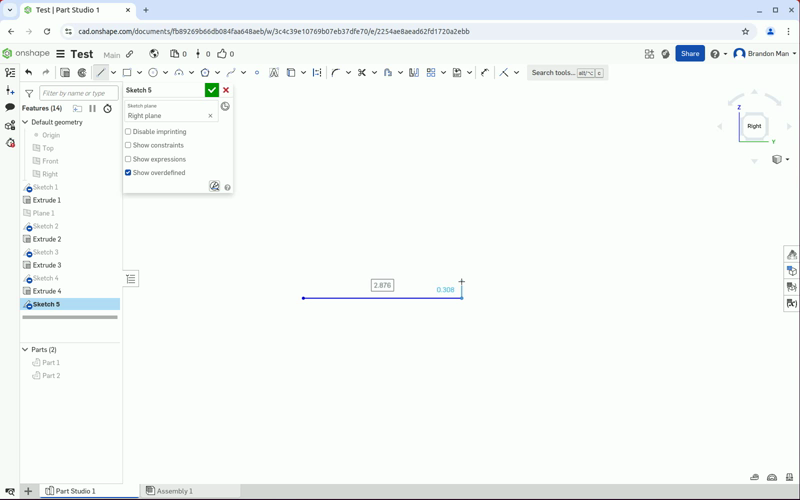
scroll(-6)
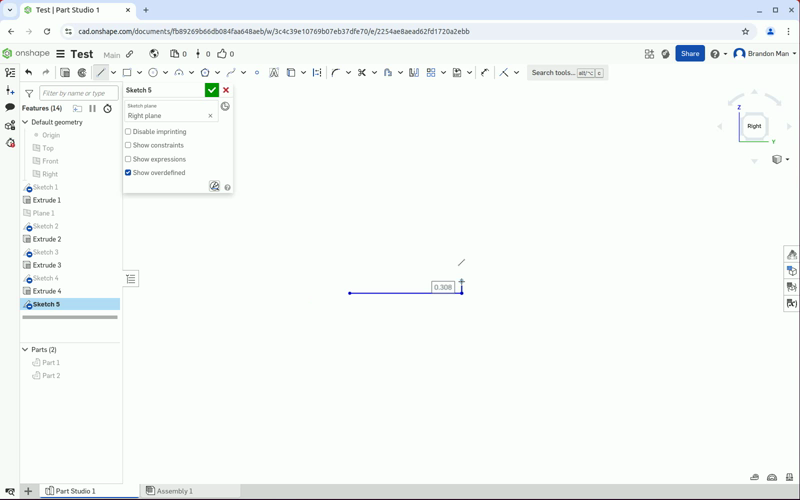
scroll(-6)
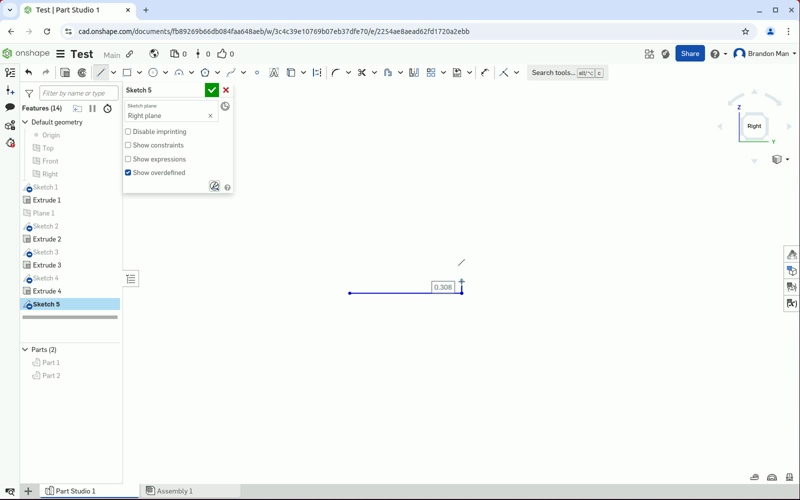
scroll(-6)
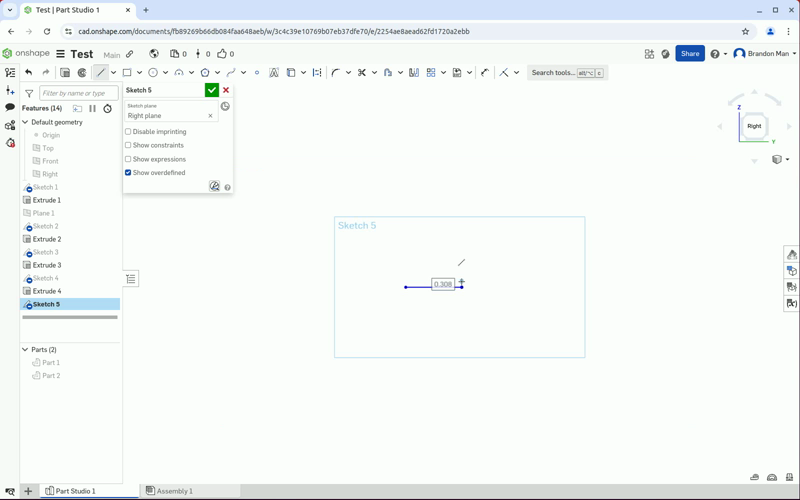
scroll(-6)
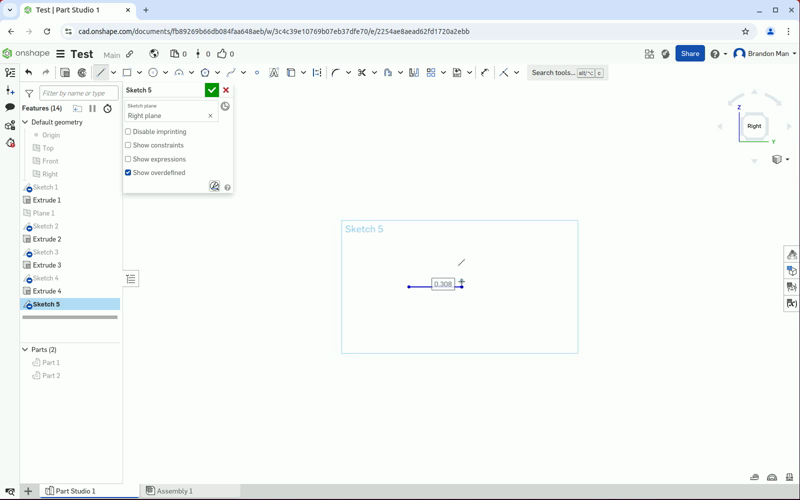
scroll(-6)
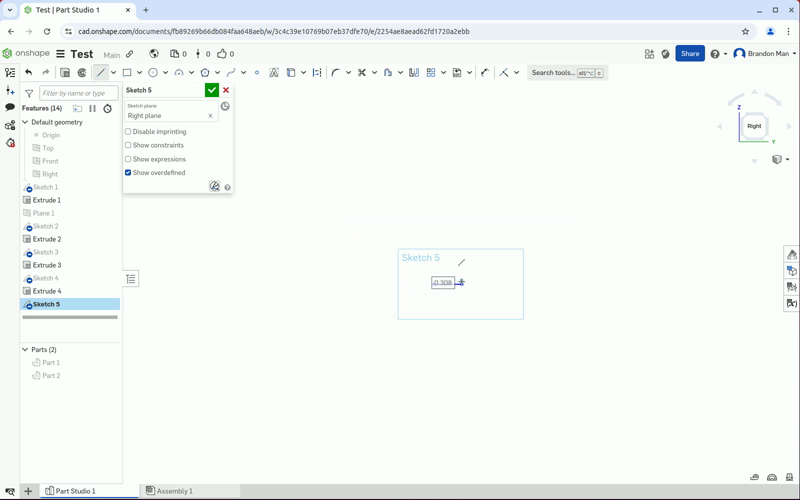
scroll(-6)
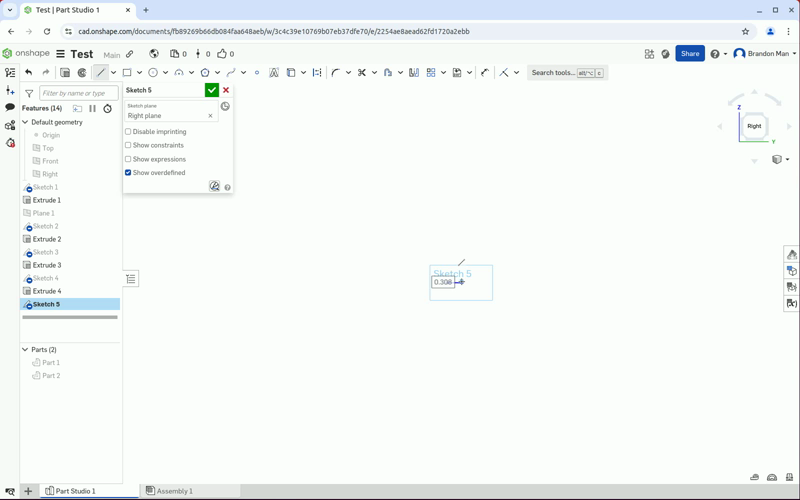
key_up(shift)
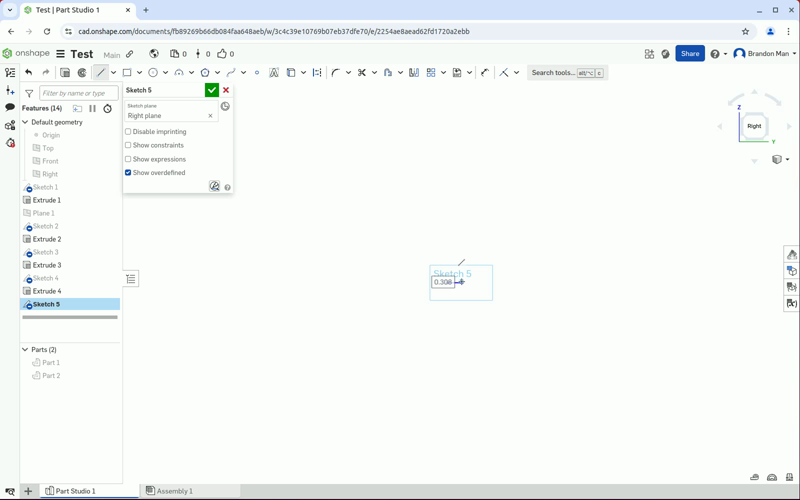
key_down(shift)
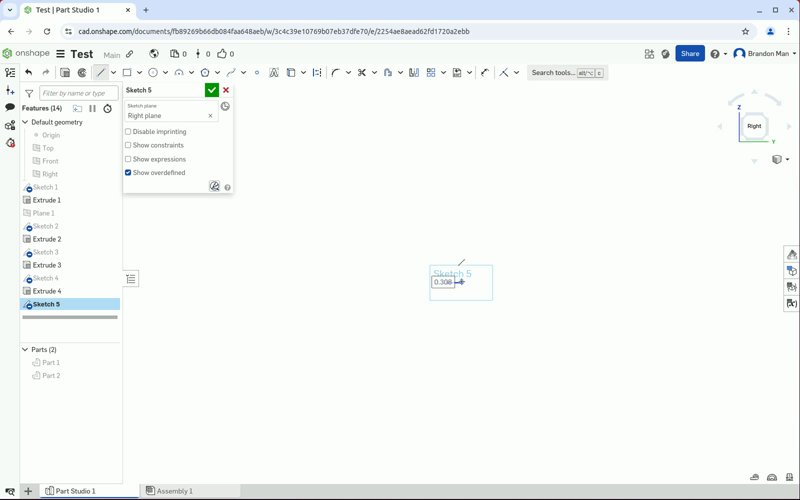
mouse_move(491, 281)
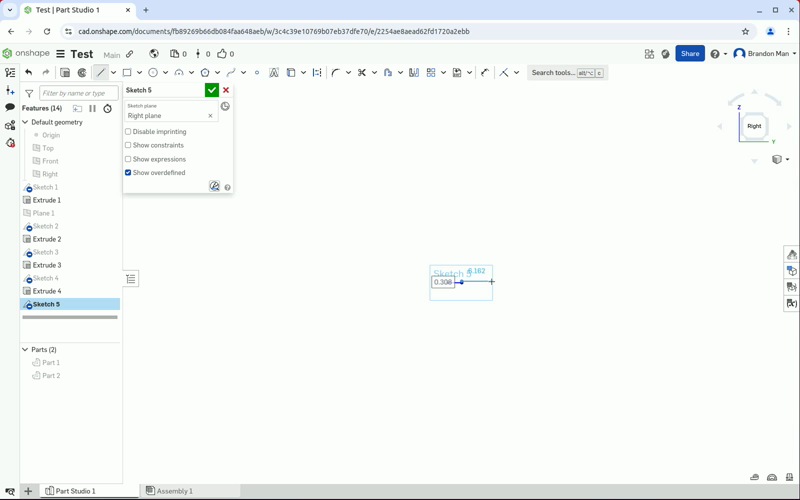
mouse_move(447, 281)
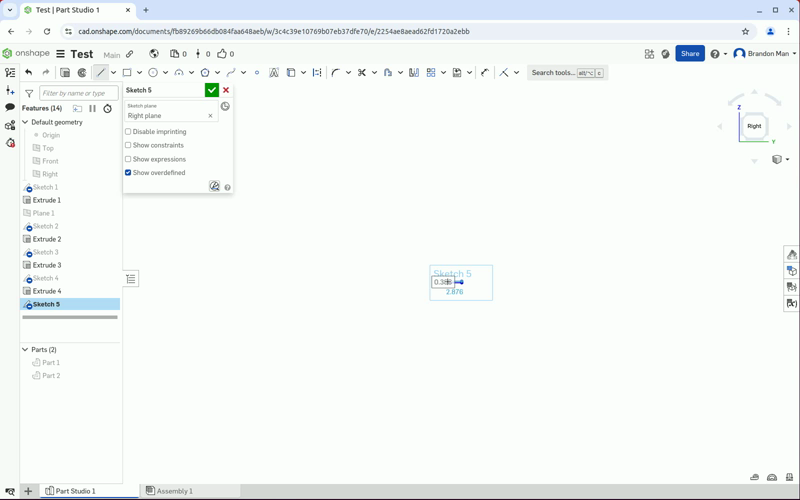
scroll(6)
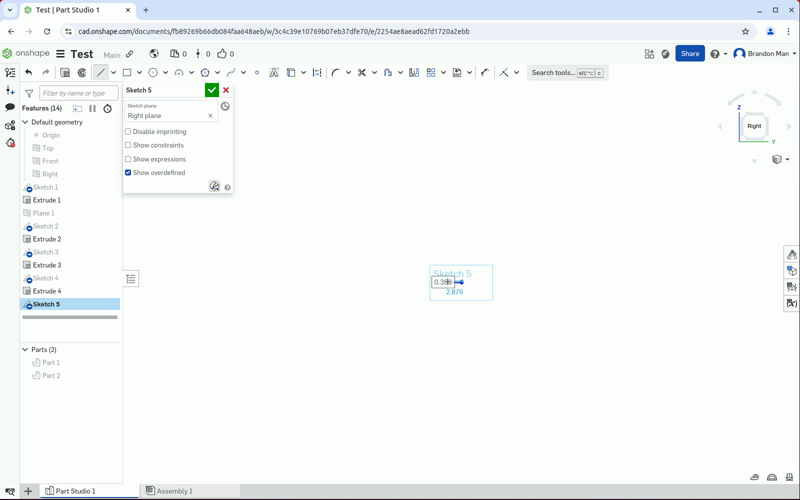
scroll(6)
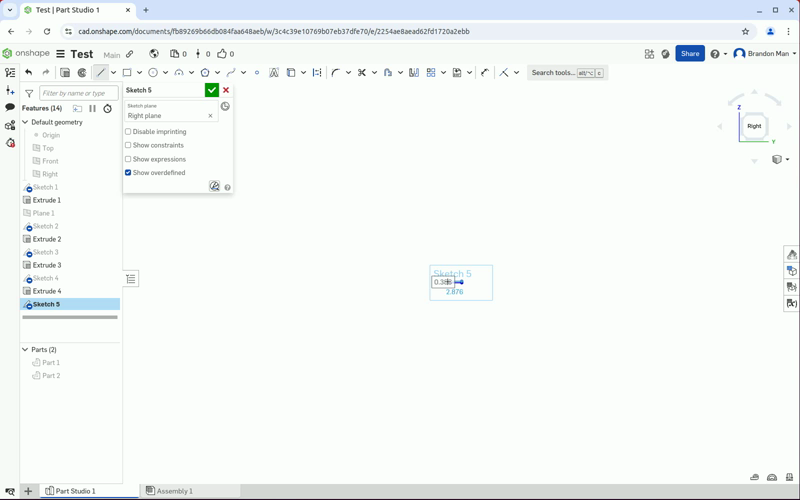
scroll(6)
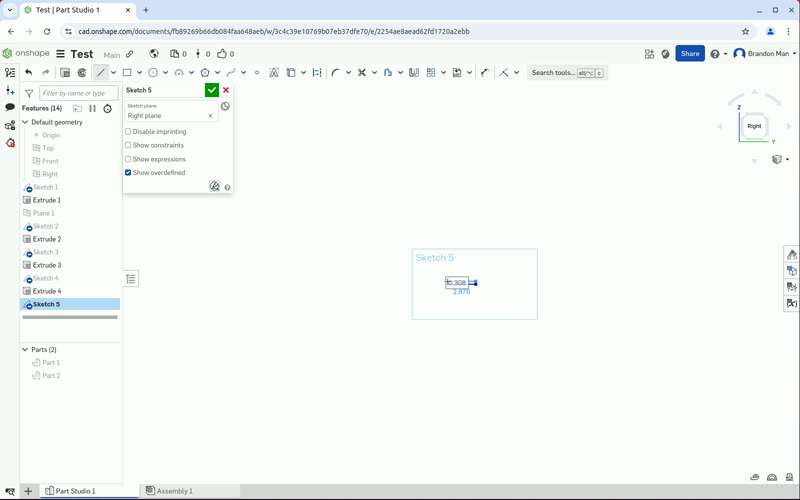
scroll(6)
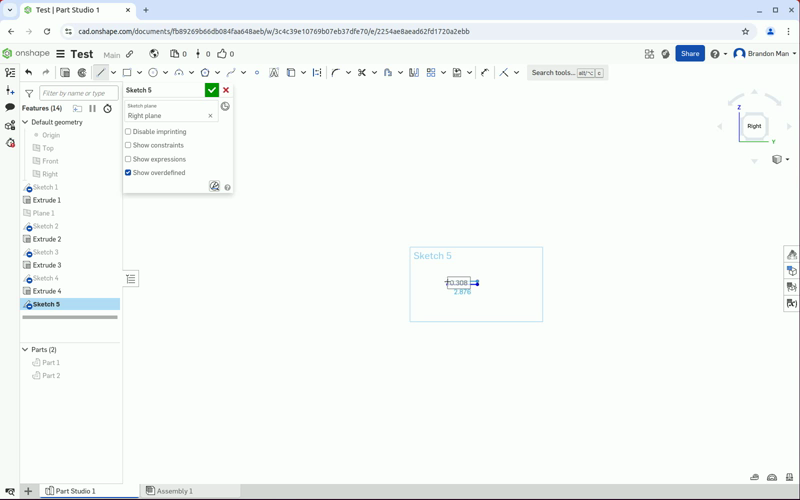
scroll(6)
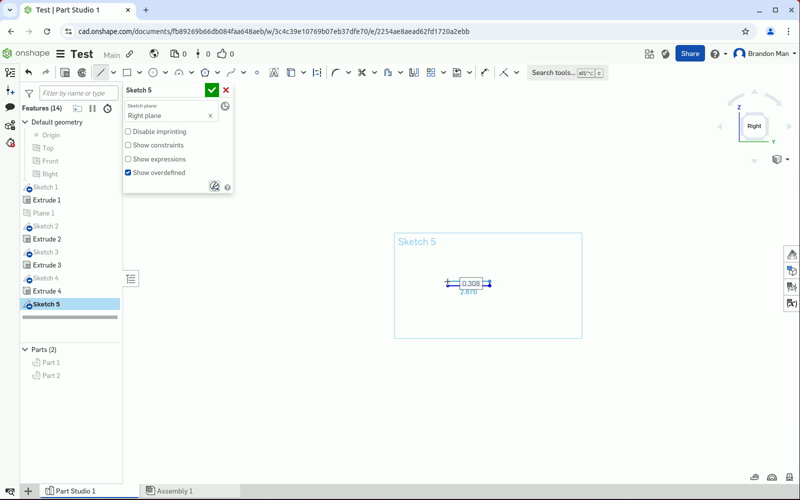
scroll(6)
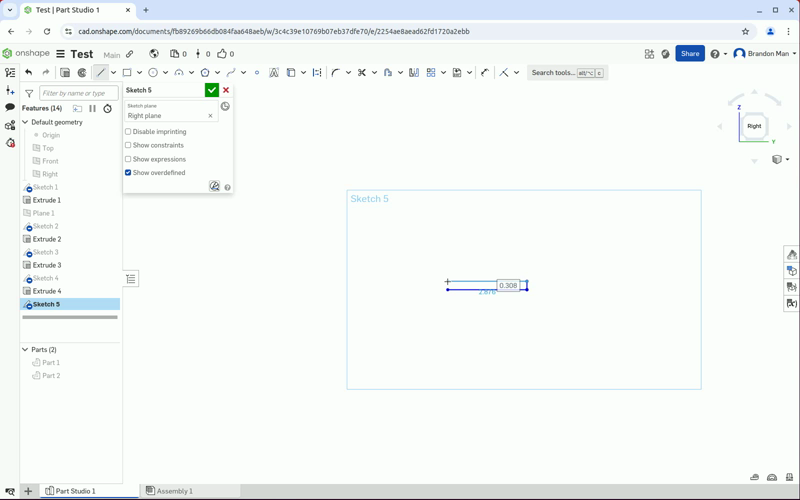
scroll(6)
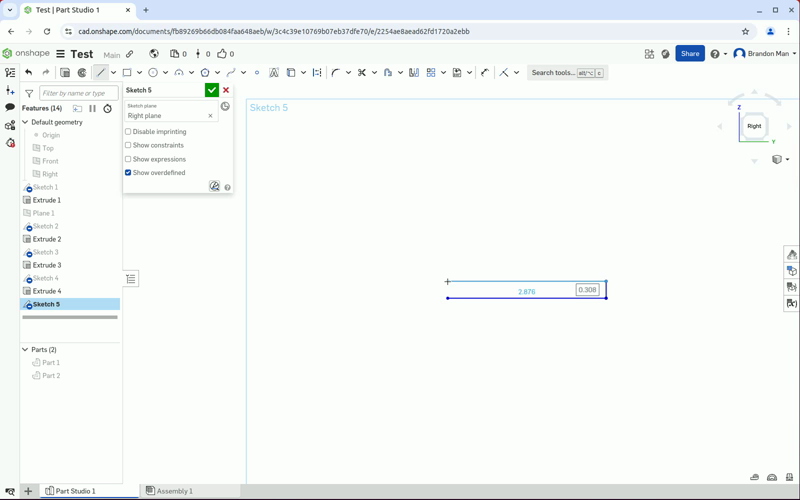
click(447, 281)
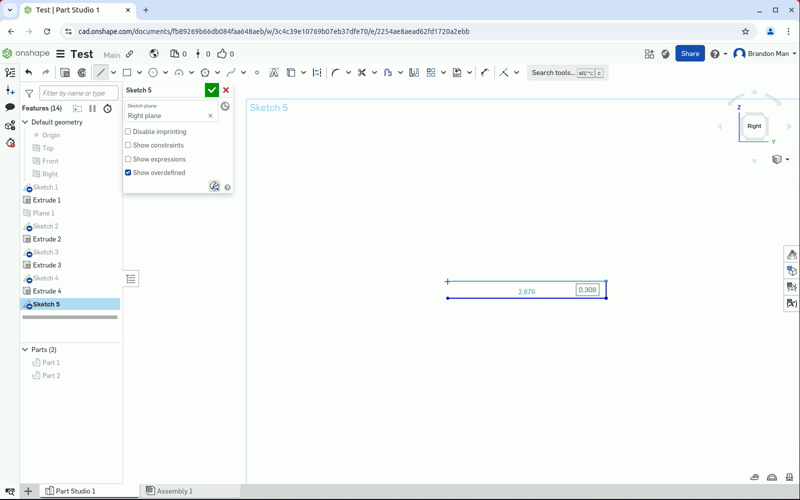
scroll(-6)
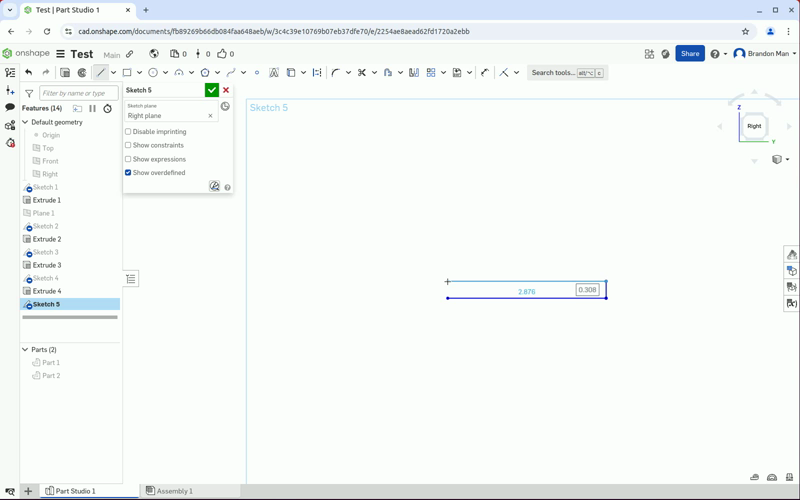
scroll(-6)
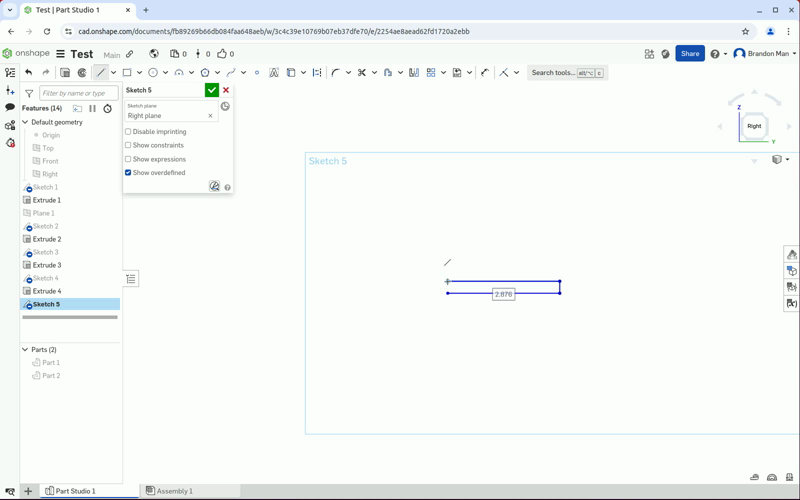
scroll(-6)
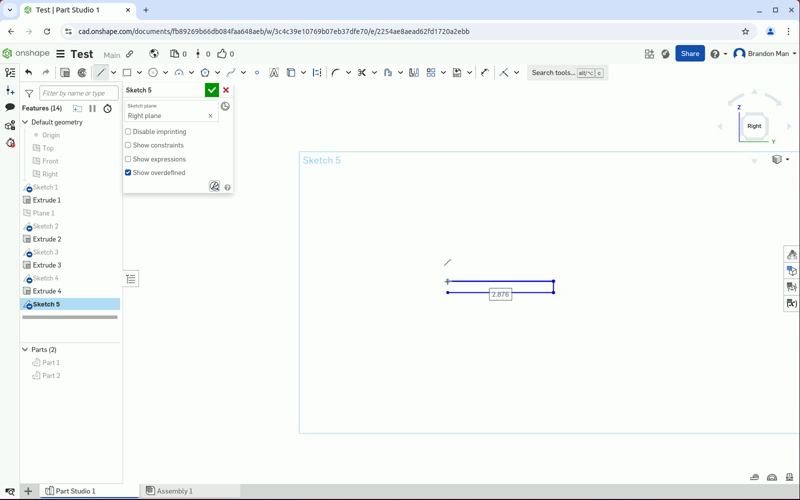
scroll(-6)
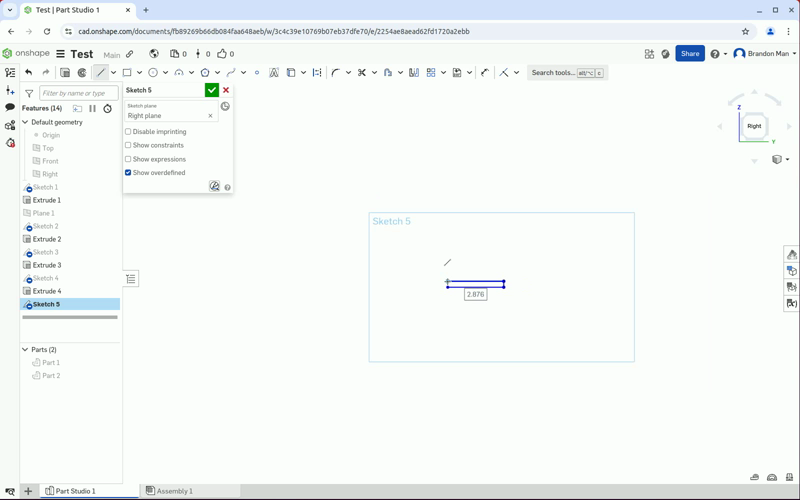
scroll(-6)
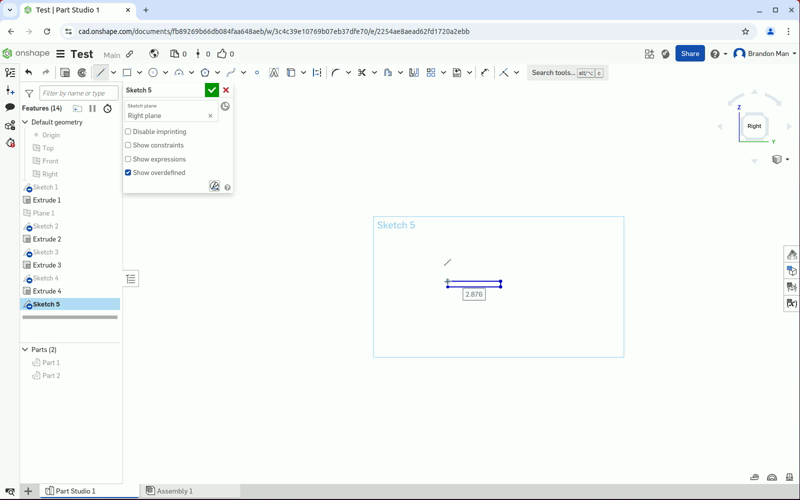
scroll(-6)
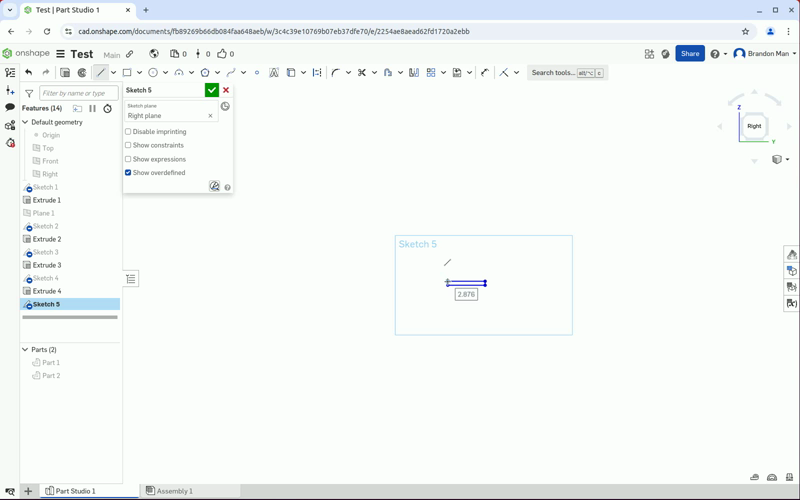
scroll(-6)
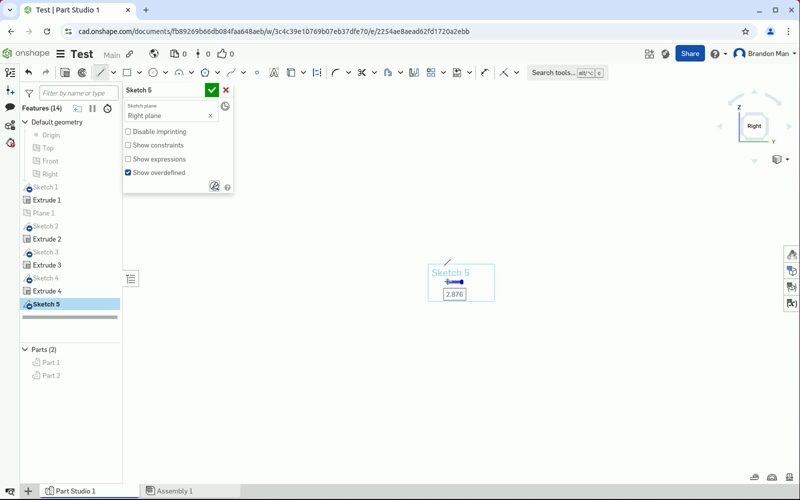
key_up(shift)
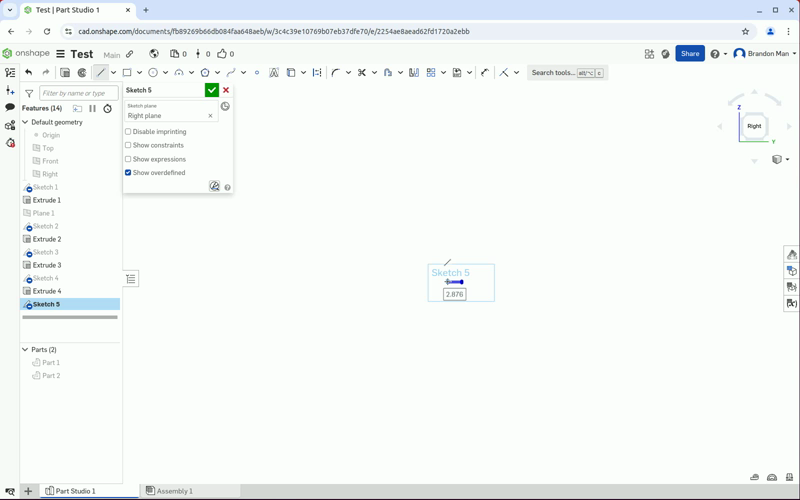
mouse_move(477, 281)
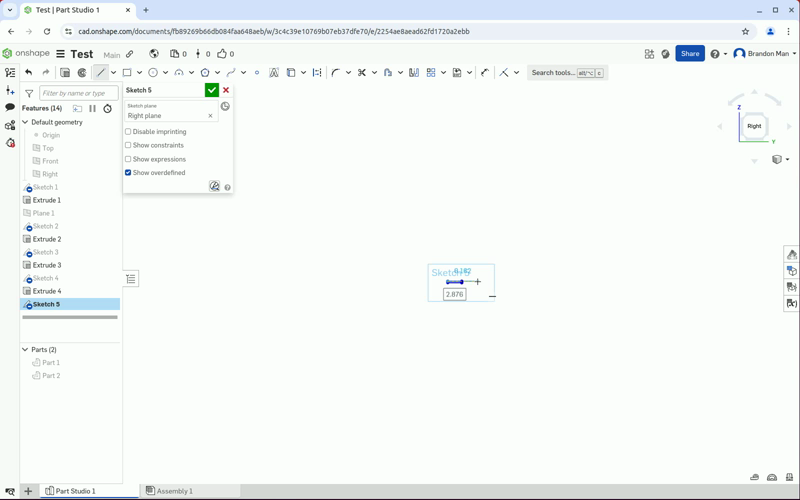
key_down(shift)
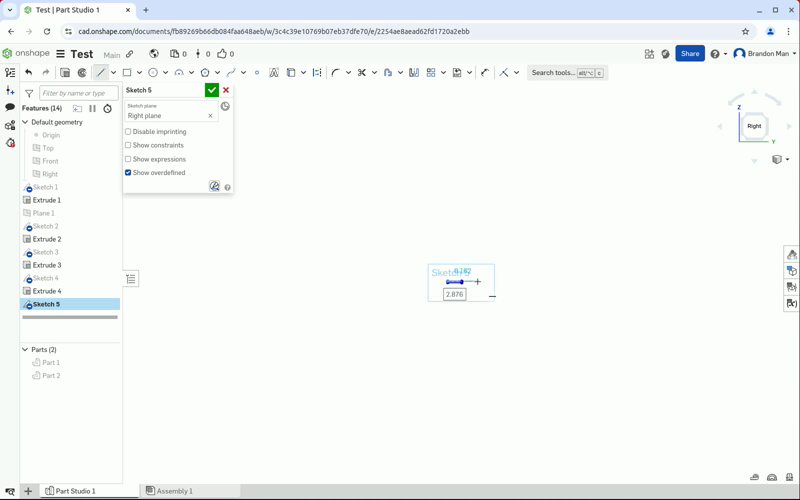
mouse_move(447, 282)
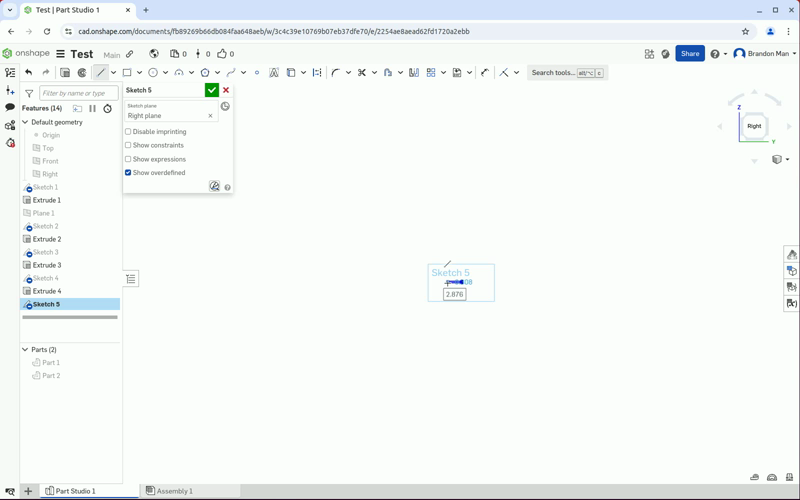
scroll(6)
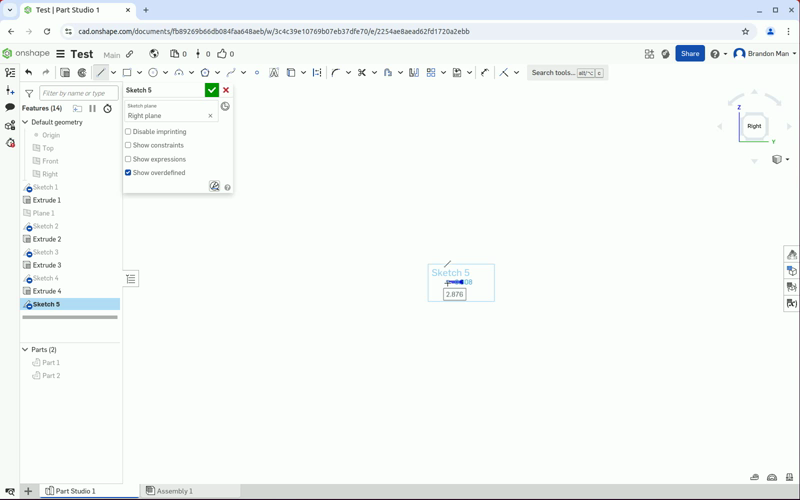
scroll(6)
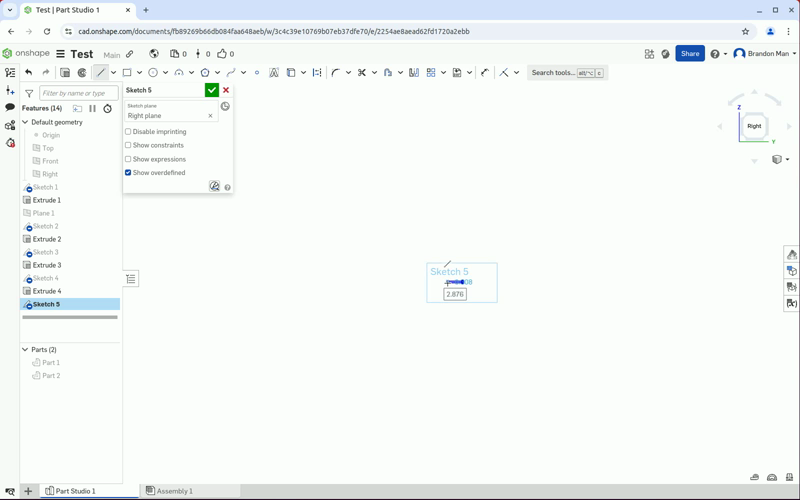
scroll(6)
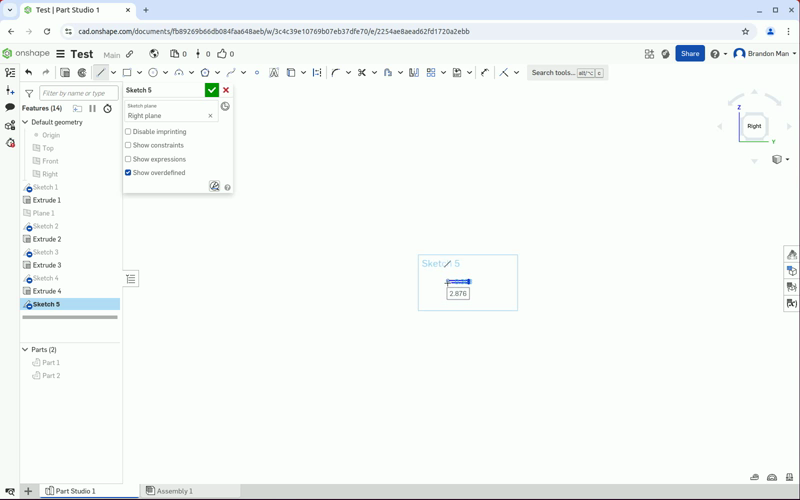
scroll(6)
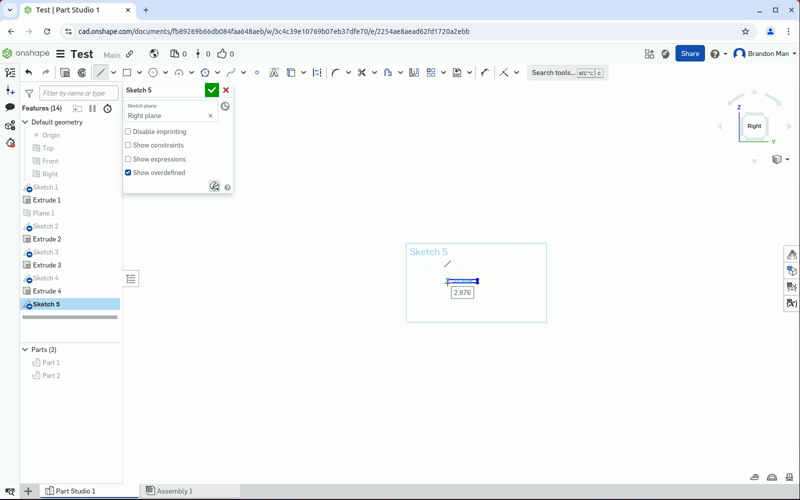
scroll(6)
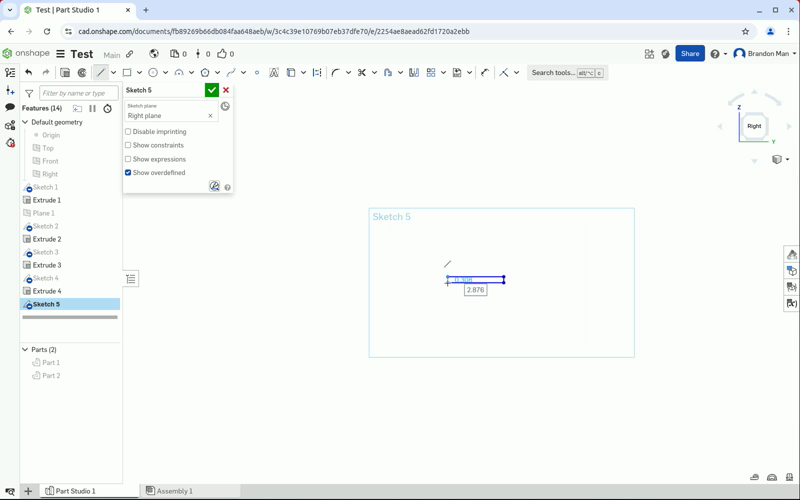
scroll(6)
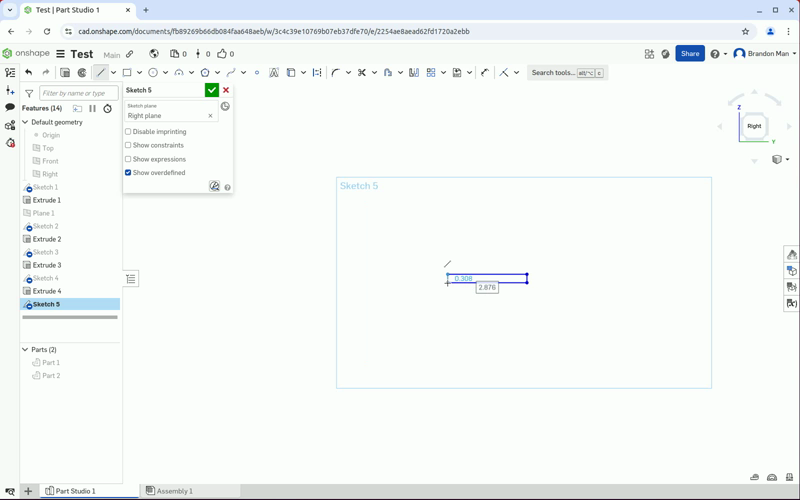
scroll(6)
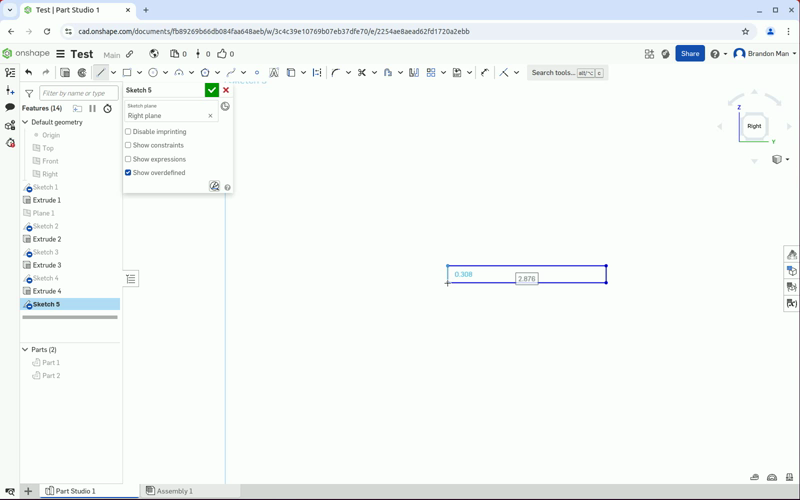
key_up(shift)
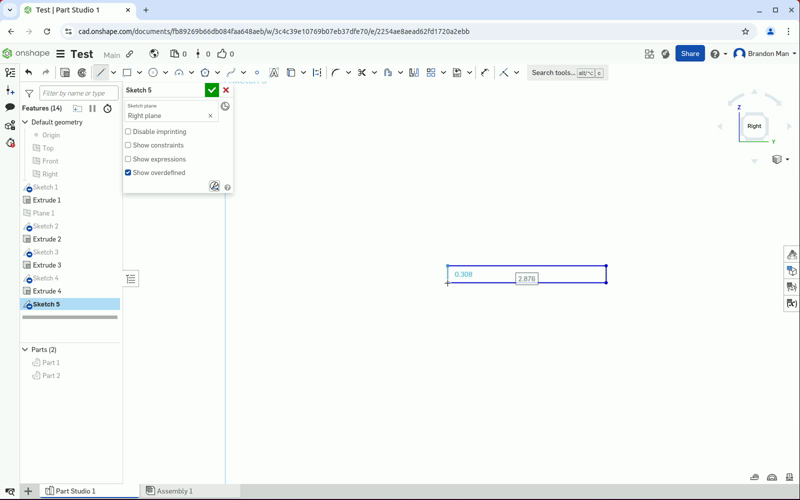
click(447, 282)
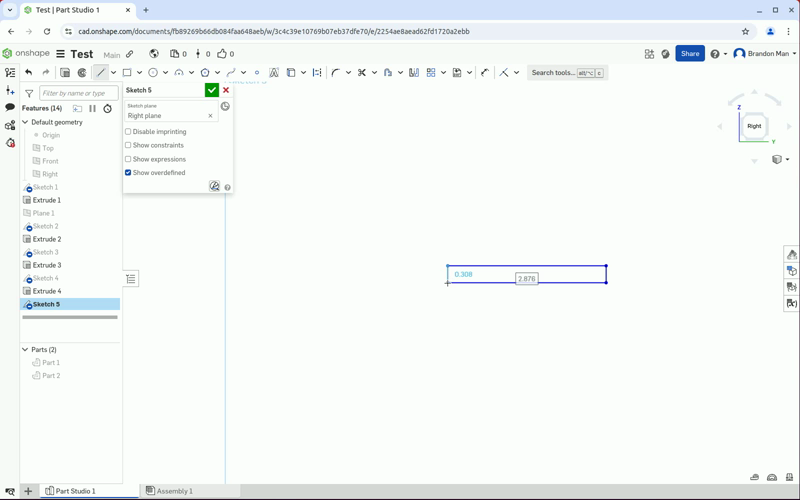
scroll(-6)
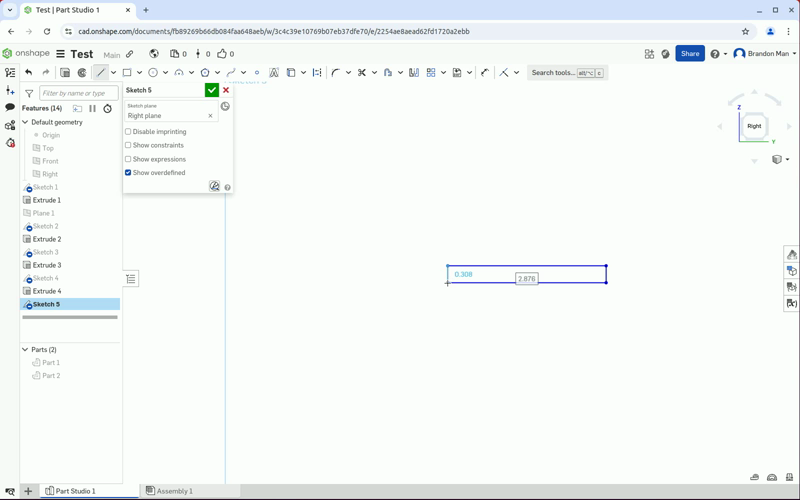
scroll(-6)
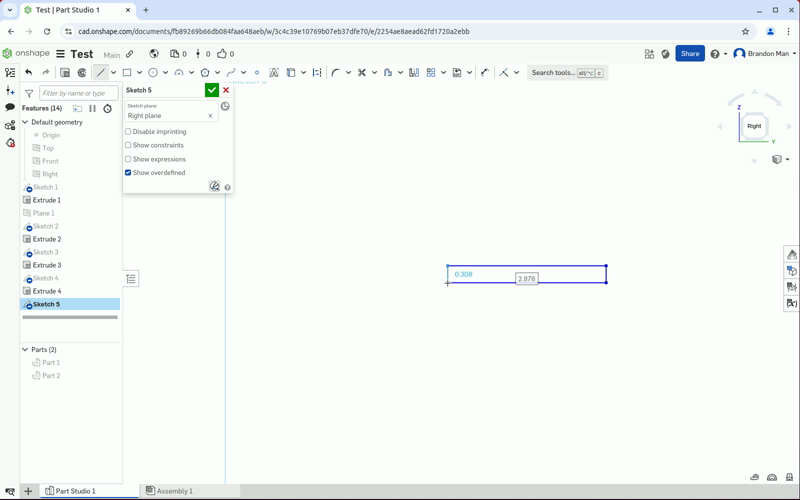
scroll(-6)
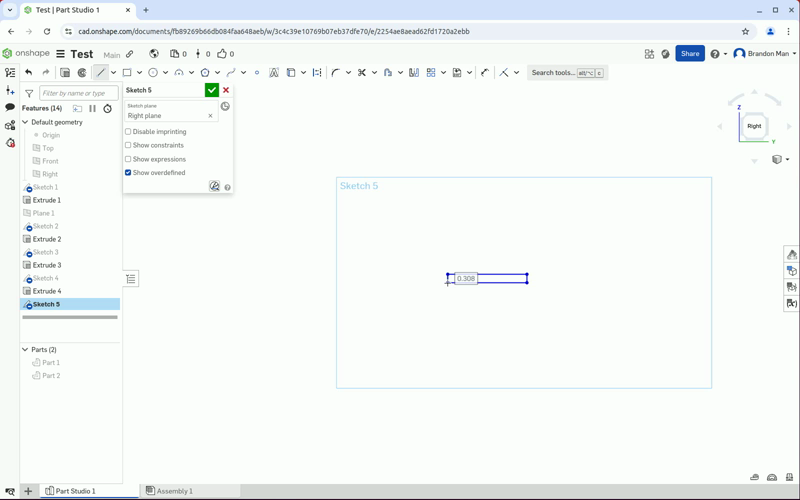
scroll(-6)
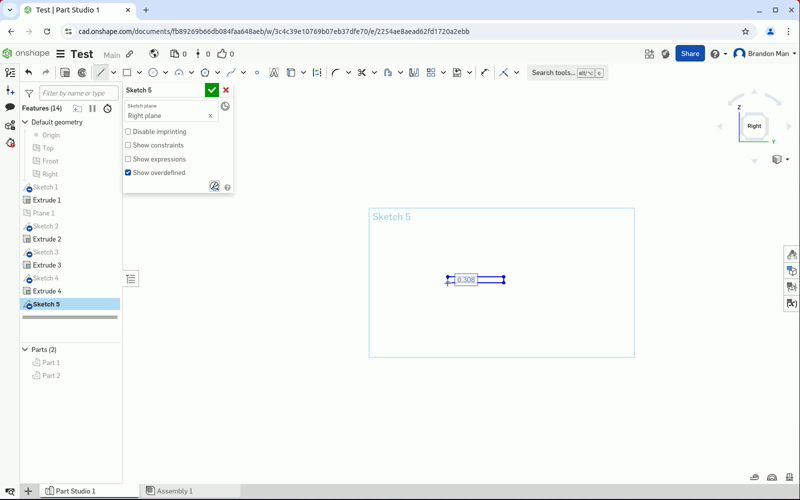
scroll(-6)
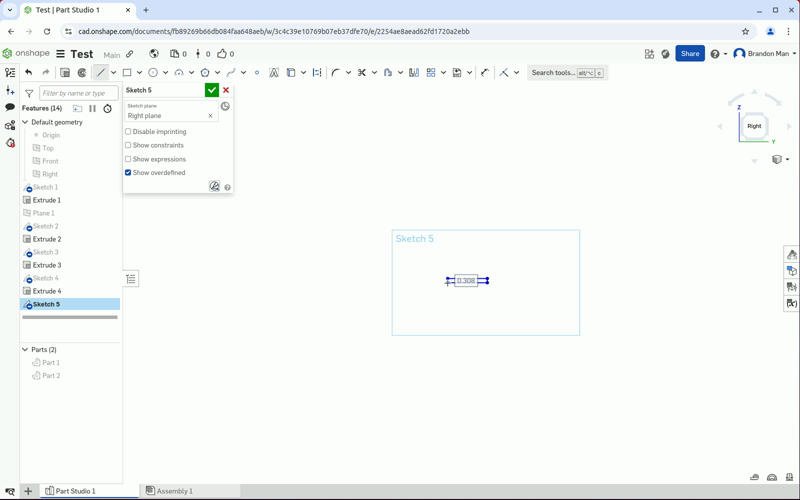
scroll(-6)
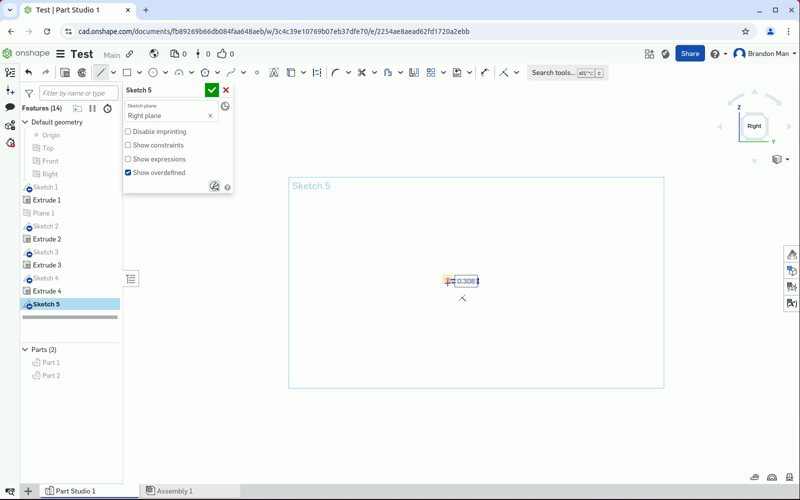
scroll(-6)
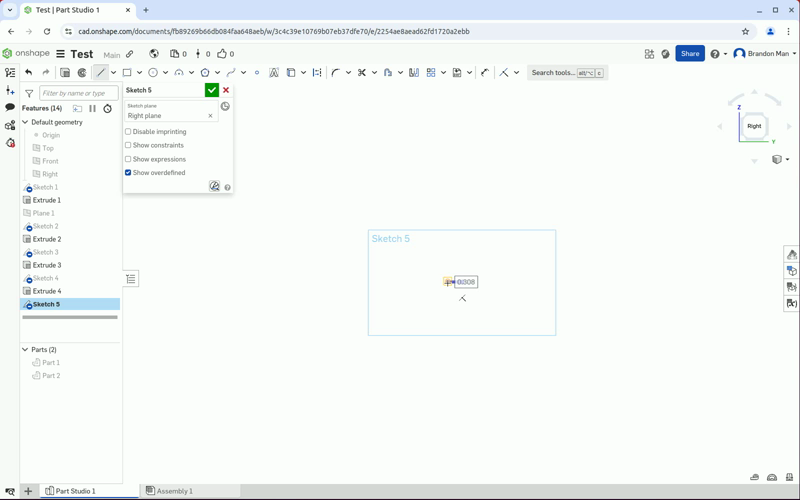
key(esc)
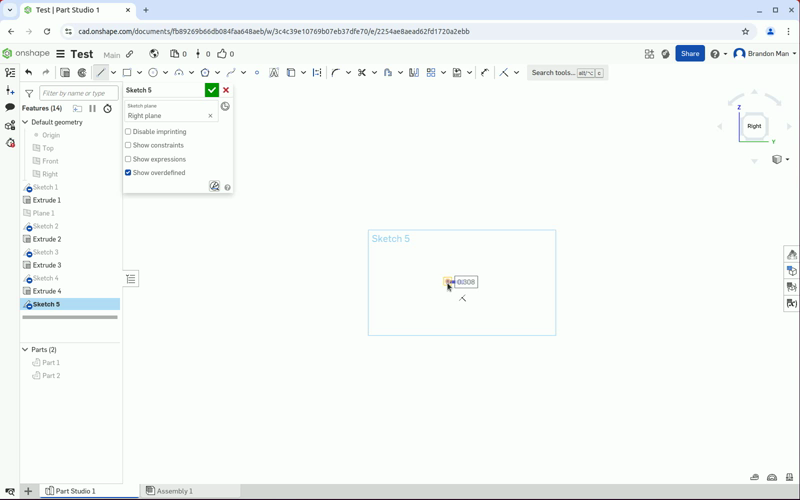
mouse_move(460, 281)
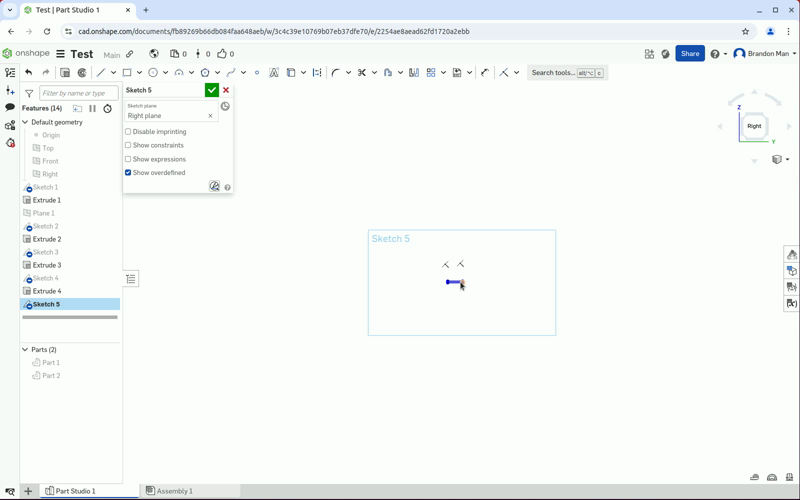
scroll(6)
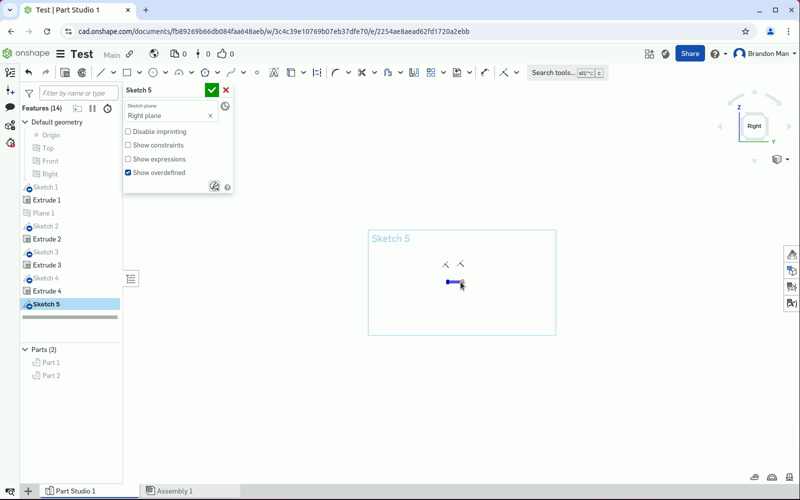
scroll(6)
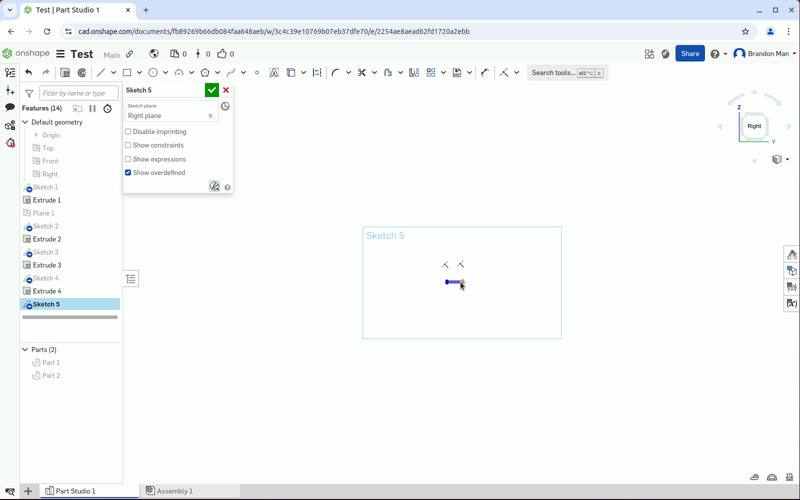
scroll(6)
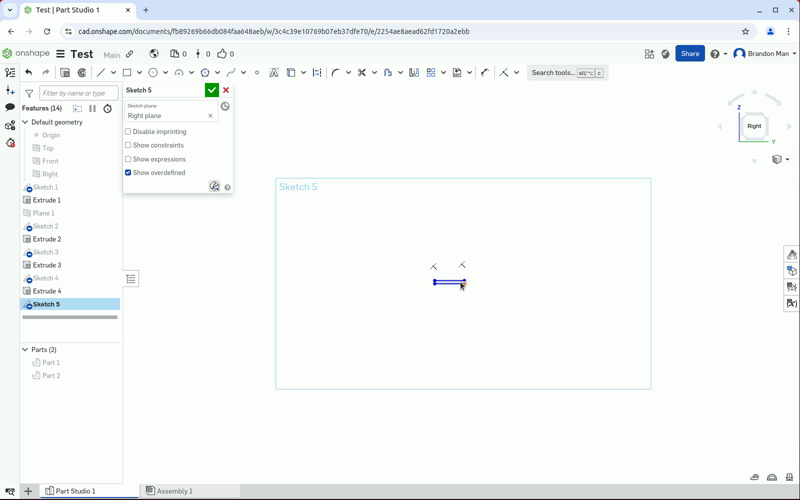
scroll(6)
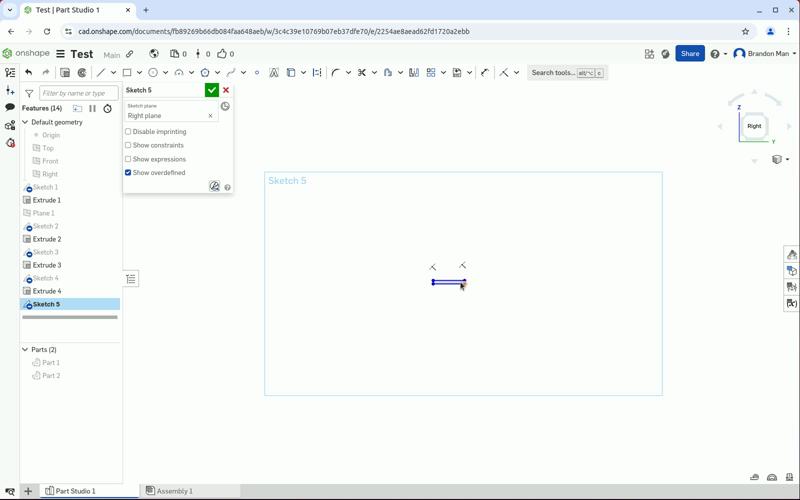
scroll(6)
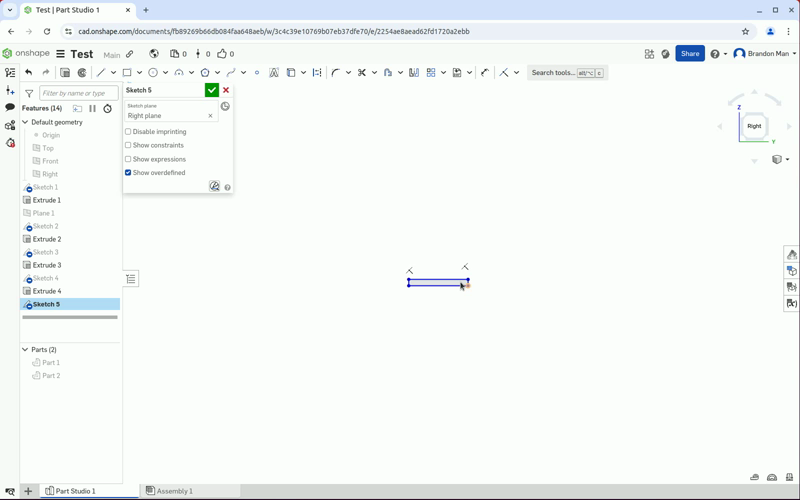
scroll(6)
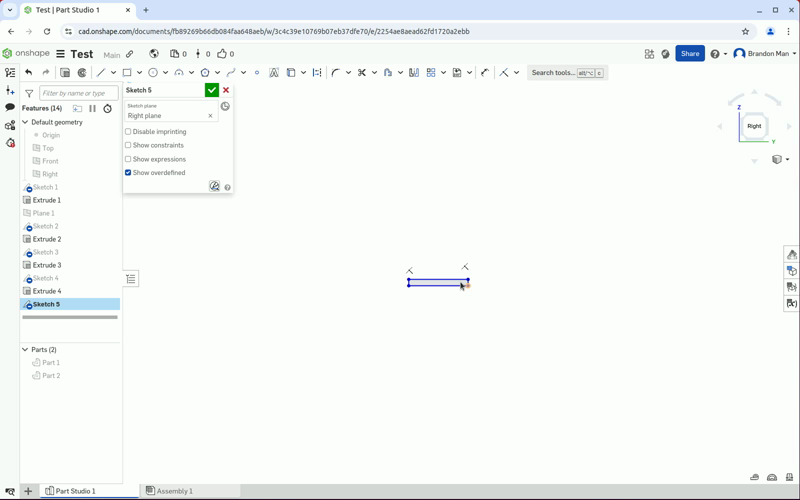
scroll(6)
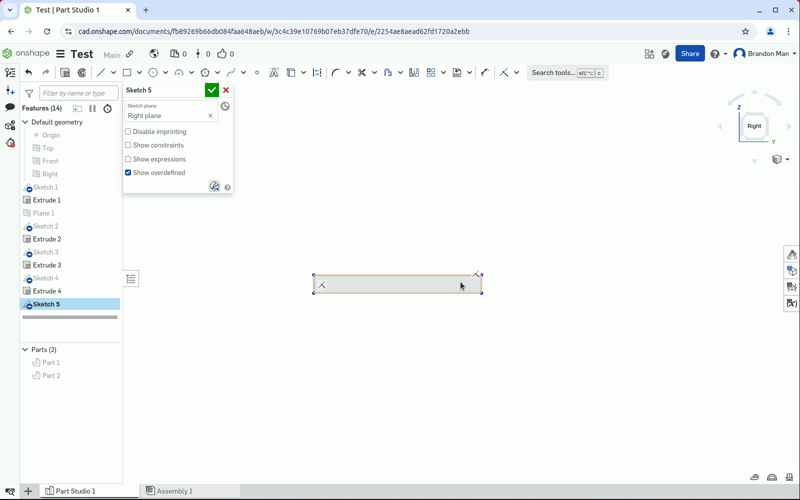
click(460, 281)
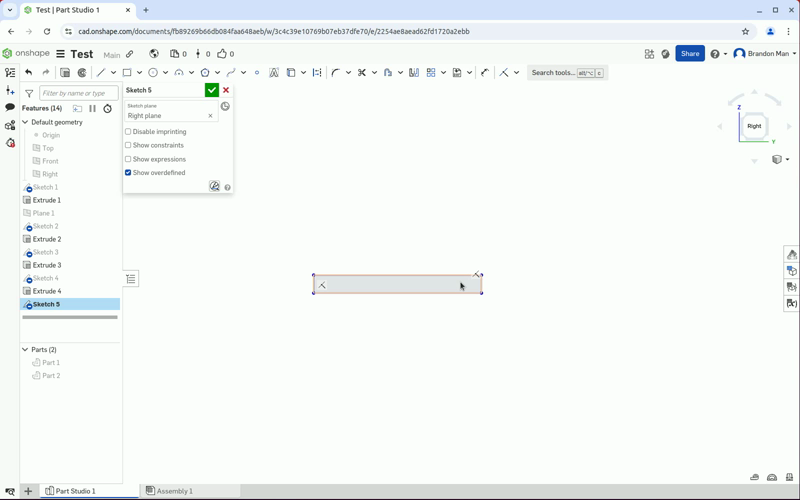
scroll(-6)
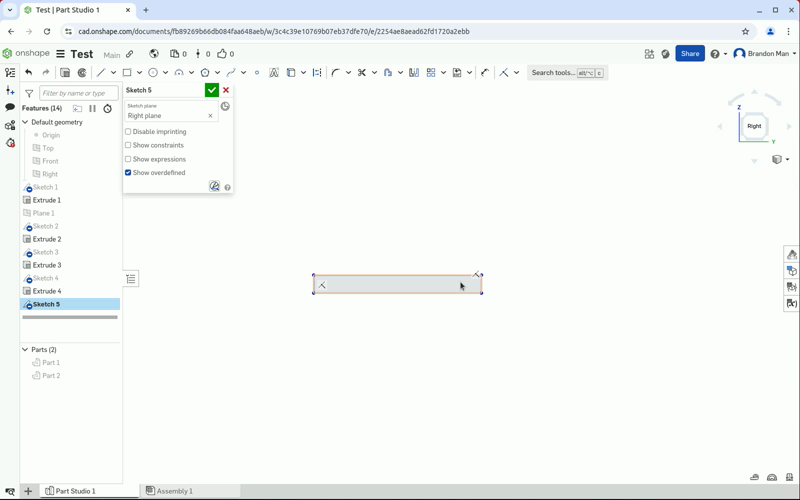
scroll(-6)
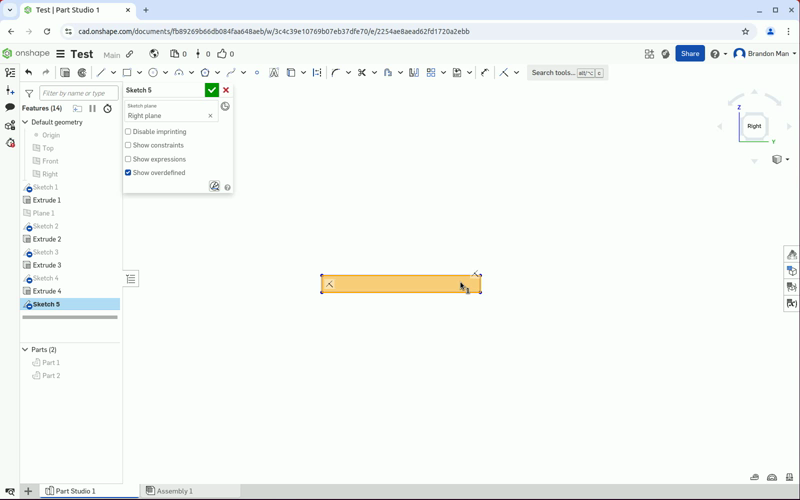
scroll(-6)
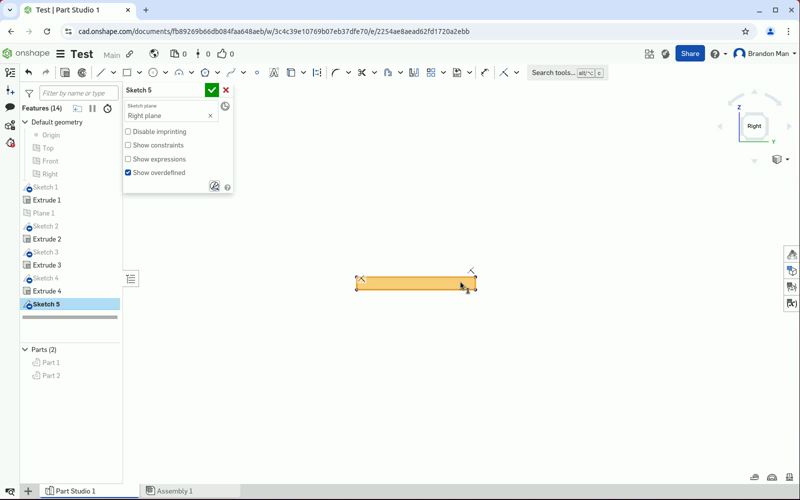
scroll(-6)
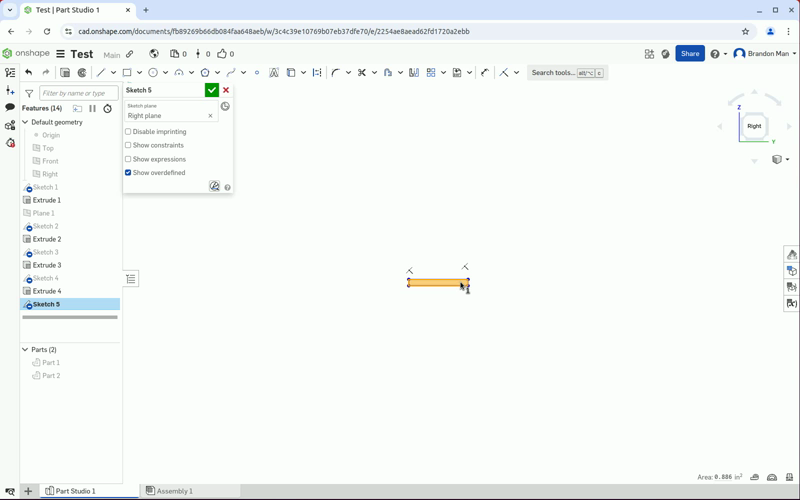
scroll(-6)
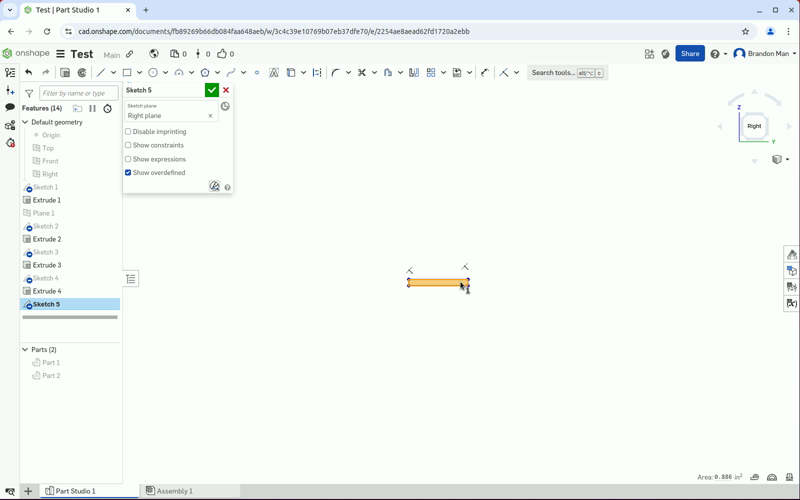
scroll(-6)
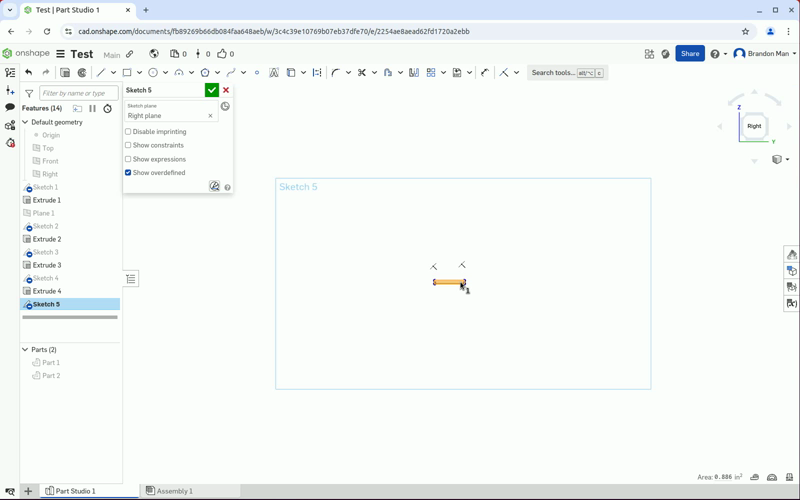
scroll(-6)
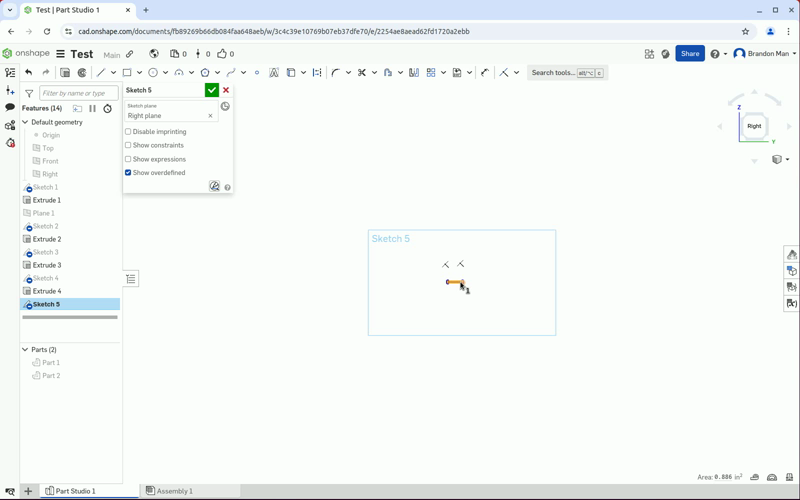
mouse_move(73, 352)
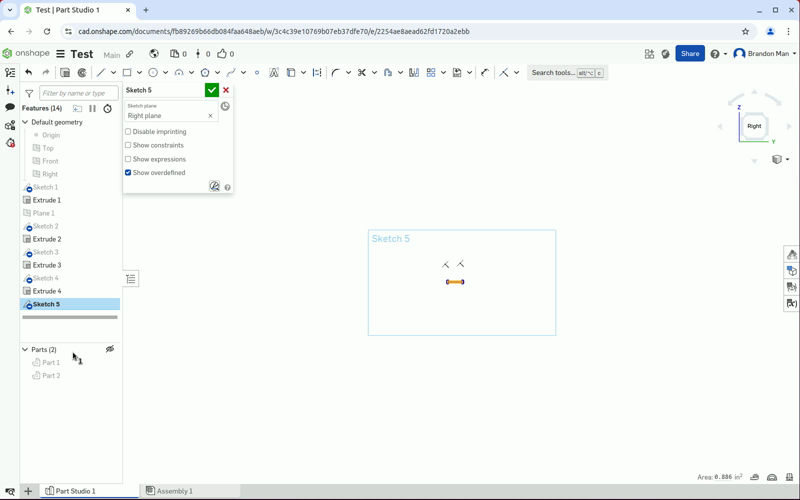
key(shift+y)
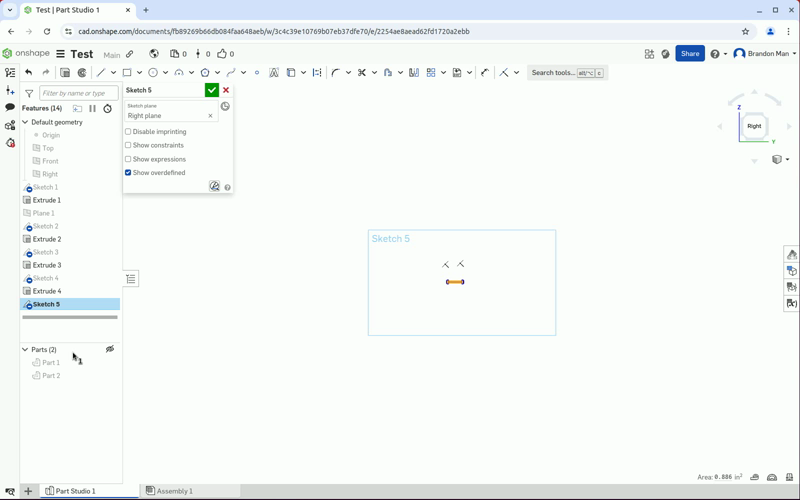
key(shift+e)
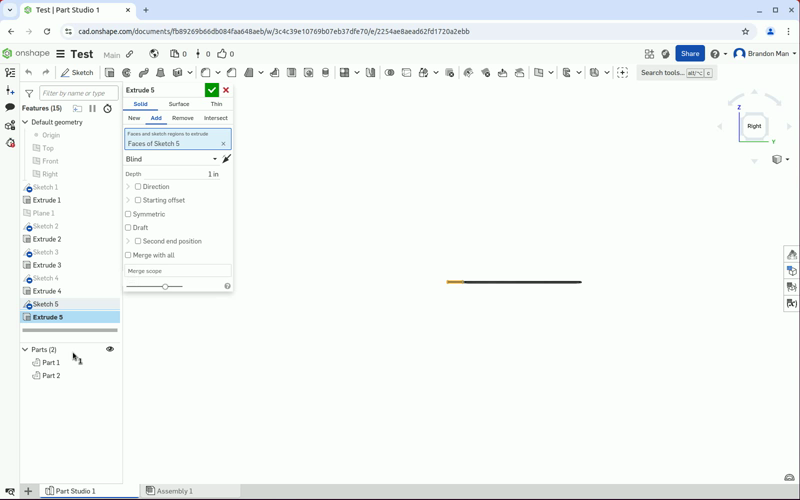
mouse_move(143, 106)
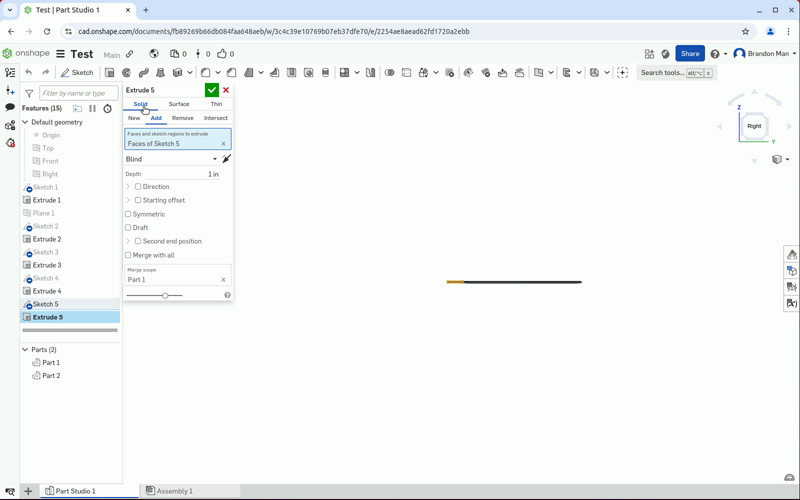
click(143, 106)
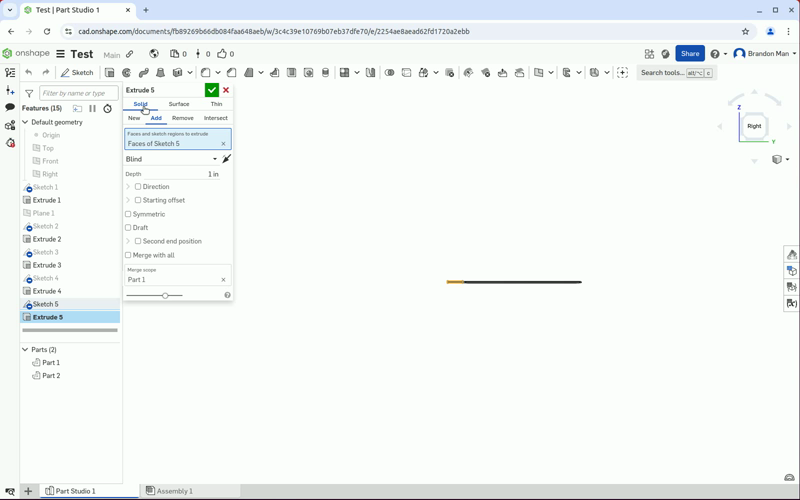
mouse_move(137, 120)
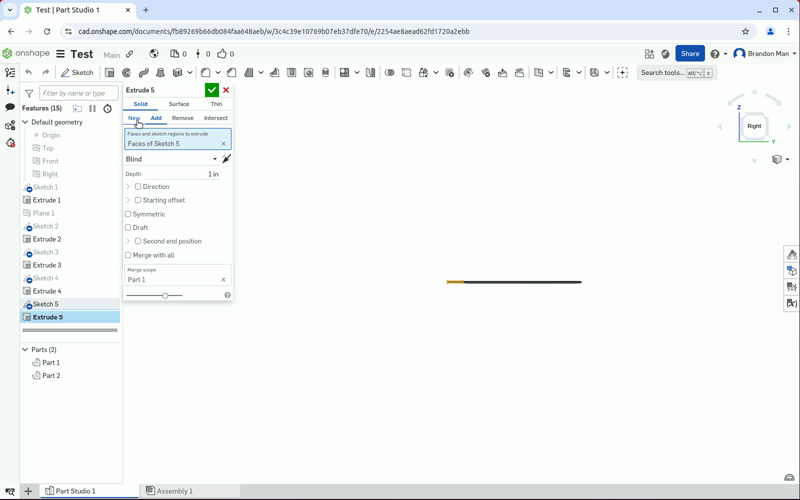
click(137, 120)
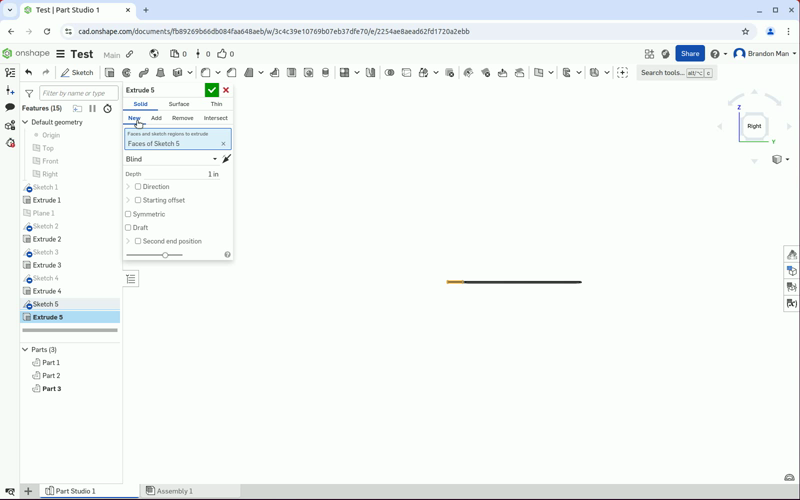
key(tab, 4)
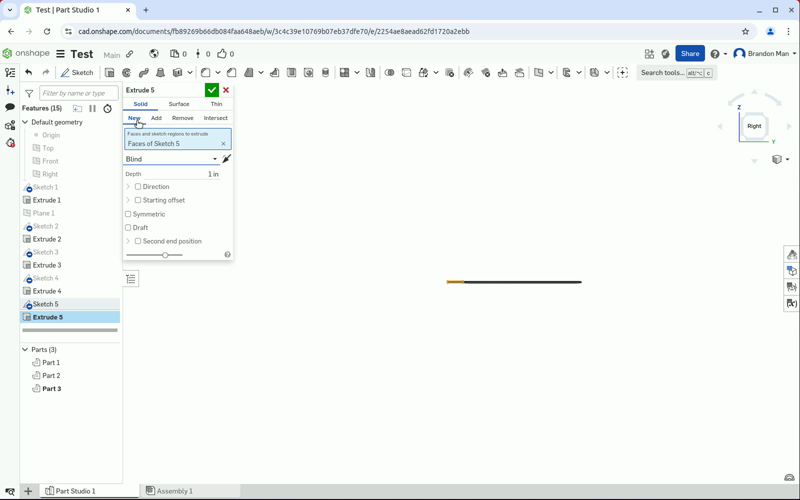
text(0.722)
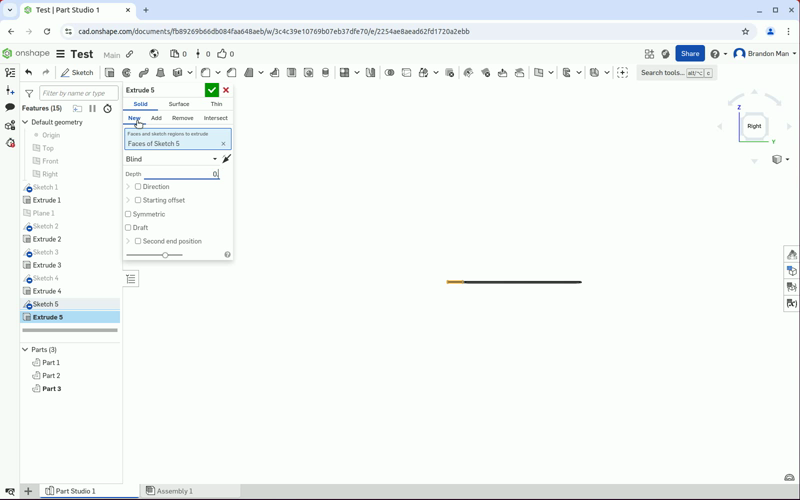
key(enter)
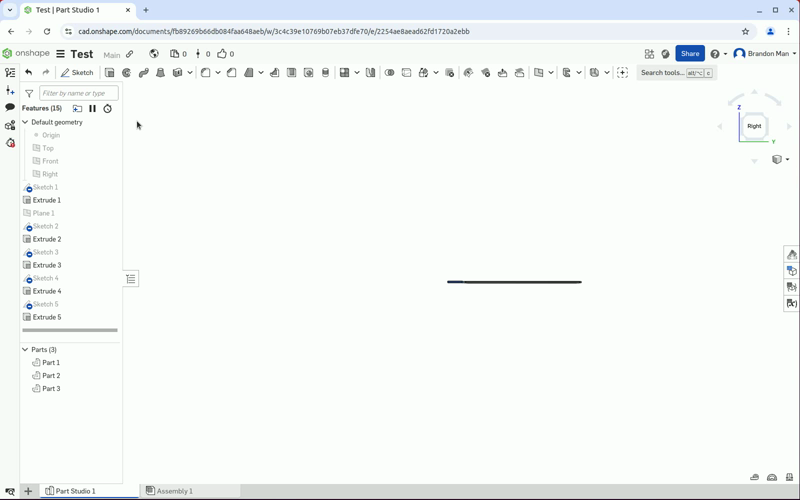
key(shift+h)
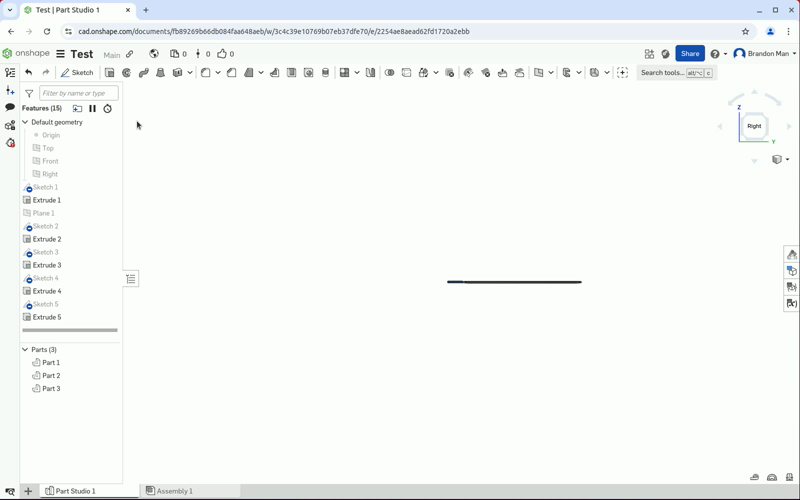
key(shift+h)
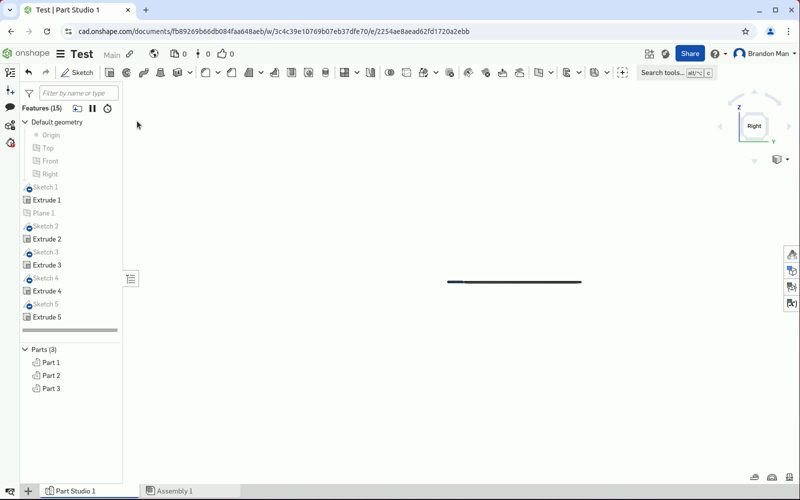
key(shift+7)
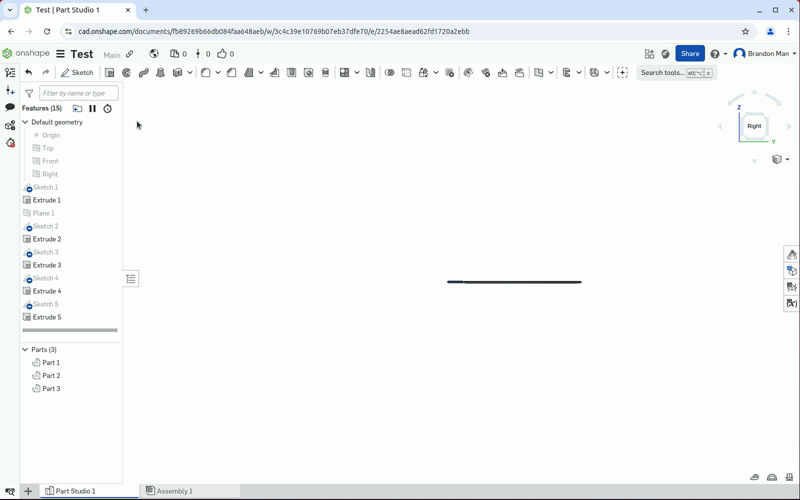
key(right, 2)
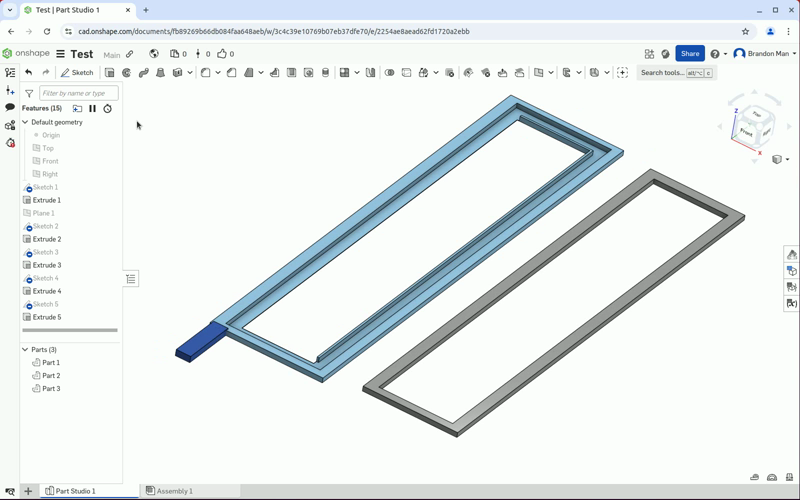
key(down, 2)
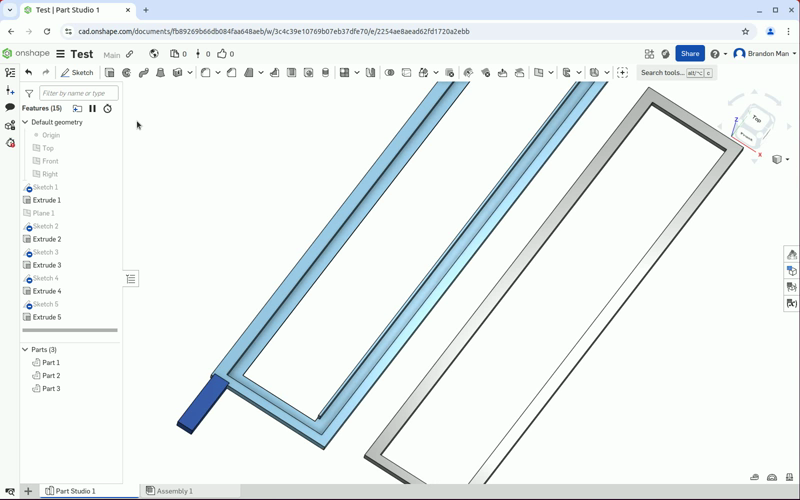
key(up, 2)
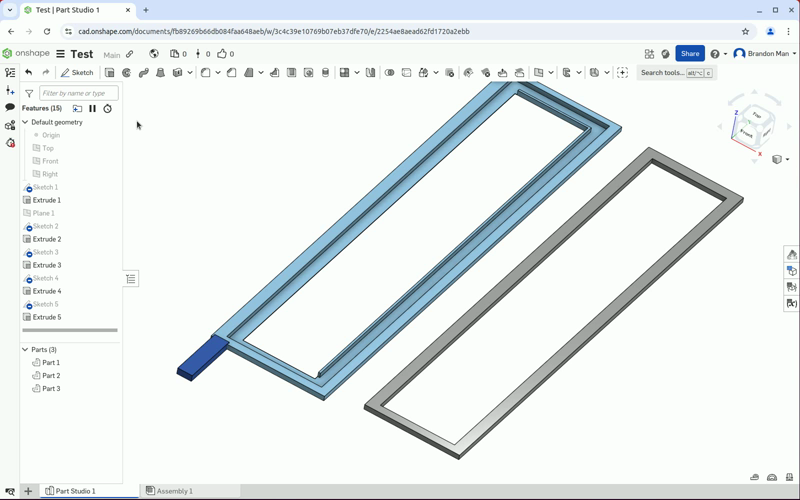
key(left, 2)
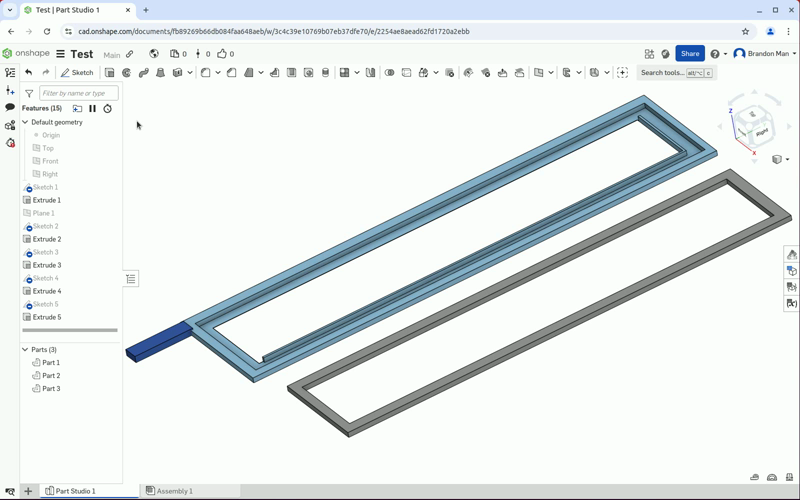
mouse_move(73, 189)
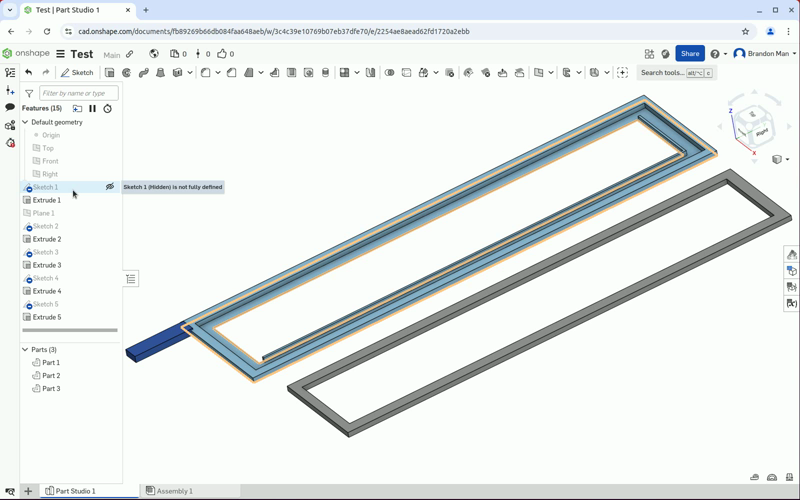
click(73, 189)